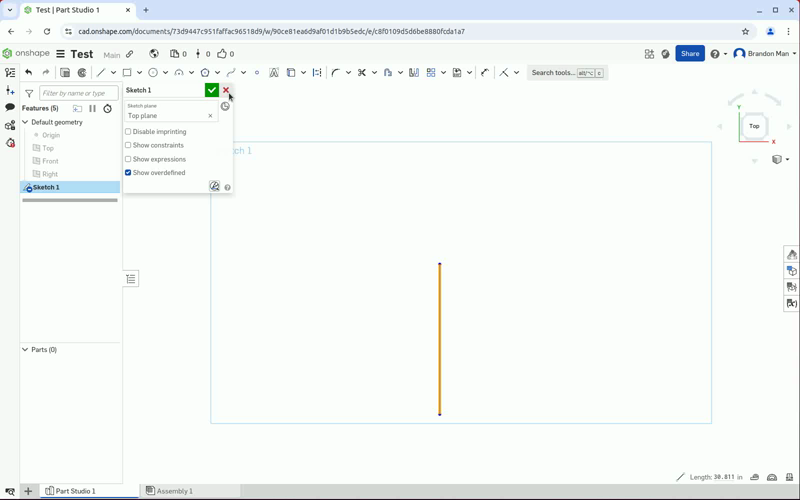
key(shift+h)
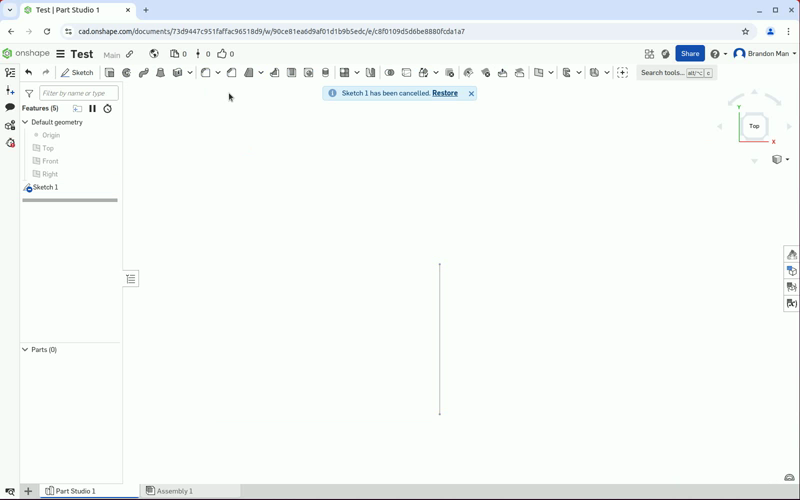
key(shift+s)
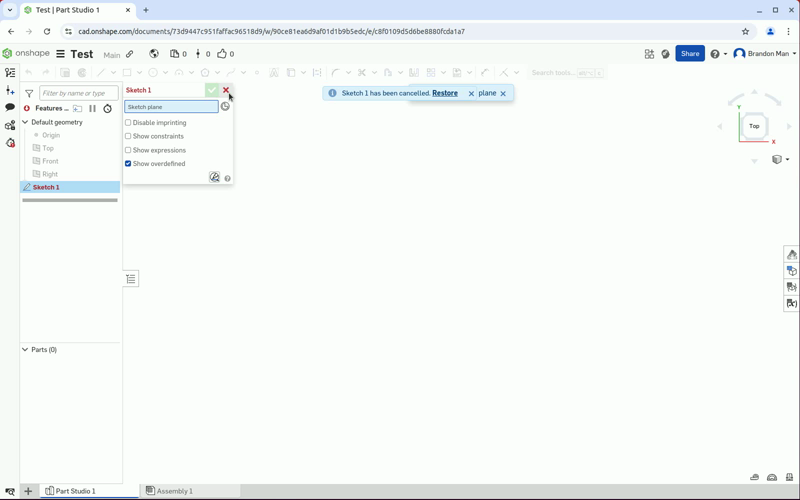
mouse_move(73, 150)
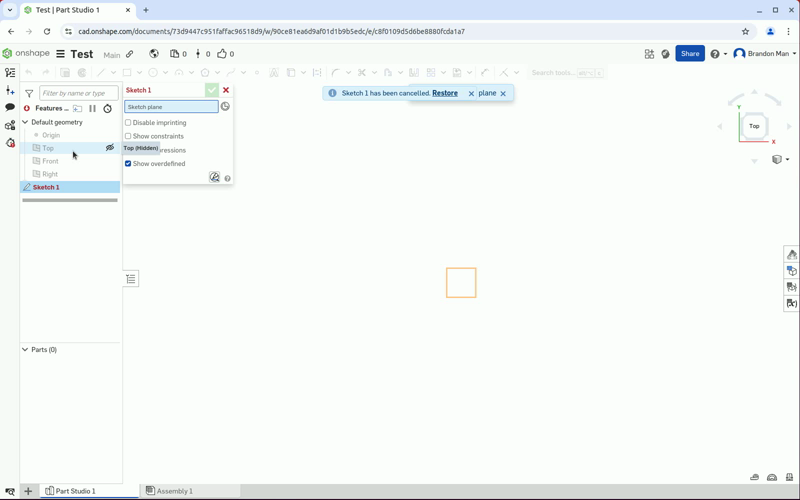
click(73, 150)
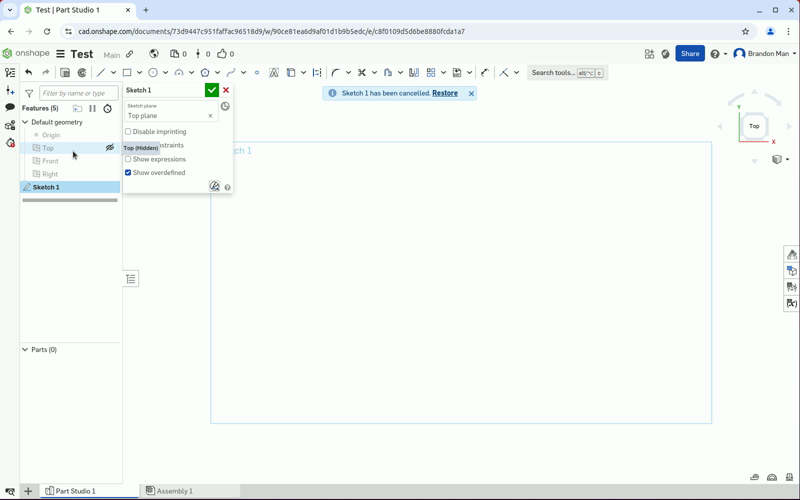
mouse_move(73, 352)
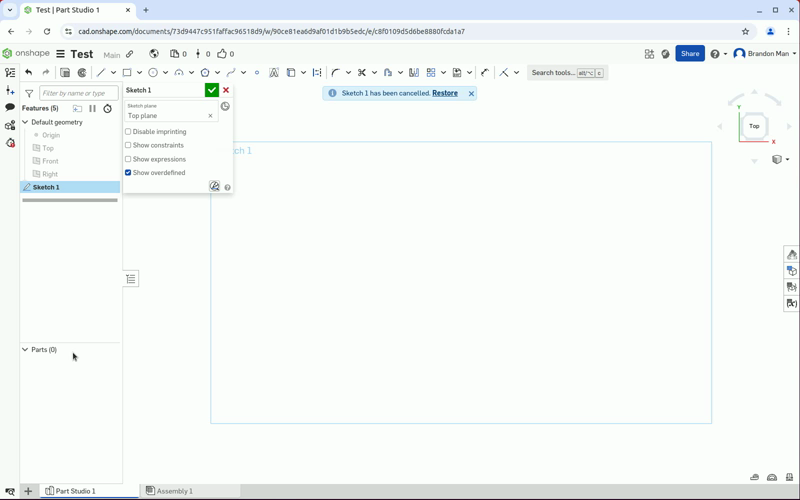
key(y)
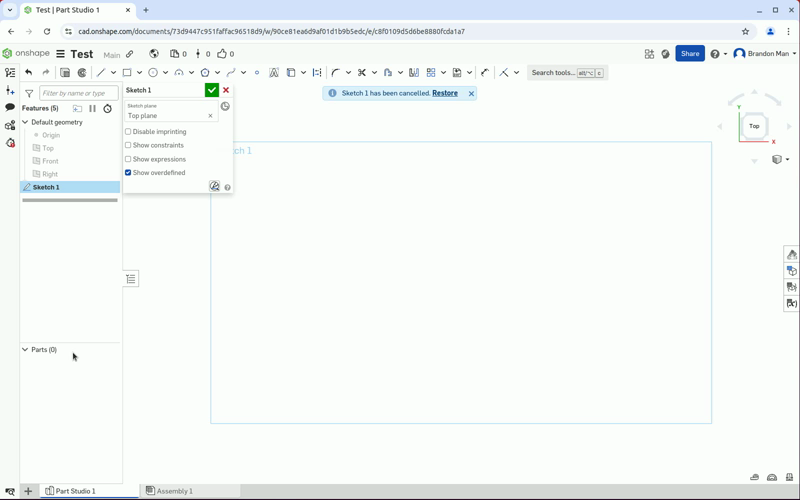
key(l)
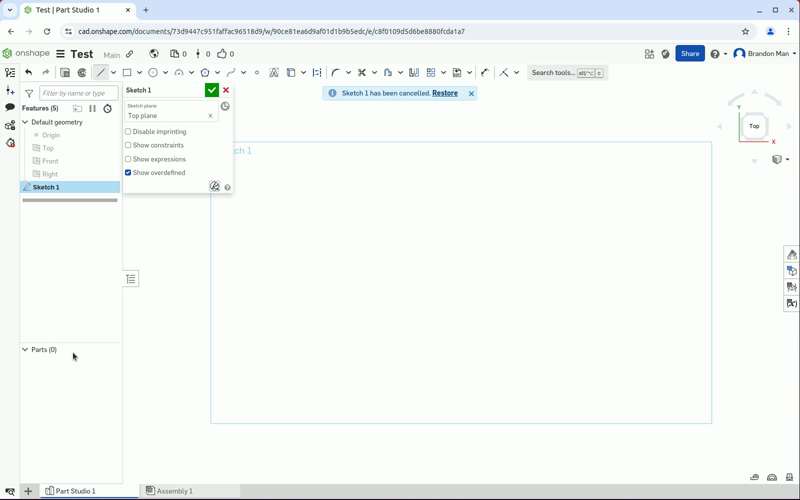
key_down(shift)
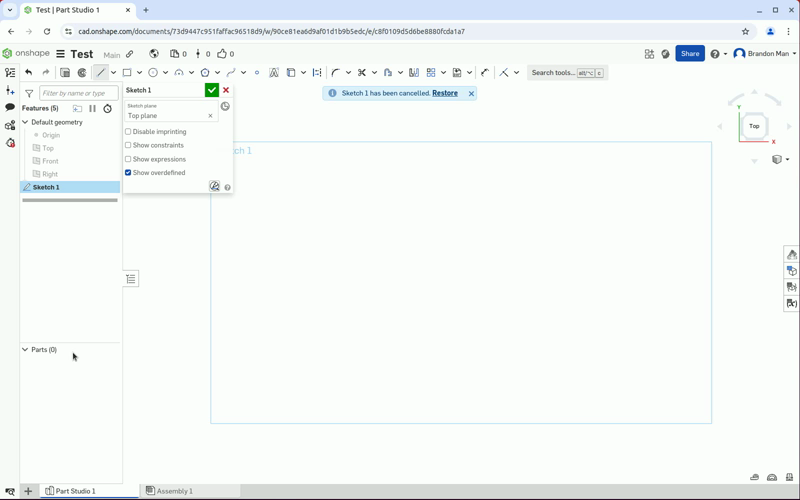
mouse_move(404, 298)
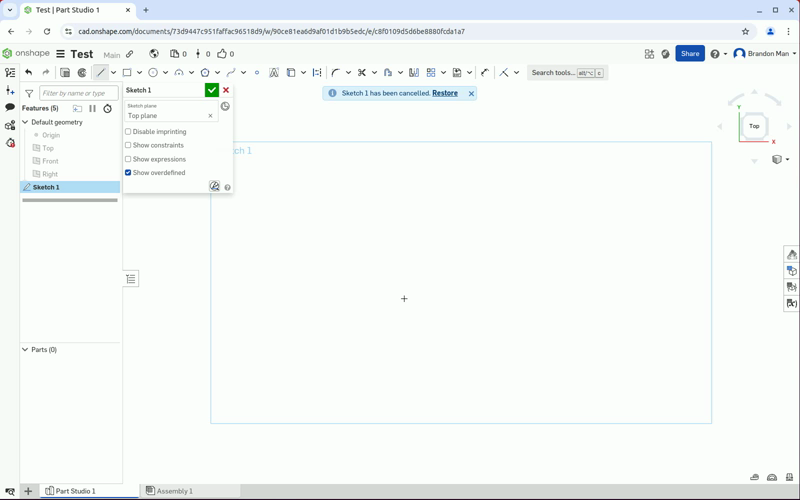
click(404, 298)
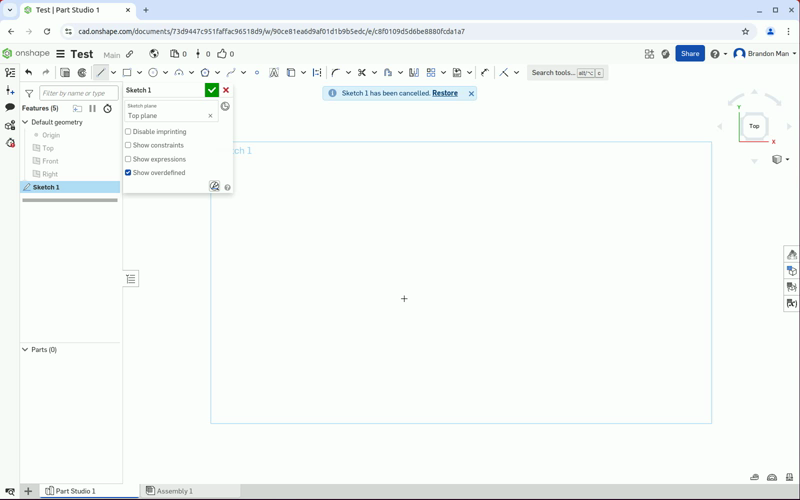
key_up(shift)
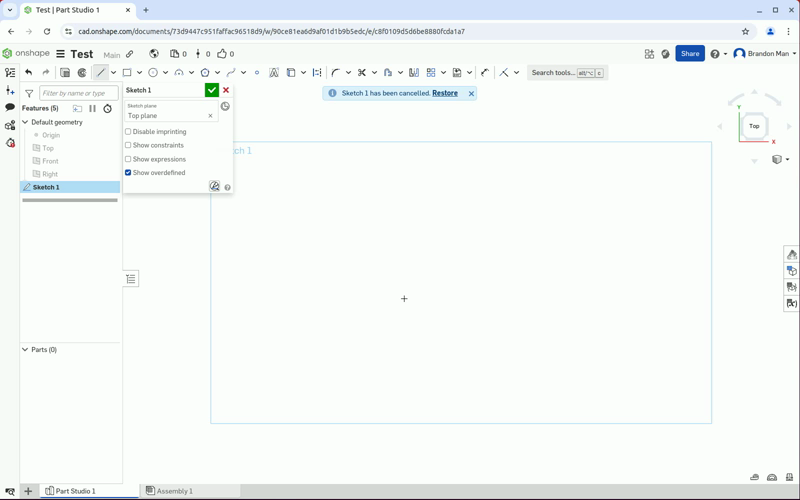
key_down(shift)
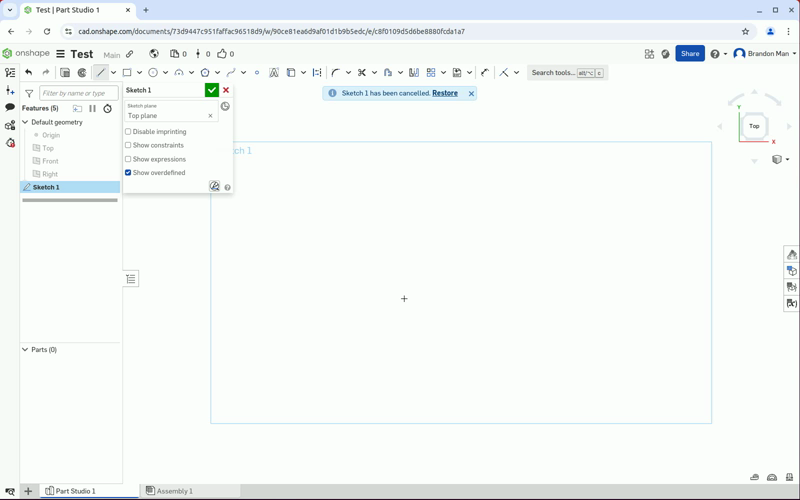
mouse_move(516, 298)
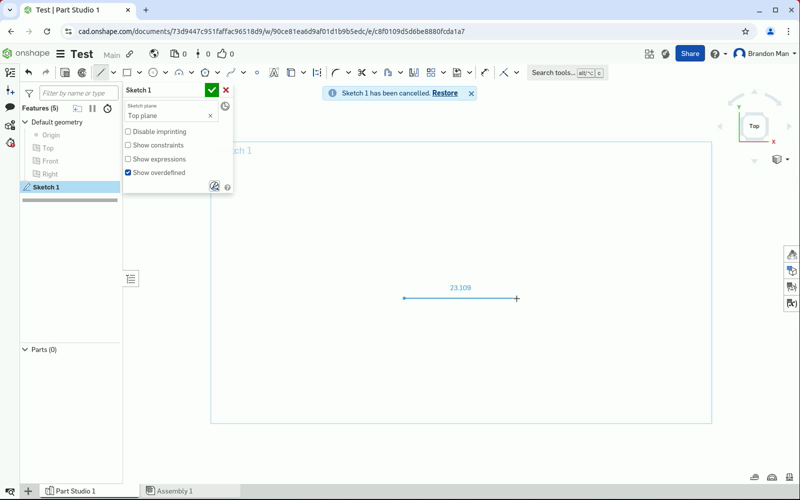
click(516, 298)
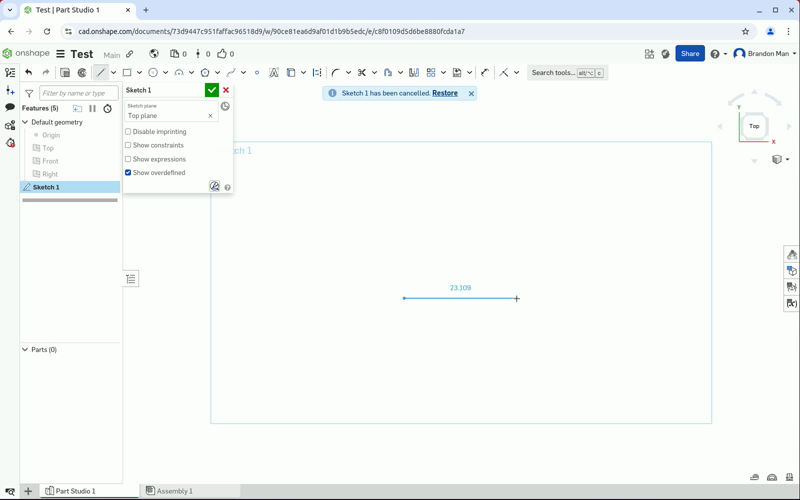
key_up(shift)
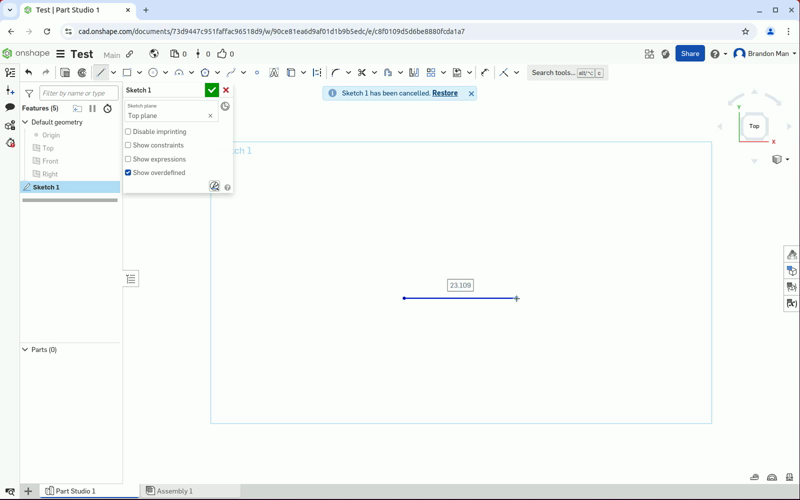
key_down(shift)
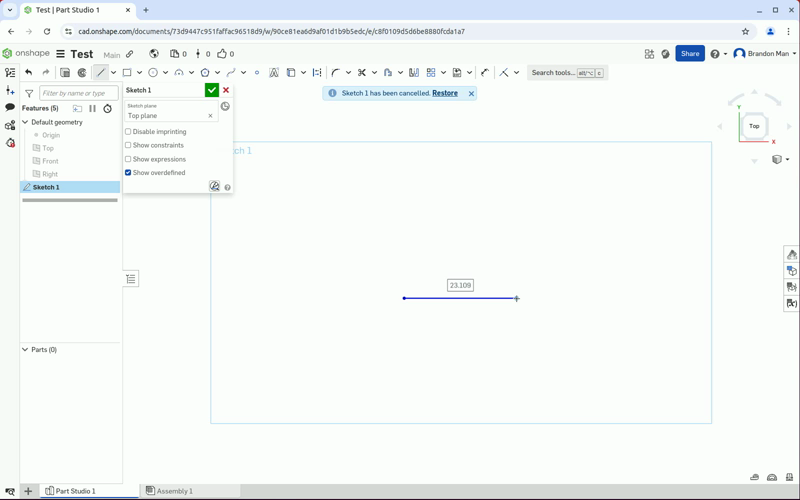
mouse_move(546, 298)
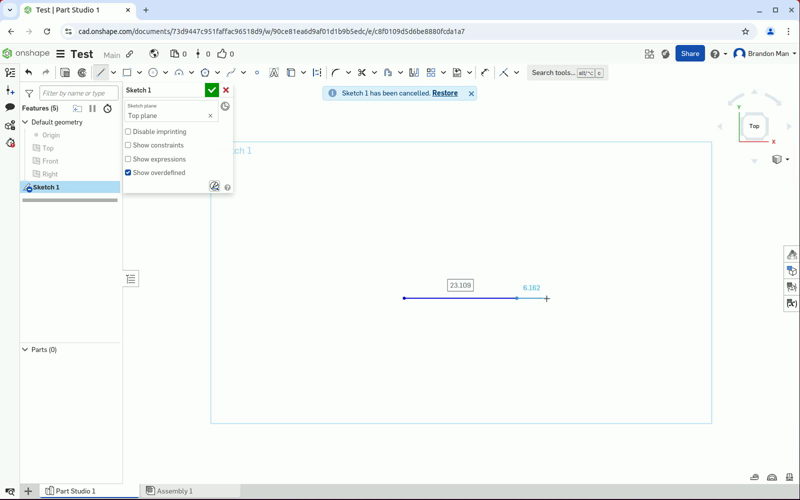
mouse_move(516, 267)
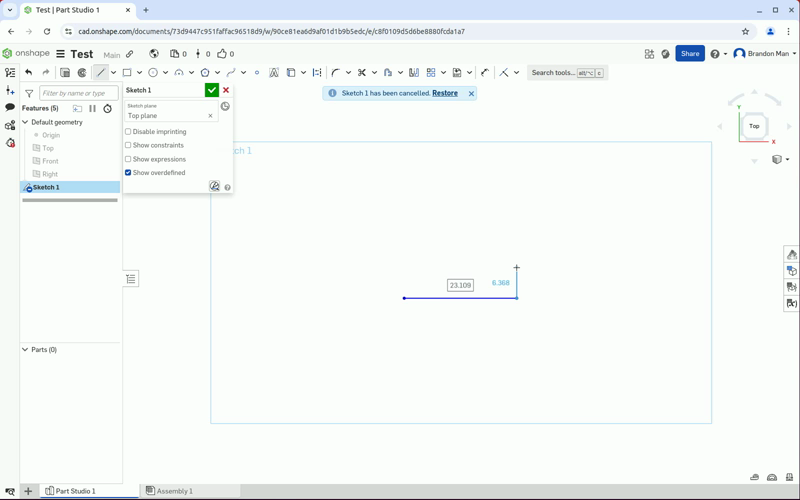
click(516, 267)
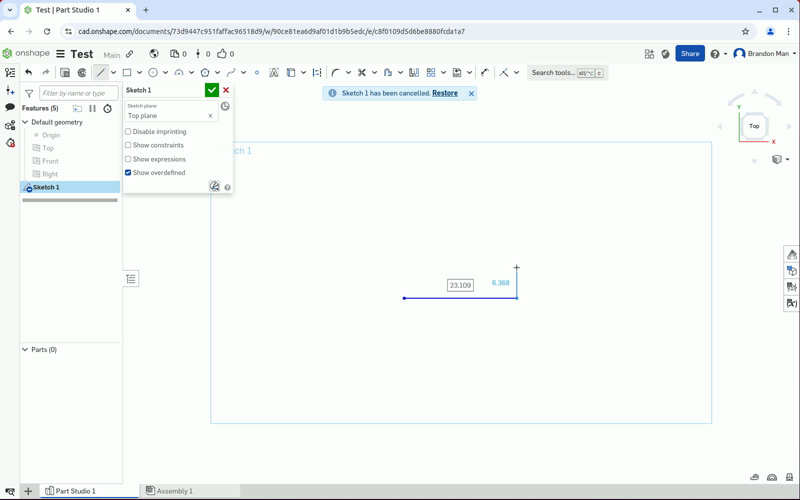
key_up(shift)
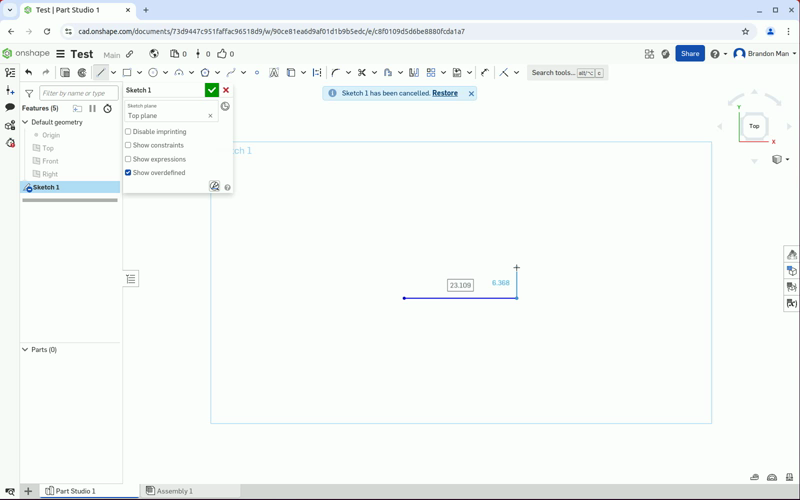
key_down(shift)
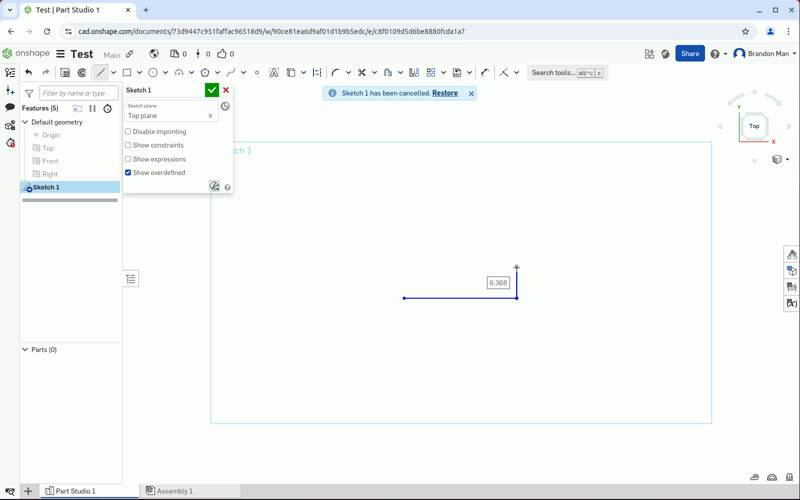
mouse_move(404, 267)
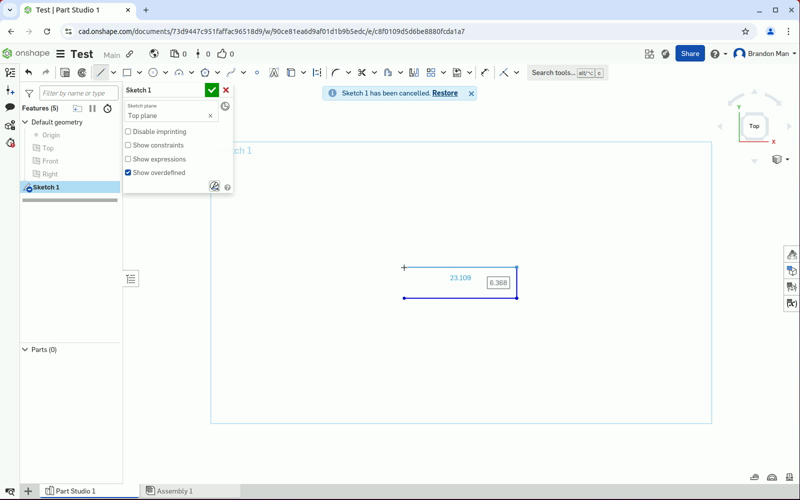
click(404, 267)
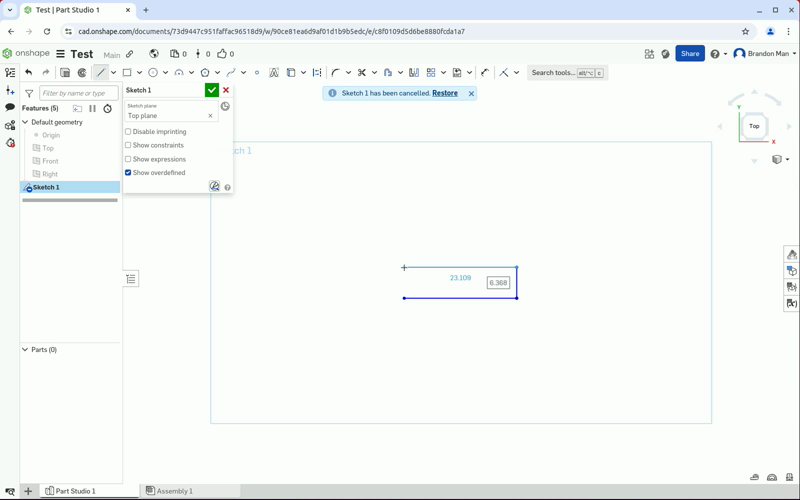
key_up(shift)
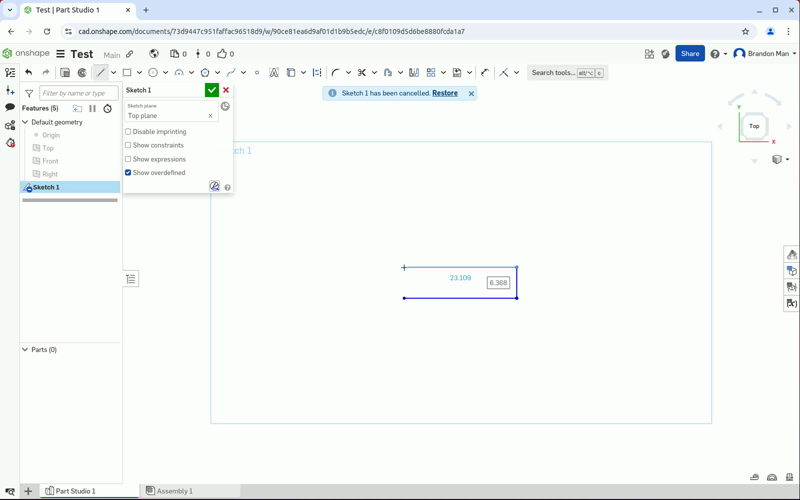
mouse_move(434, 267)
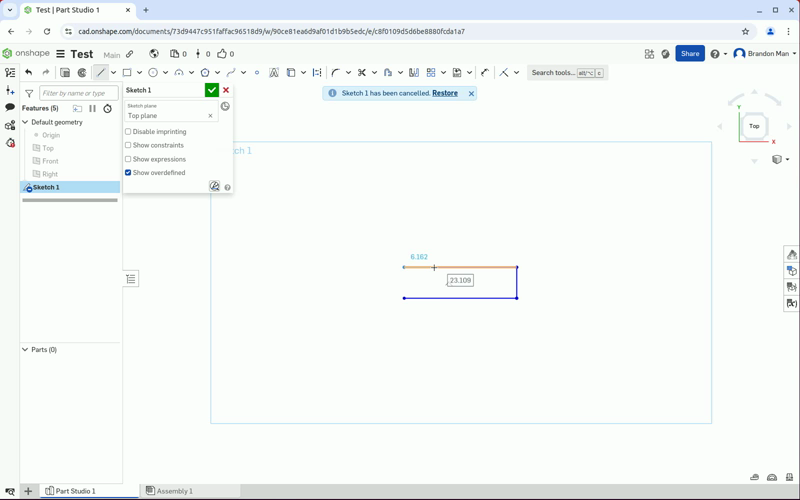
key_down(shift)
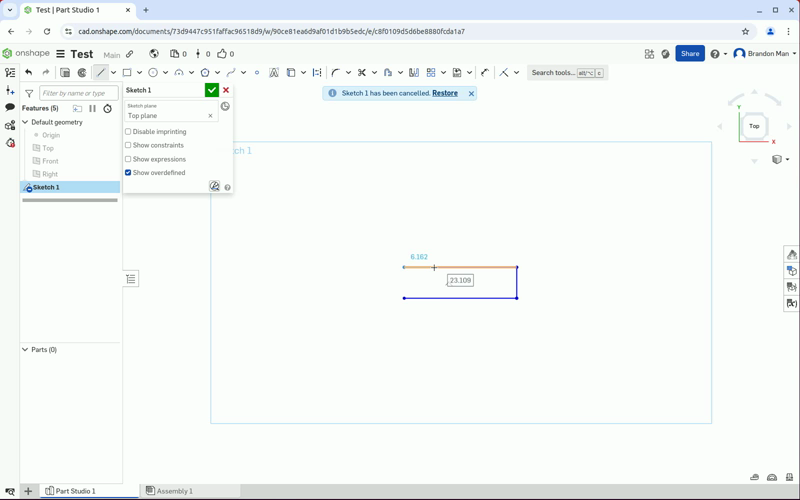
mouse_move(404, 298)
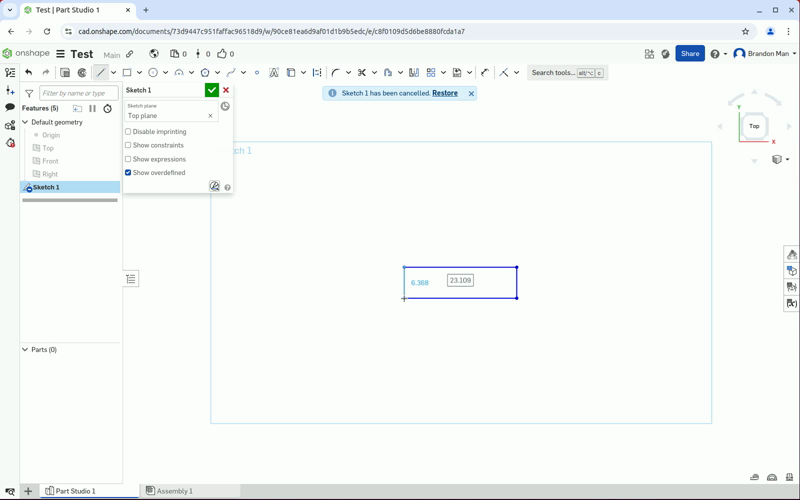
key_up(shift)
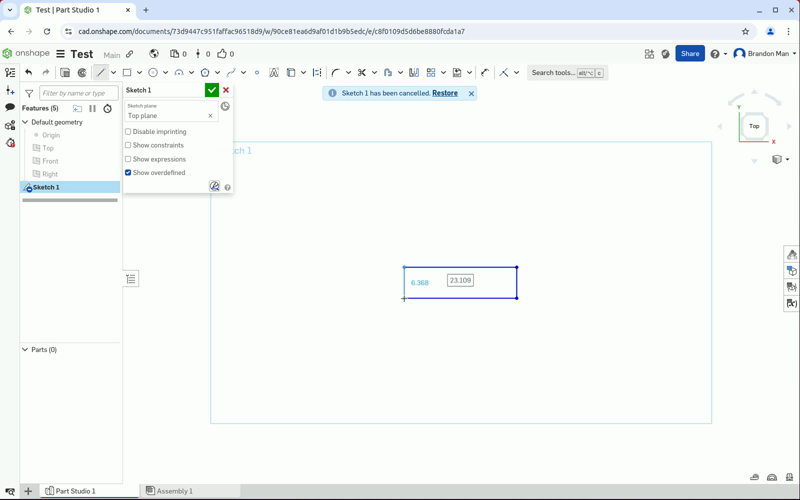
click(404, 298)
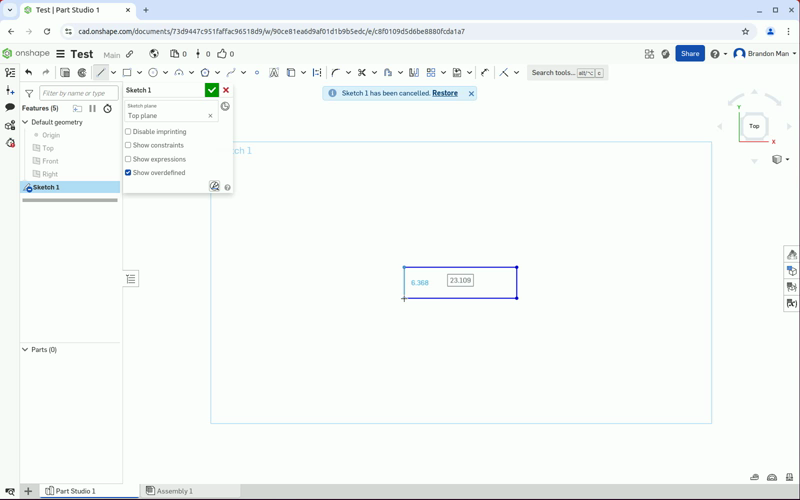
key(esc)
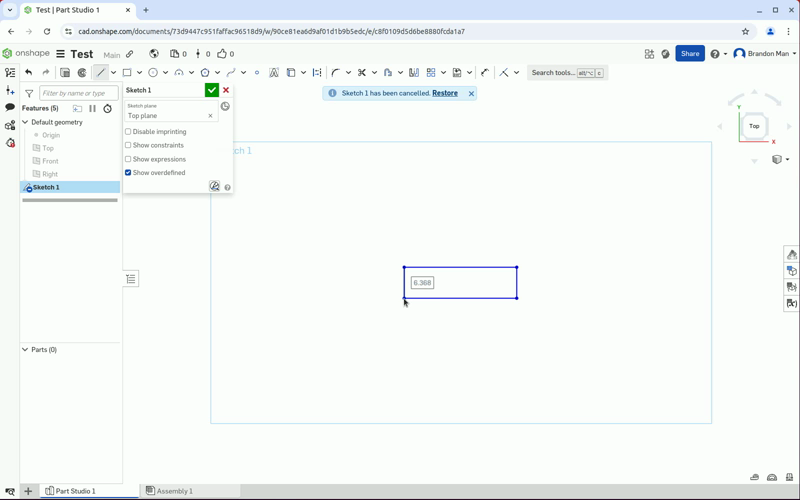
mouse_move(513, 288)
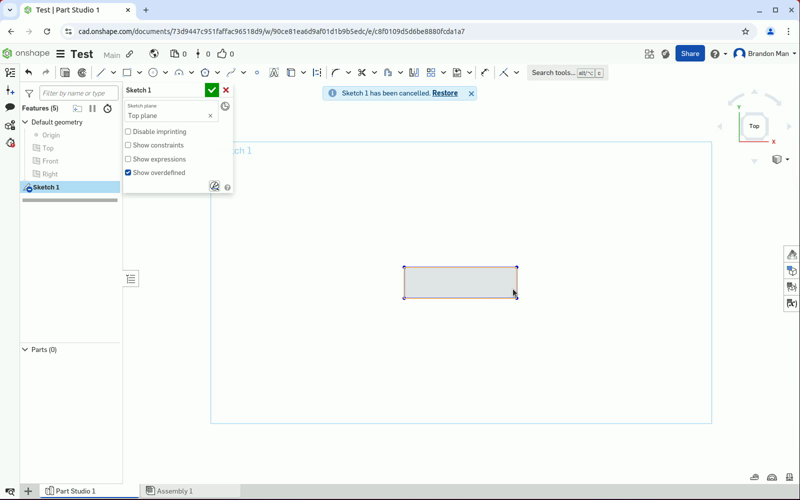
click(513, 288)
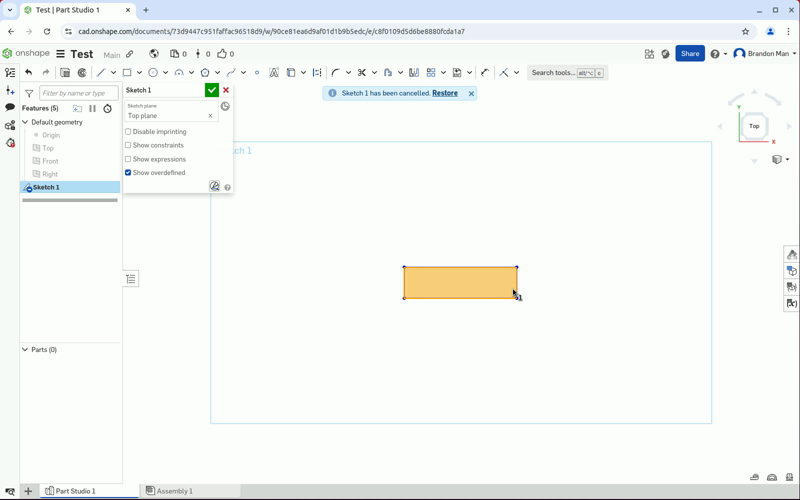
mouse_move(73, 352)
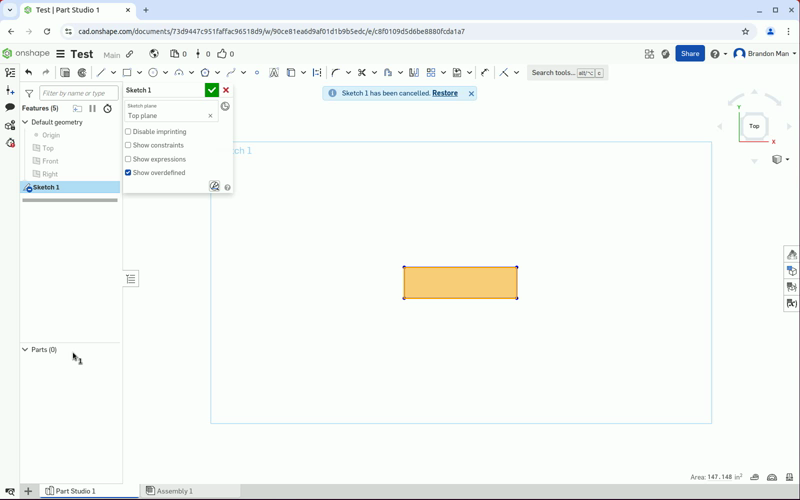
key(shift+y)
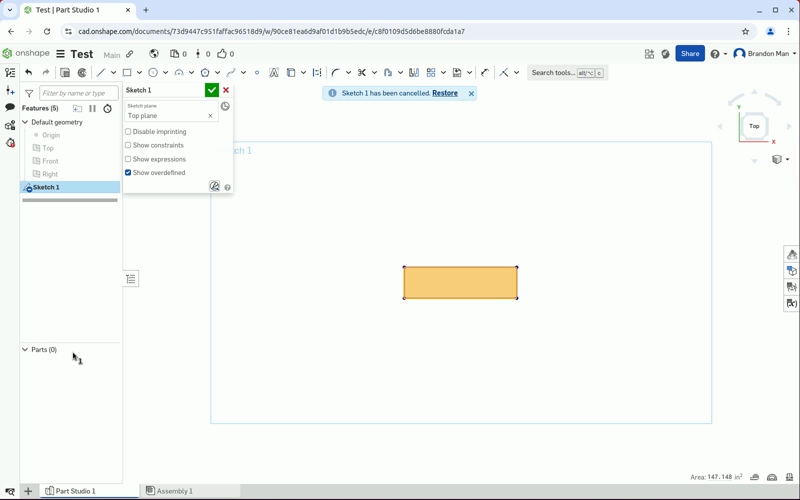
key(shift+e)
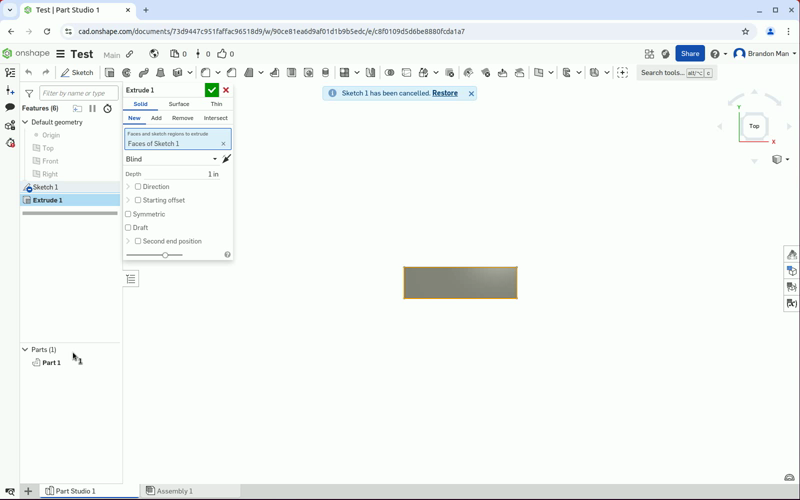
mouse_move(143, 106)
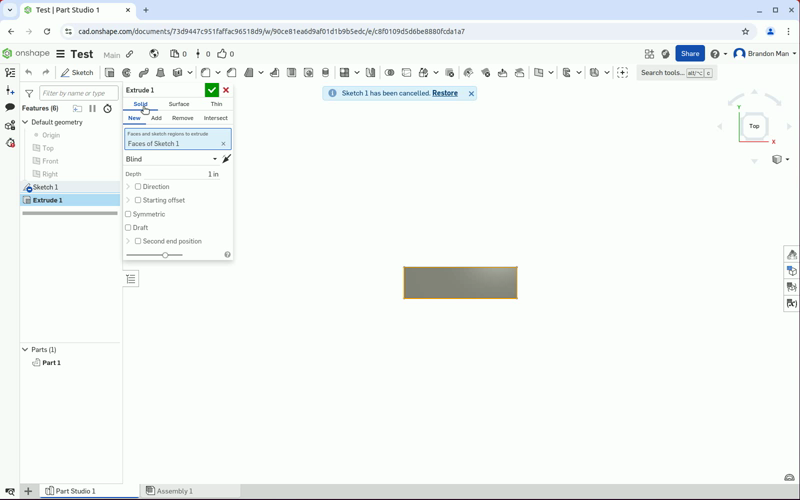
click(143, 106)
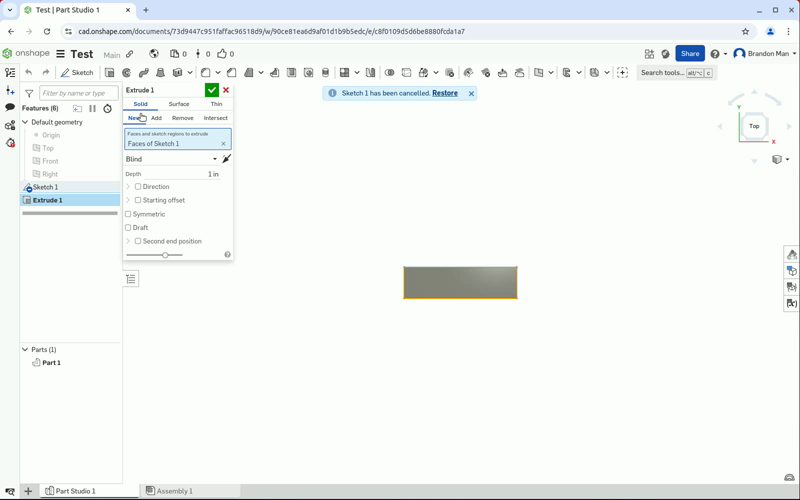
mouse_move(137, 120)
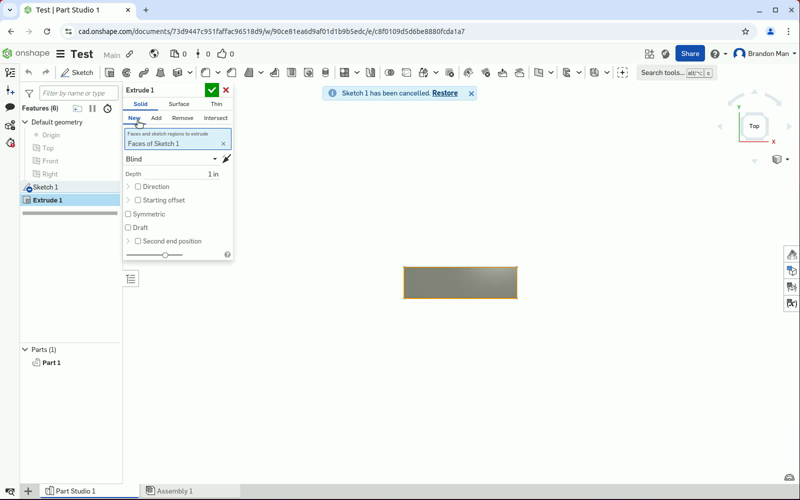
click(137, 120)
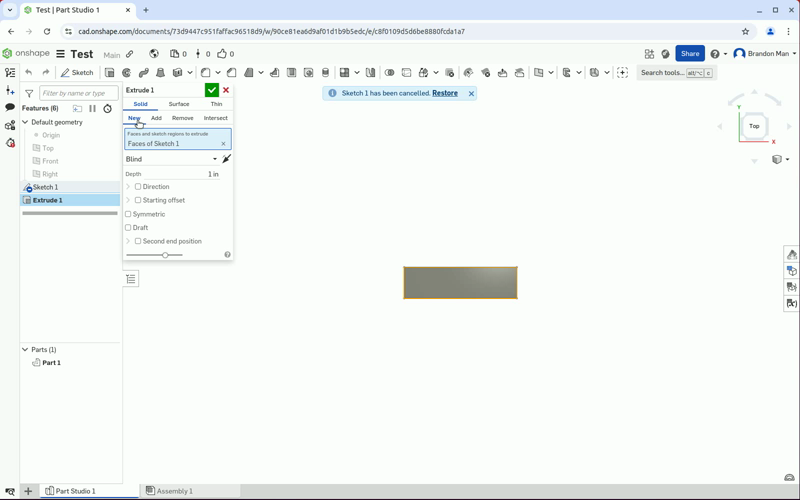
key(tab, 4)
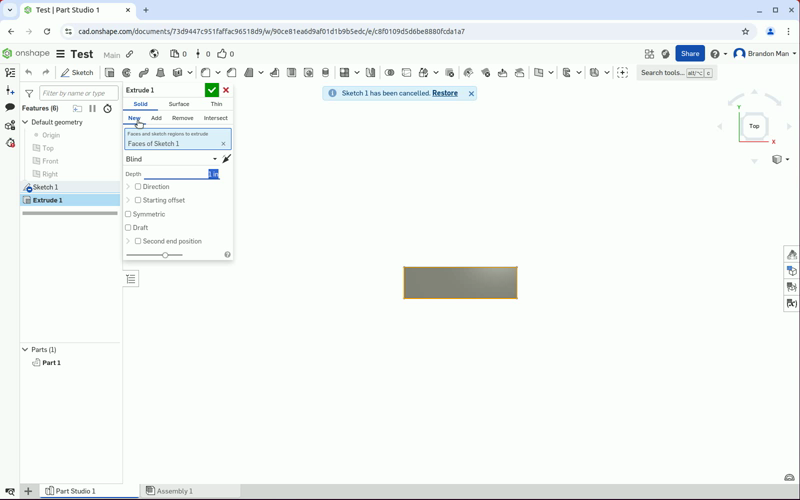
text(23.108)
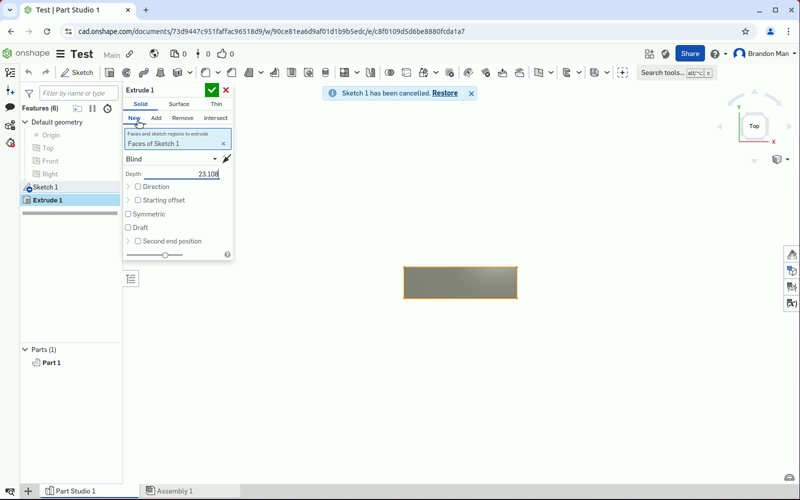
key(enter)
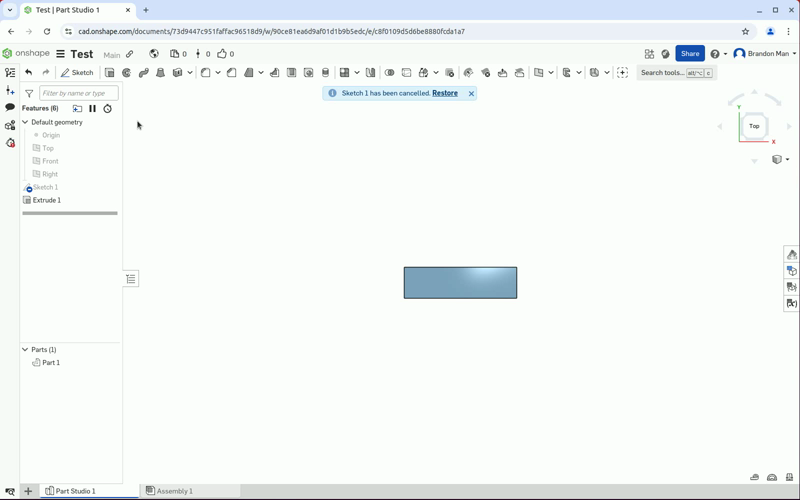
key(shift+h)
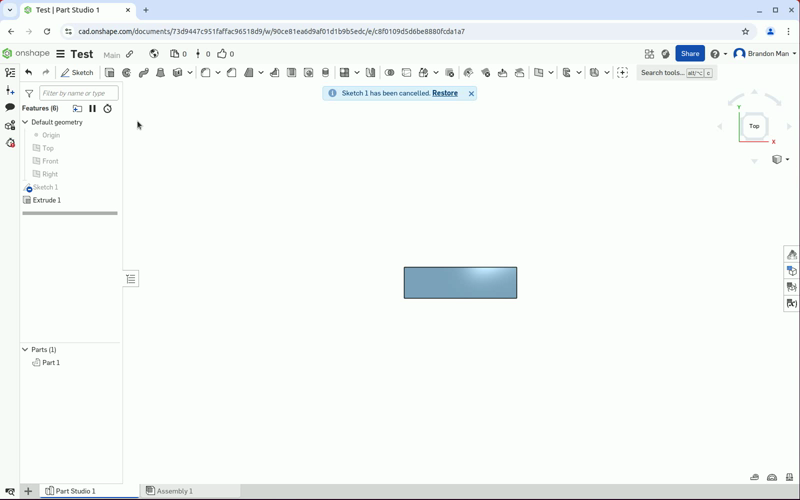
key(shift+h)
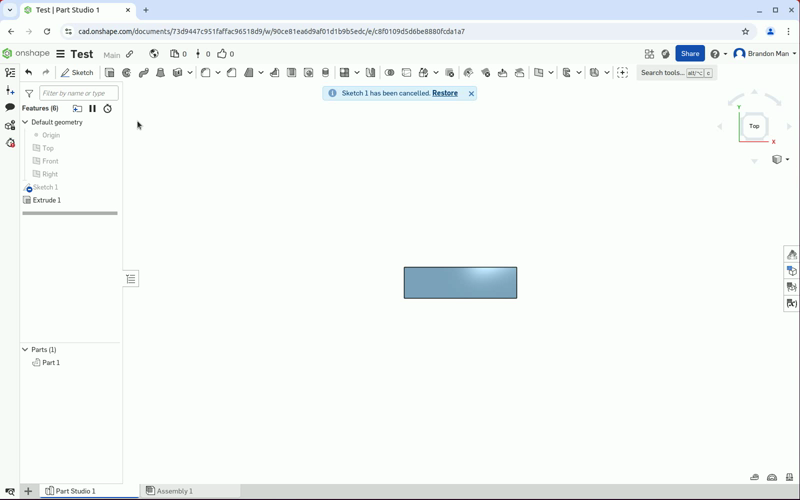
mouse_move(73, 189)
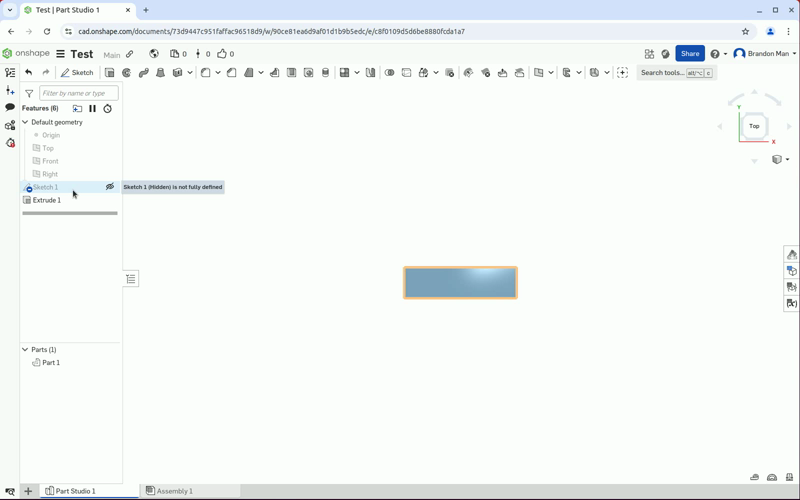
click(73, 189)
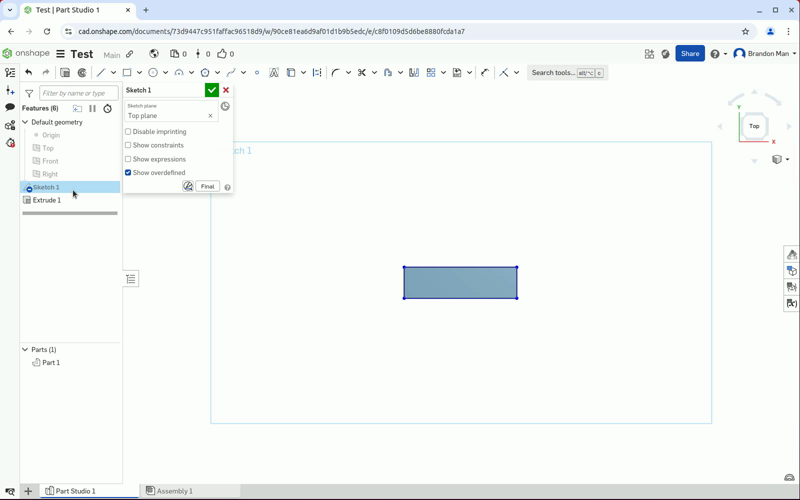
mouse_move(229, 92)
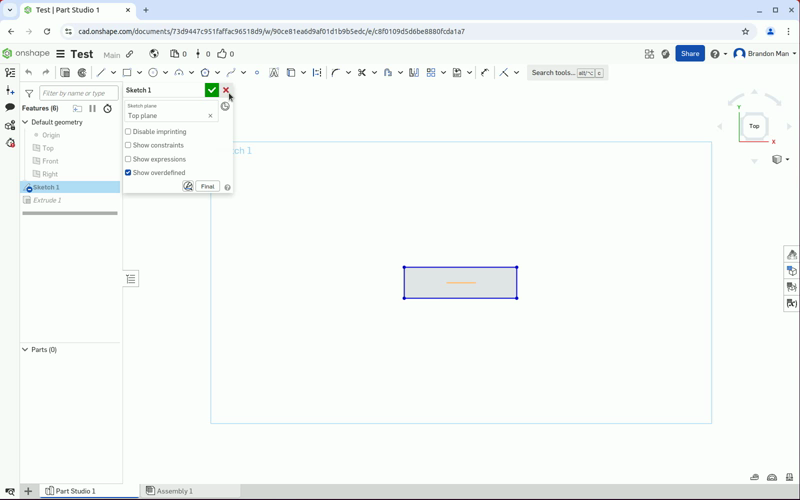
click(229, 92)
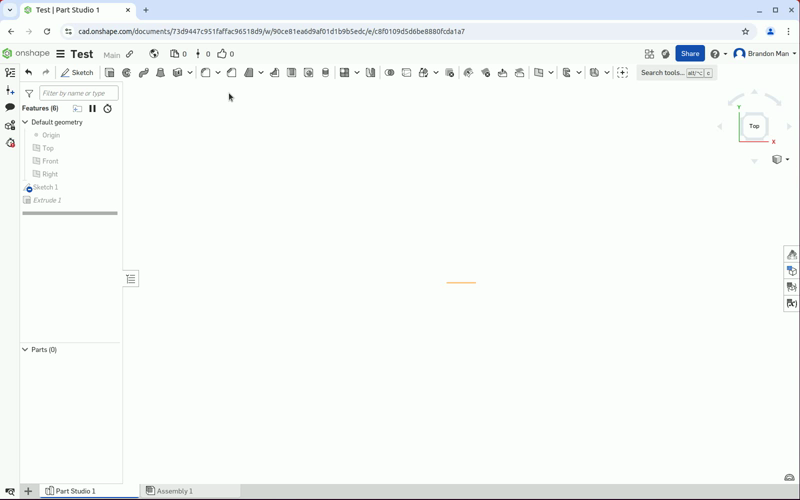
mouse_move(73, 352)
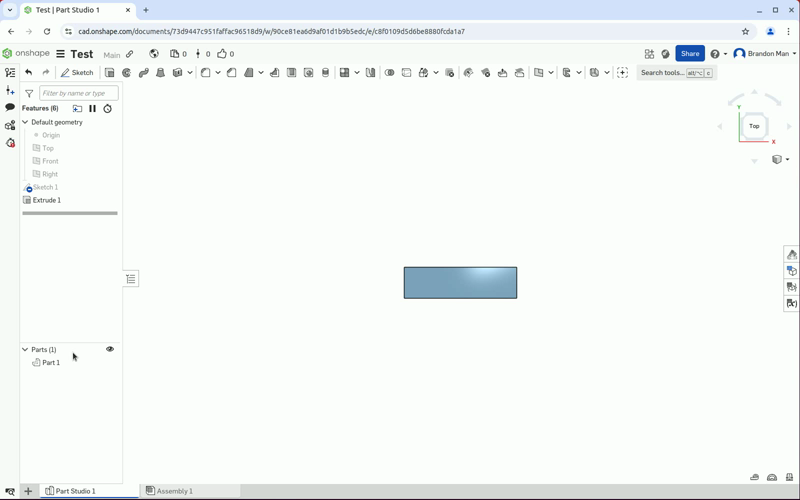
key(y)
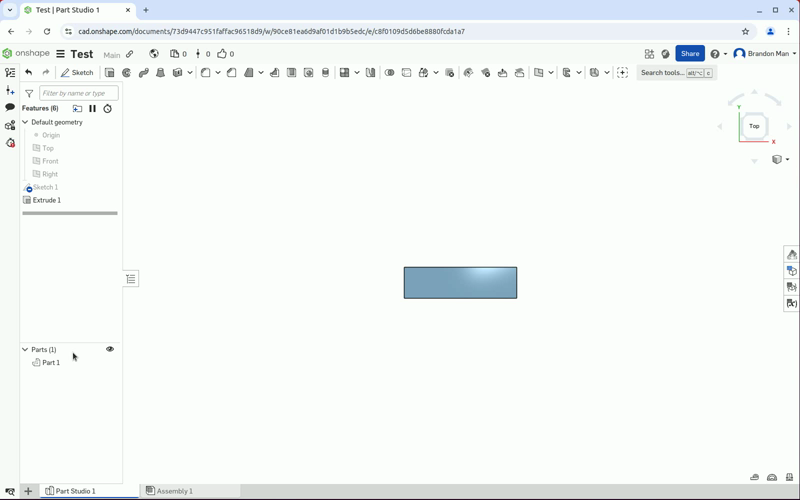
key(shift+p)
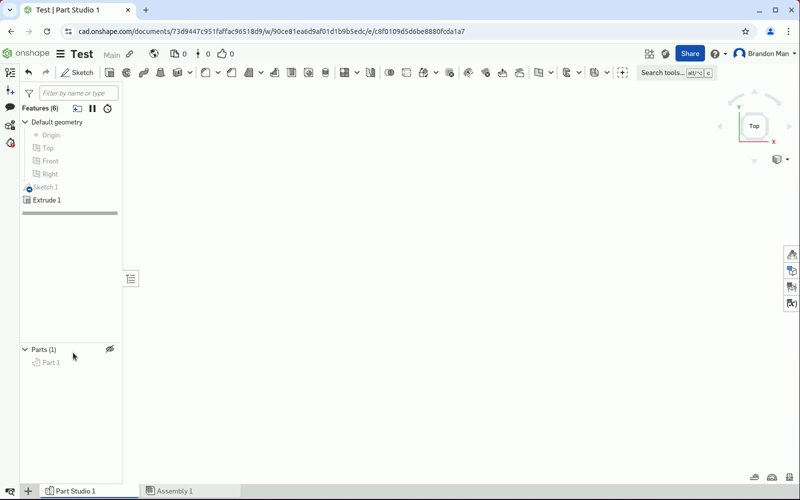
key(space)
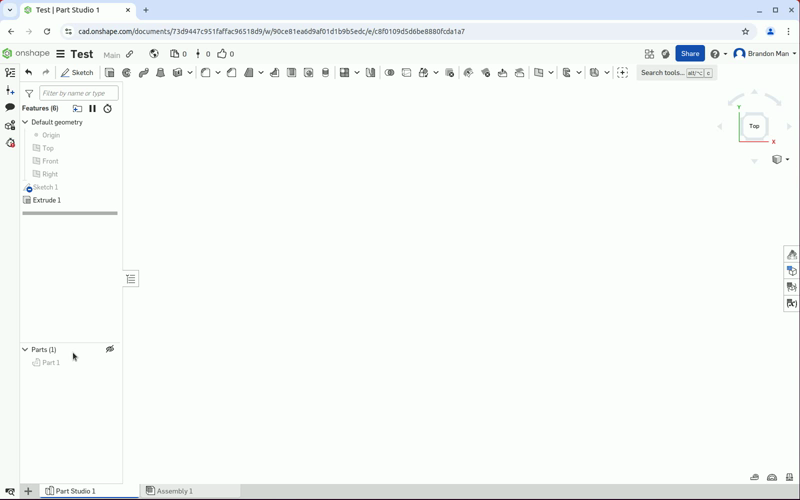
key_down(shift)
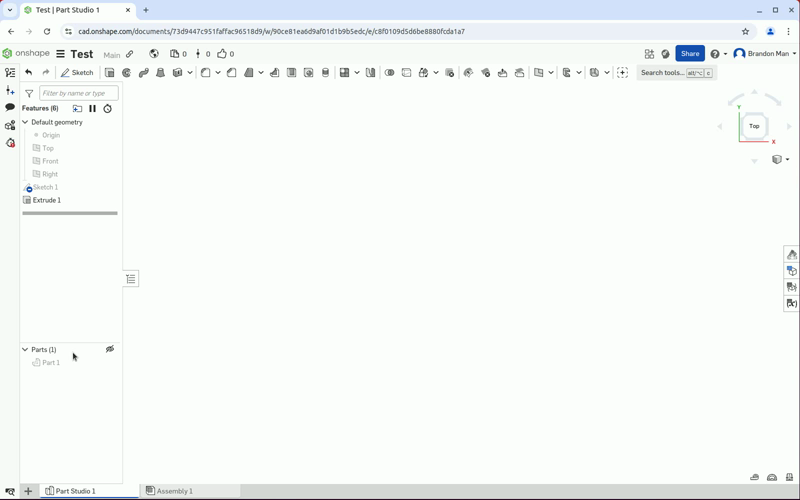
key(up)
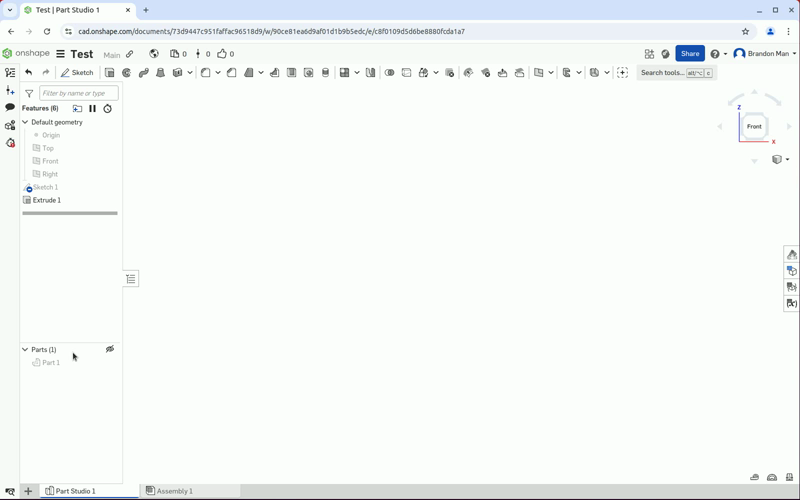
key_up(shift)
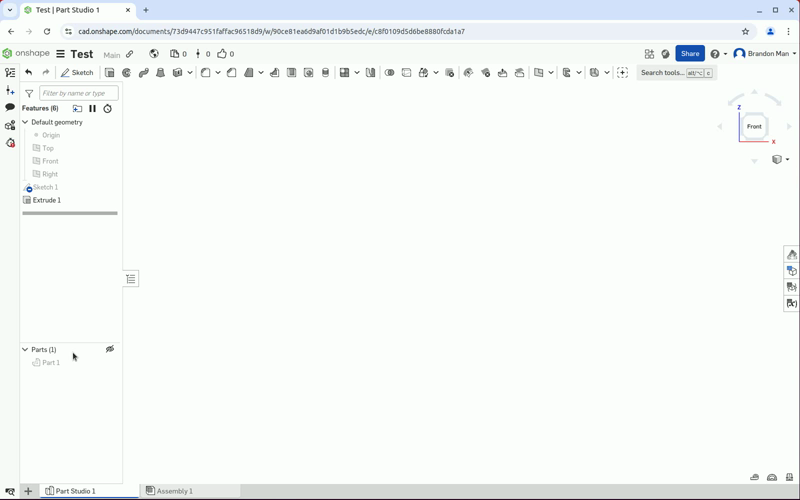
mouse_move(73, 352)
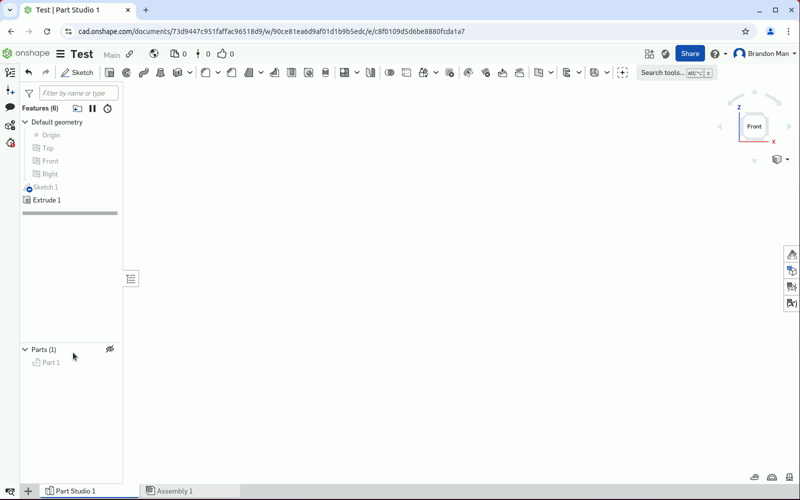
key(shift+y)
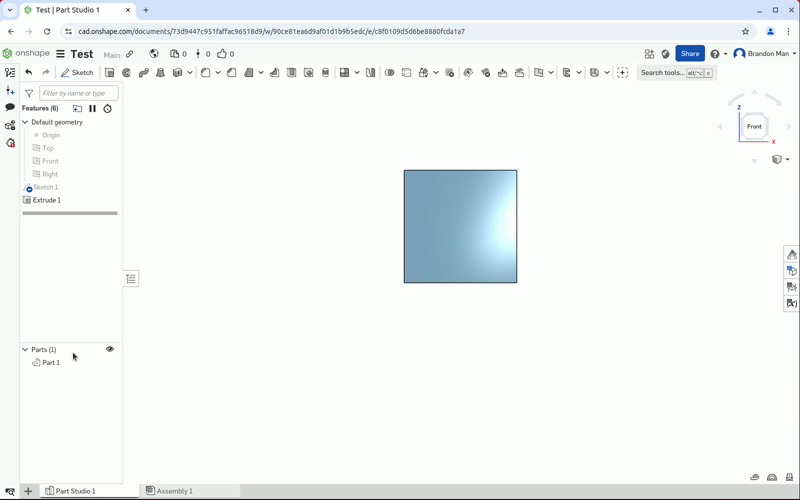
mouse_move(541, 75)
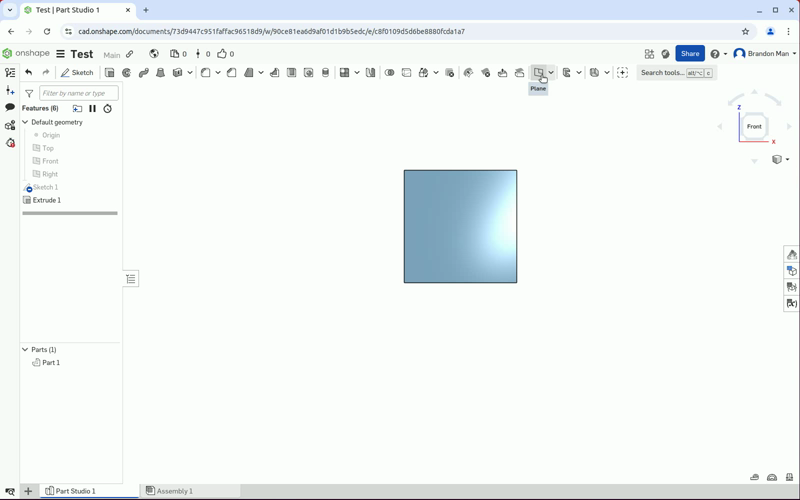
click(541, 75)
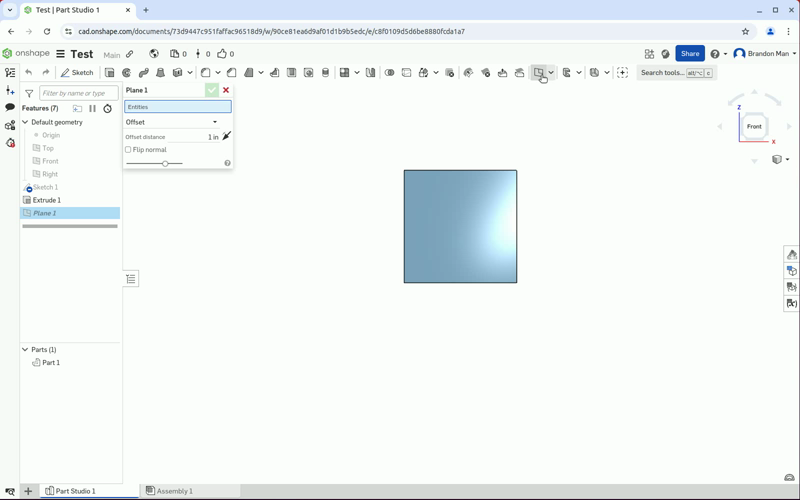
mouse_move(73, 163)
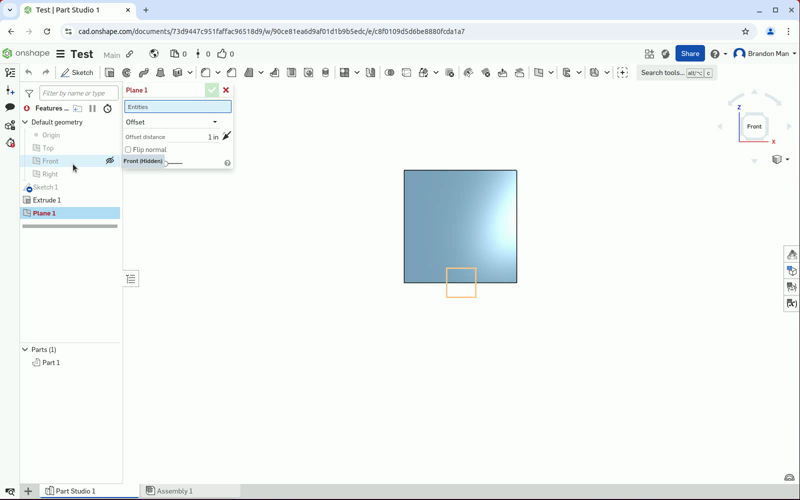
click(73, 163)
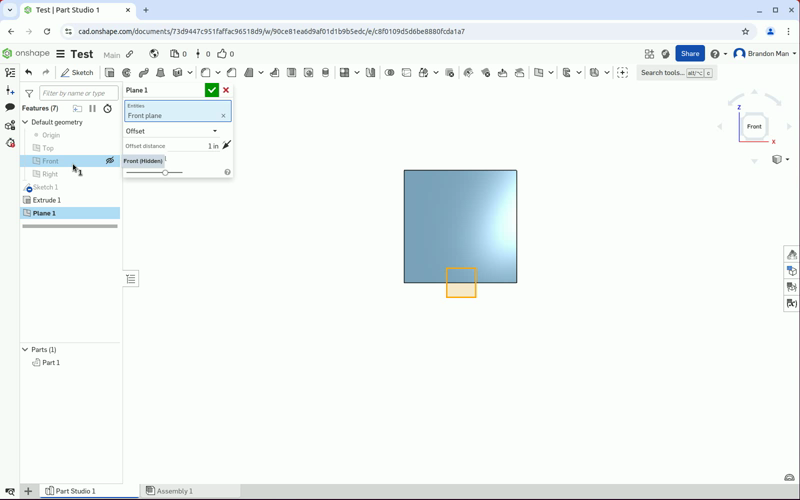
key(tab, 2)
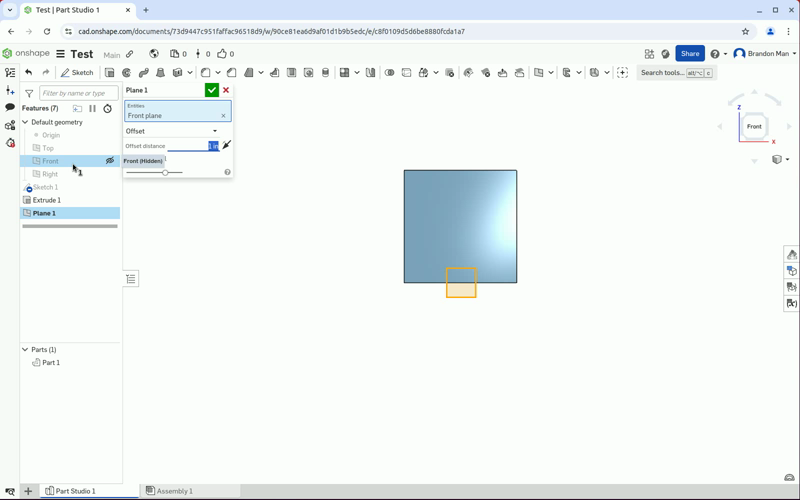
text(3.143)
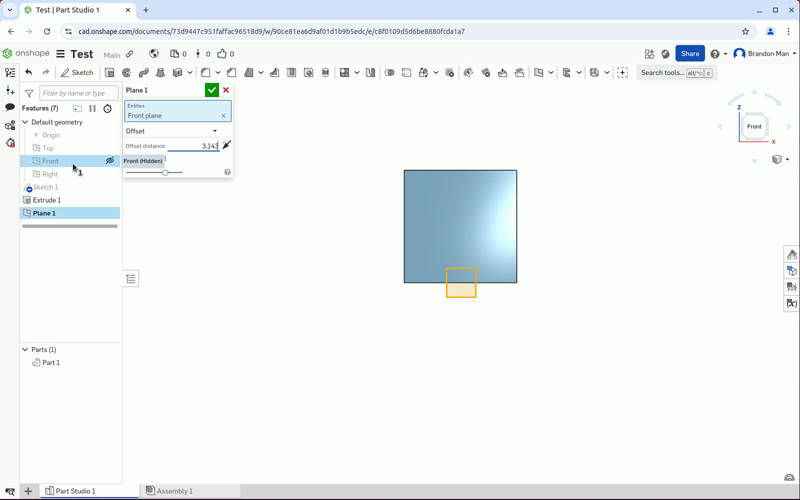
key(enter, 2)
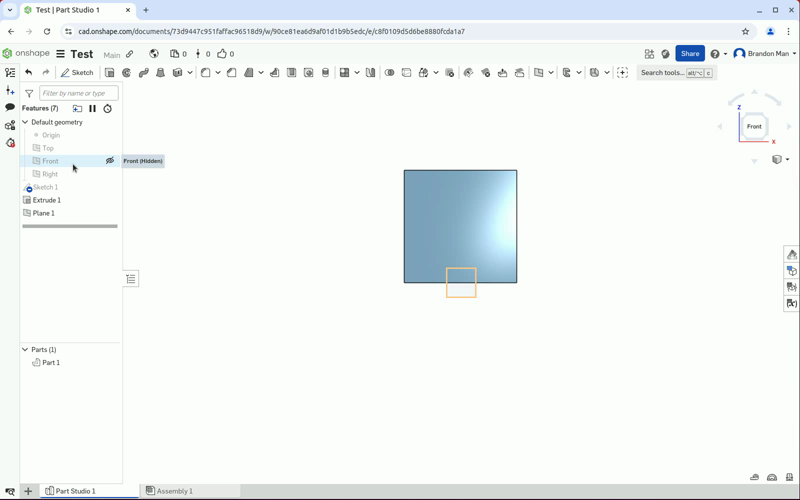
key(shift+s)
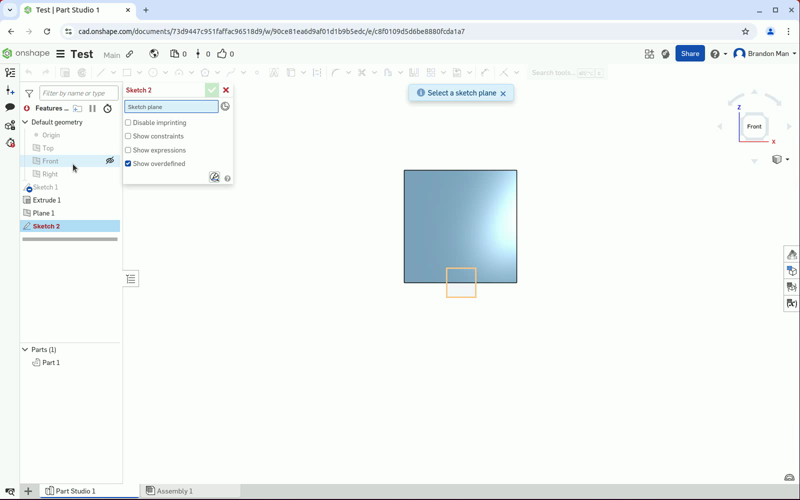
mouse_move(73, 215)
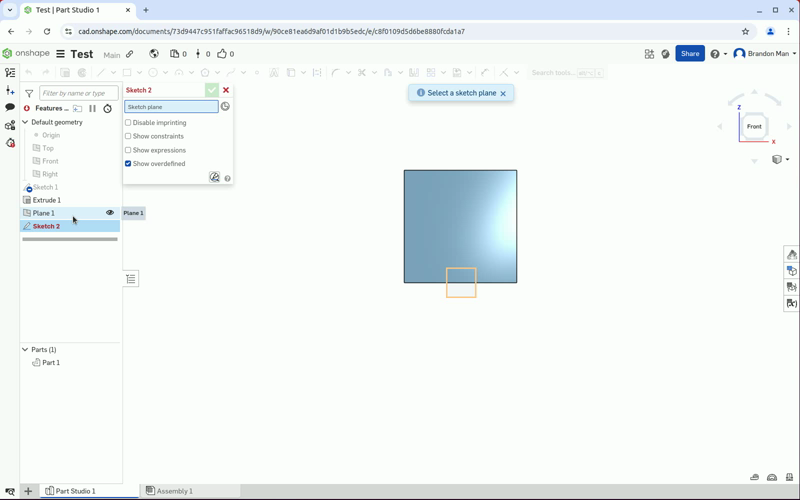
click(73, 215)
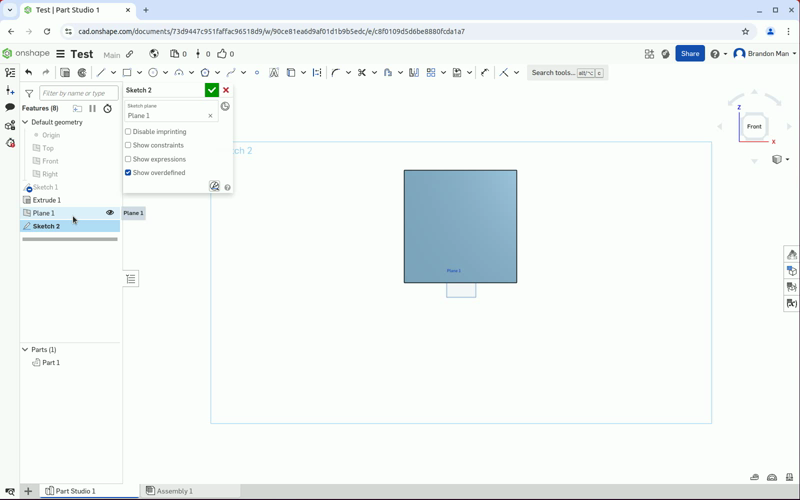
mouse_move(73, 352)
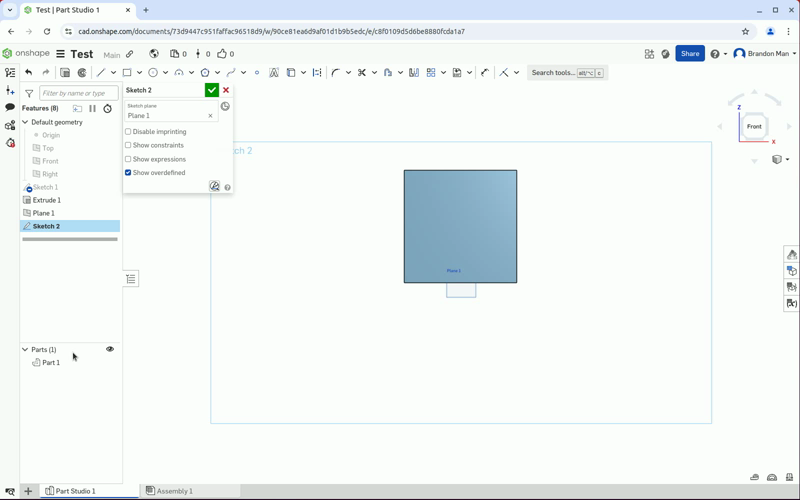
key(y)
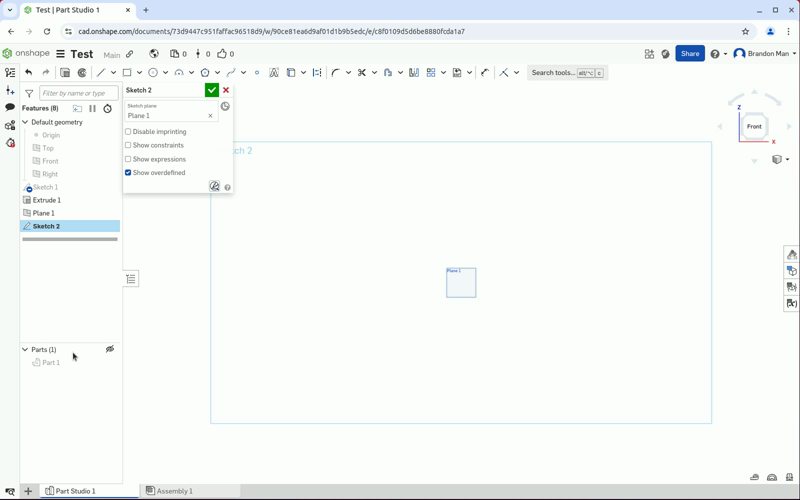
key(l)
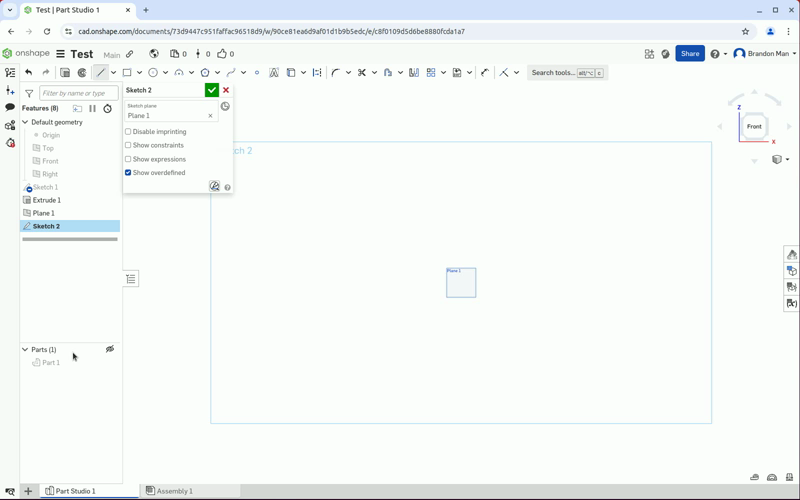
key_down(shift)
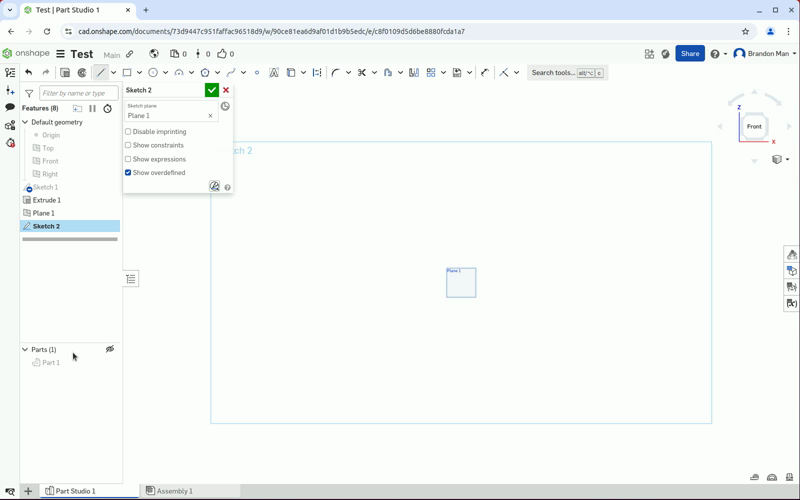
mouse_move(426, 282)
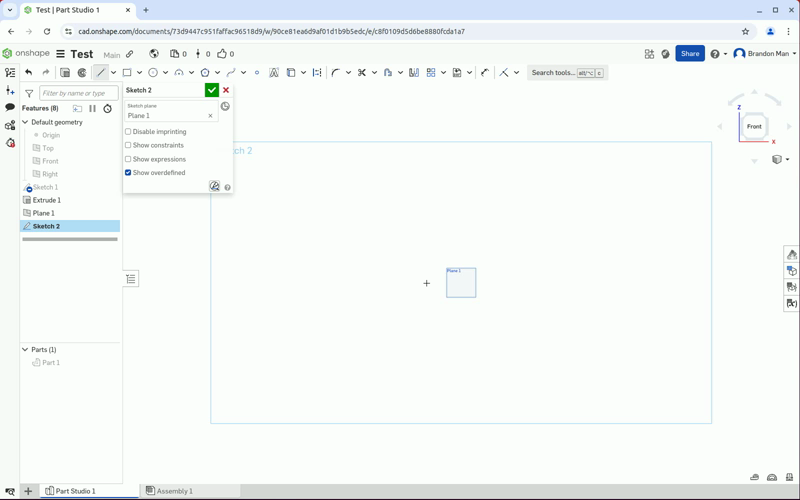
click(426, 282)
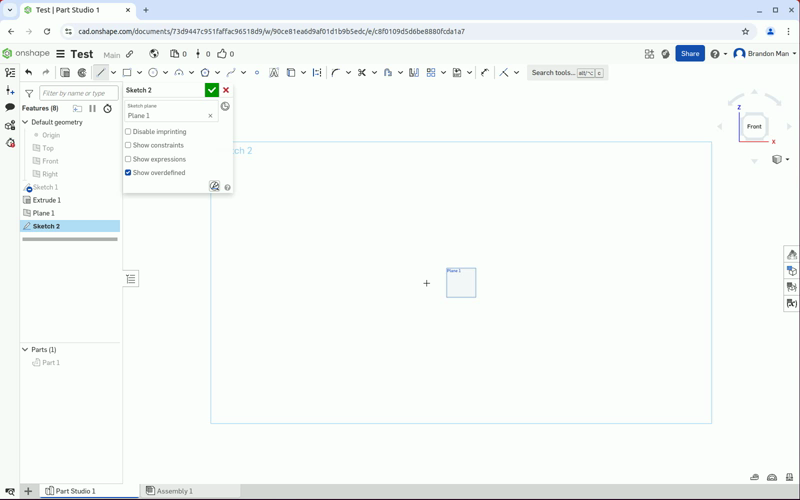
key_up(shift)
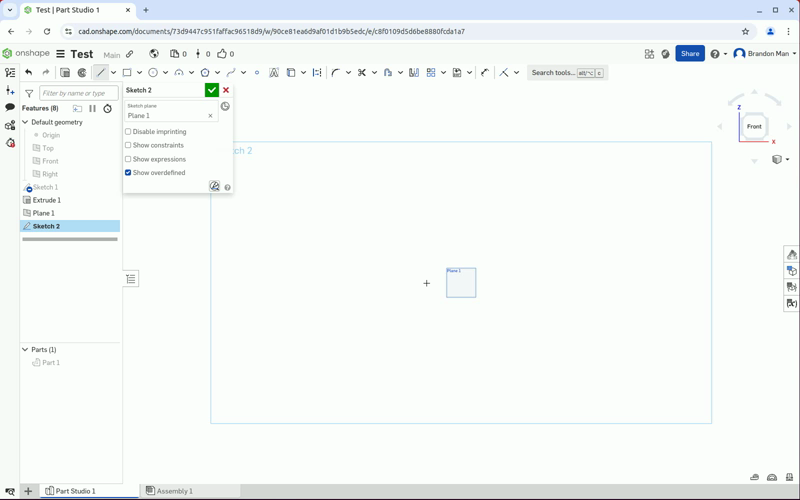
key_down(shift)
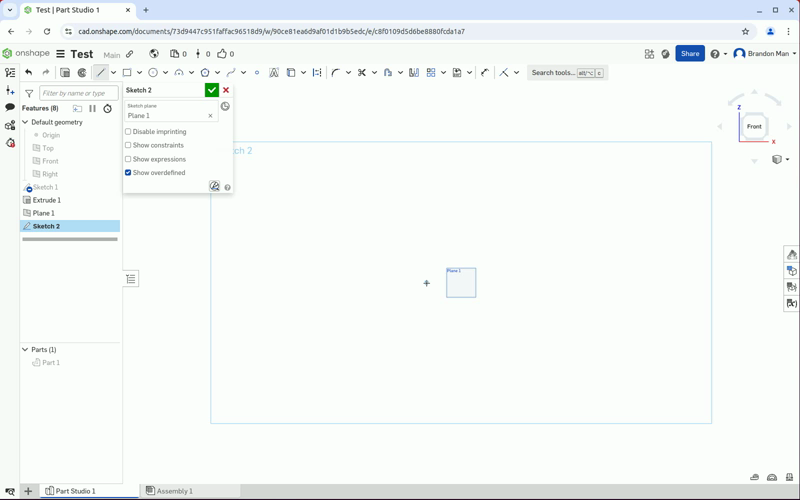
mouse_move(456, 282)
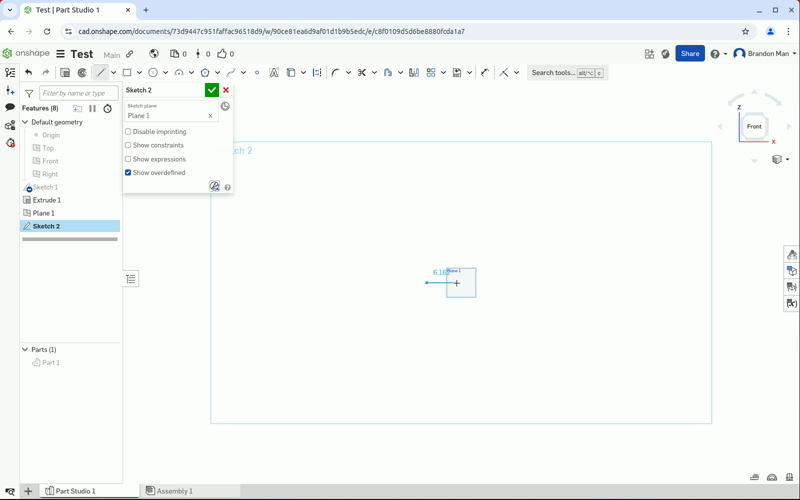
mouse_move(427, 282)
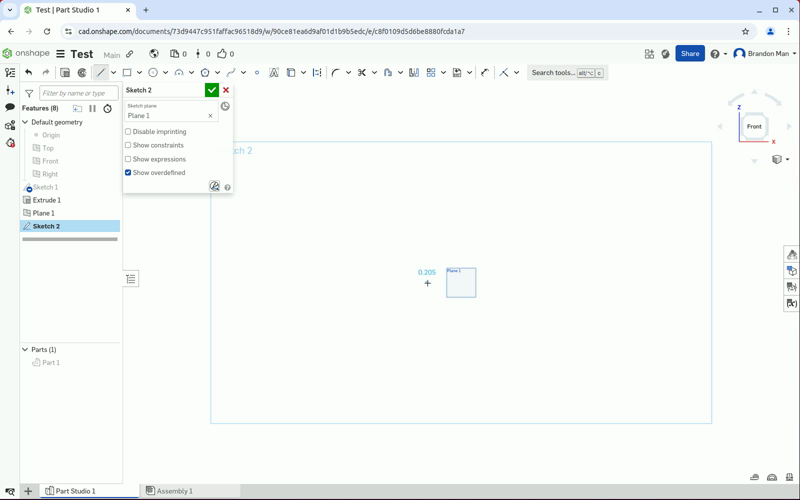
scroll(6)
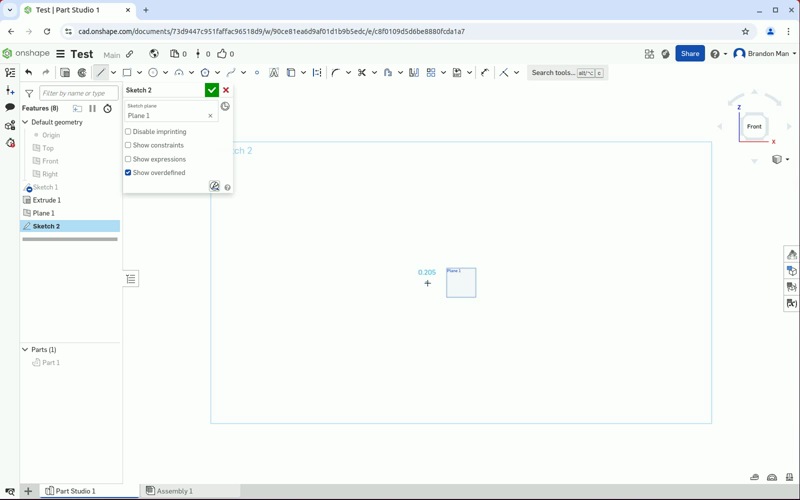
scroll(6)
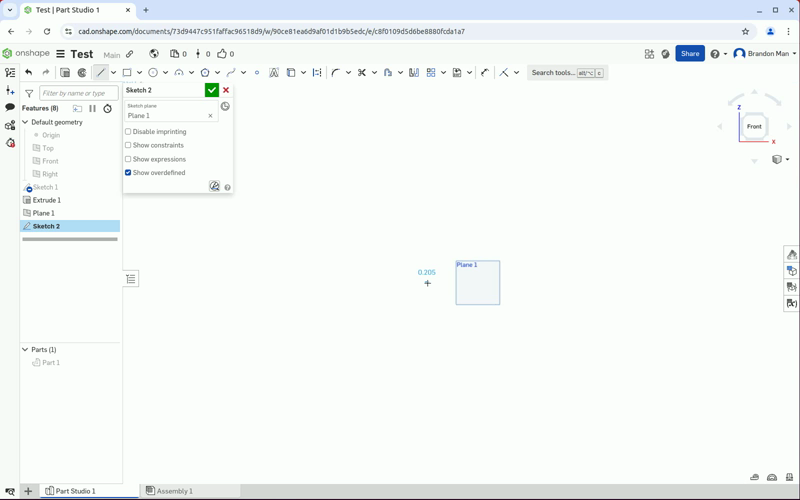
scroll(6)
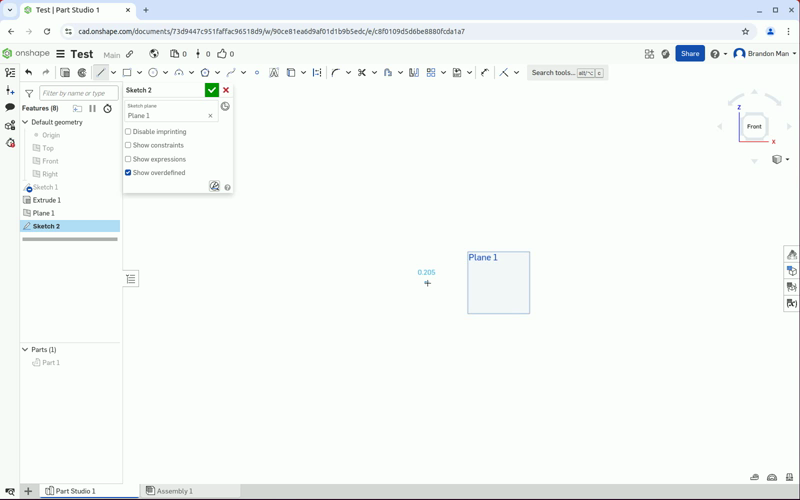
scroll(6)
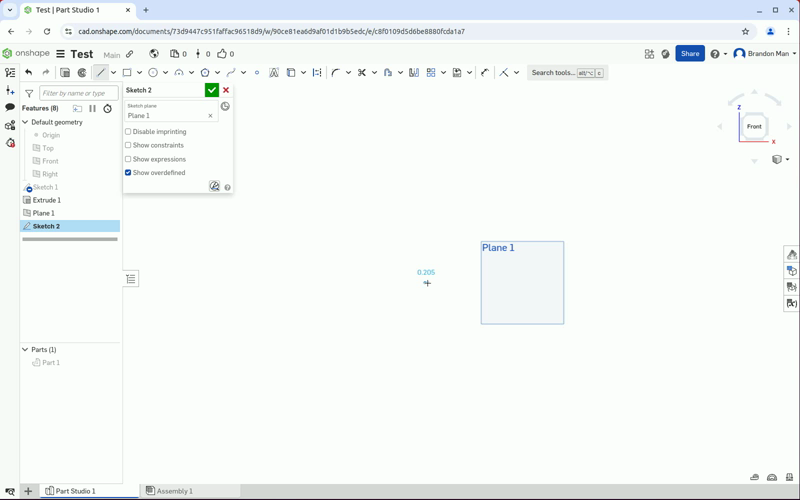
scroll(6)
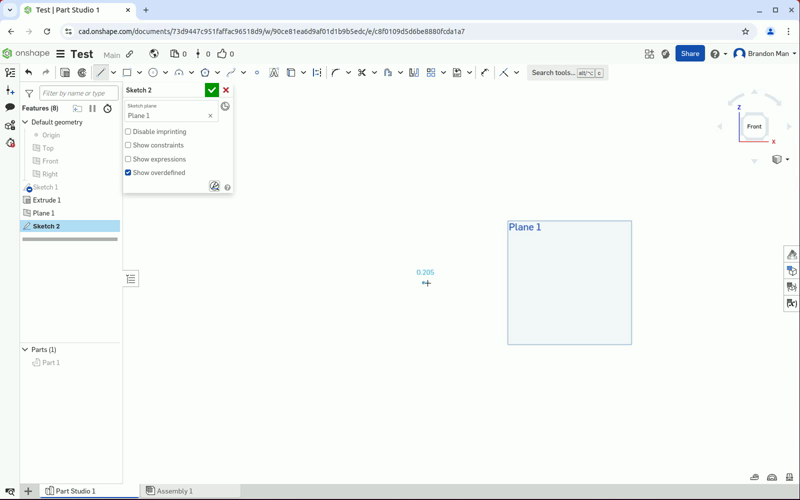
scroll(6)
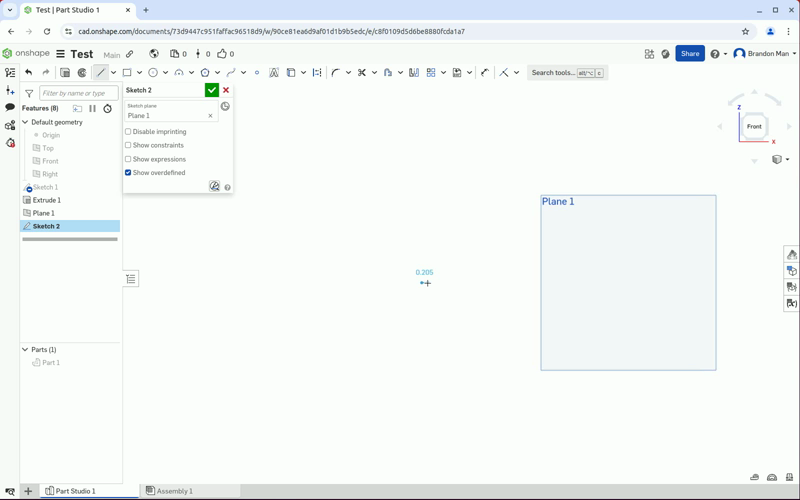
scroll(6)
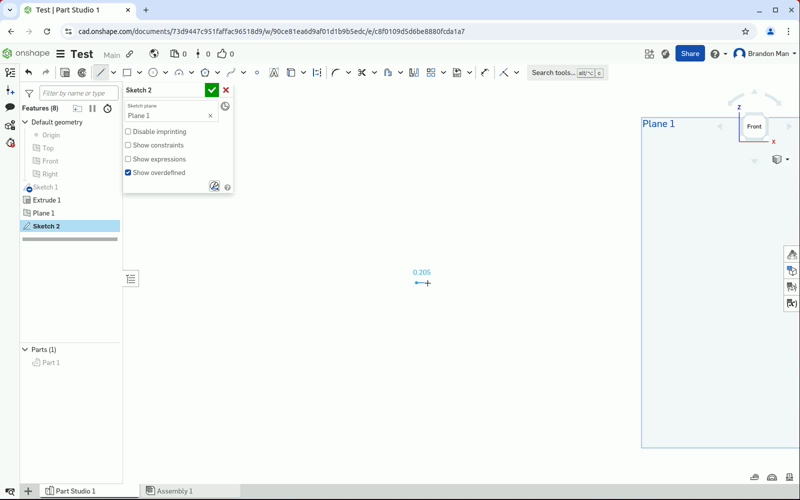
click(427, 282)
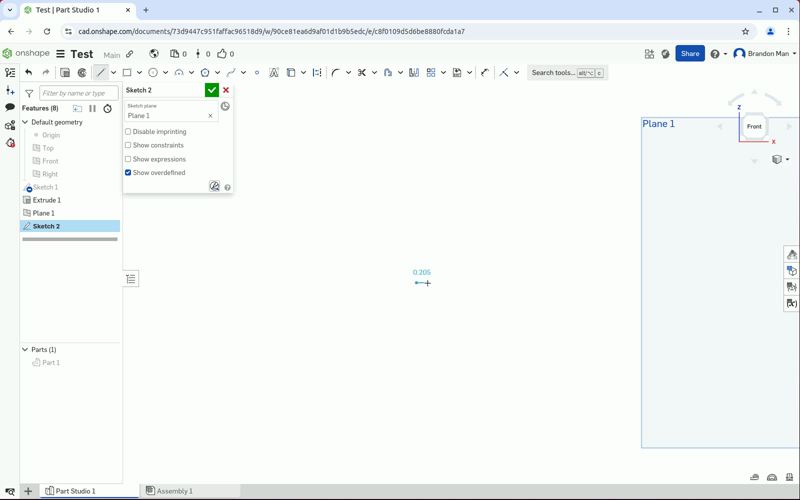
scroll(-6)
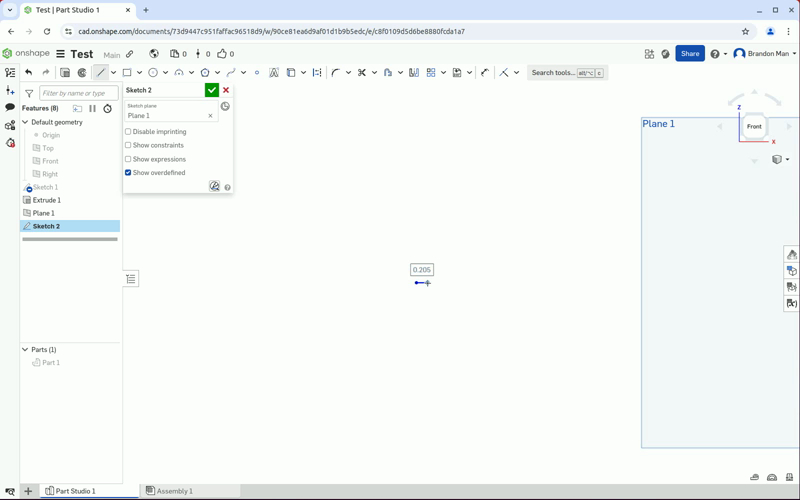
scroll(-6)
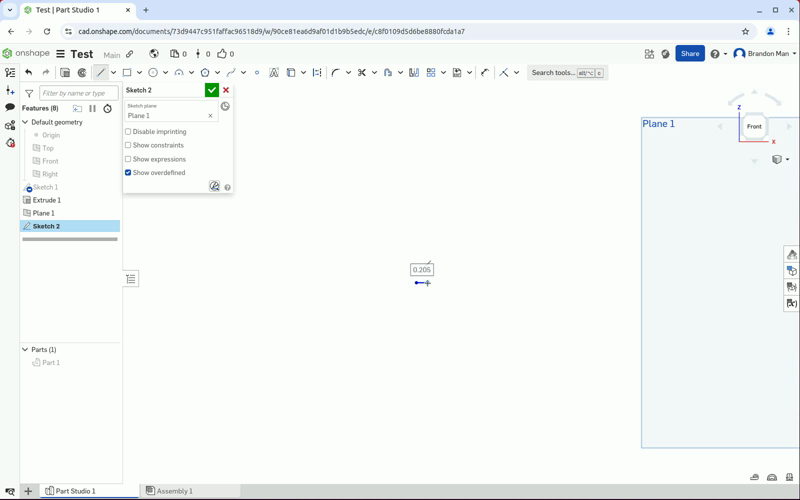
scroll(-6)
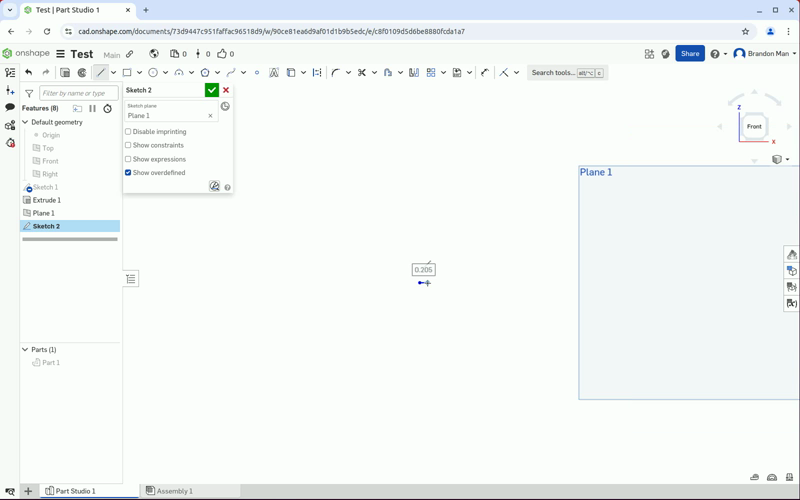
scroll(-6)
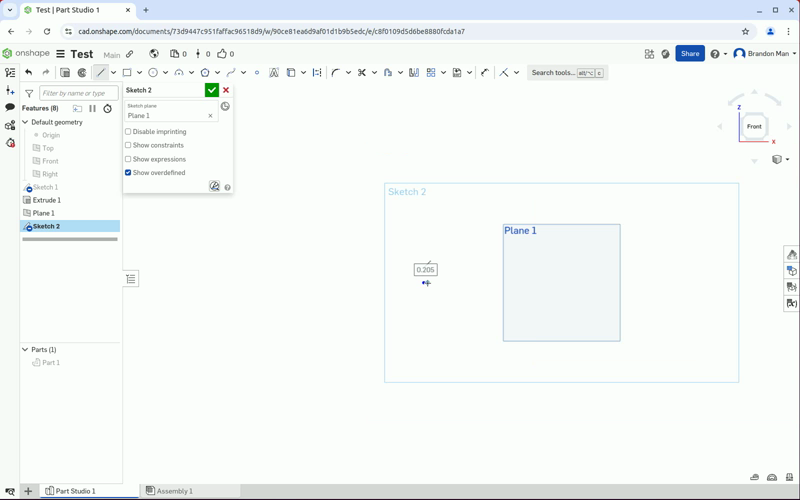
scroll(-6)
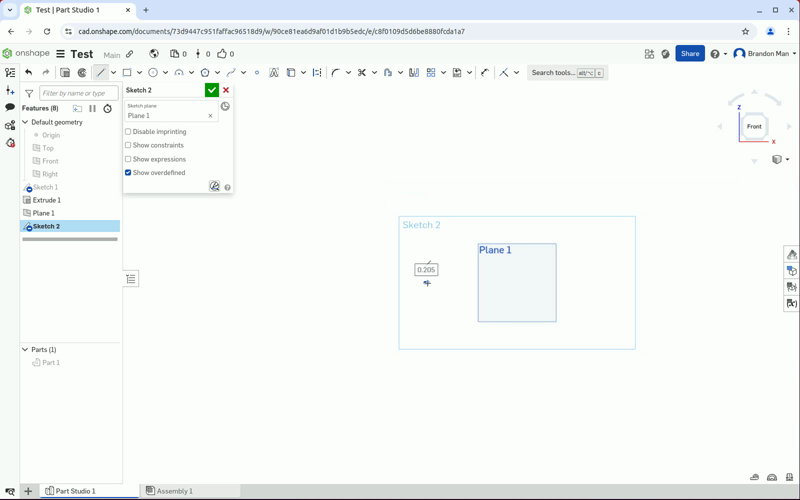
scroll(-6)
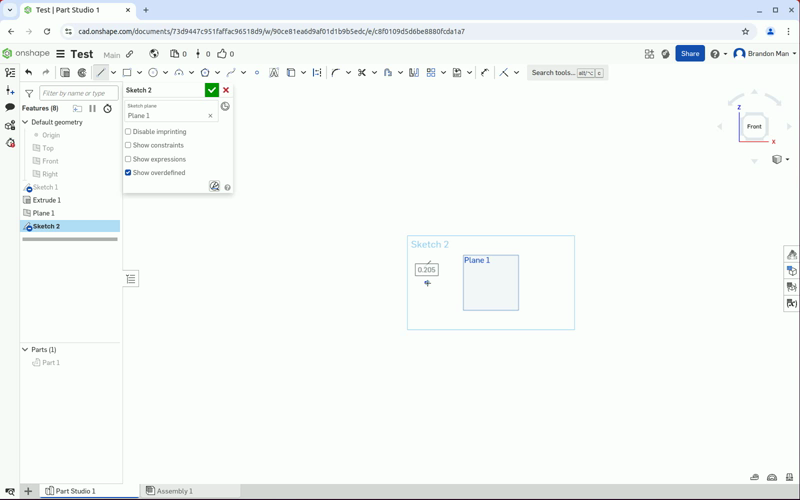
scroll(-6)
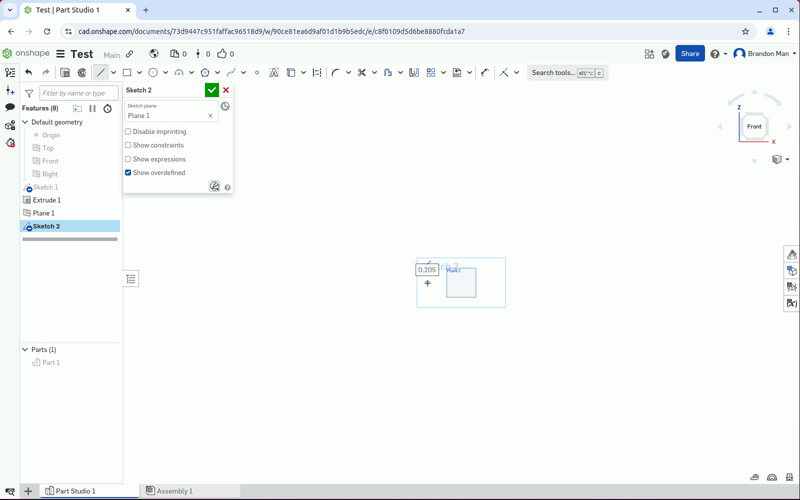
key_up(shift)
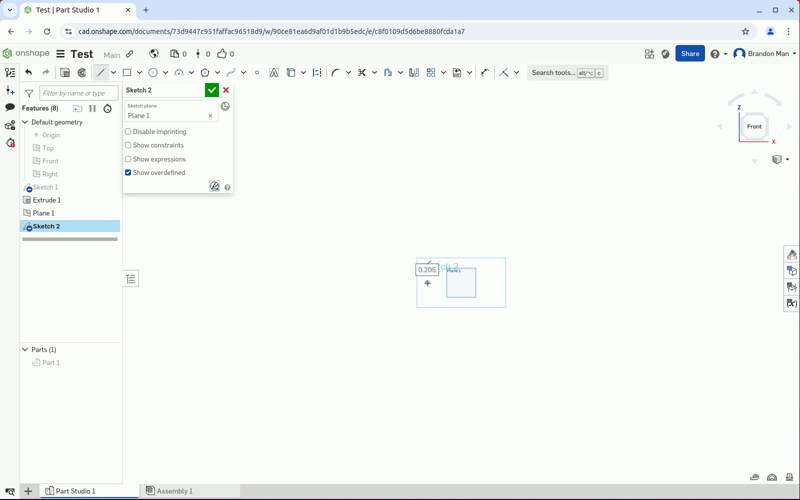
key_down(shift)
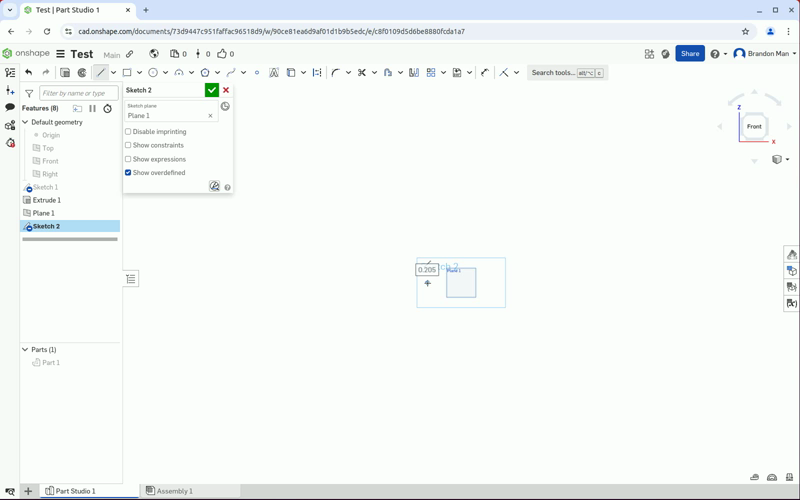
mouse_move(427, 170)
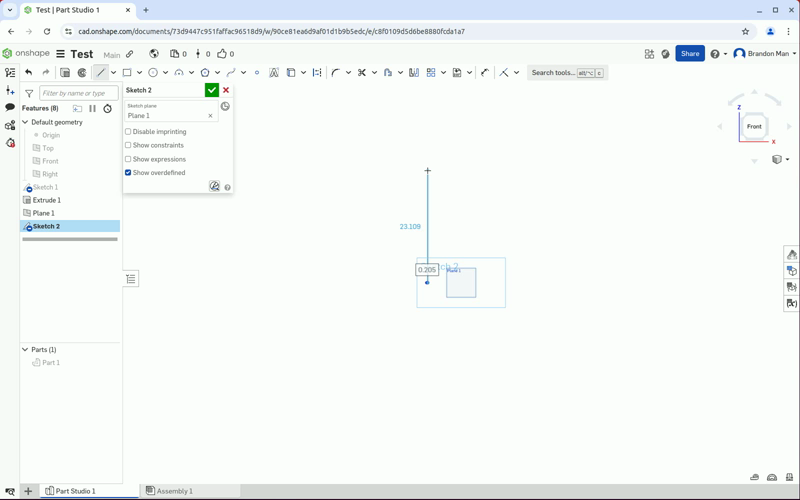
click(427, 170)
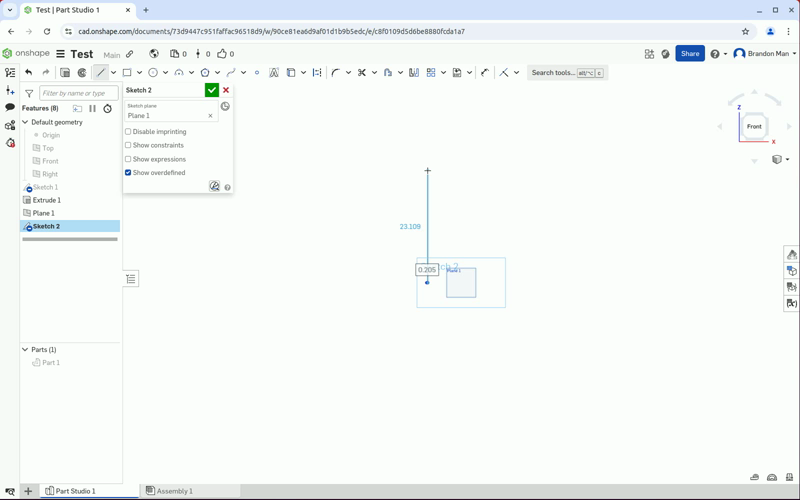
key_up(shift)
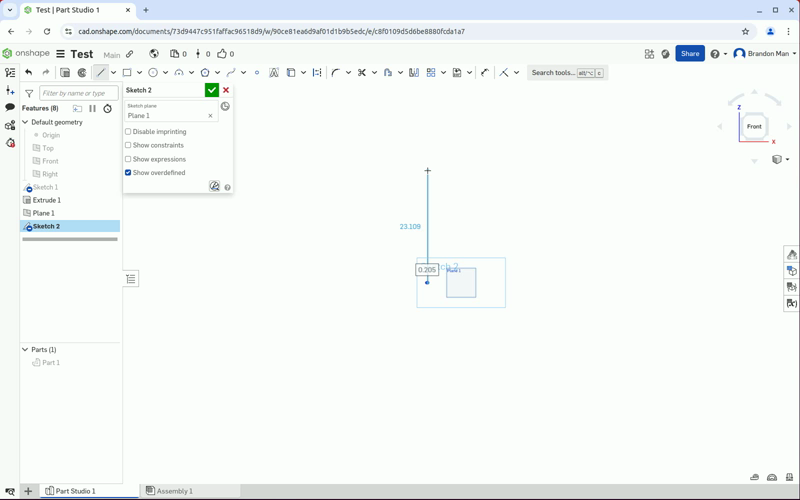
key_down(shift)
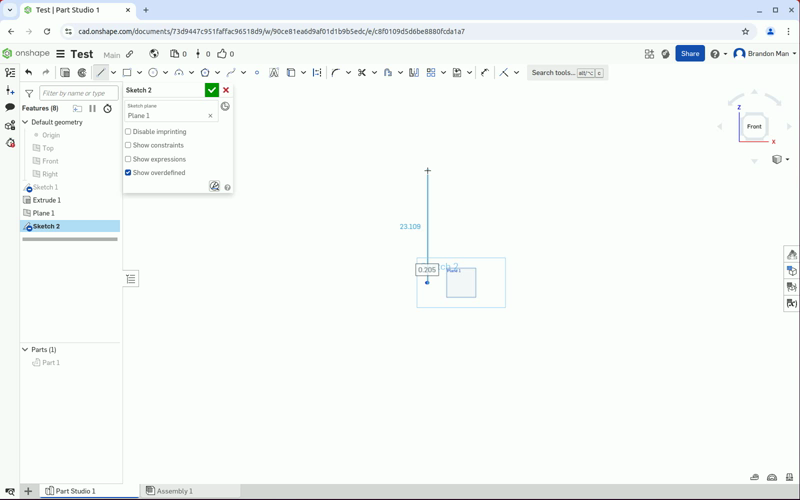
mouse_move(457, 170)
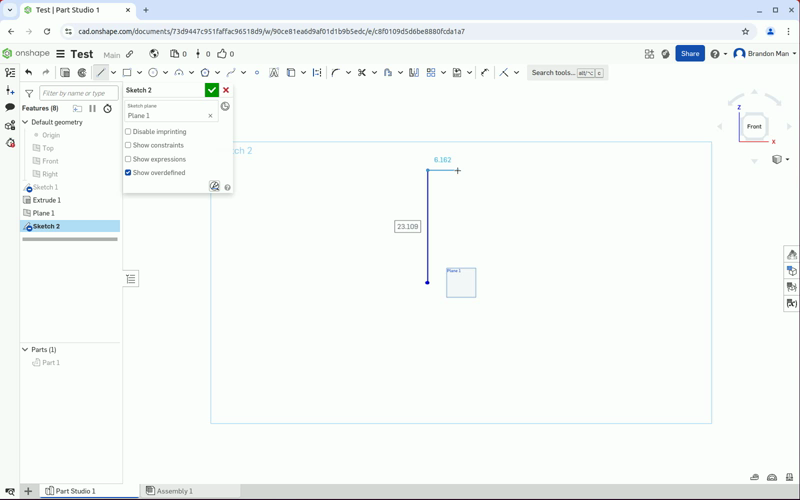
mouse_move(426, 170)
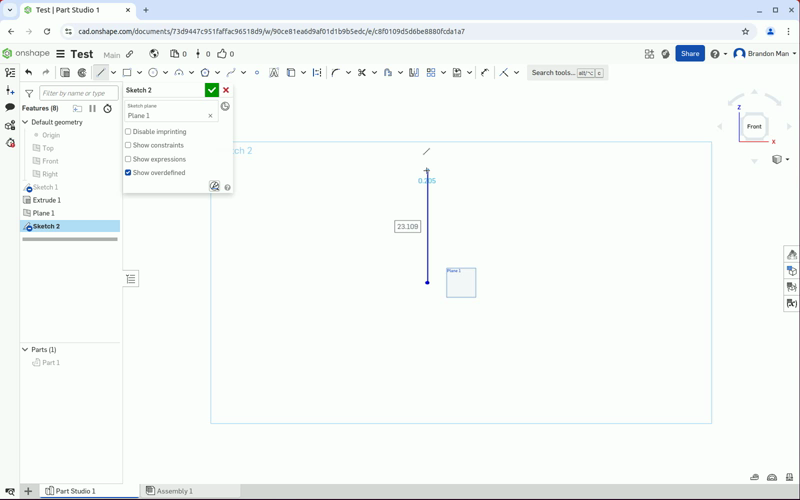
scroll(6)
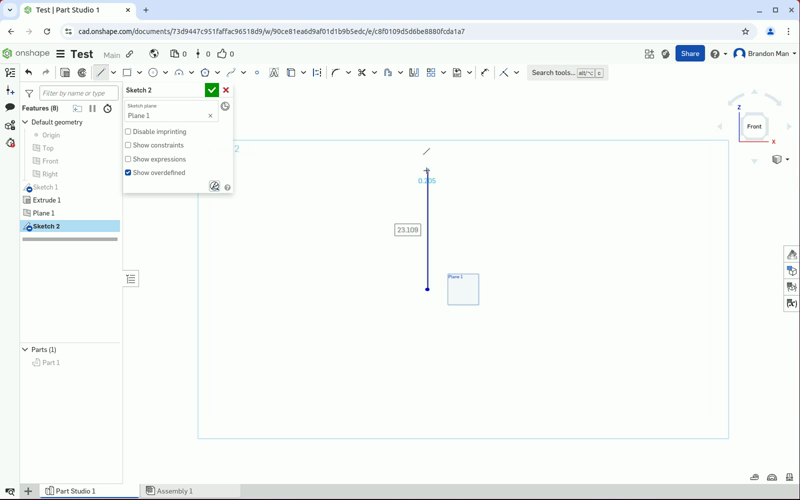
scroll(6)
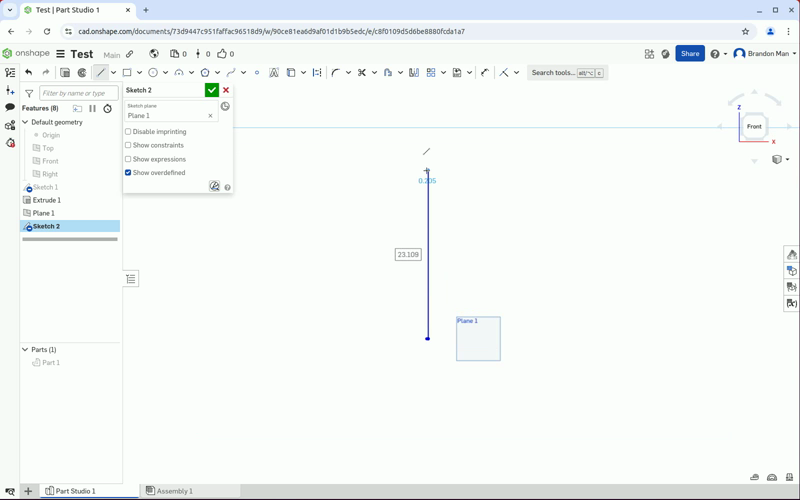
scroll(6)
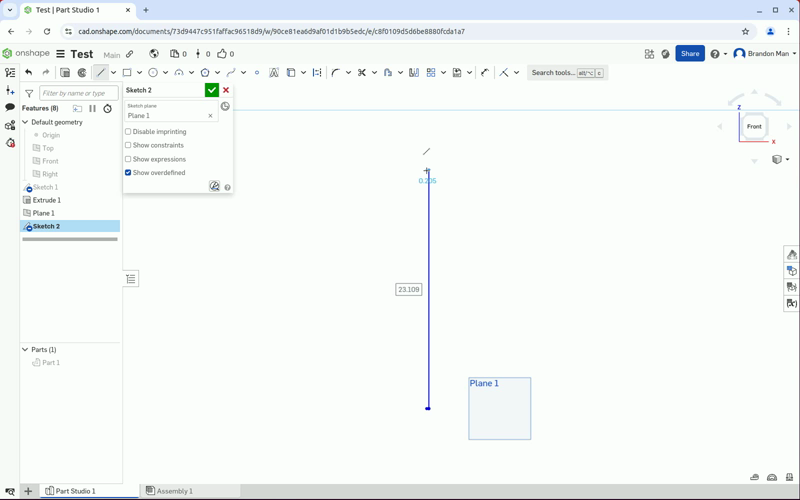
scroll(6)
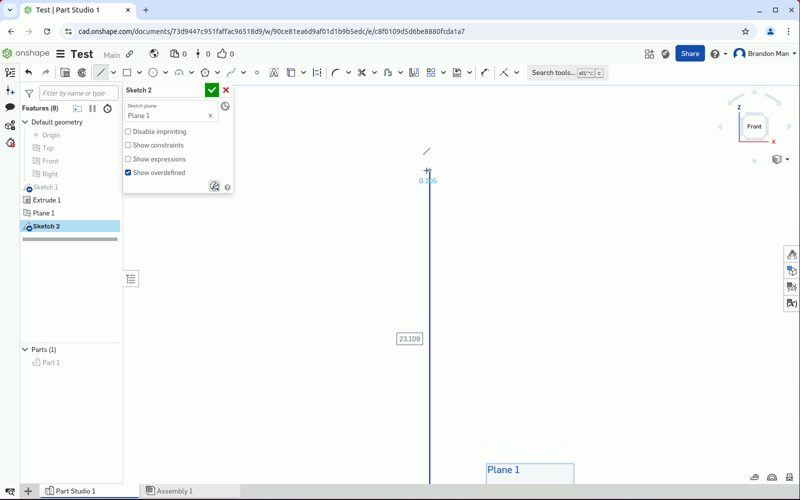
scroll(6)
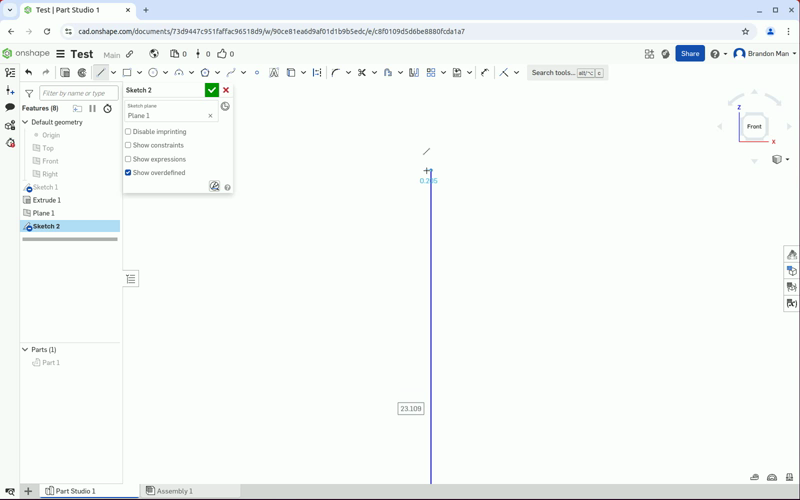
scroll(6)
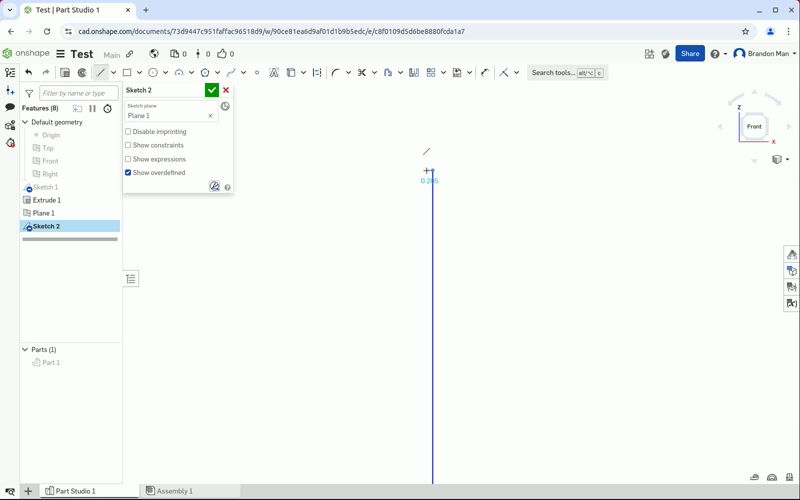
scroll(6)
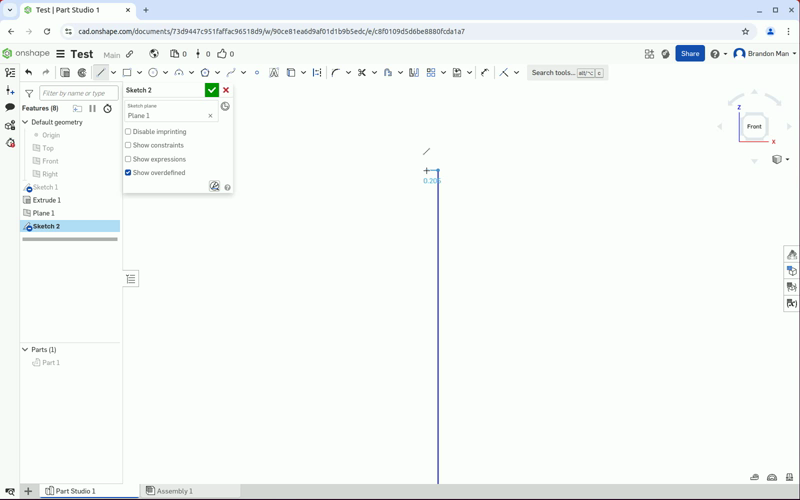
click(426, 170)
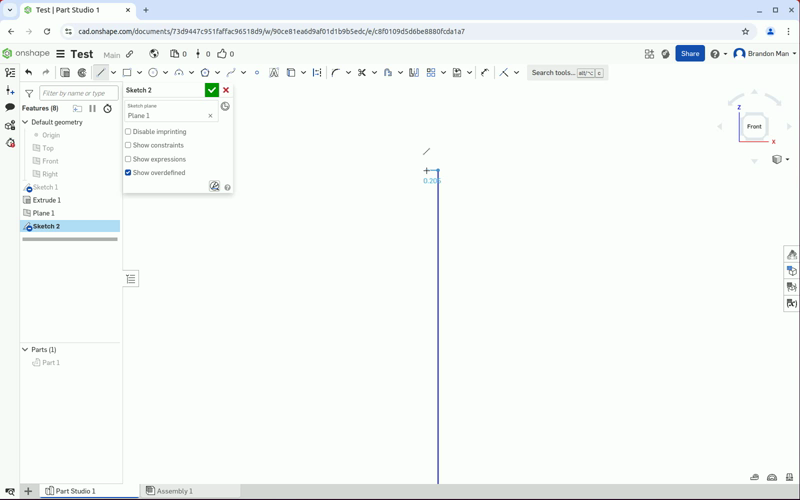
scroll(-6)
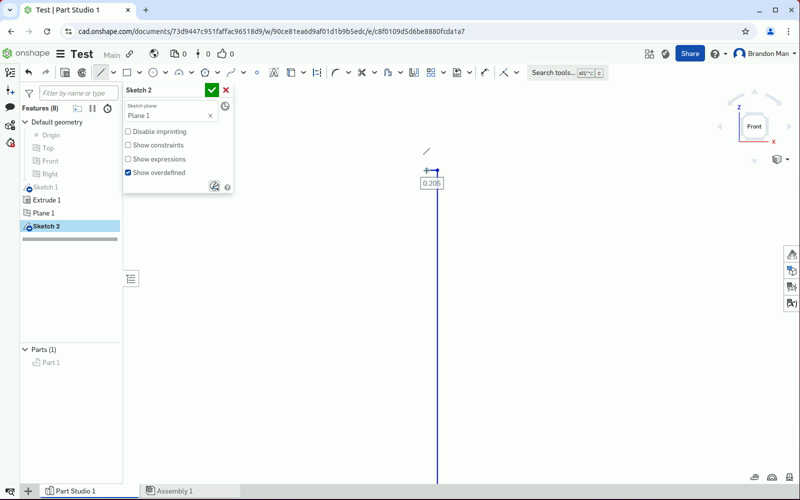
scroll(-6)
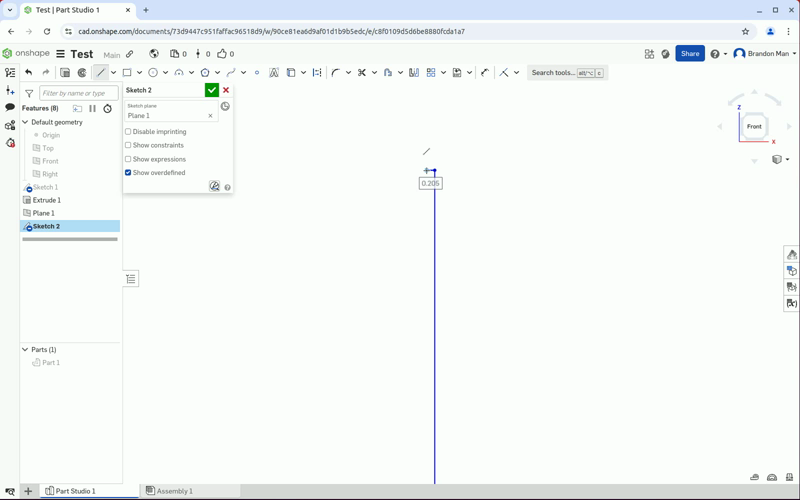
scroll(-6)
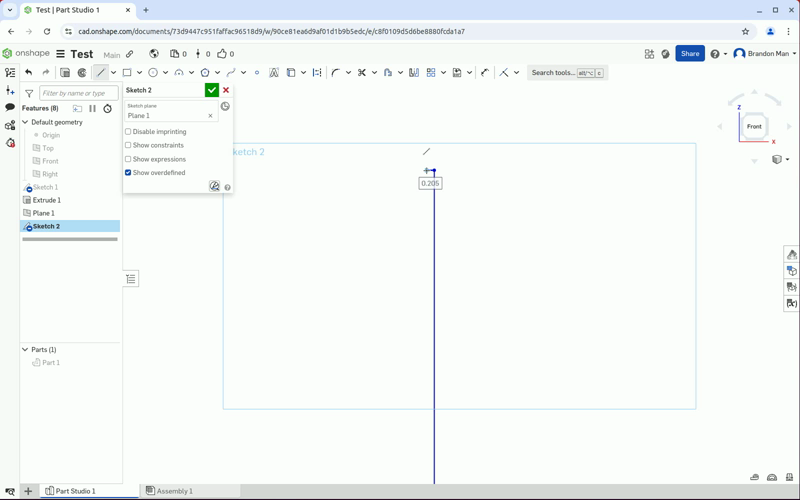
scroll(-6)
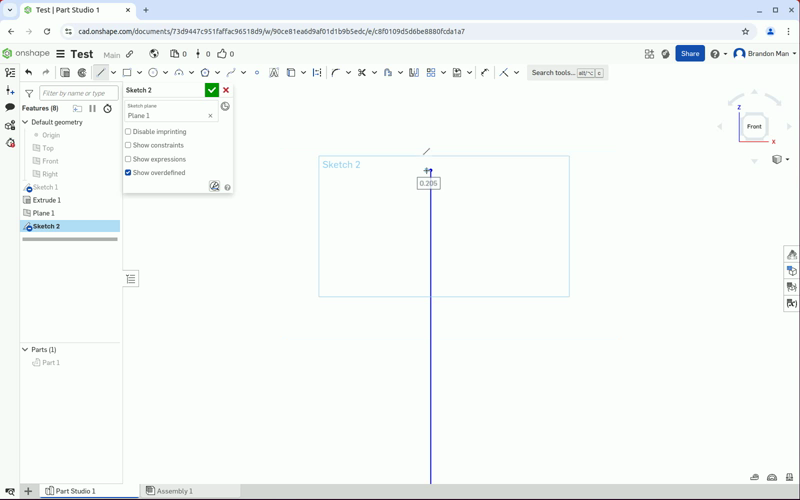
scroll(-6)
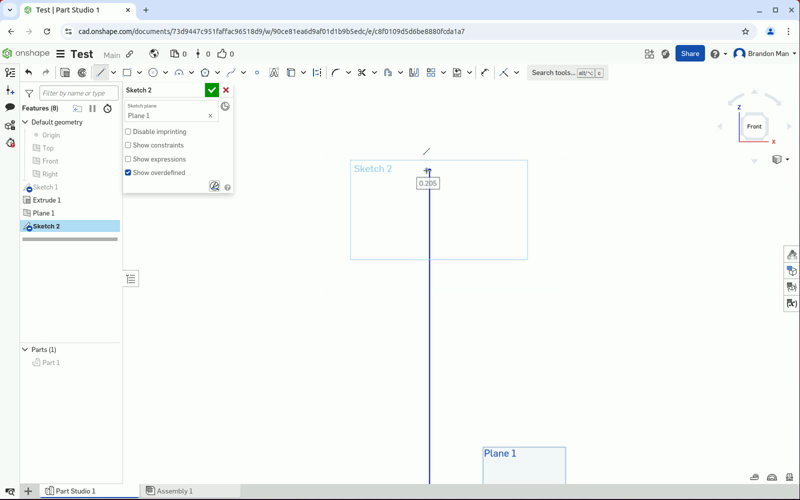
scroll(-6)
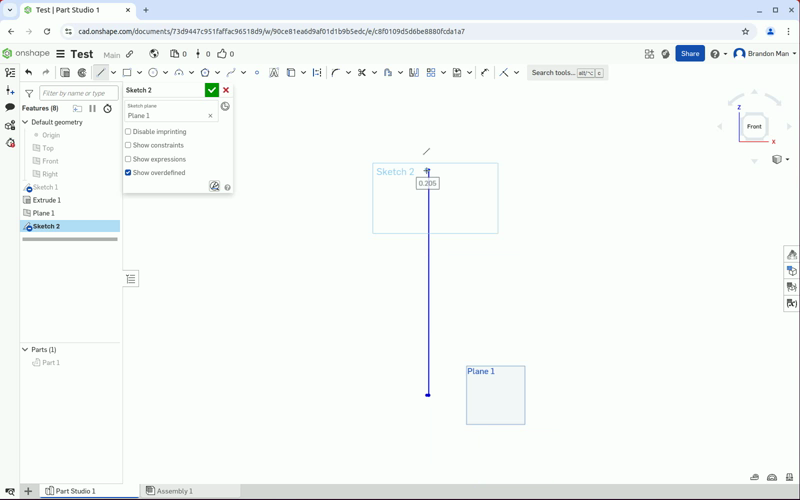
scroll(-6)
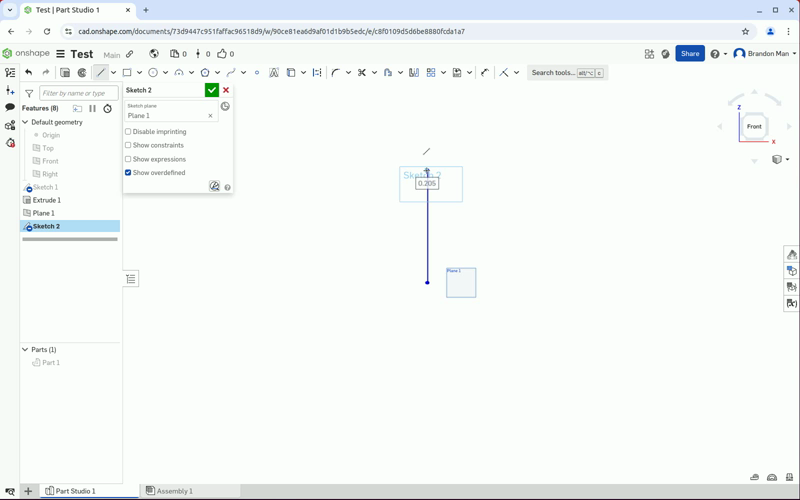
key_up(shift)
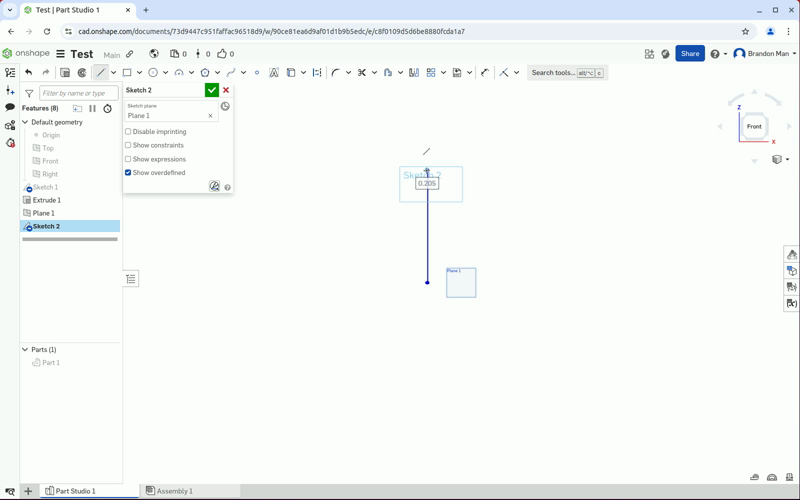
key_down(shift)
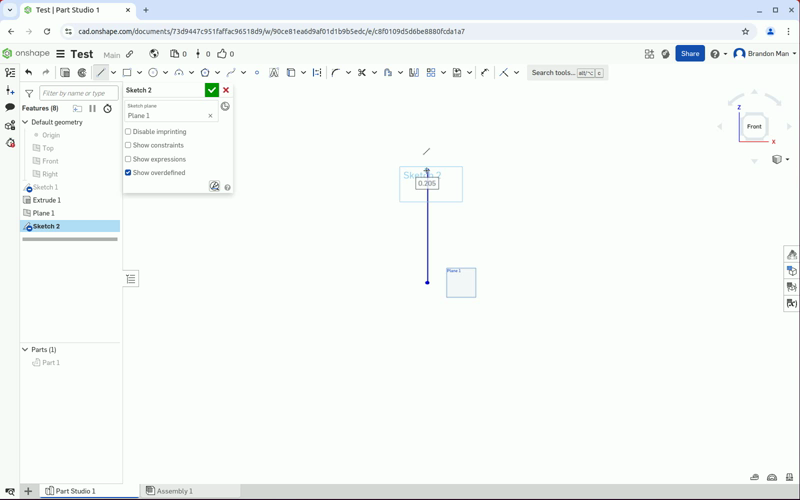
mouse_move(426, 282)
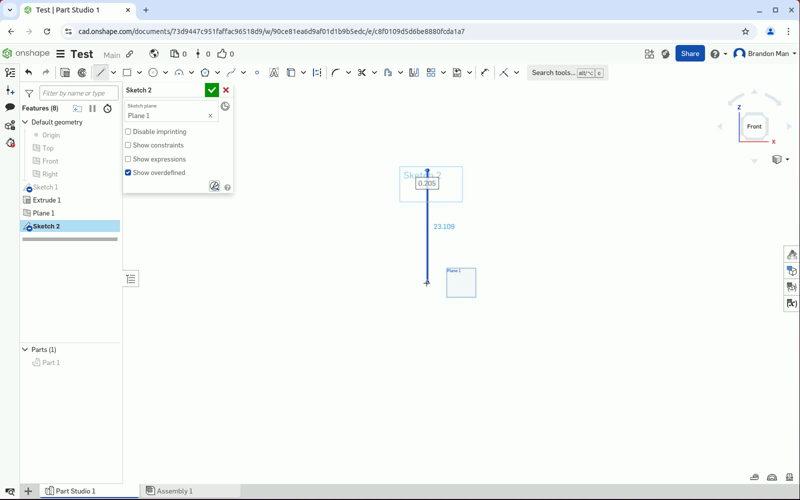
scroll(6)
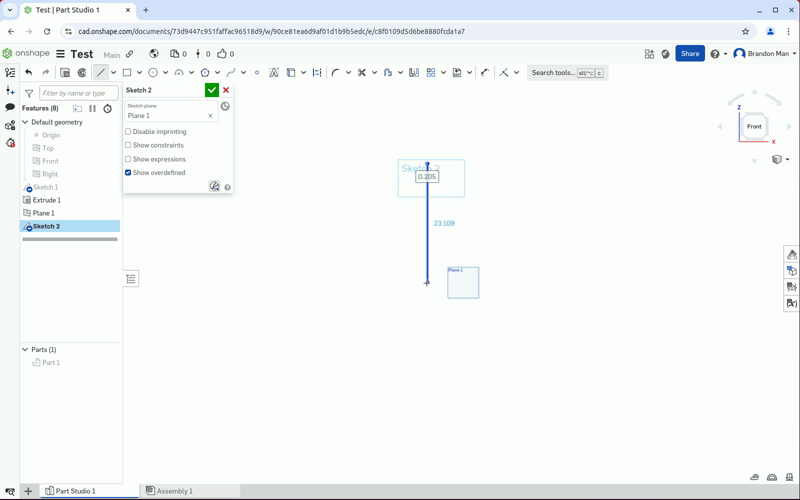
scroll(6)
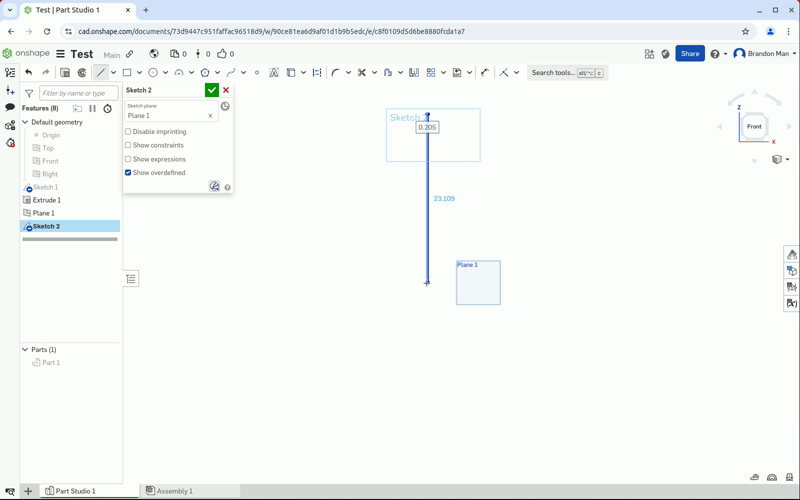
scroll(6)
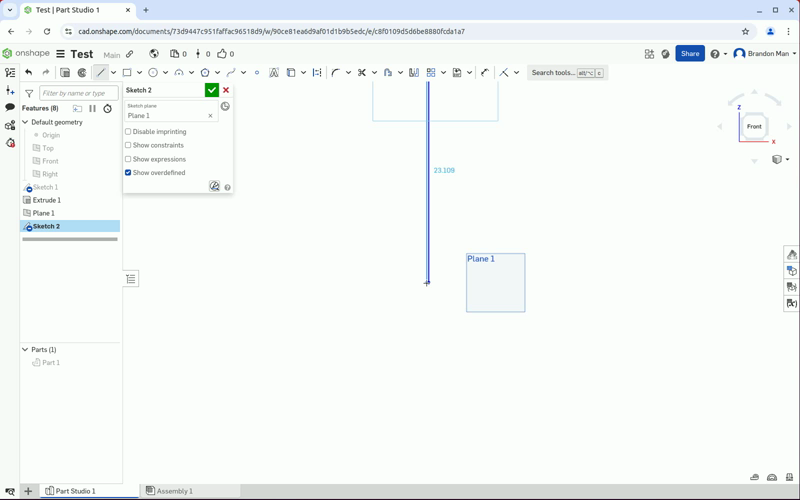
scroll(6)
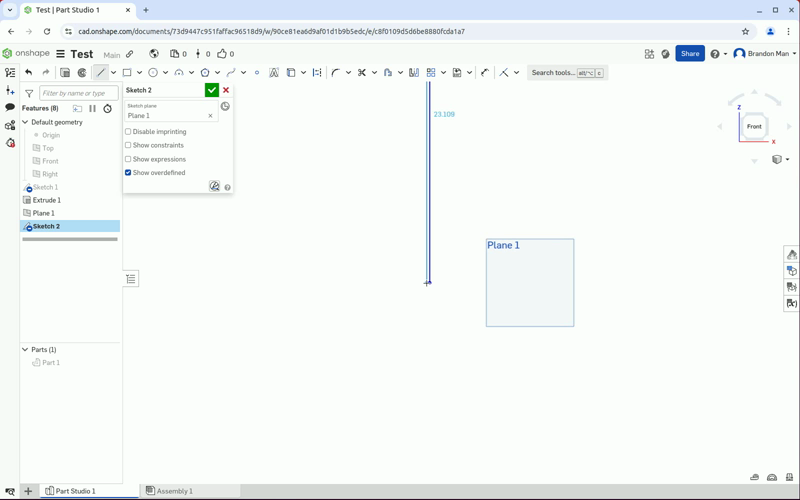
scroll(6)
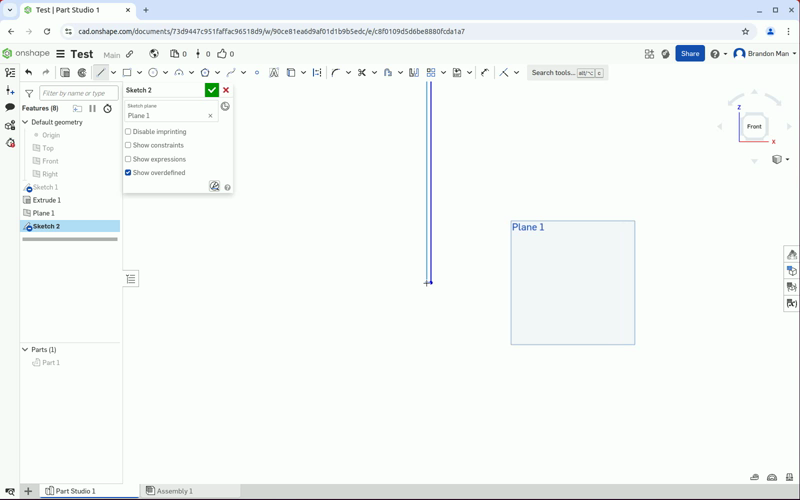
scroll(6)
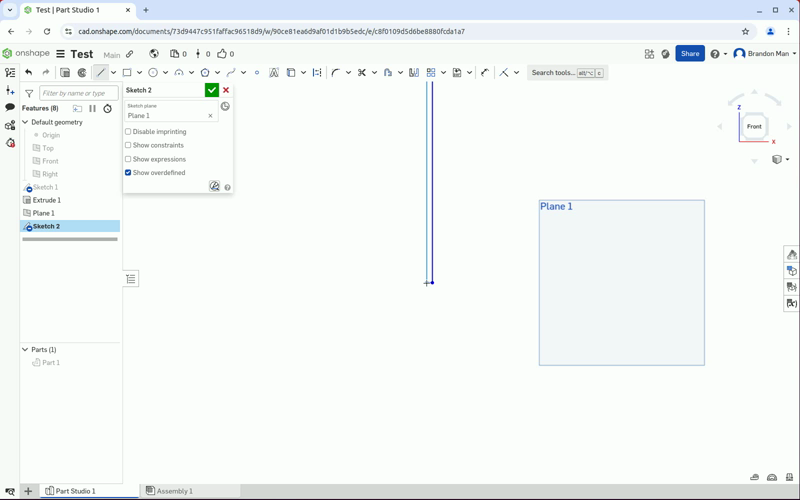
scroll(6)
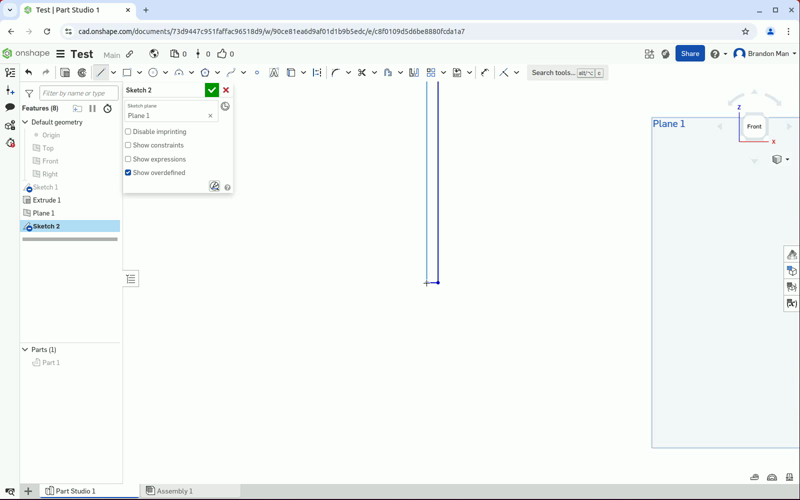
key_up(shift)
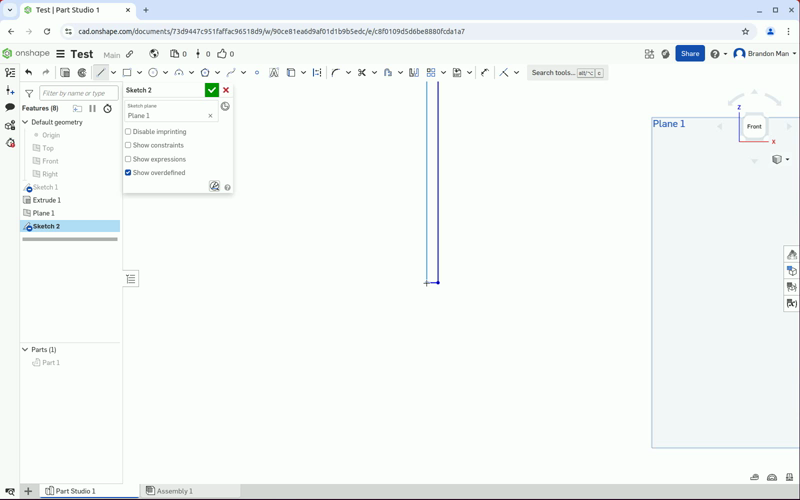
click(426, 282)
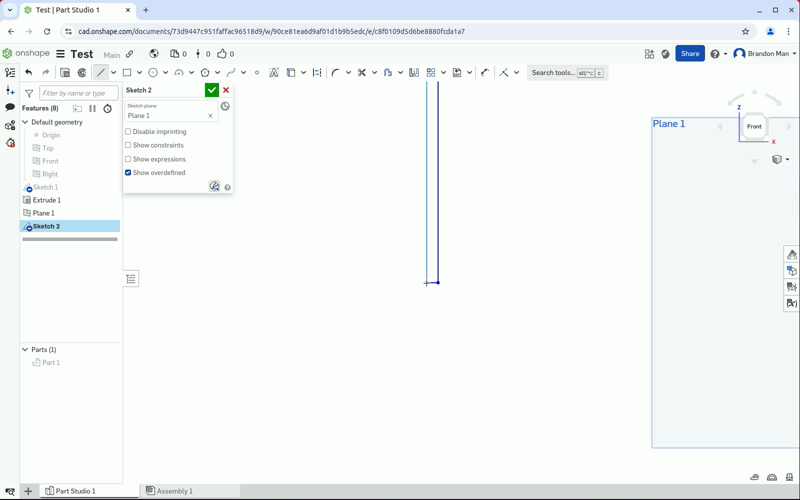
scroll(-6)
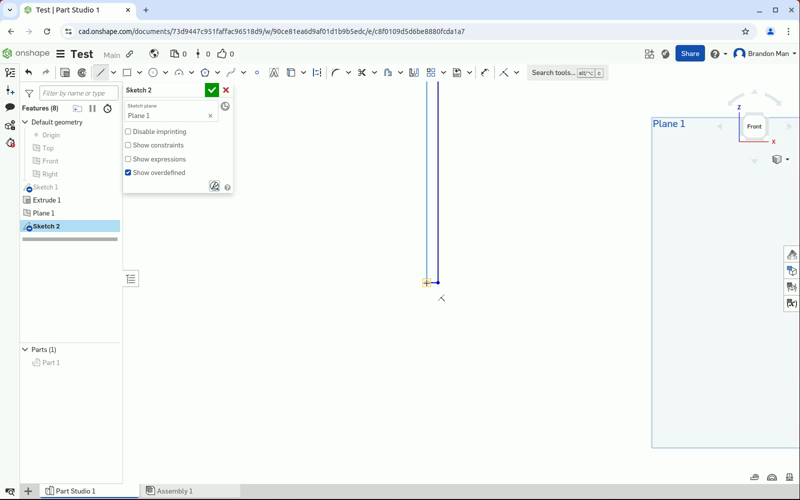
scroll(-6)
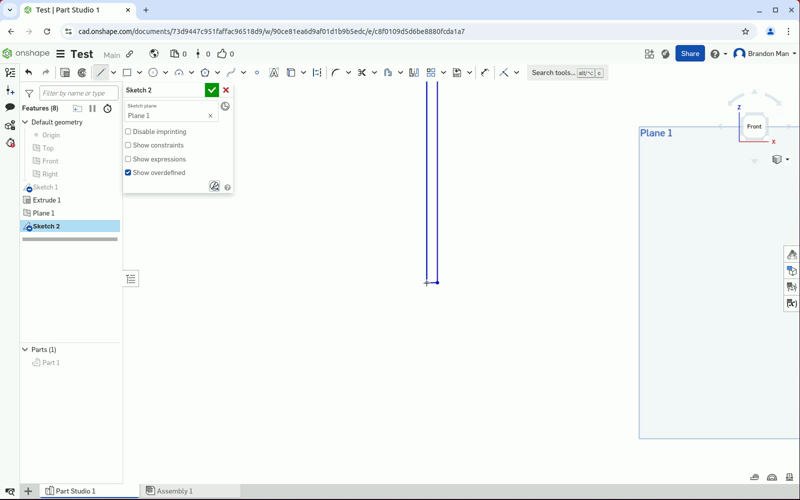
scroll(-6)
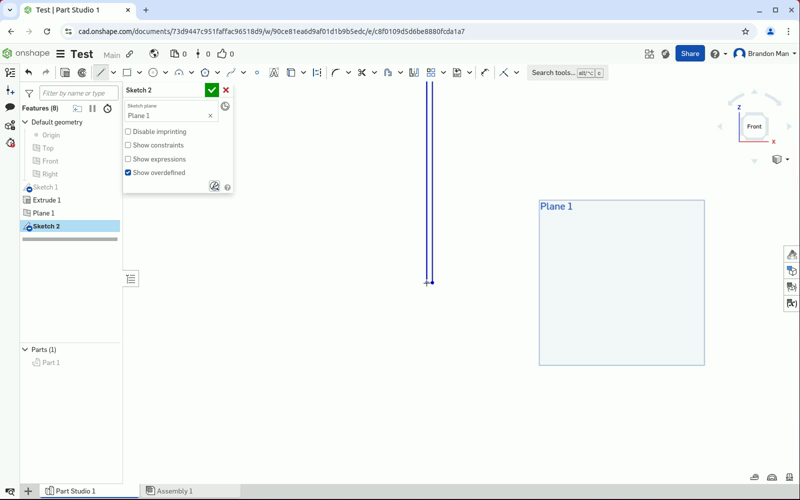
scroll(-6)
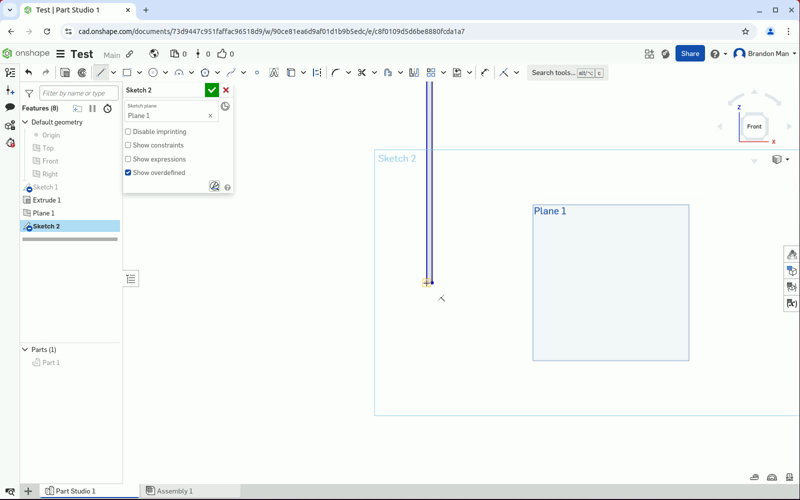
scroll(-6)
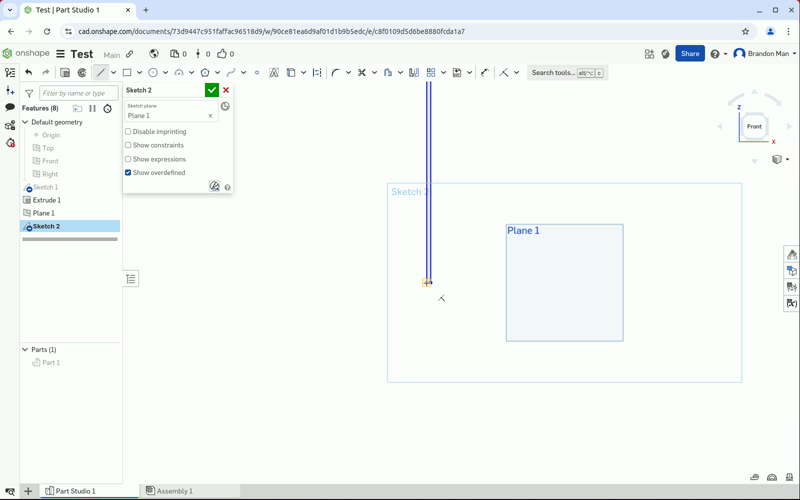
scroll(-6)
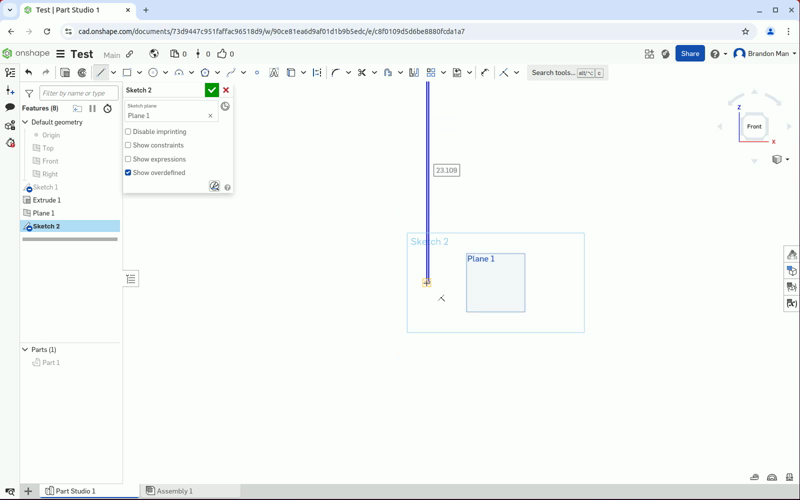
scroll(-6)
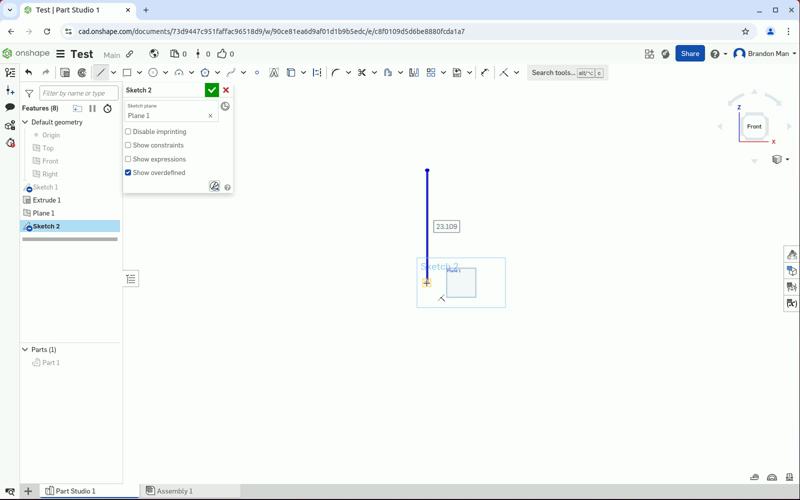
key(esc)
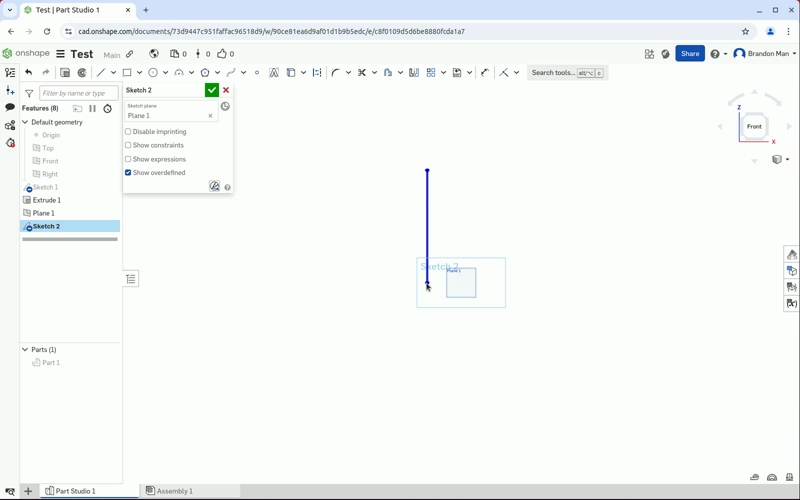
mouse_move(426, 190)
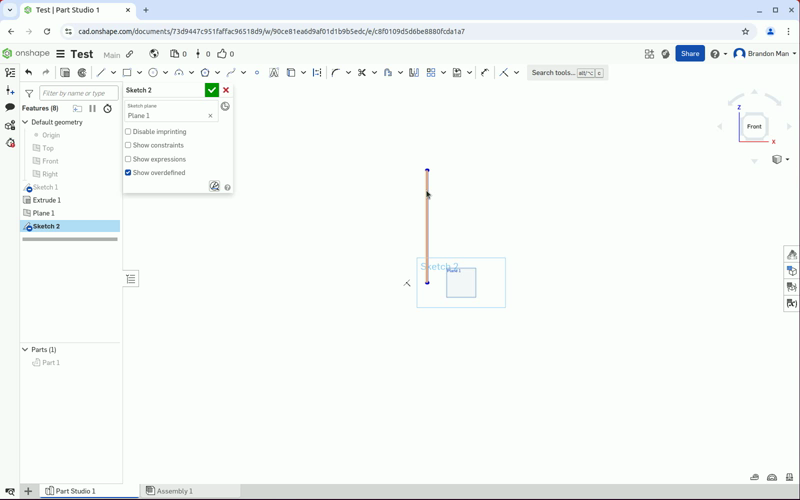
scroll(6)
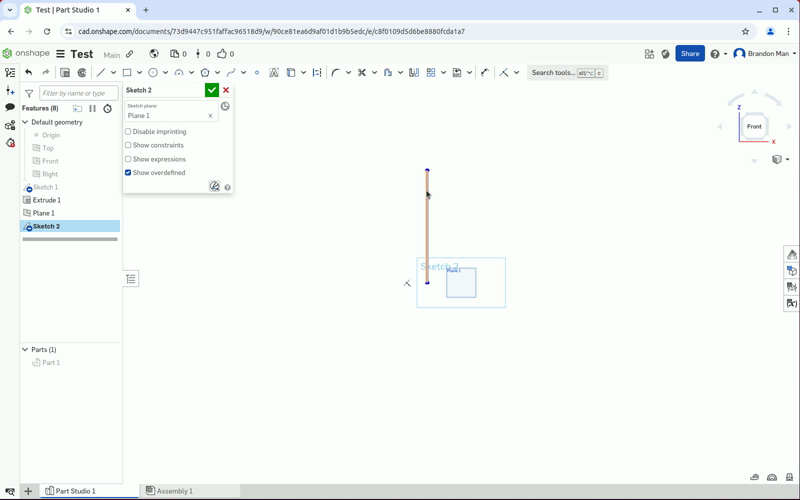
scroll(6)
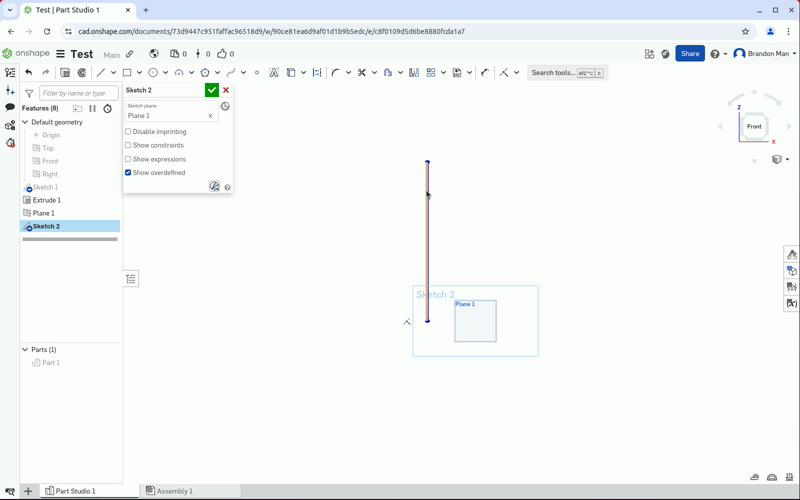
scroll(6)
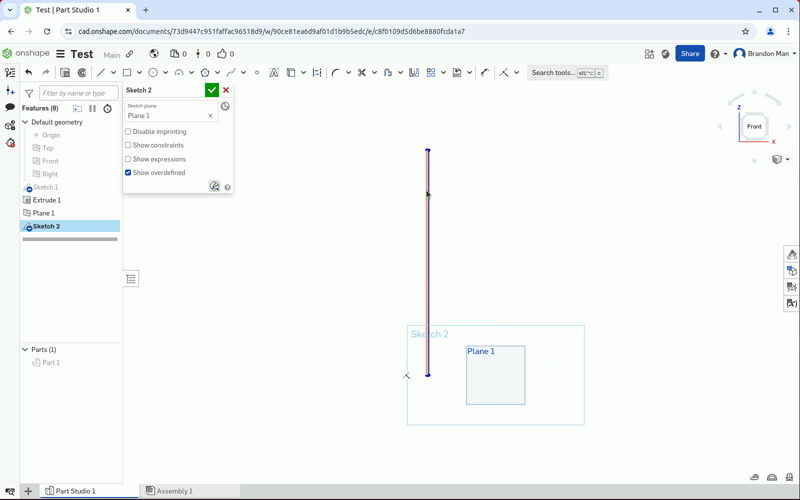
scroll(6)
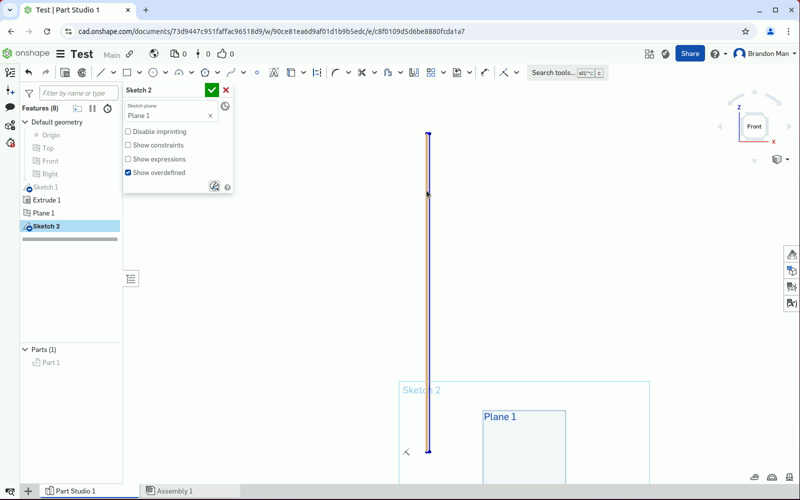
scroll(6)
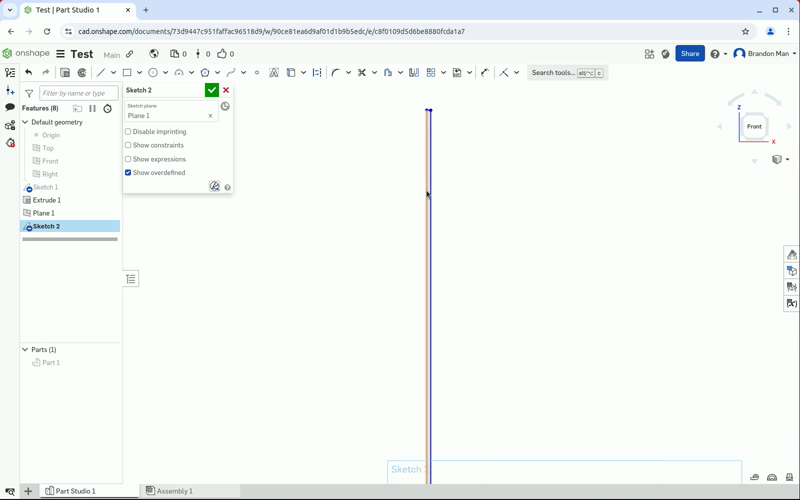
scroll(6)
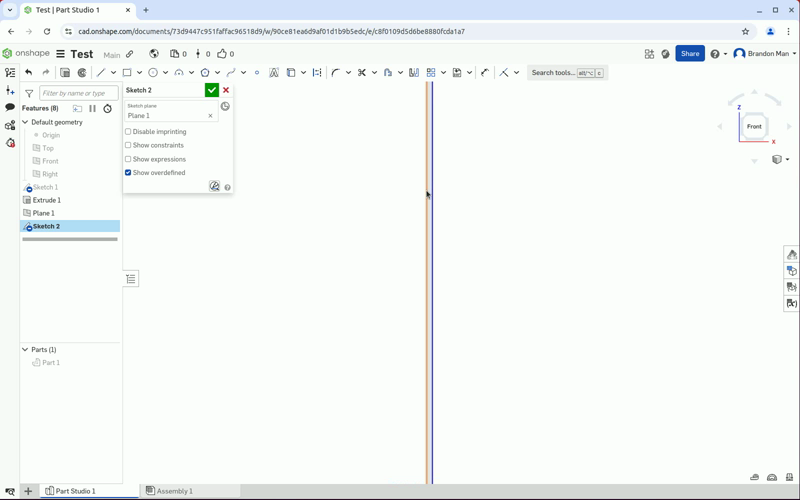
scroll(6)
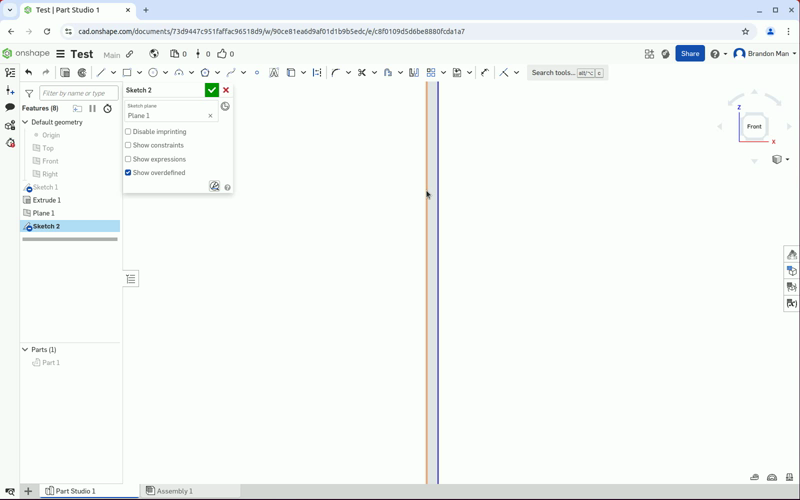
click(426, 190)
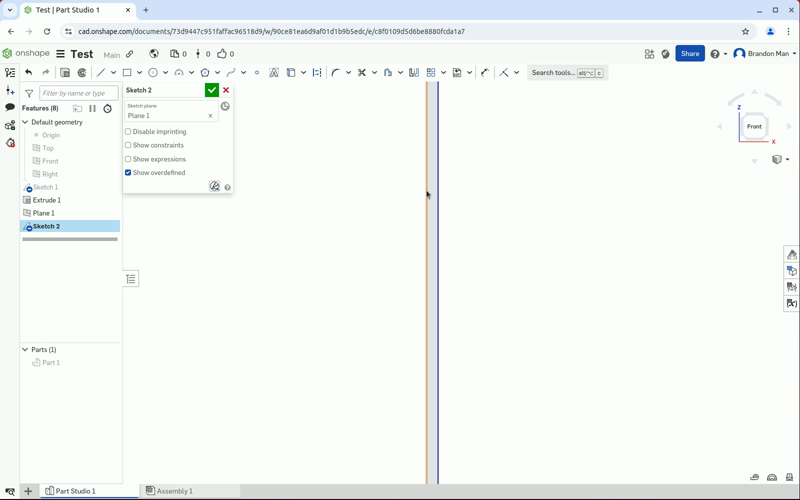
scroll(-6)
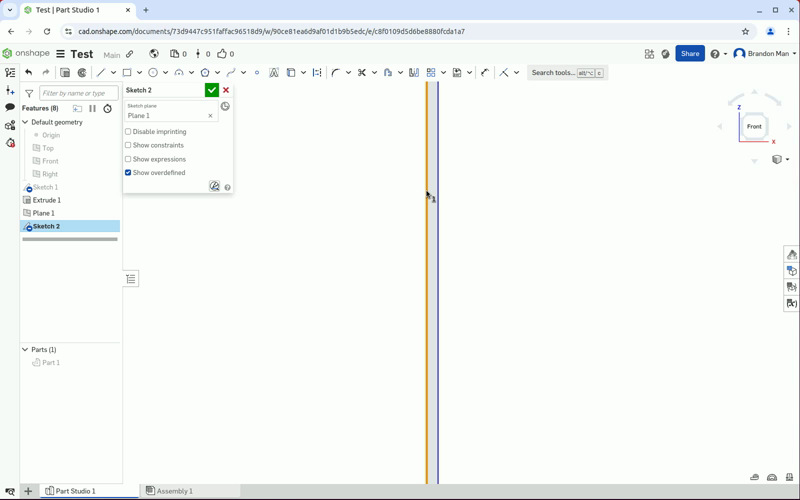
scroll(-6)
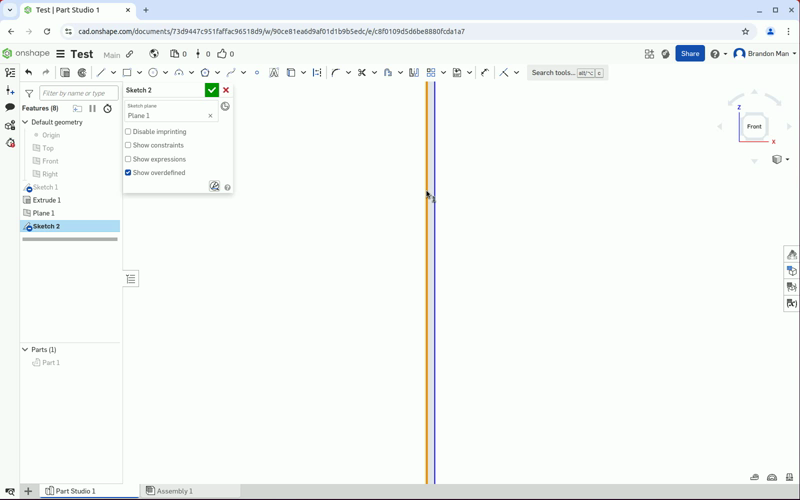
scroll(-6)
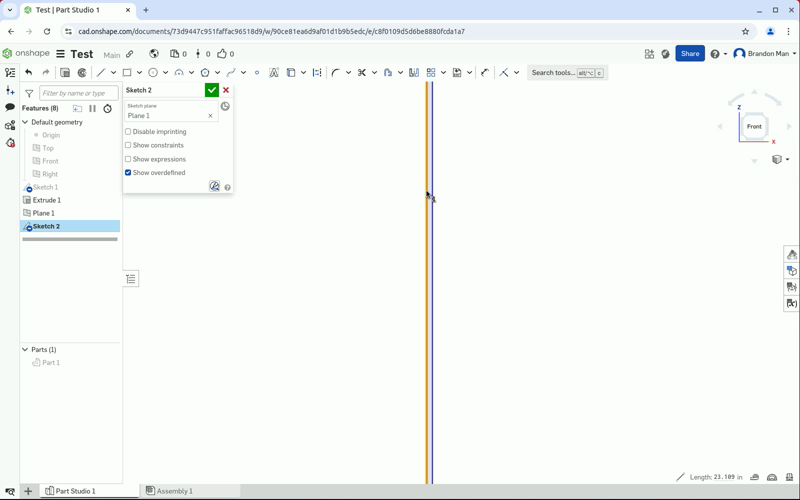
scroll(-6)
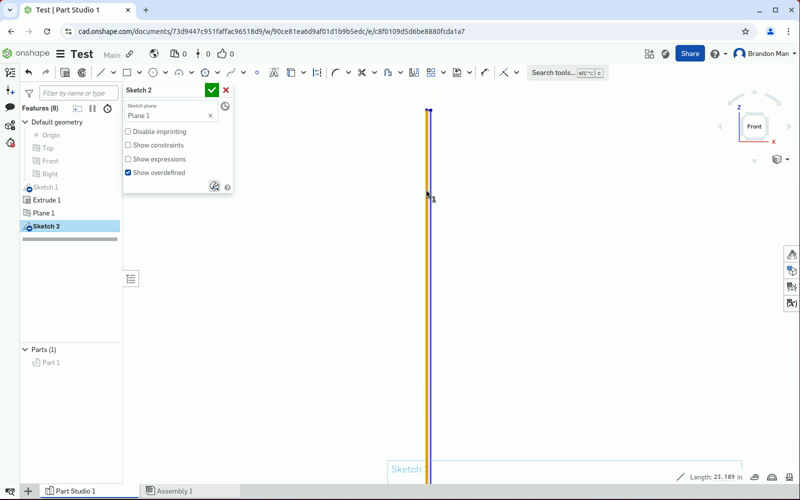
scroll(-6)
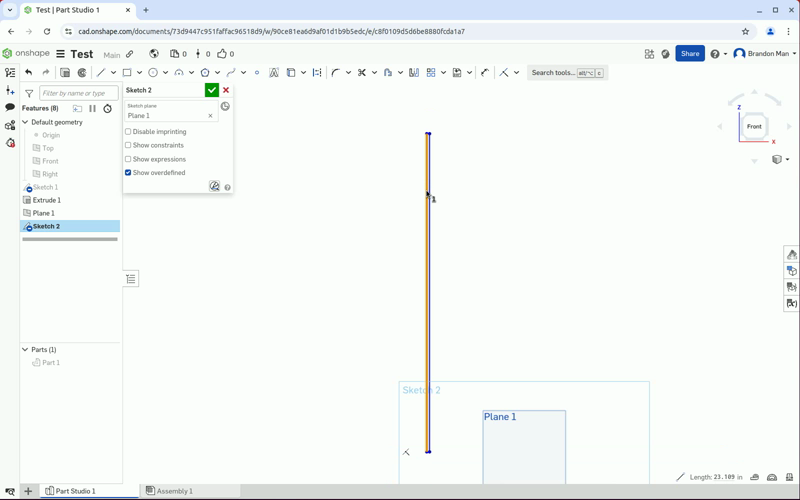
scroll(-6)
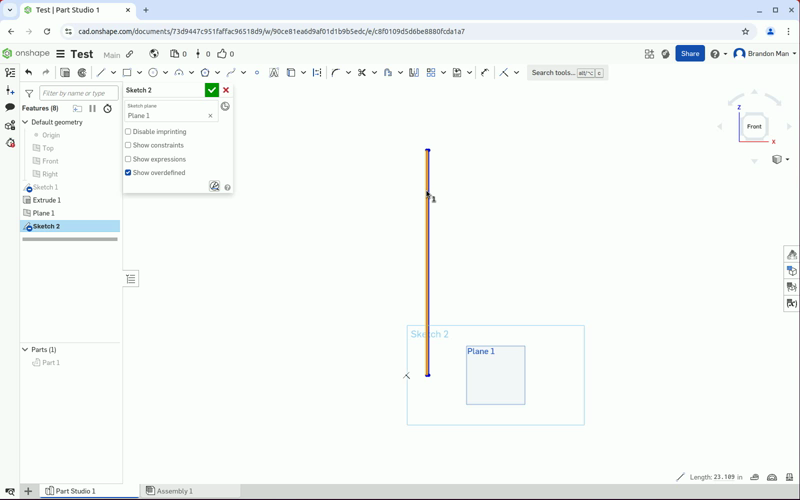
scroll(-6)
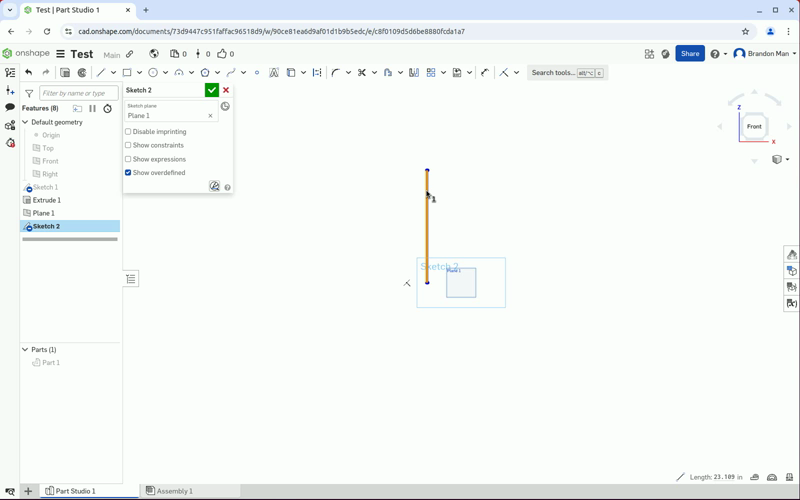
mouse_move(73, 352)
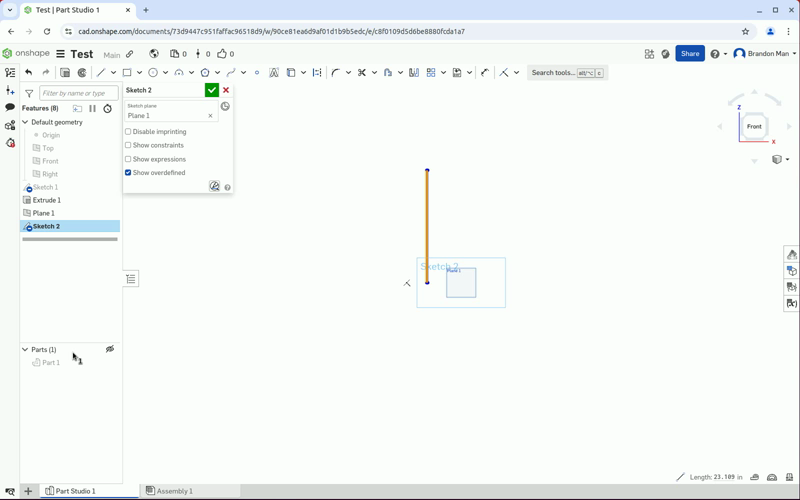
key(shift+y)
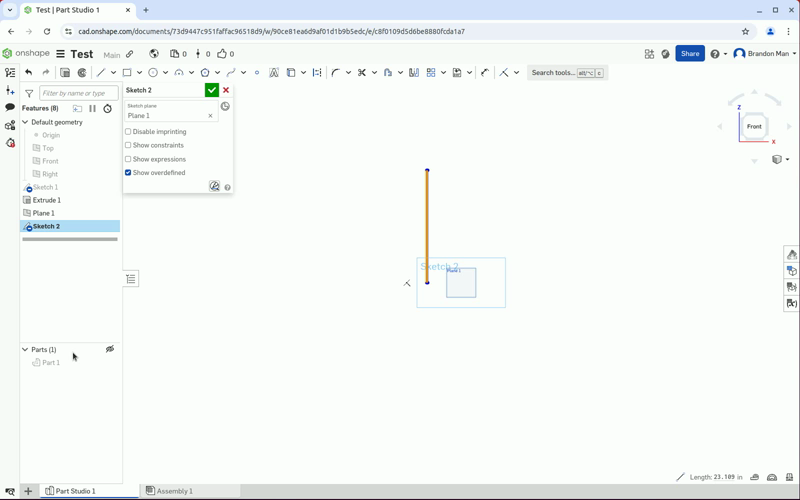
key(shift+e)
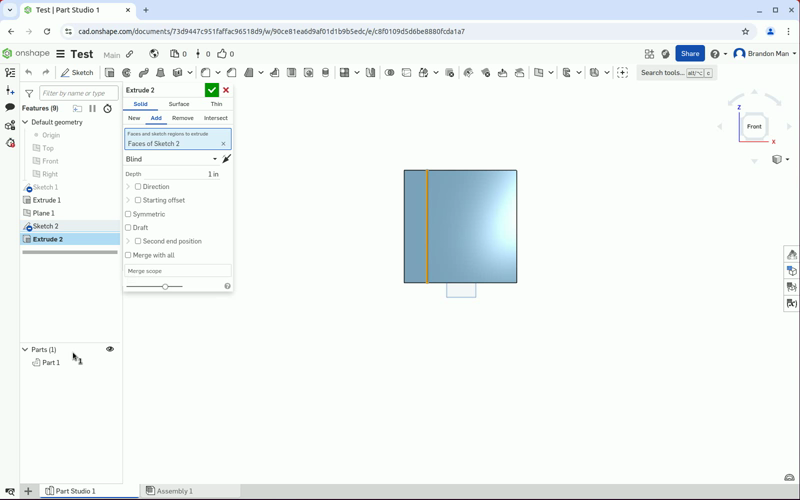
mouse_move(143, 106)
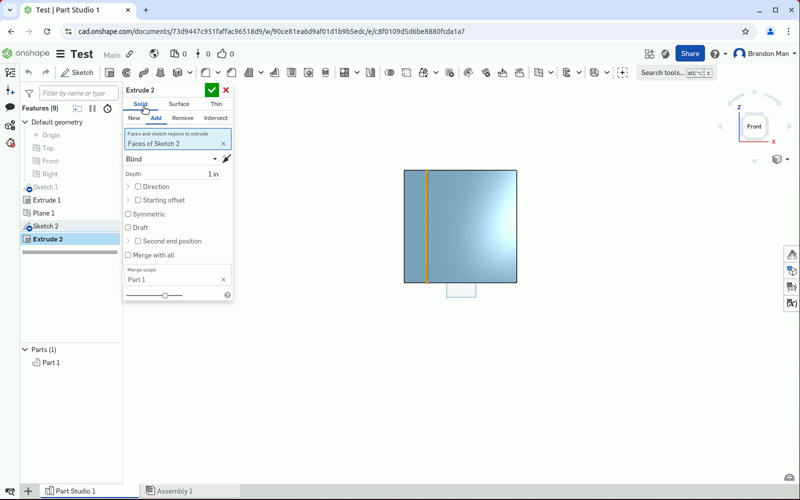
click(143, 106)
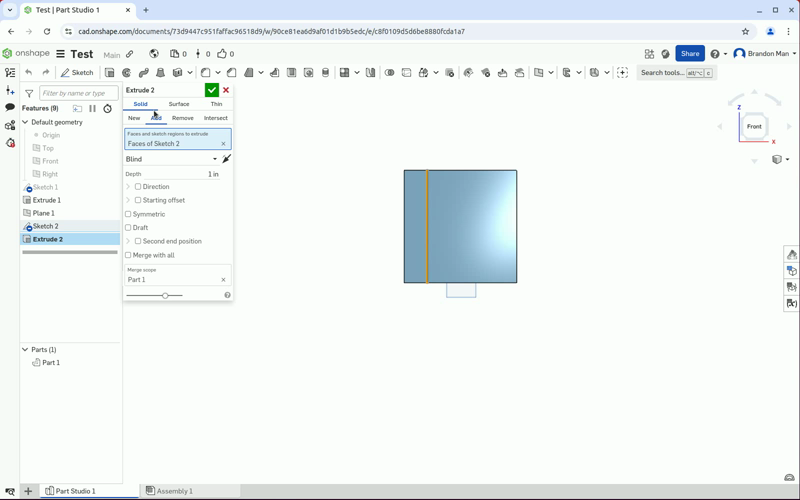
mouse_move(186, 120)
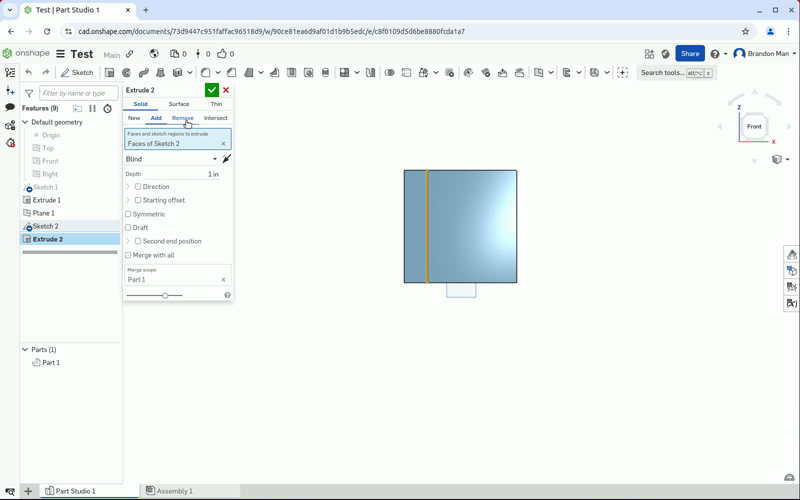
click(186, 120)
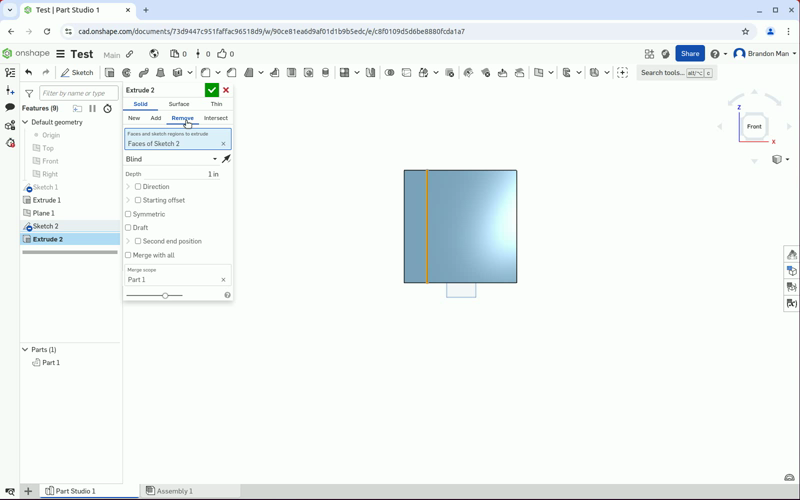
key(tab, 4)
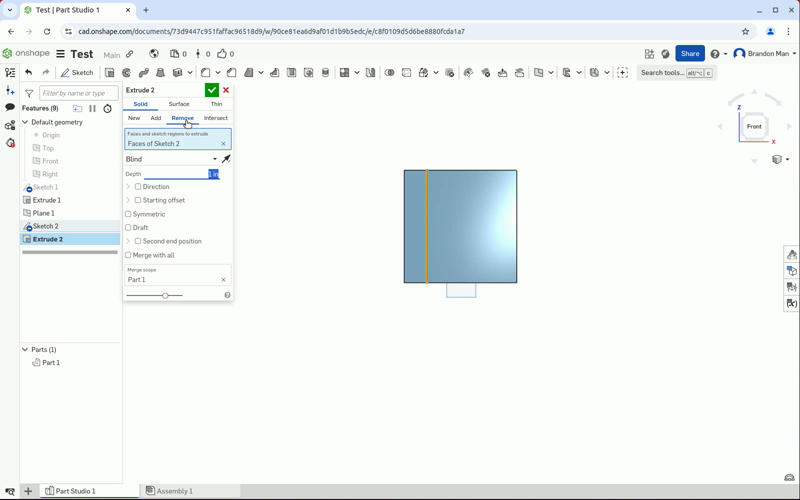
text(0.241)
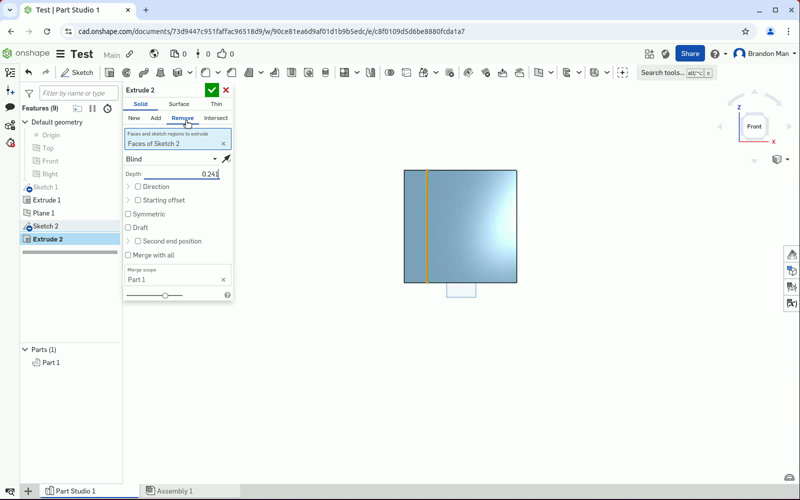
key(tab, 6)
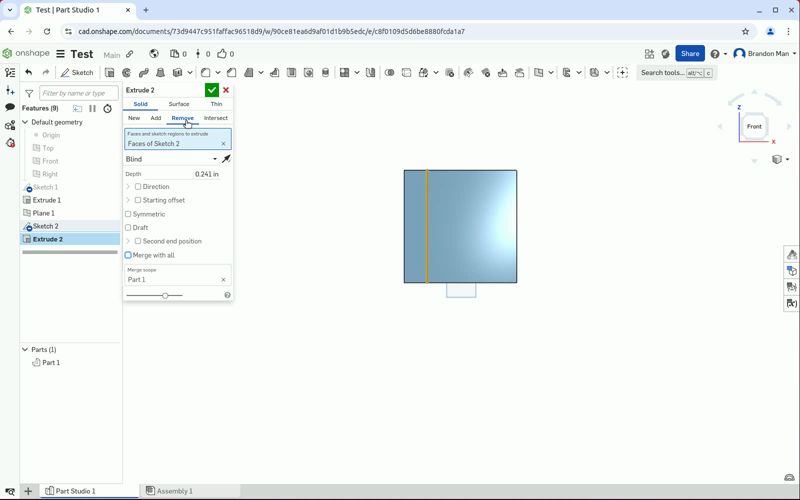
key(space)
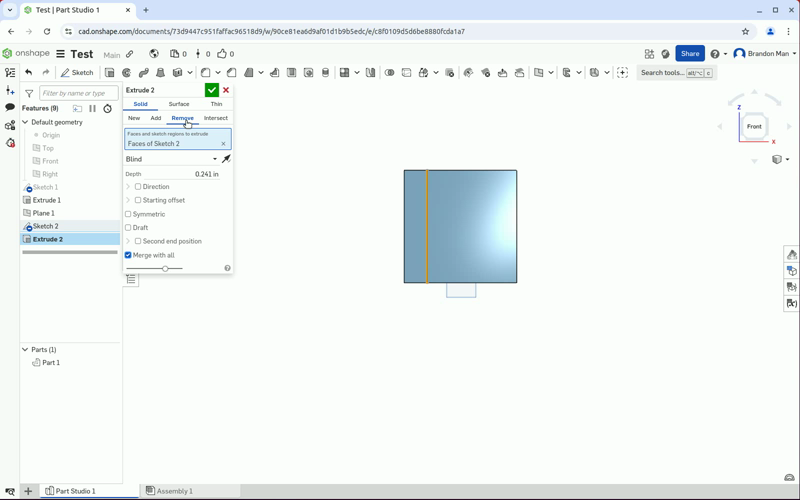
key(enter)
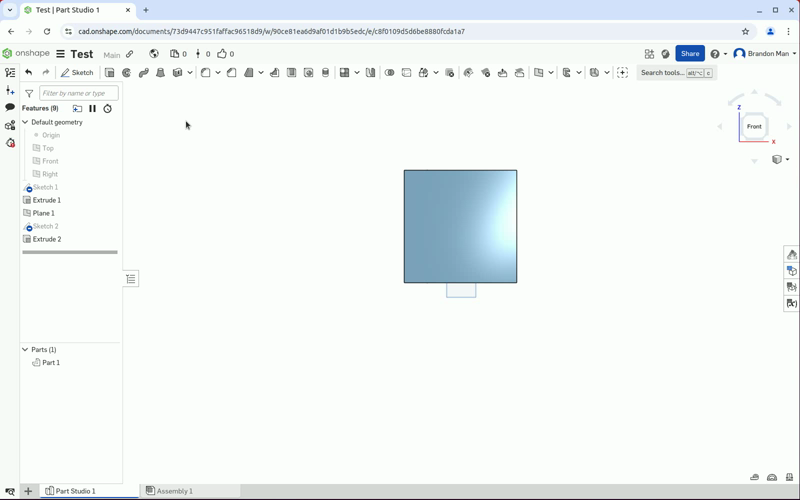
key(shift+h)
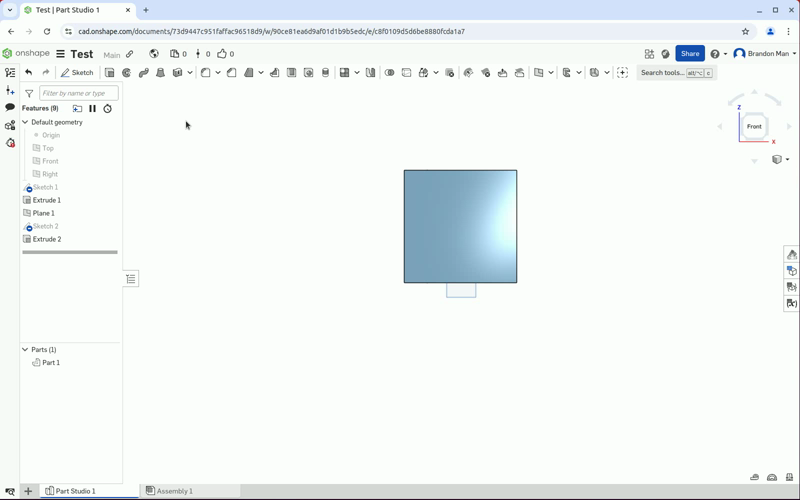
key(shift+h)
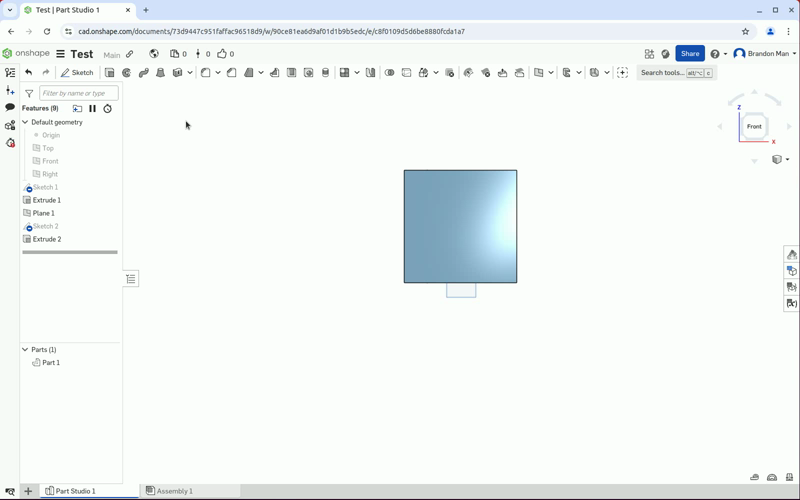
mouse_move(73, 189)
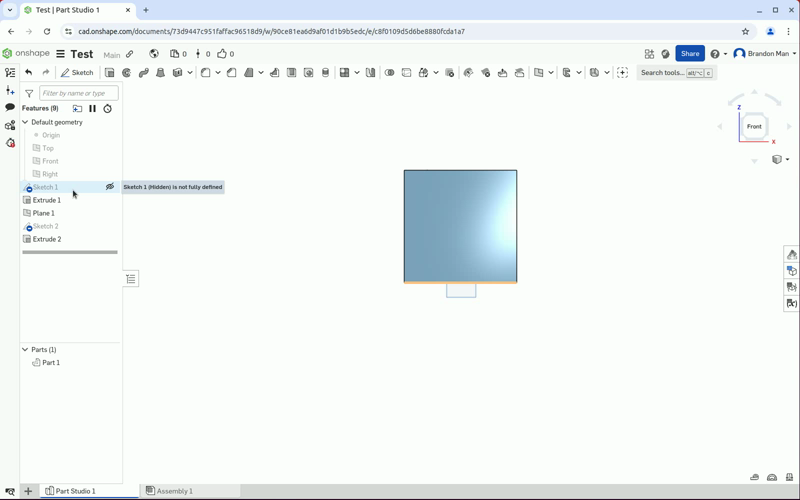
click(73, 189)
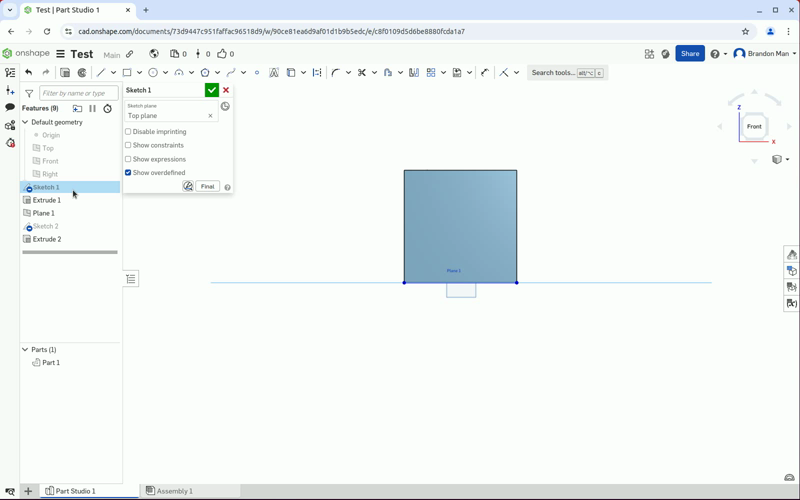
mouse_move(229, 92)
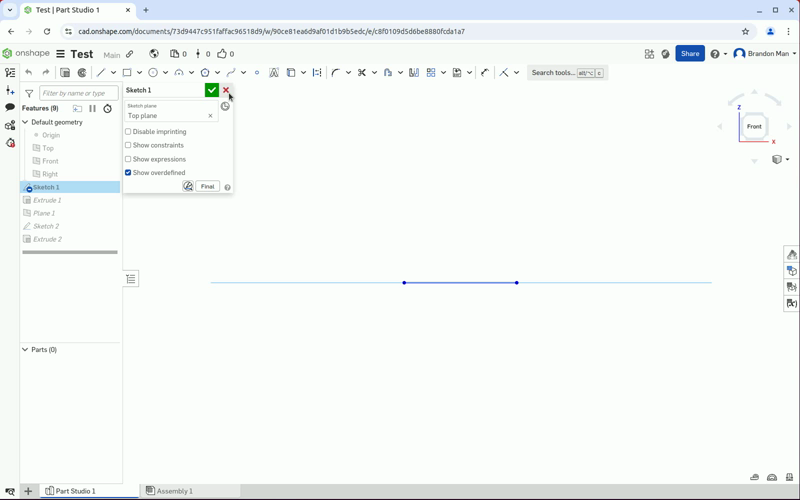
click(229, 92)
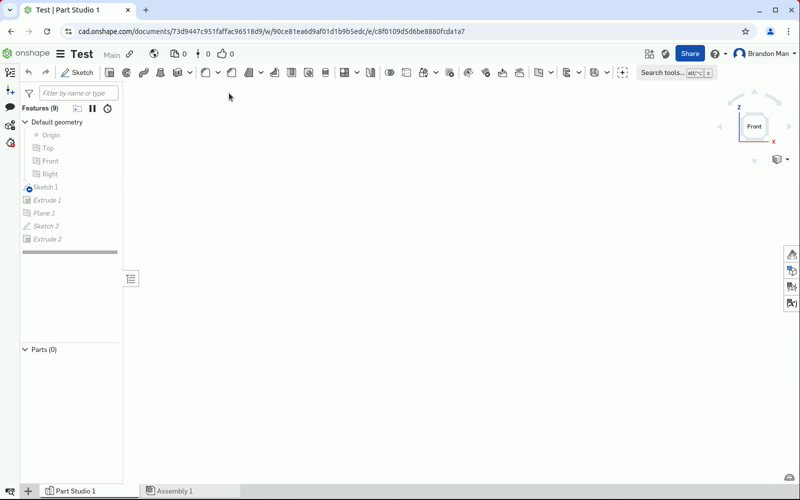
key(shift+s)
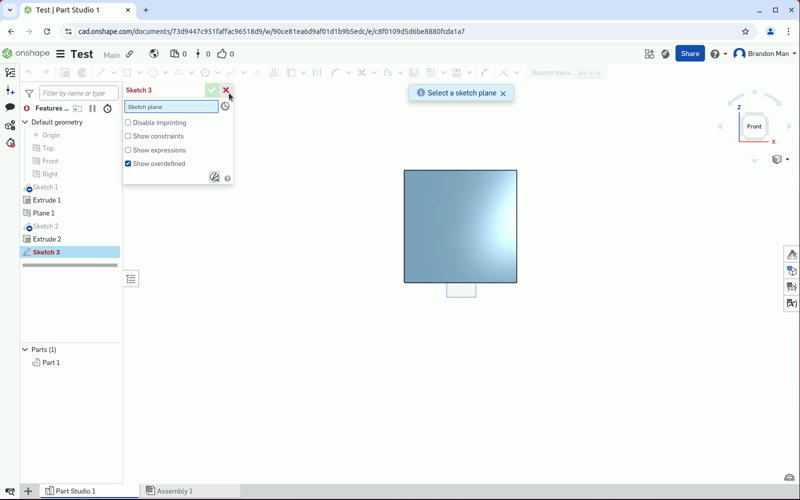
mouse_move(73, 215)
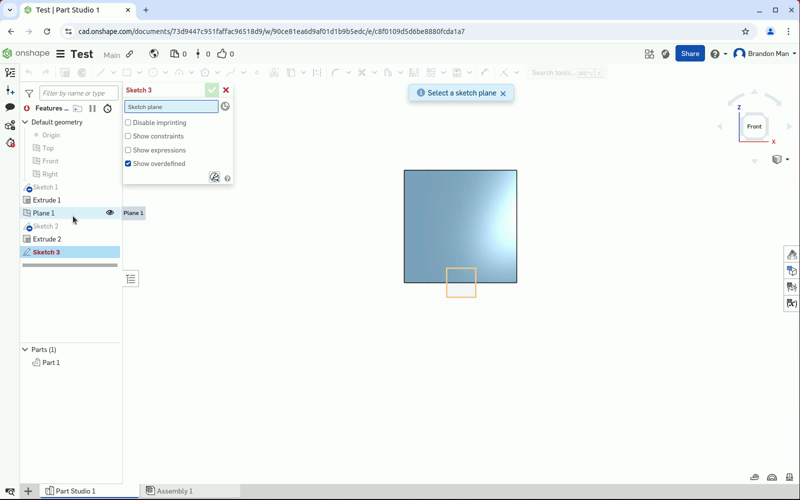
click(73, 215)
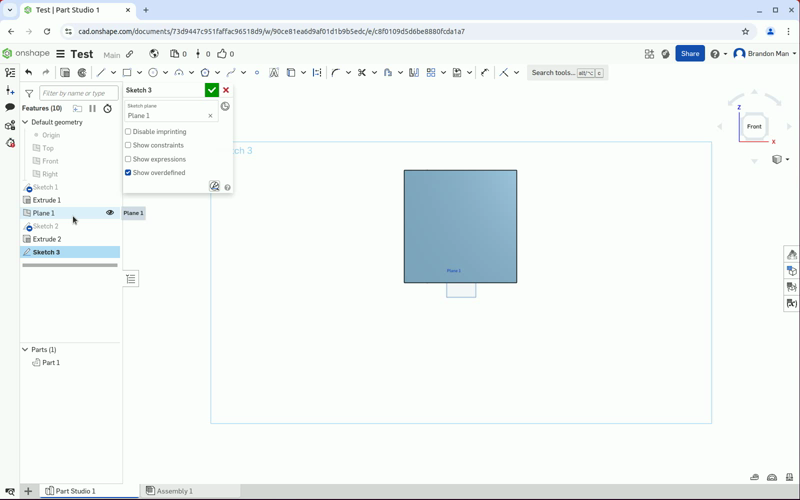
mouse_move(73, 352)
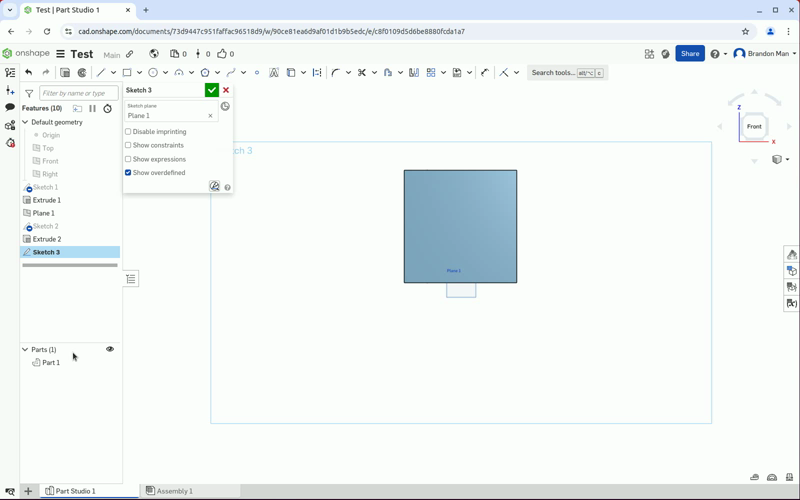
key(y)
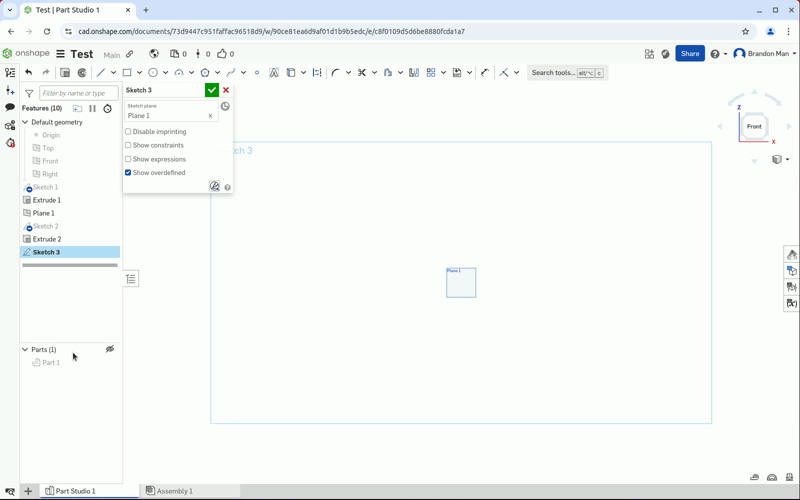
key(l)
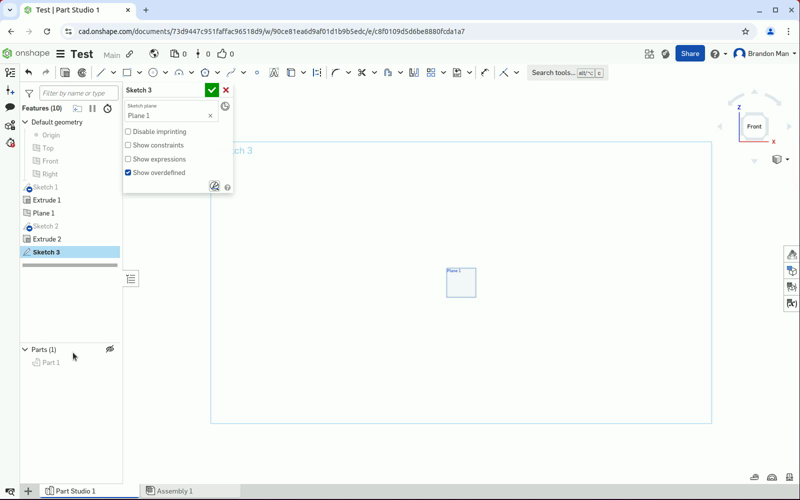
key_down(shift)
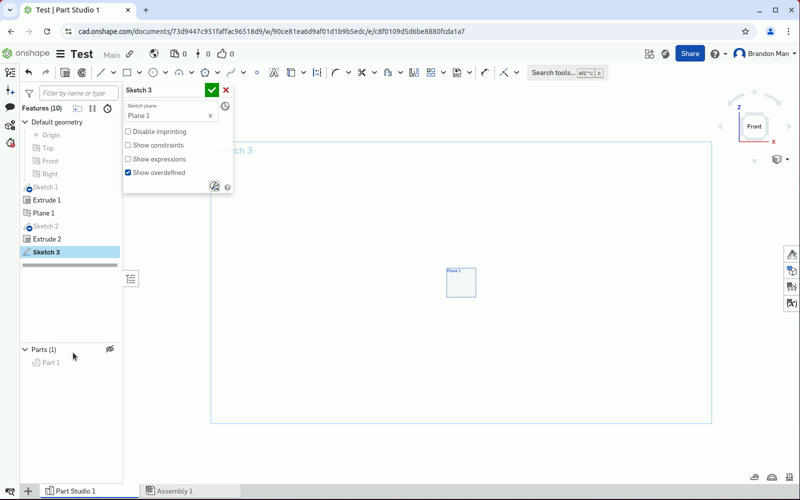
mouse_move(449, 282)
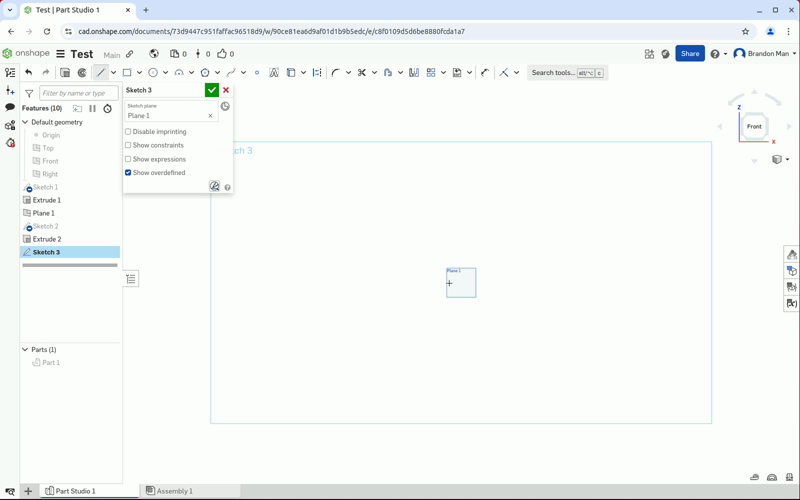
click(449, 282)
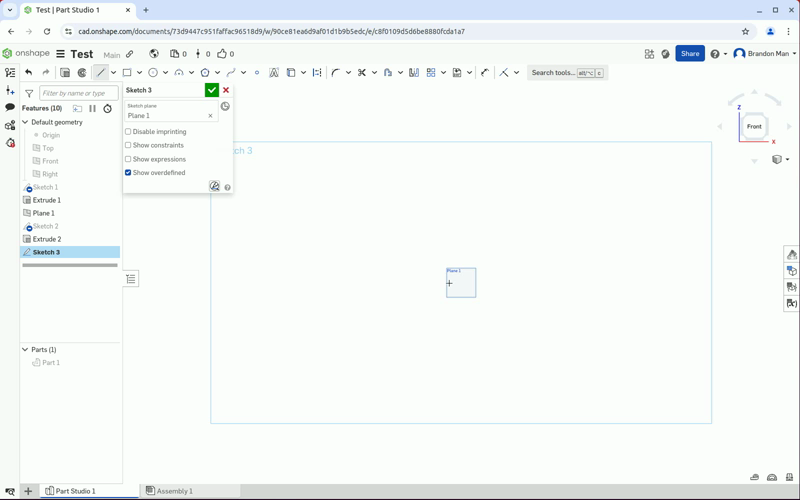
key_up(shift)
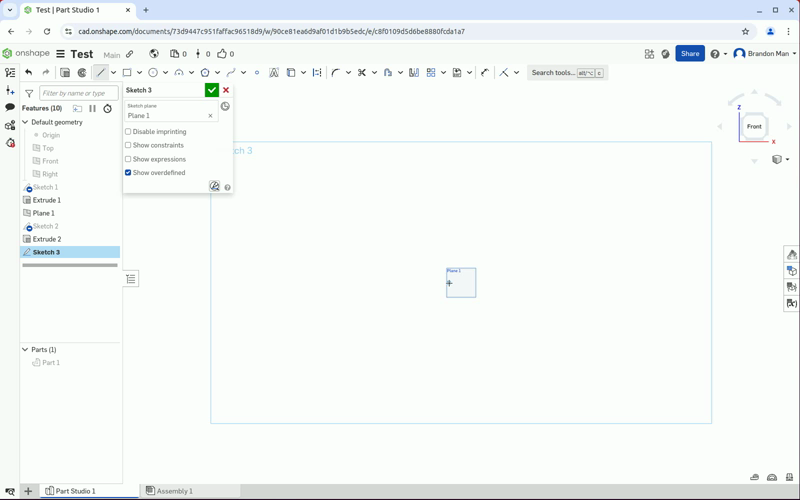
key_down(shift)
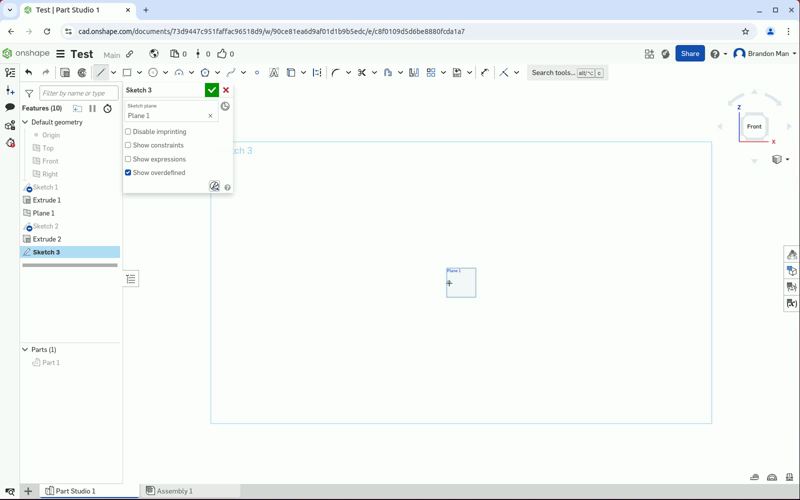
mouse_move(479, 282)
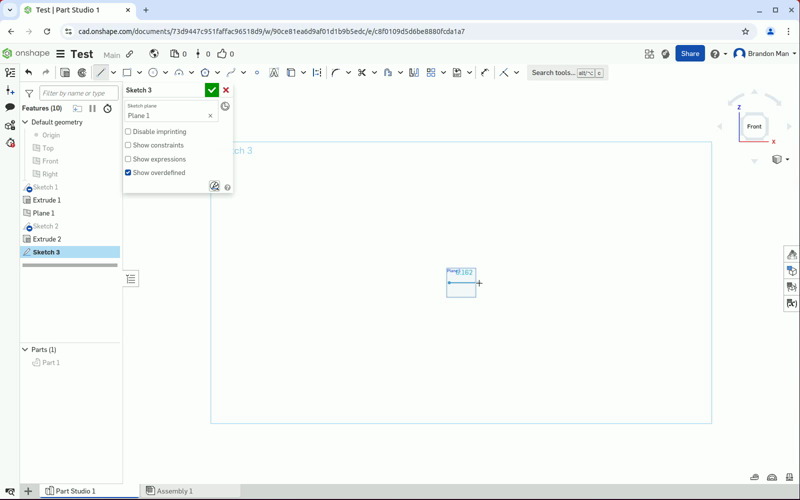
mouse_move(450, 282)
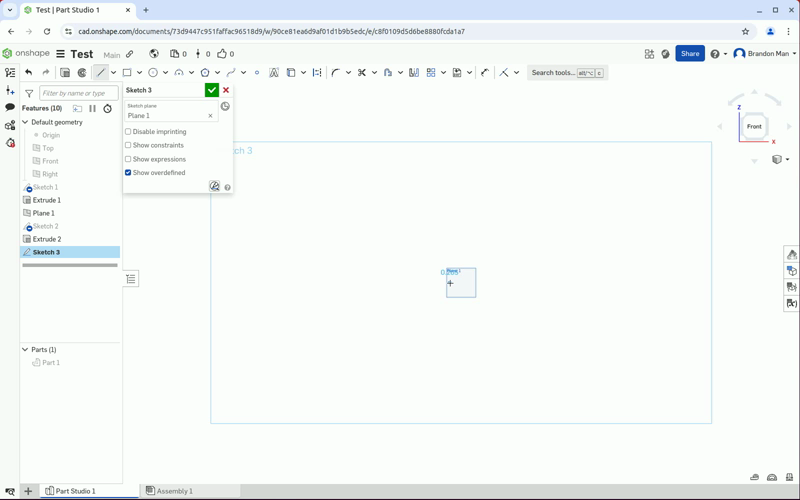
scroll(6)
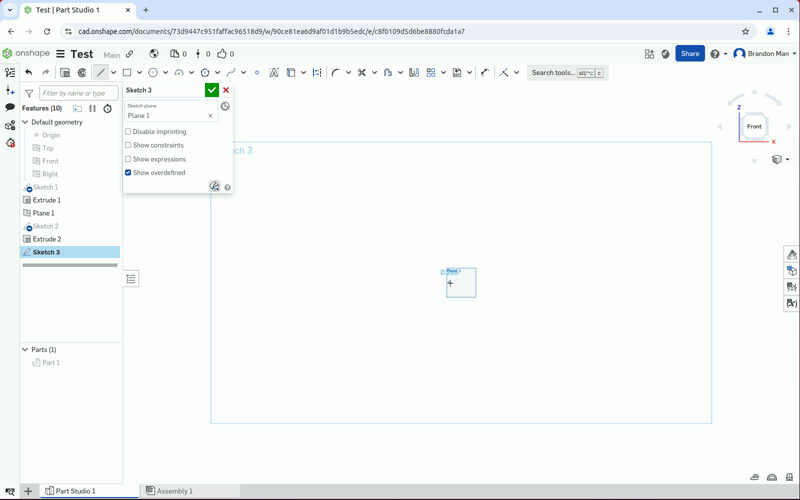
scroll(6)
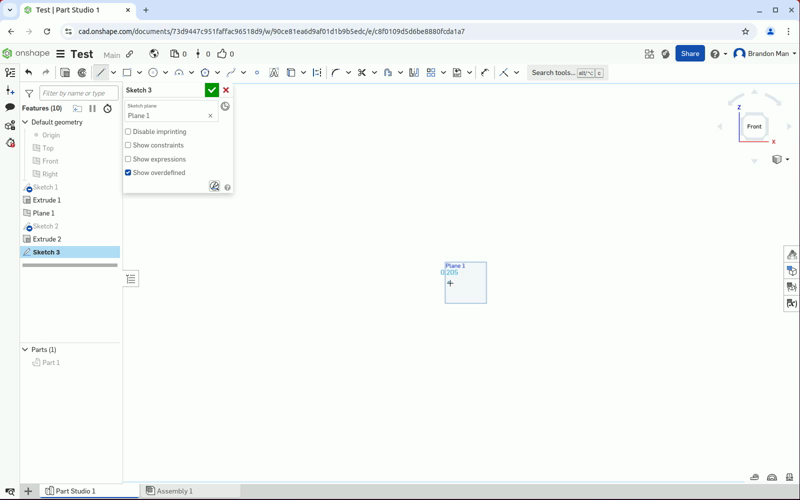
scroll(6)
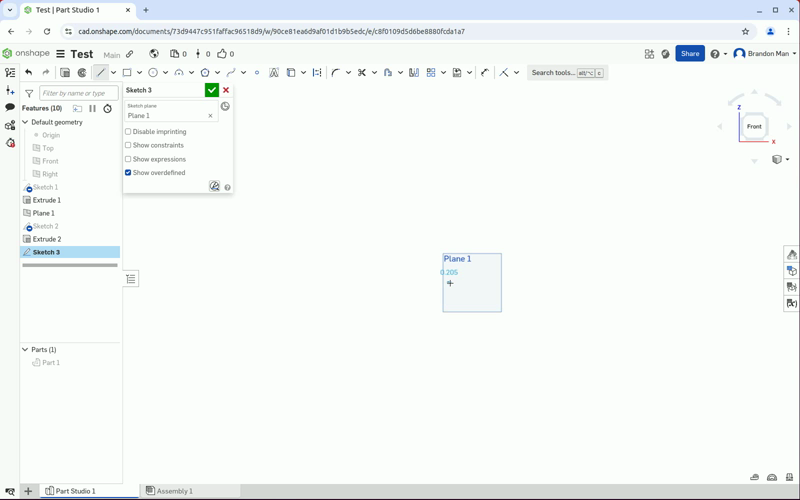
scroll(6)
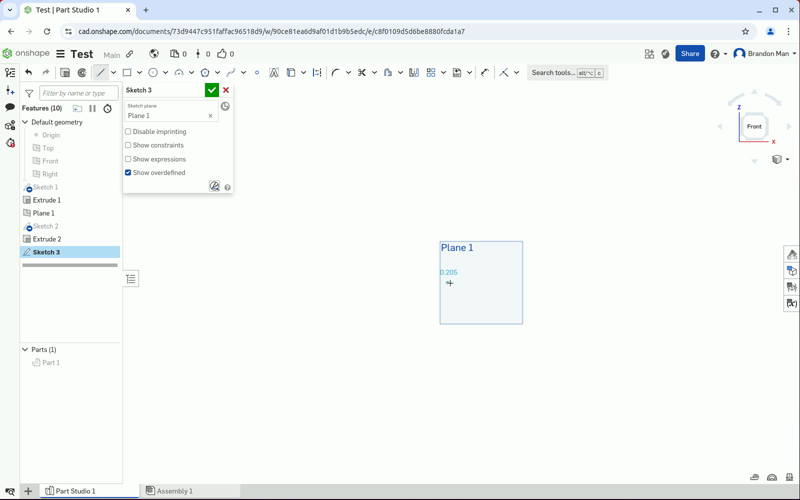
scroll(6)
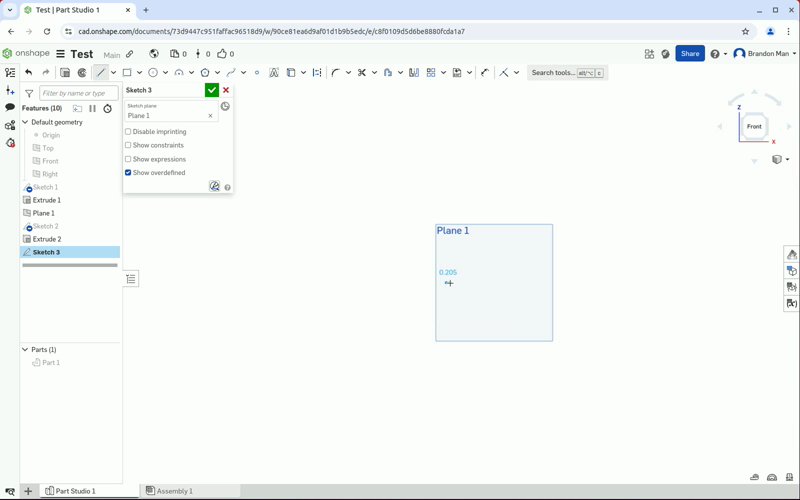
scroll(6)
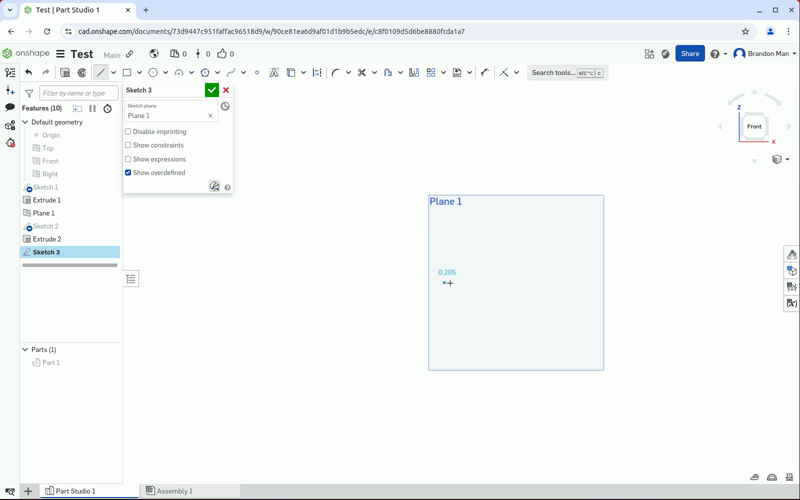
scroll(6)
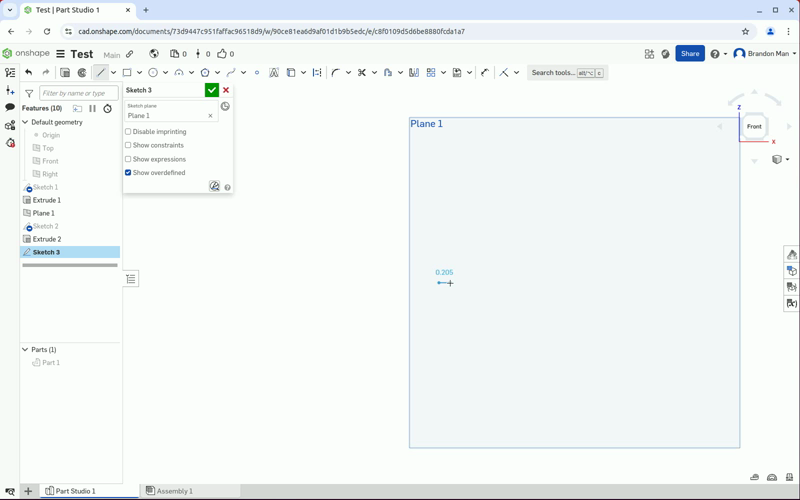
click(450, 282)
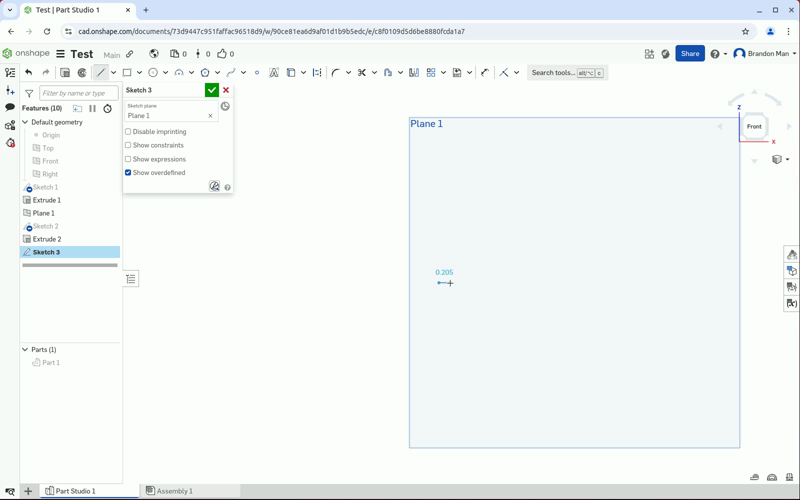
scroll(-6)
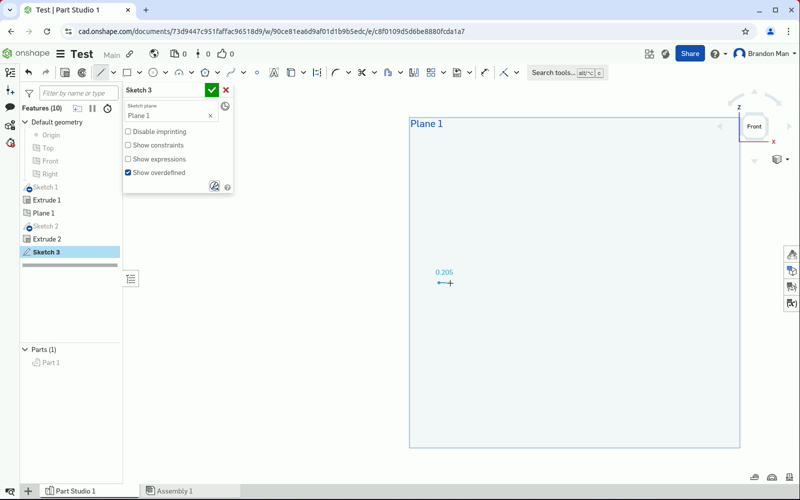
scroll(-6)
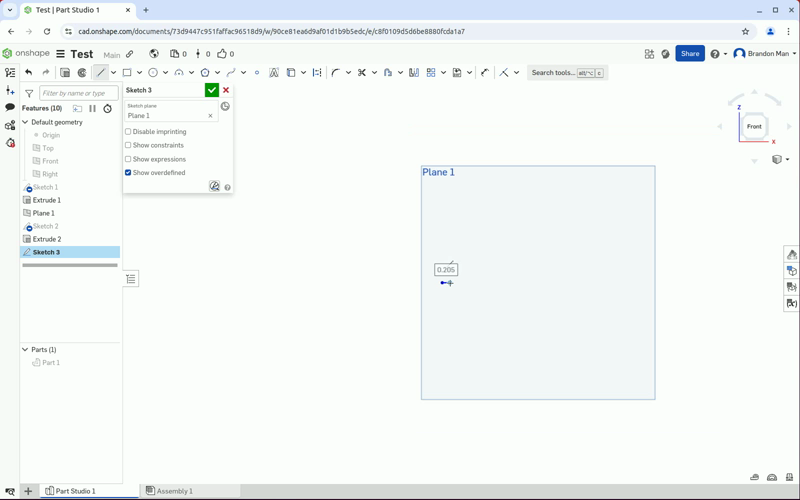
scroll(-6)
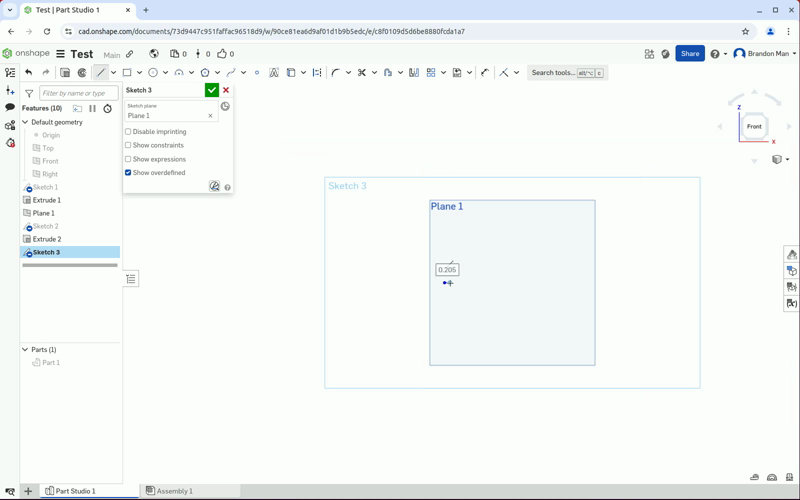
scroll(-6)
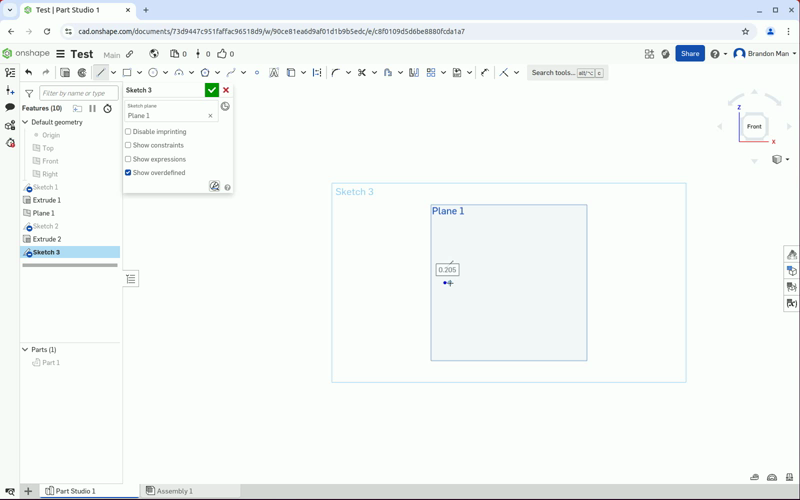
scroll(-6)
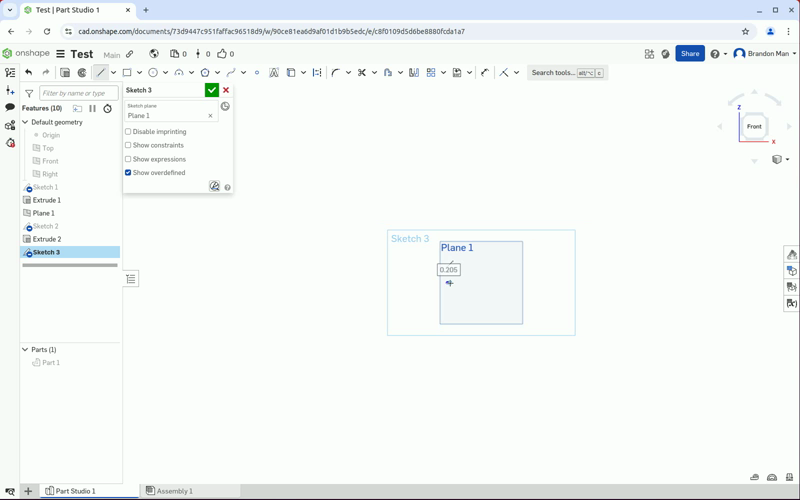
scroll(-6)
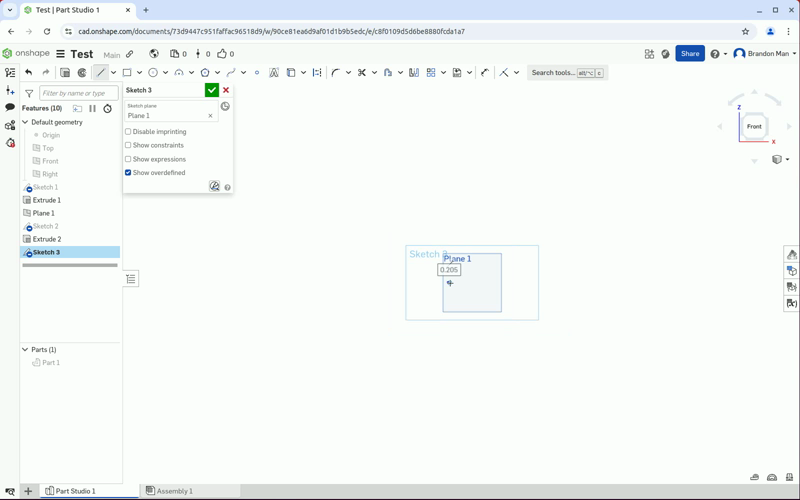
scroll(-6)
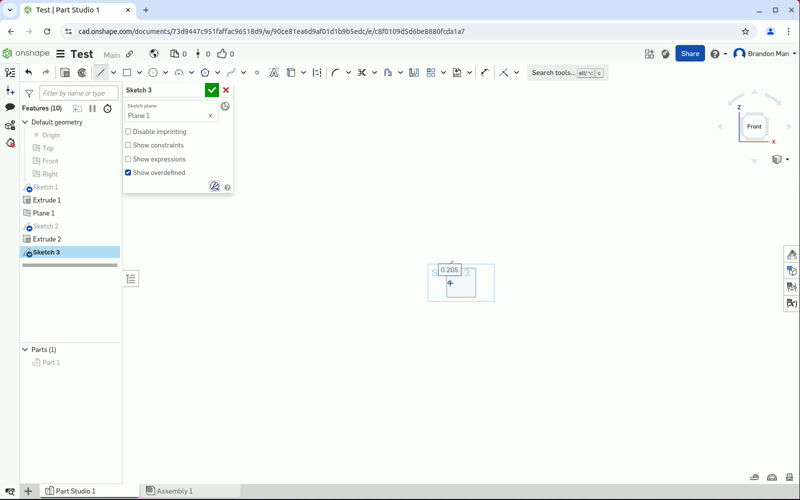
key_up(shift)
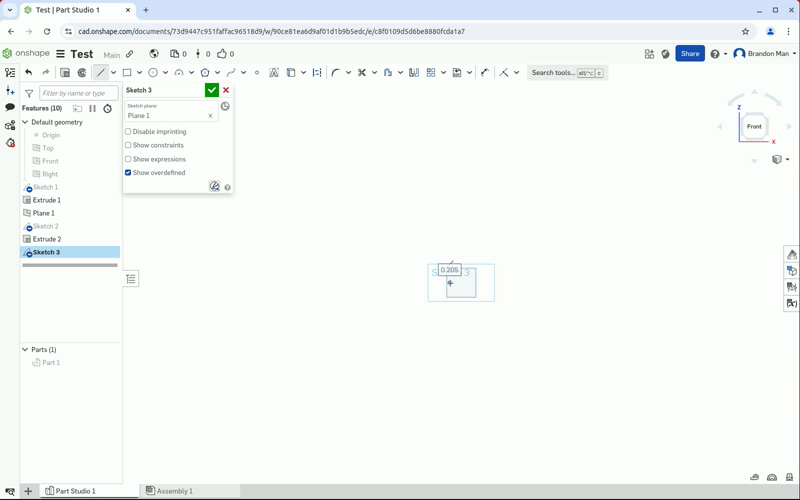
key_down(shift)
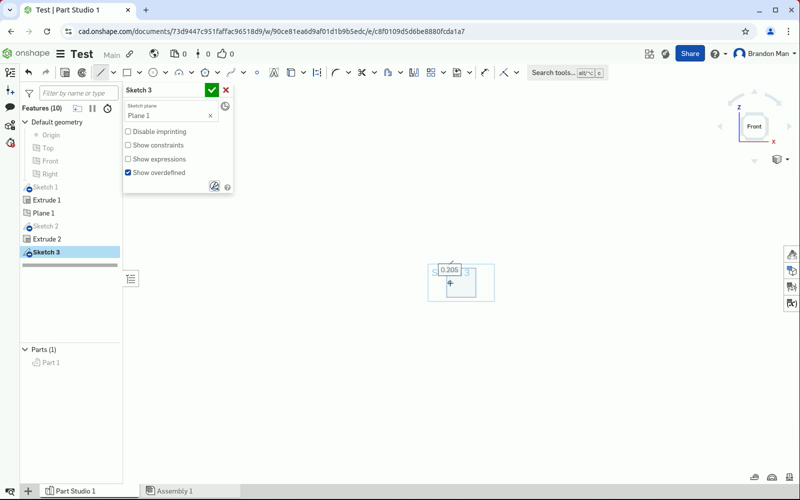
mouse_move(450, 170)
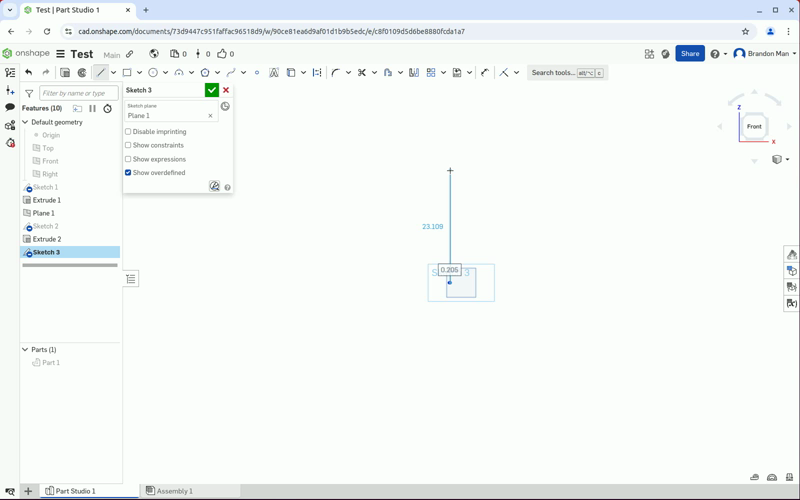
click(450, 170)
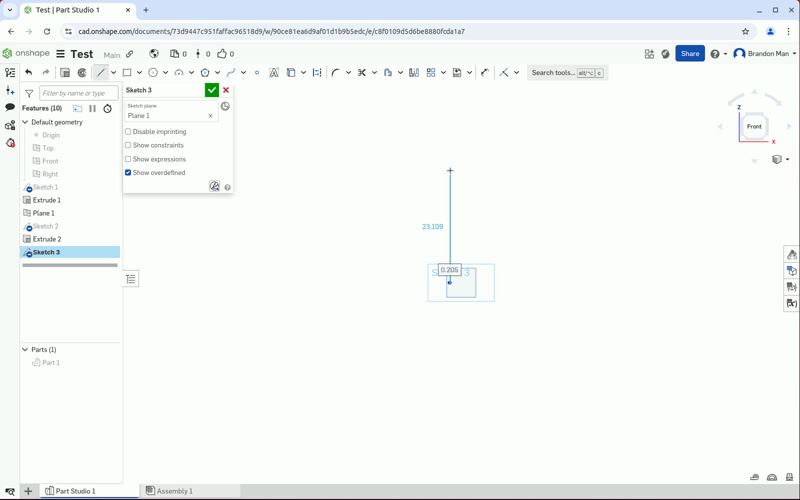
key_up(shift)
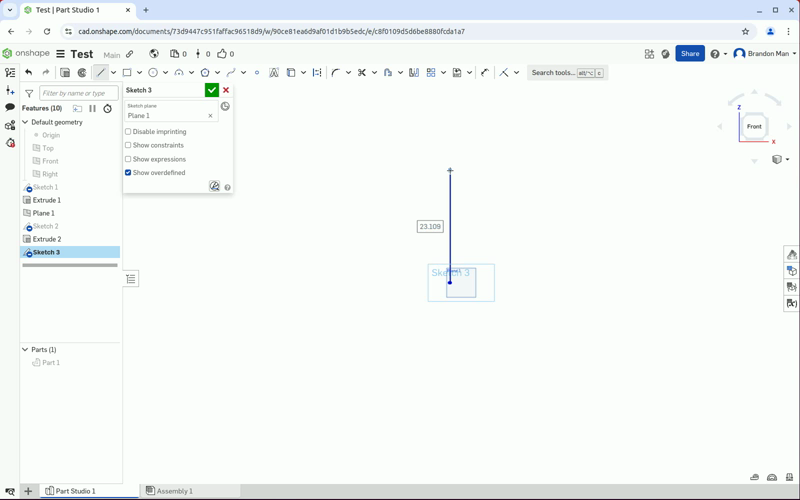
key_down(shift)
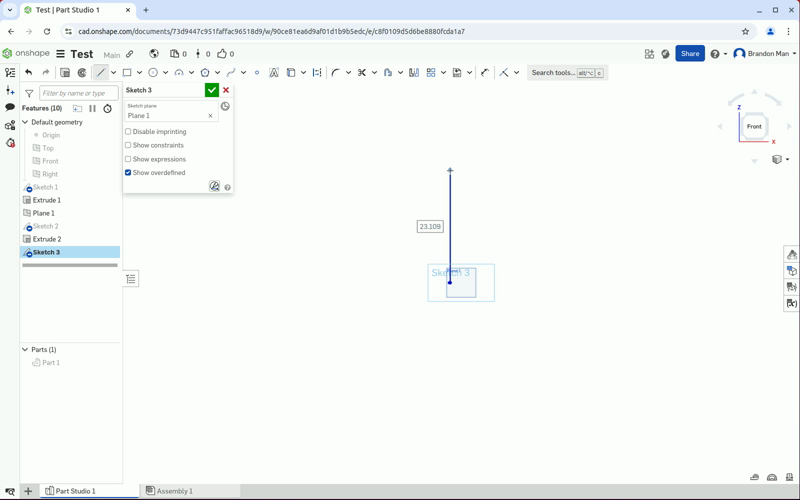
mouse_move(480, 170)
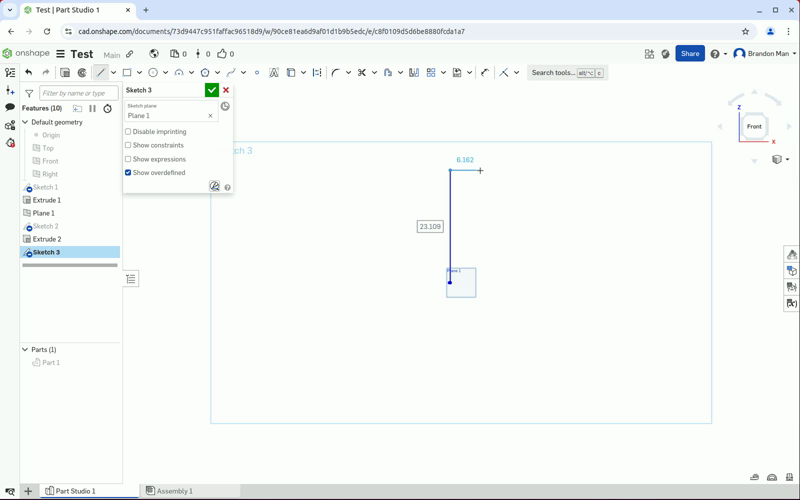
mouse_move(449, 170)
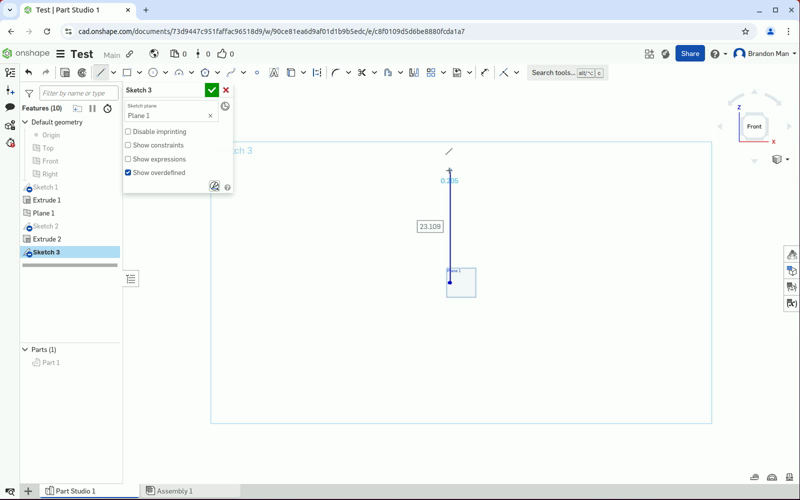
scroll(6)
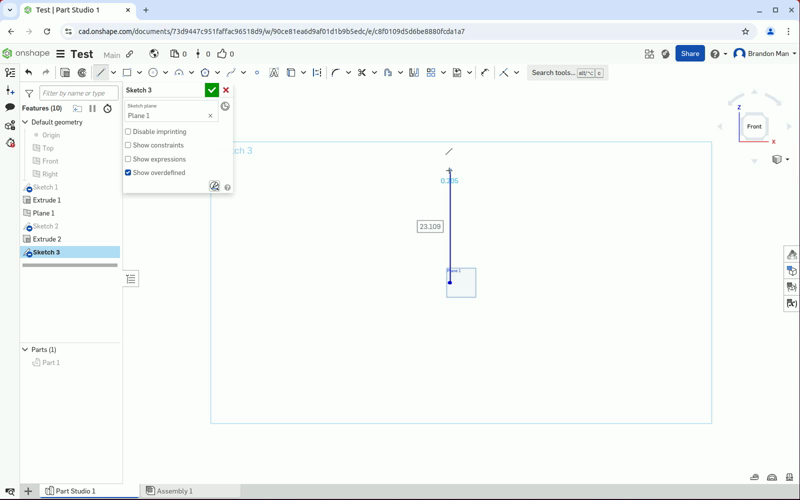
scroll(6)
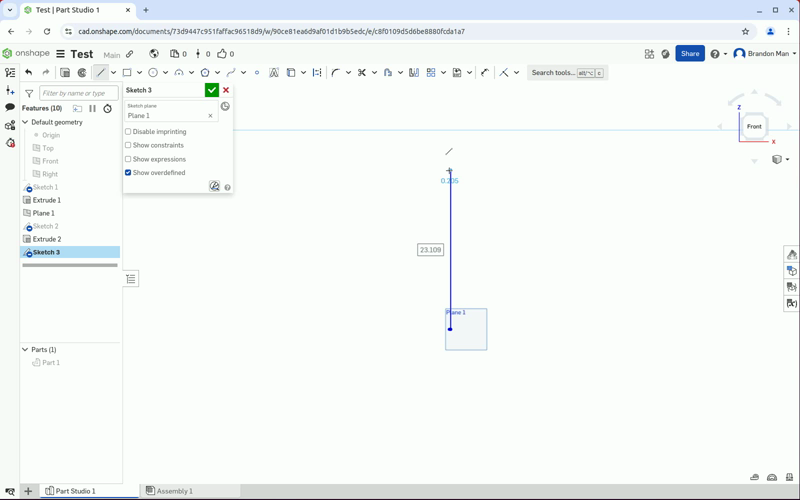
scroll(6)
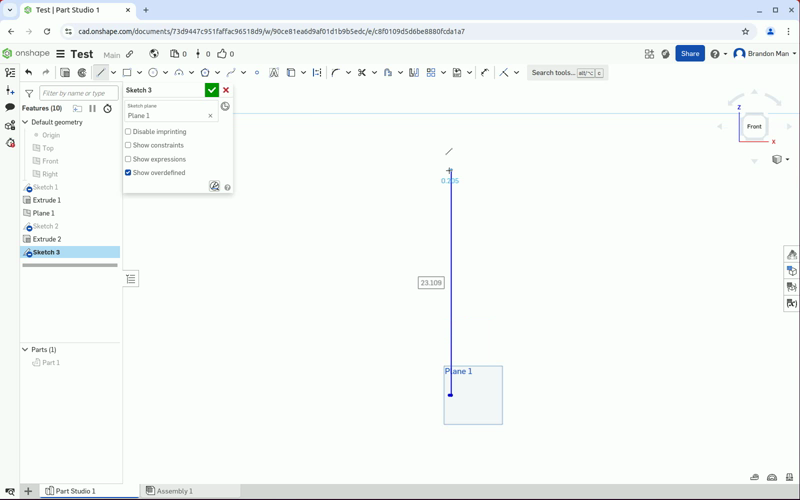
scroll(6)
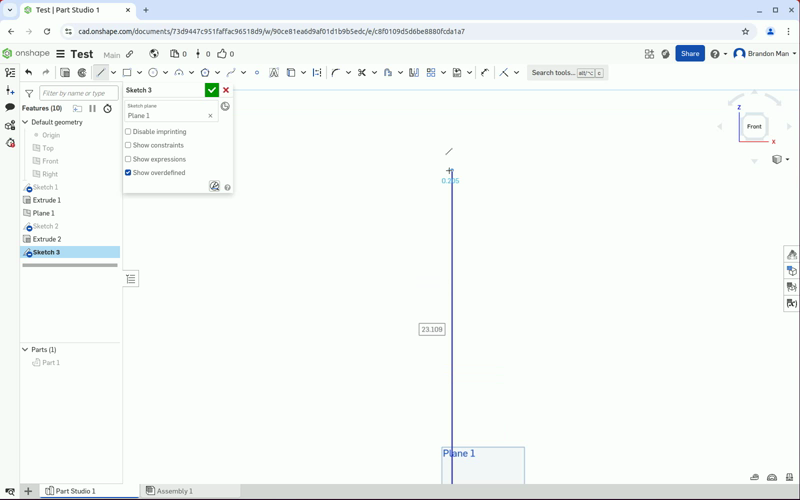
scroll(6)
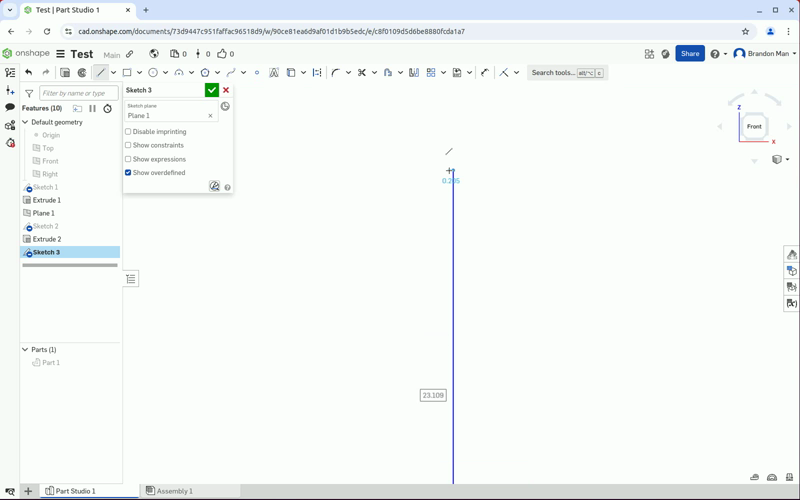
scroll(6)
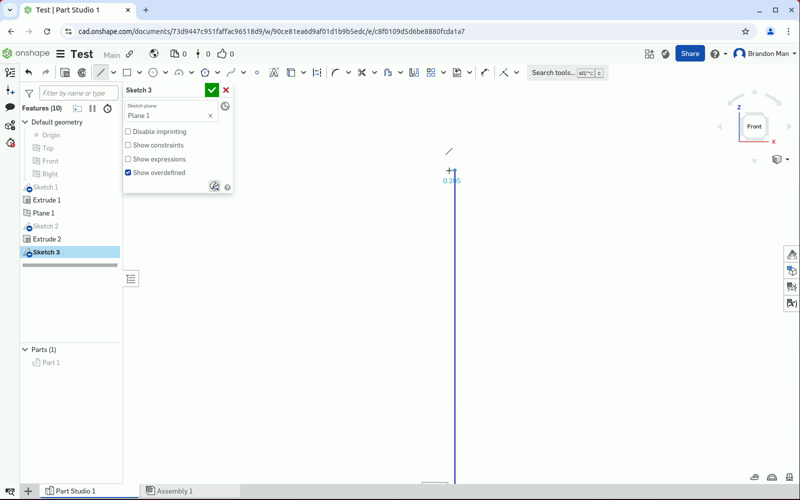
scroll(6)
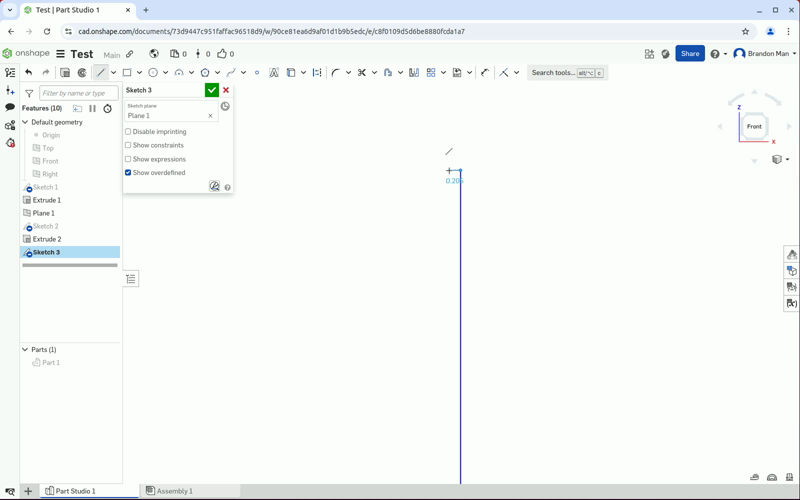
click(449, 170)
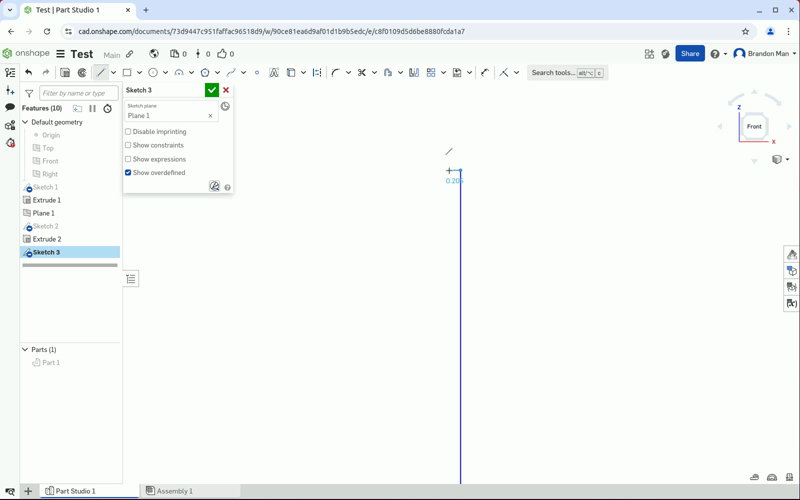
scroll(-6)
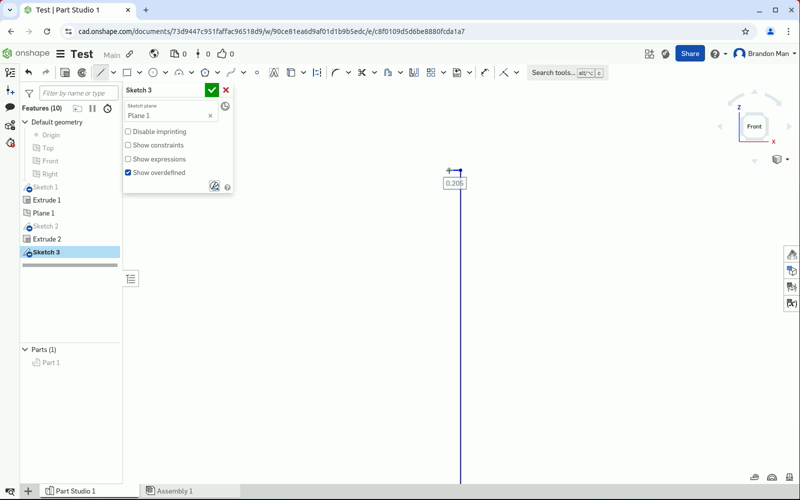
scroll(-6)
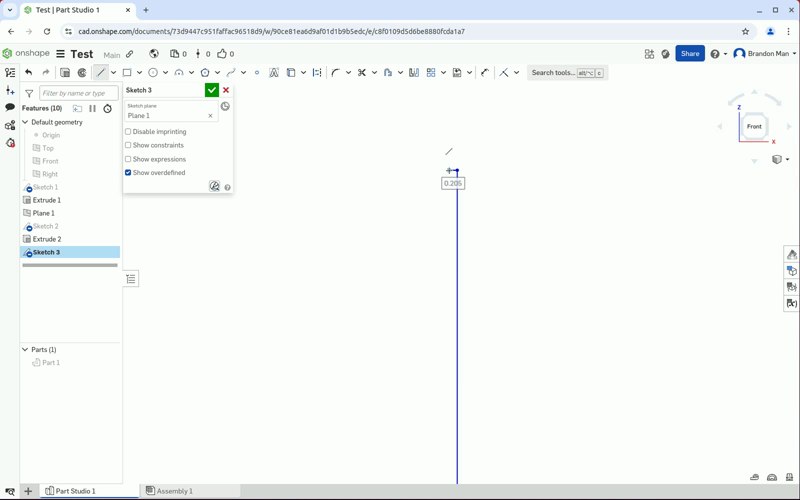
scroll(-6)
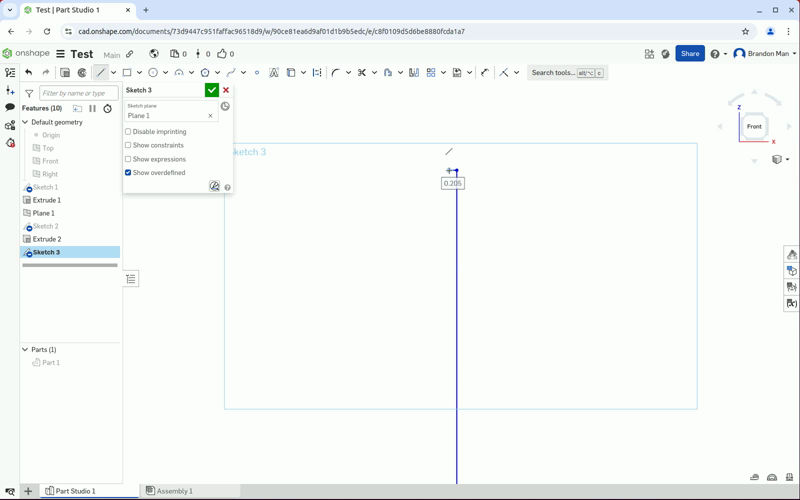
scroll(-6)
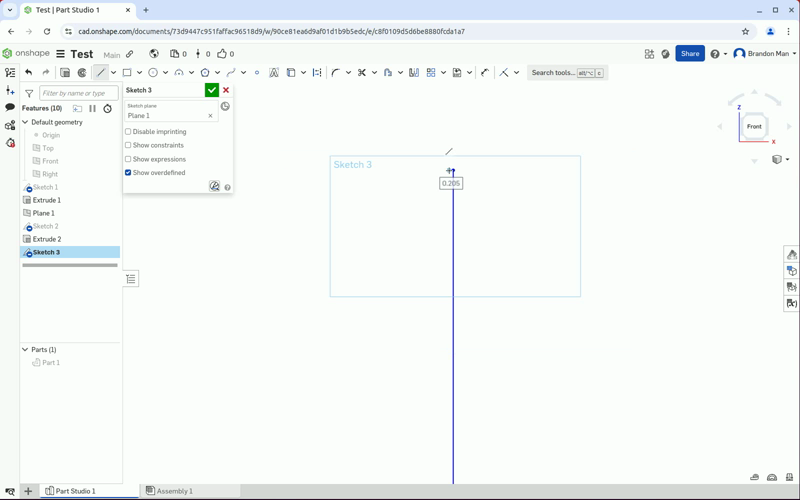
scroll(-6)
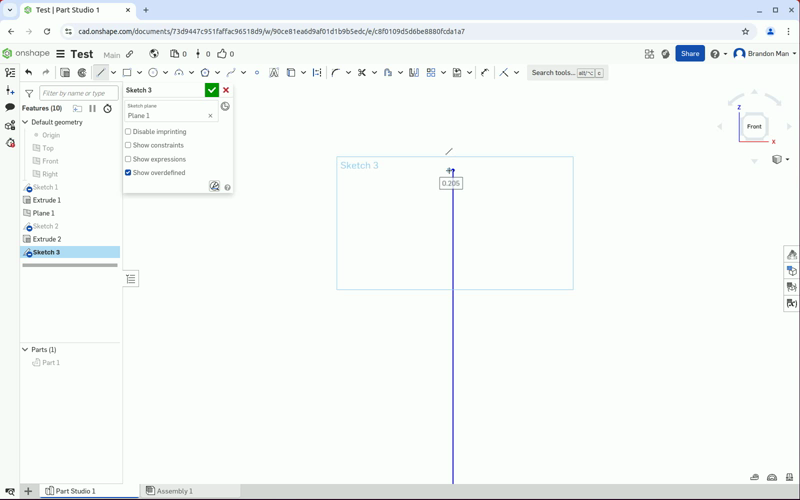
scroll(-6)
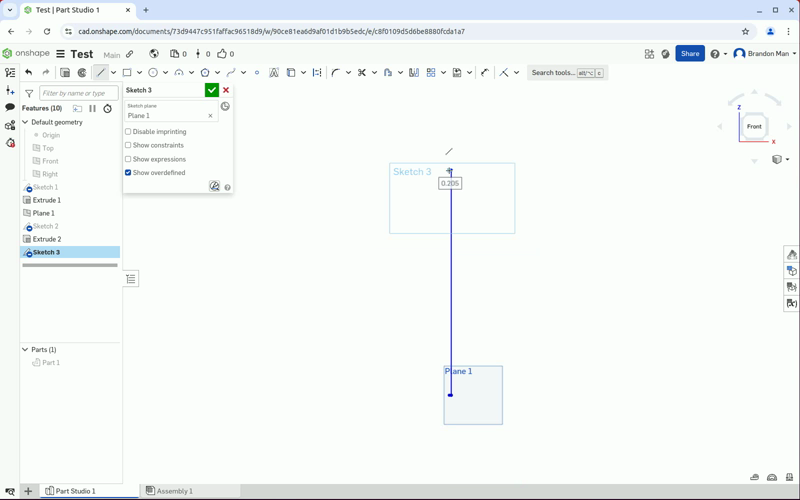
scroll(-6)
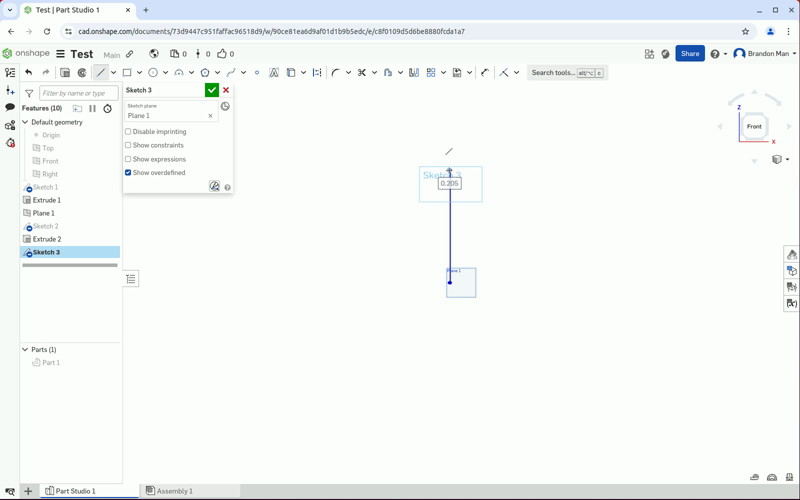
key_up(shift)
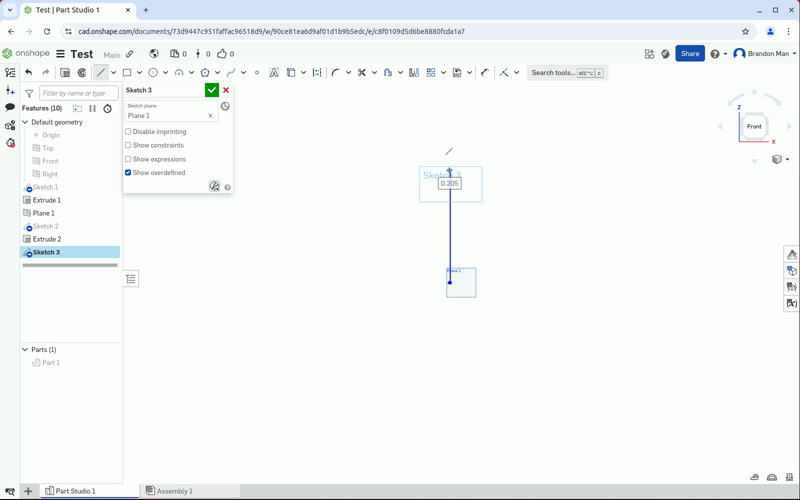
key_down(shift)
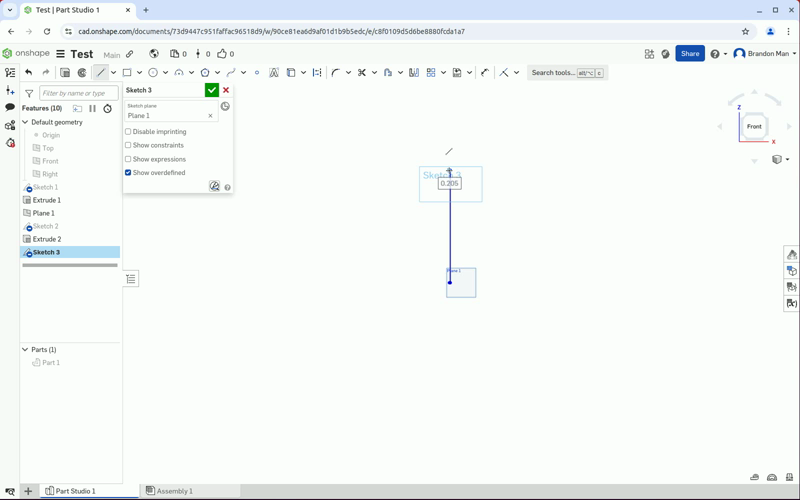
mouse_move(449, 282)
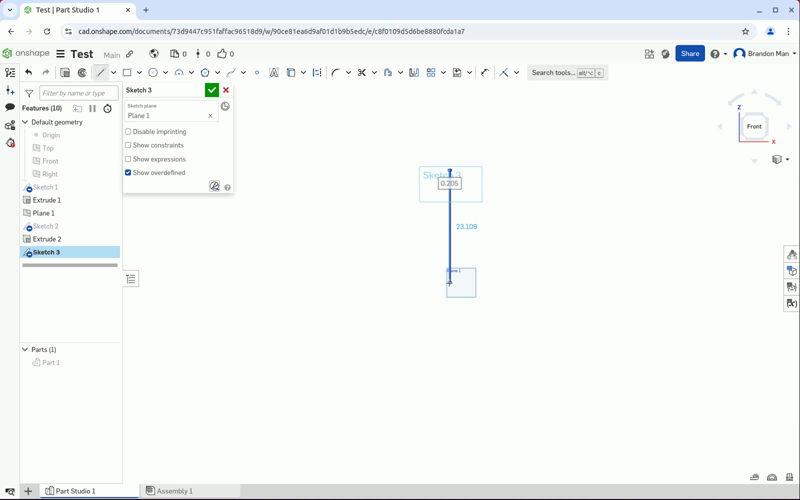
scroll(6)
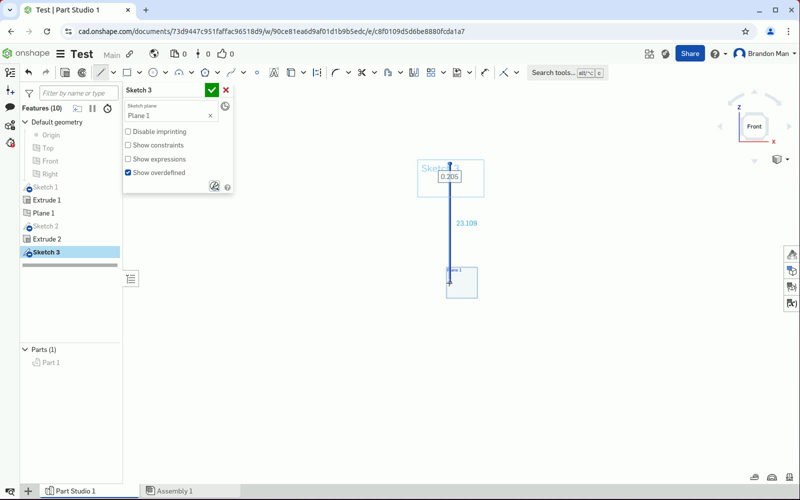
scroll(6)
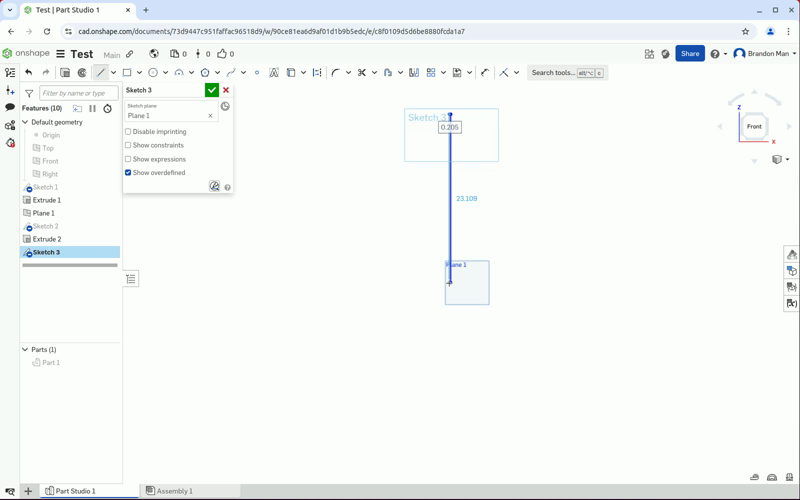
scroll(6)
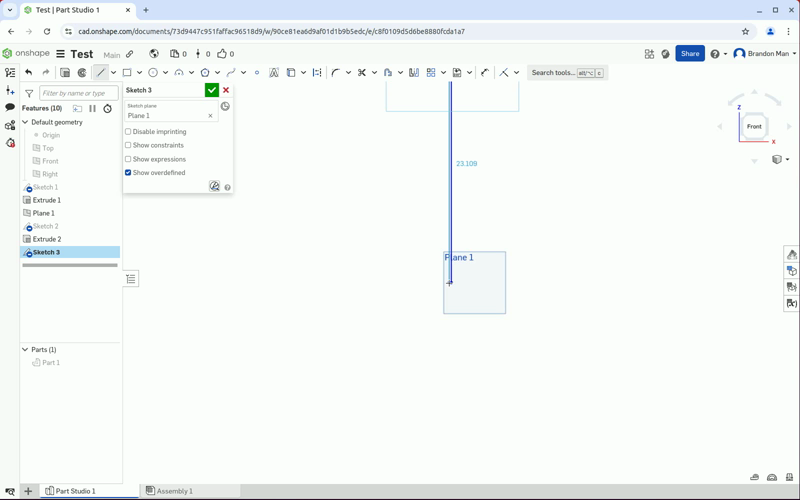
scroll(6)
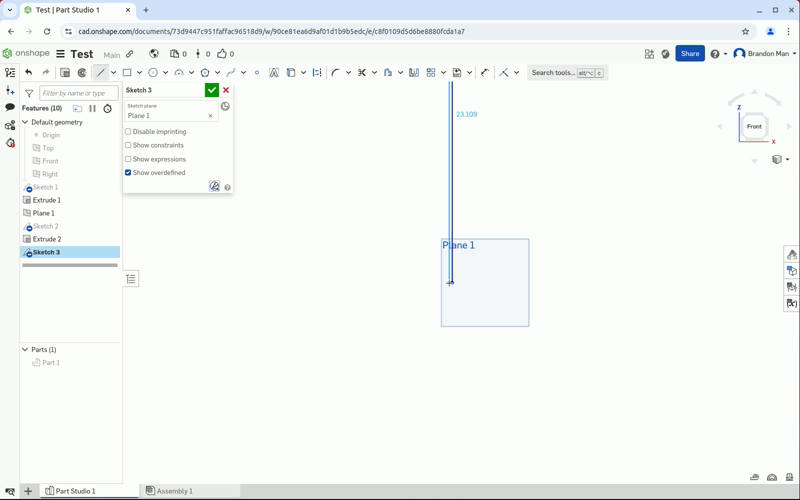
scroll(6)
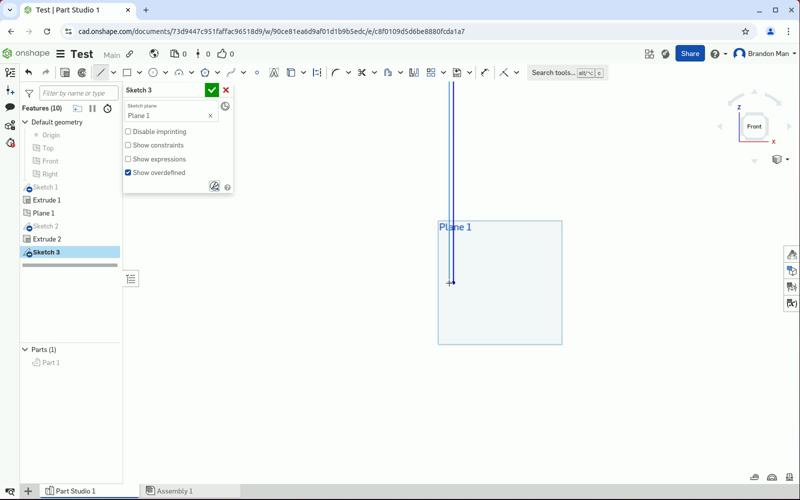
scroll(6)
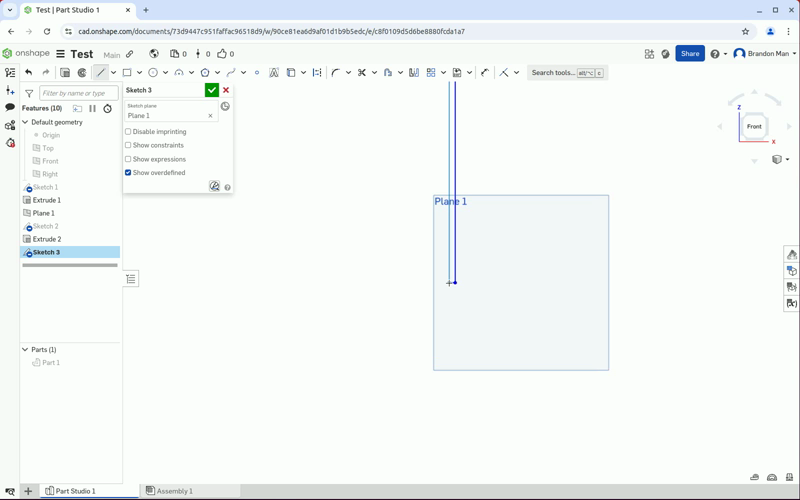
scroll(6)
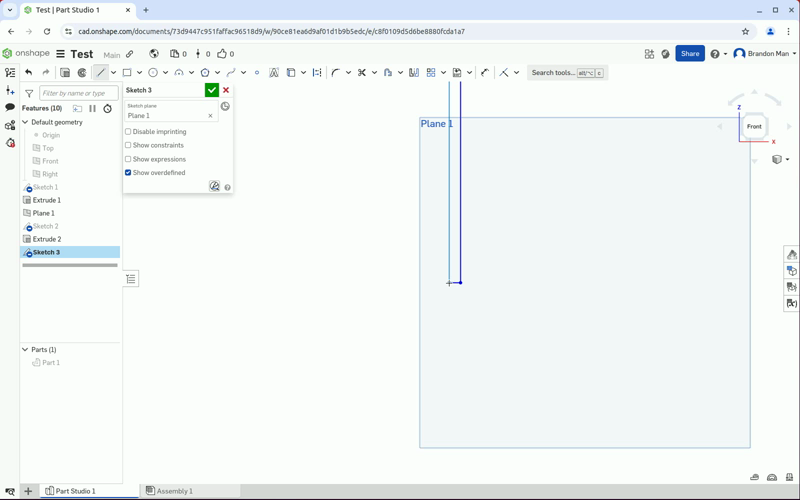
key_up(shift)
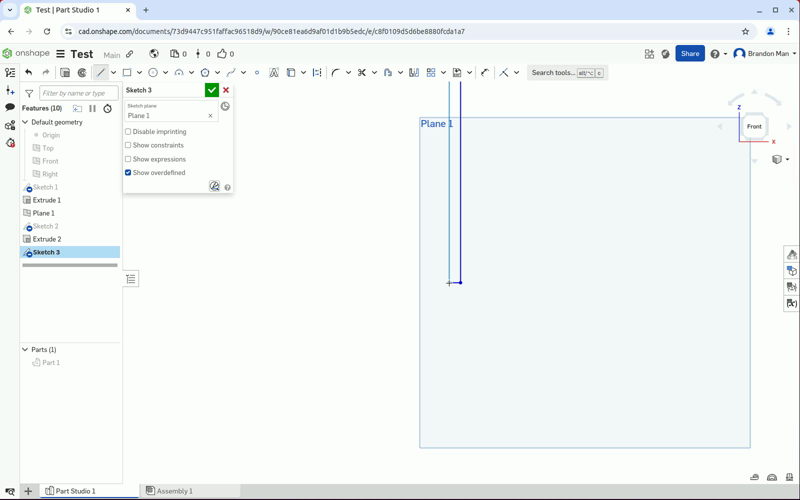
click(449, 282)
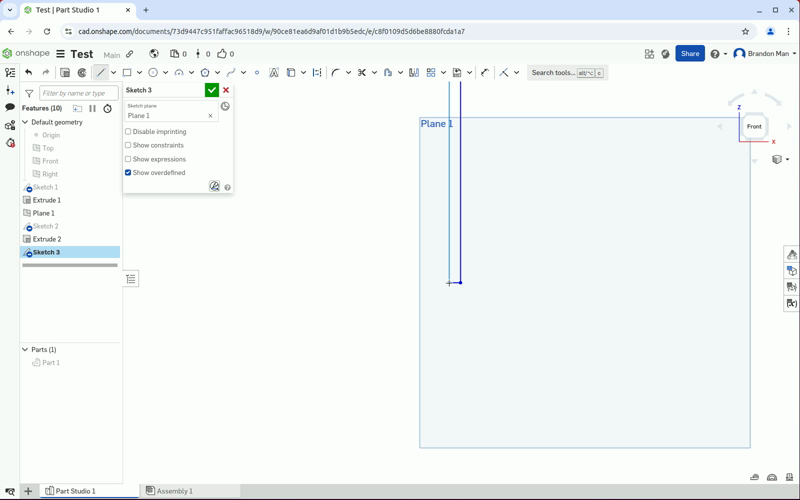
scroll(-6)
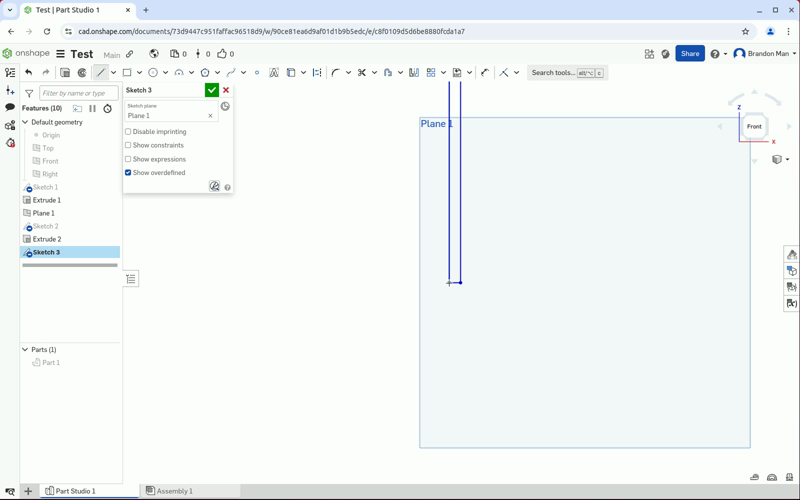
scroll(-6)
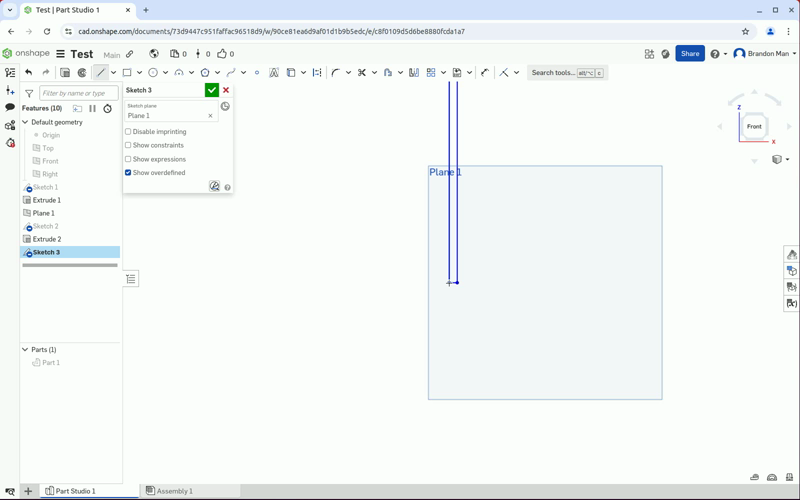
scroll(-6)
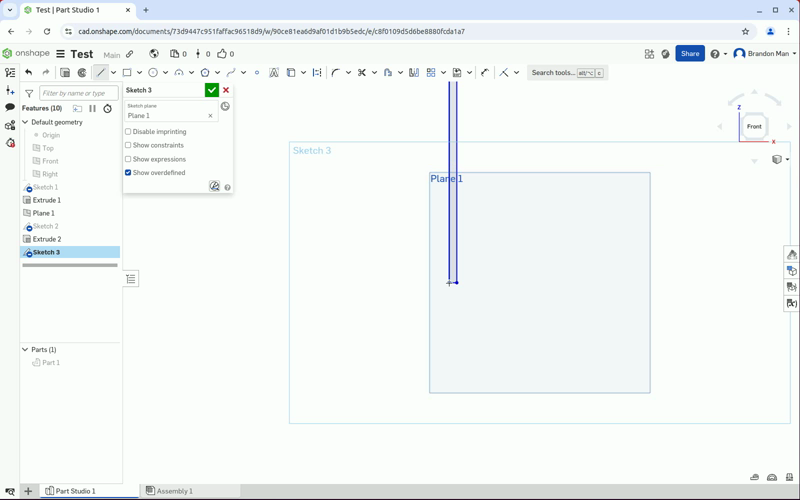
scroll(-6)
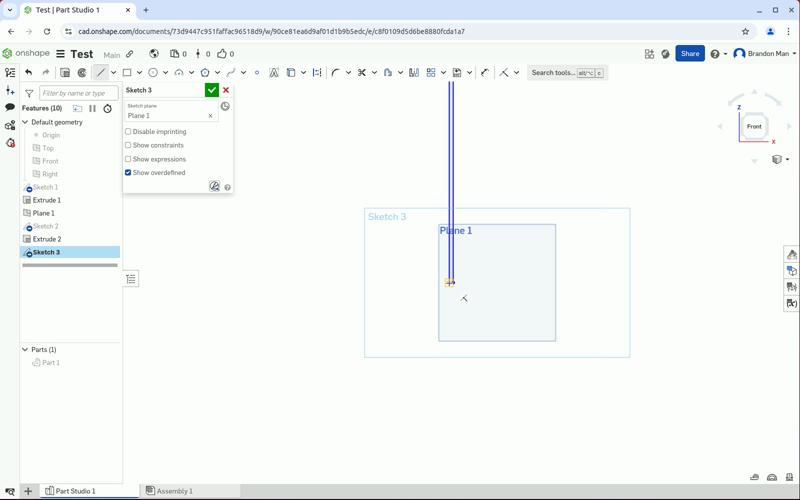
scroll(-6)
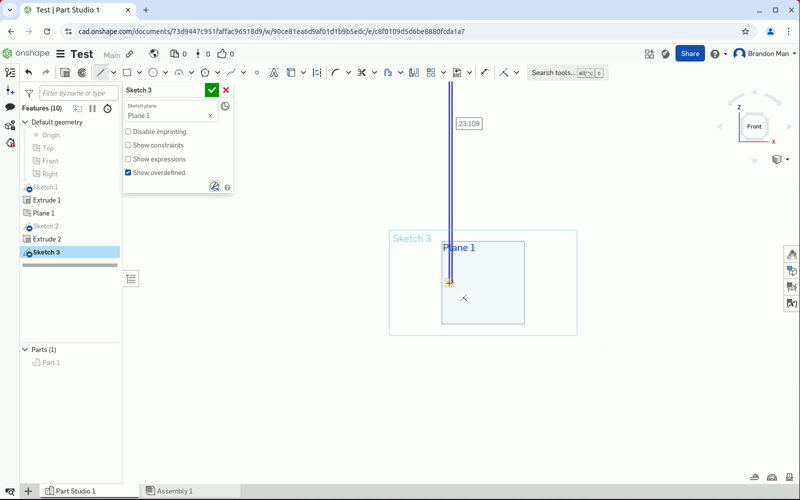
scroll(-6)
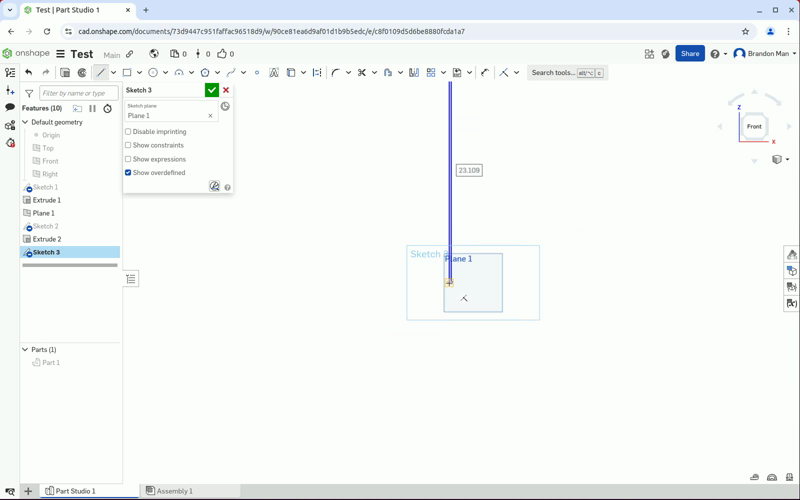
scroll(-6)
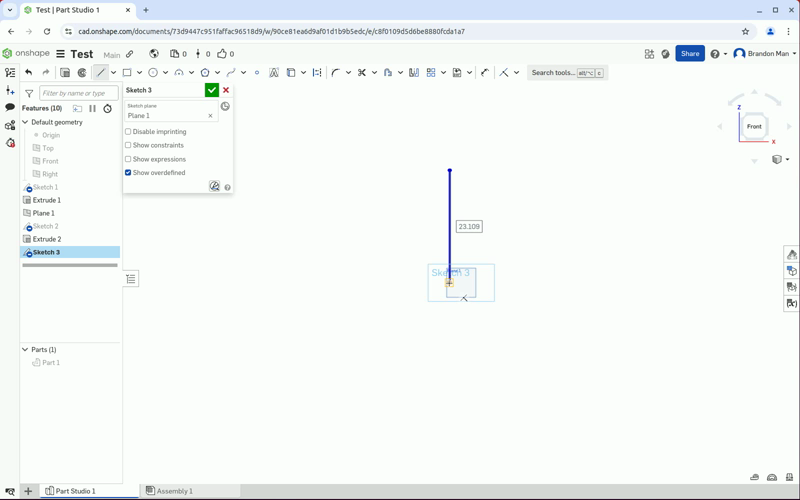
key(esc)
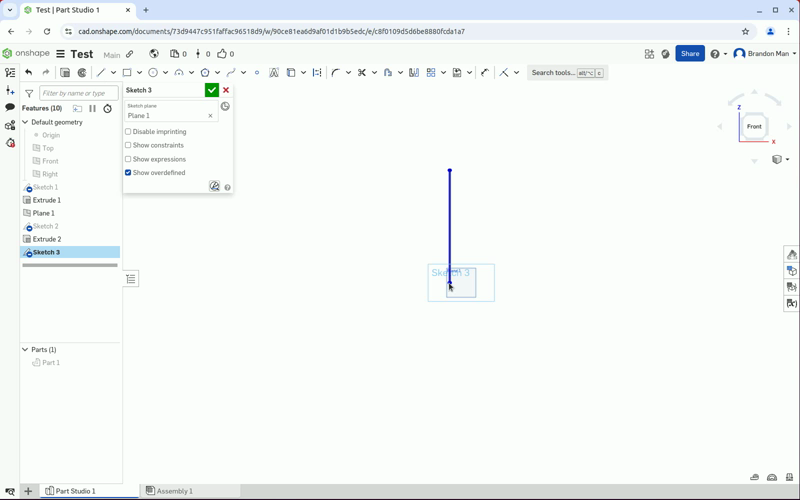
mouse_move(449, 278)
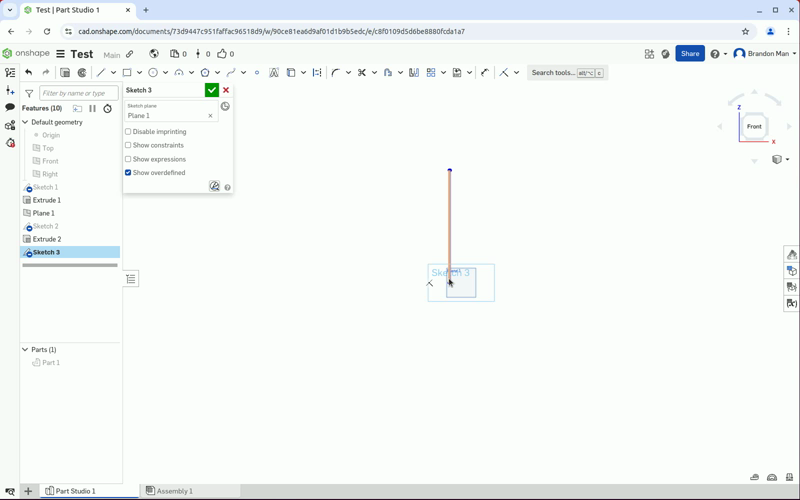
scroll(6)
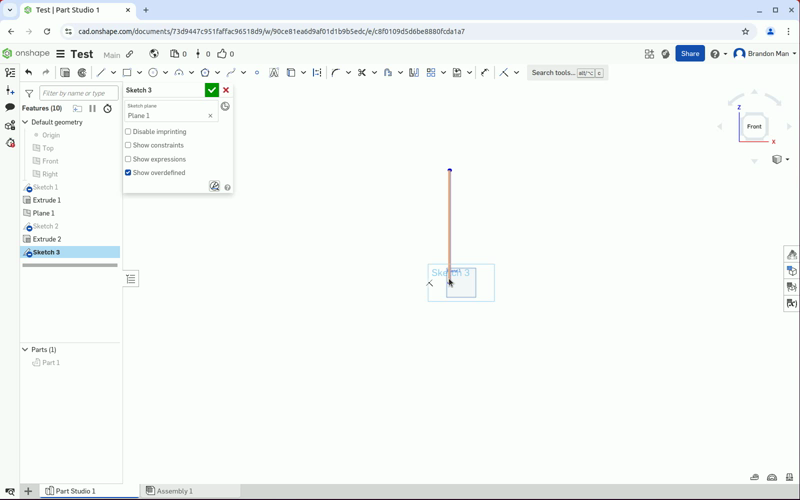
scroll(6)
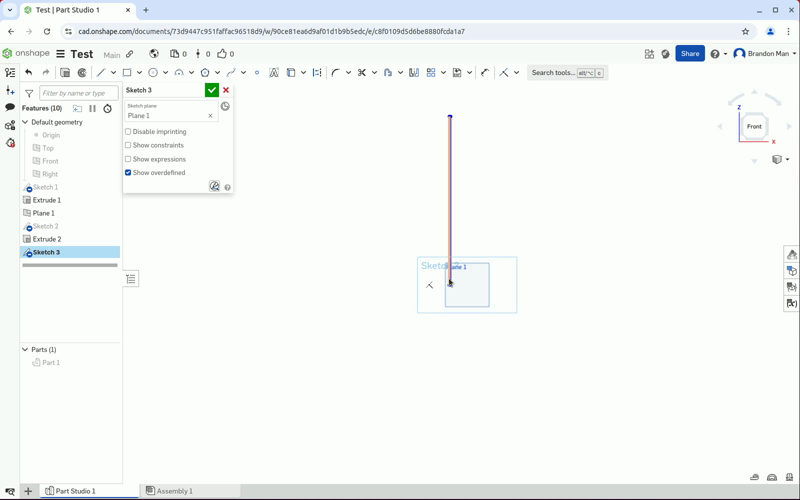
scroll(6)
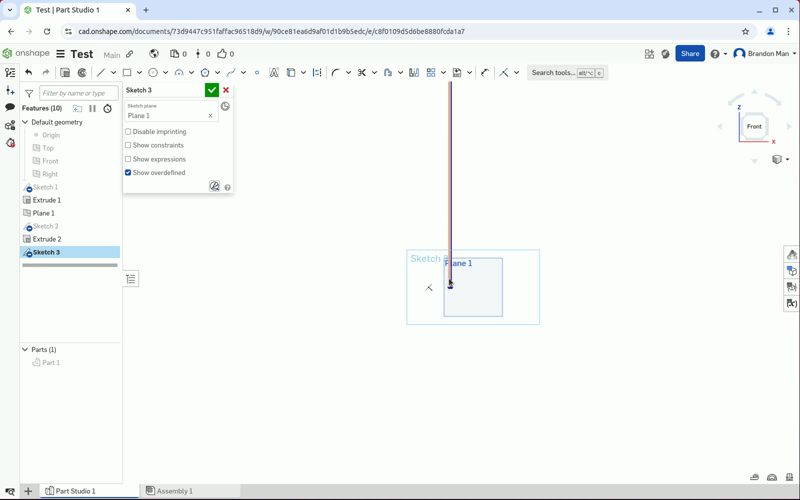
scroll(6)
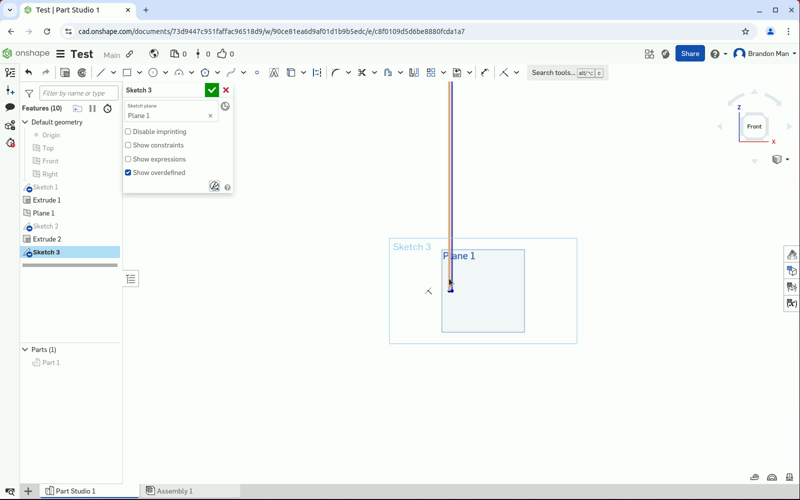
scroll(6)
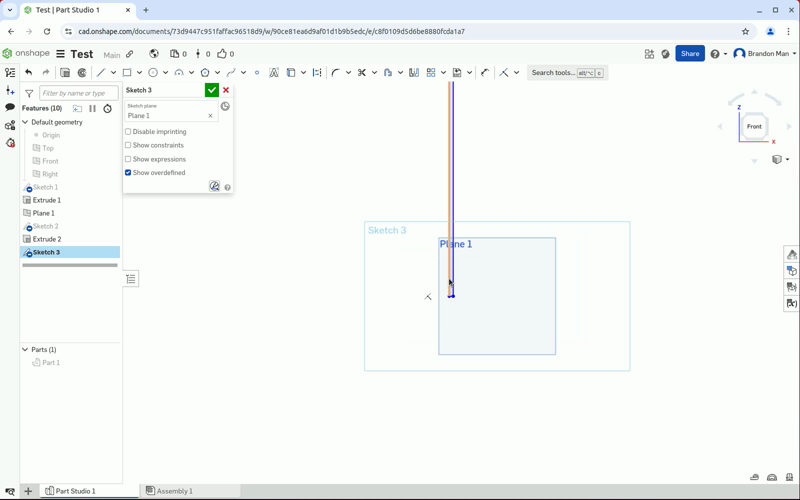
scroll(6)
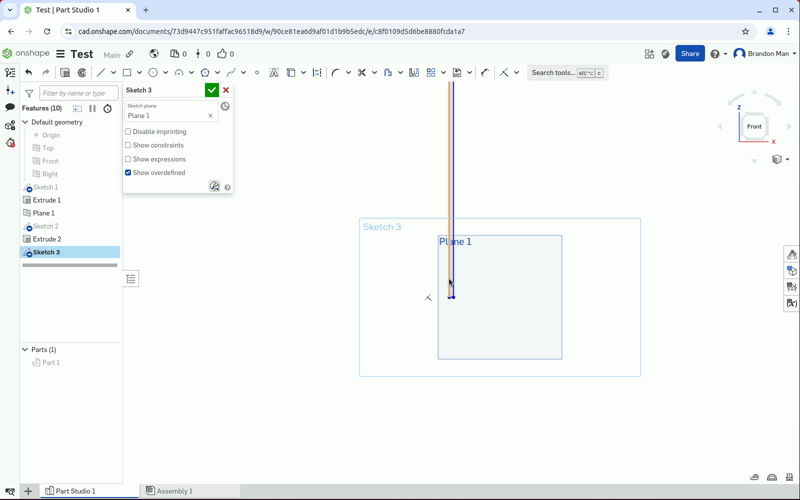
scroll(6)
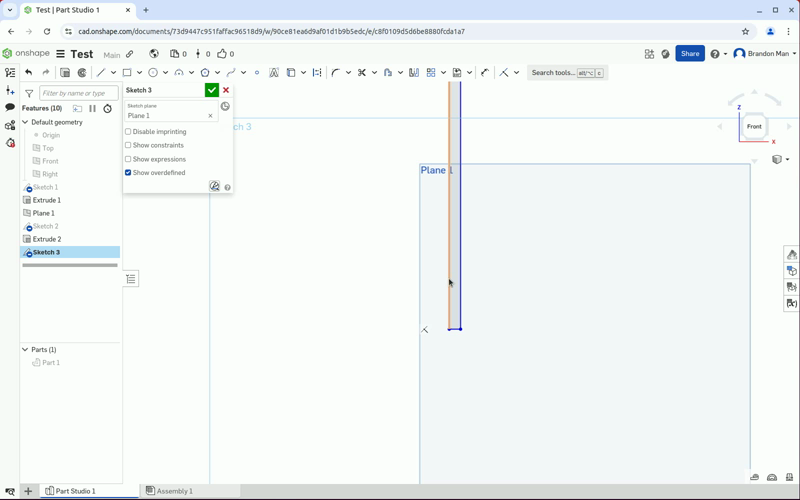
click(449, 278)
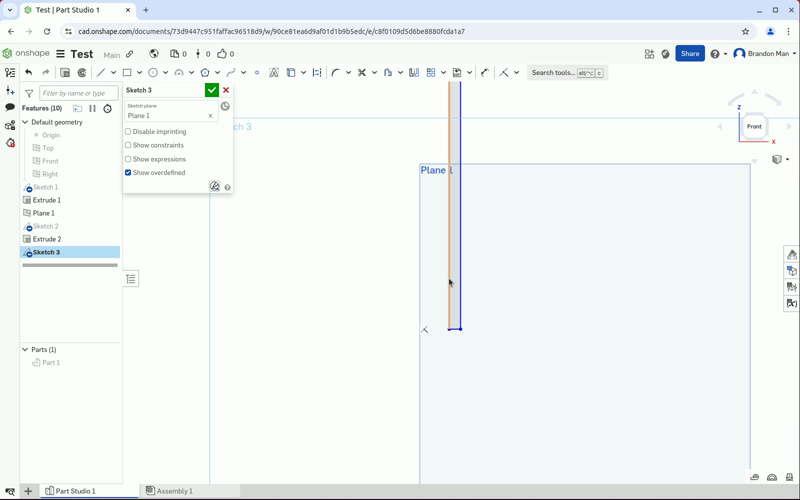
scroll(-6)
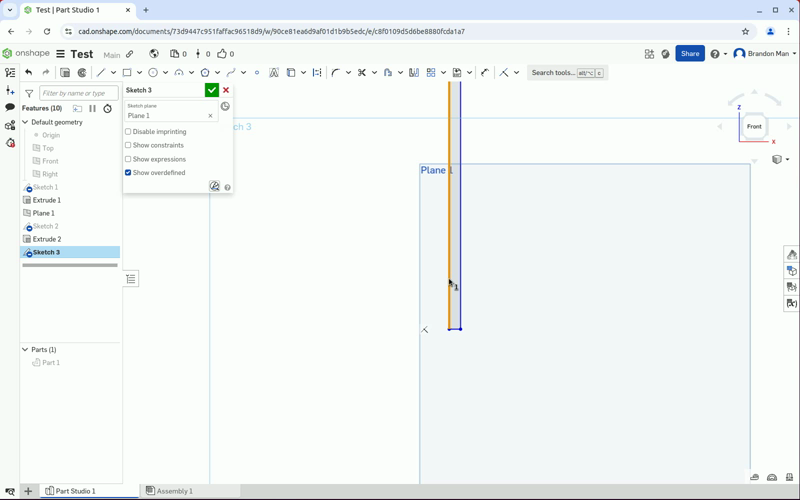
scroll(-6)
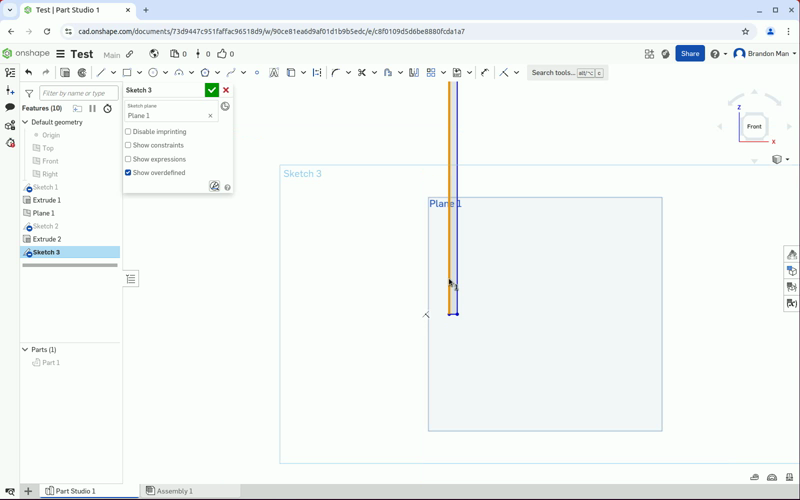
scroll(-6)
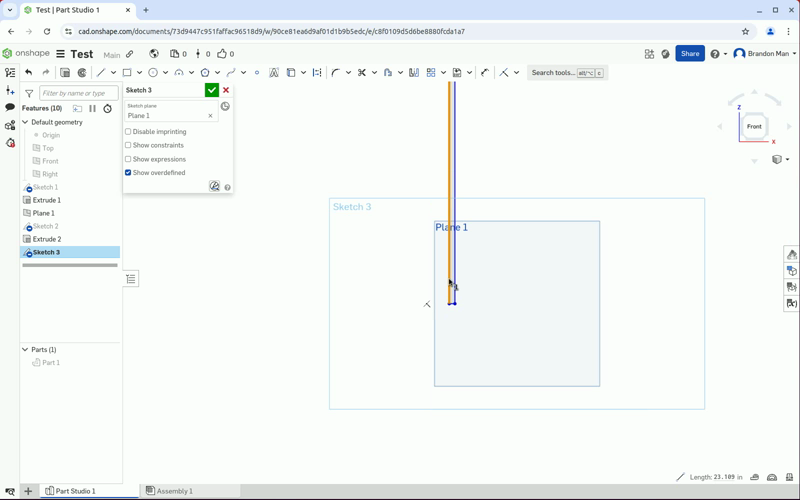
scroll(-6)
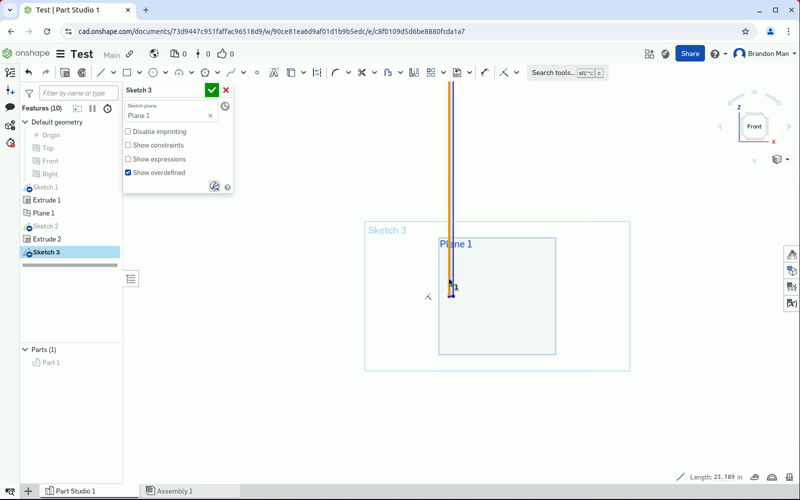
scroll(-6)
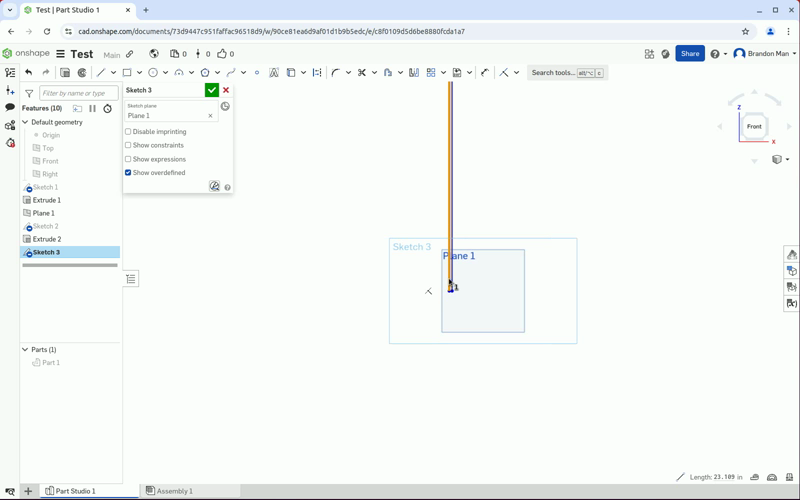
scroll(-6)
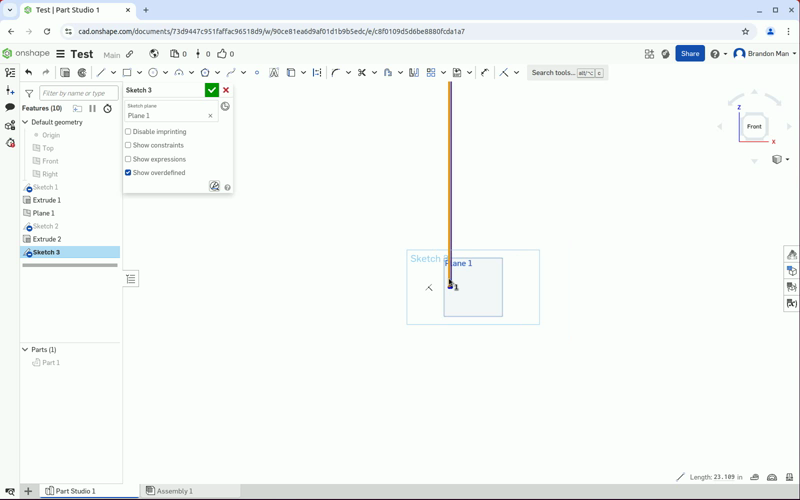
scroll(-6)
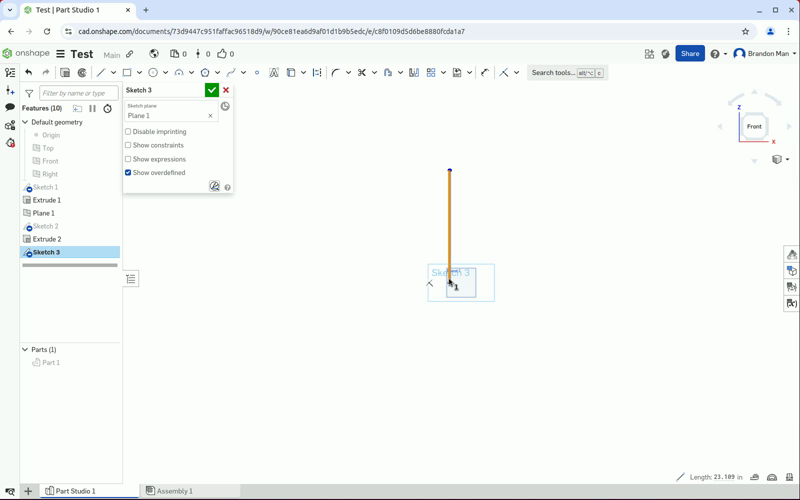
mouse_move(73, 352)
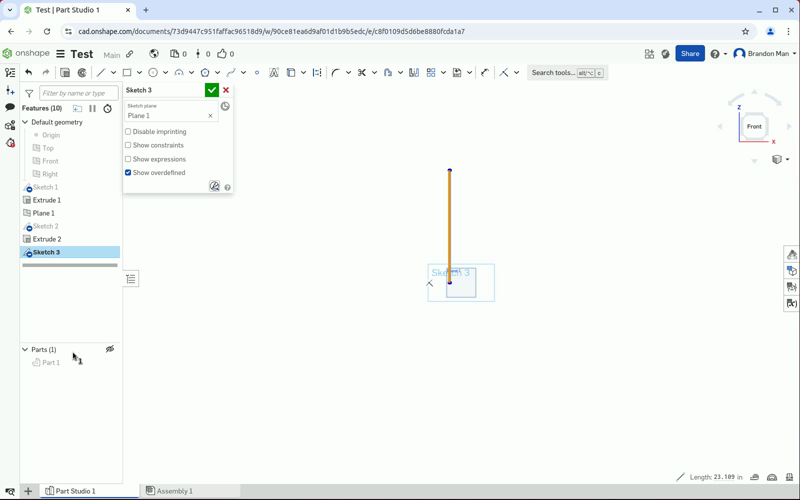
key(shift+y)
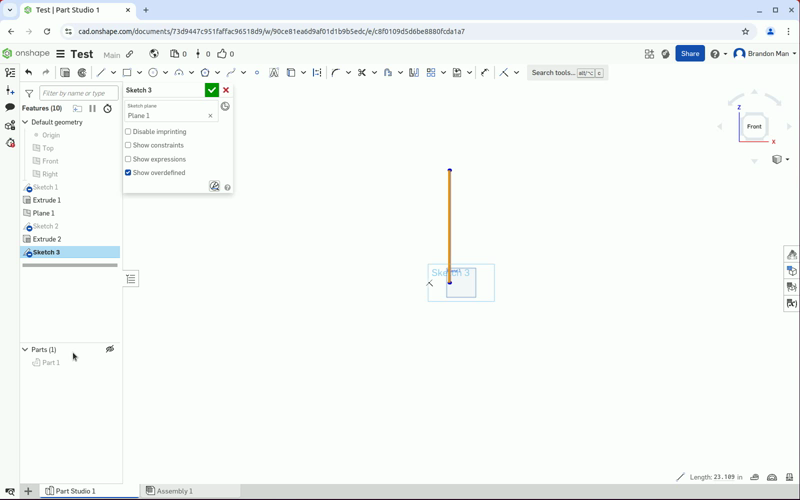
key(shift+e)
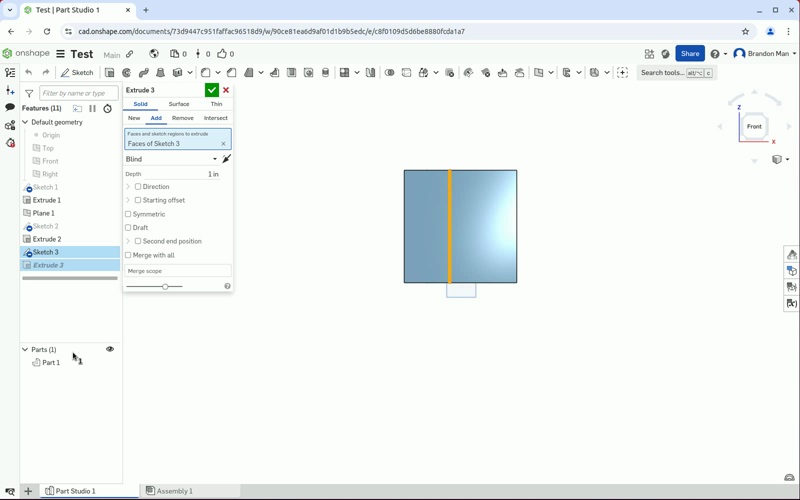
mouse_move(143, 106)
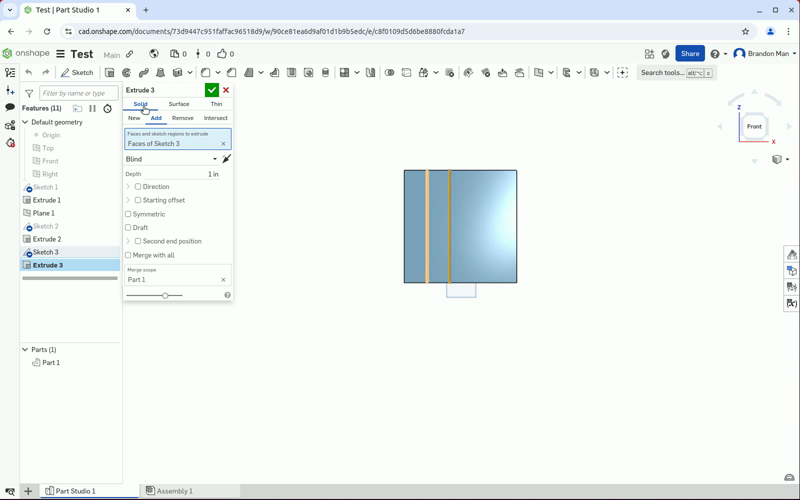
click(143, 106)
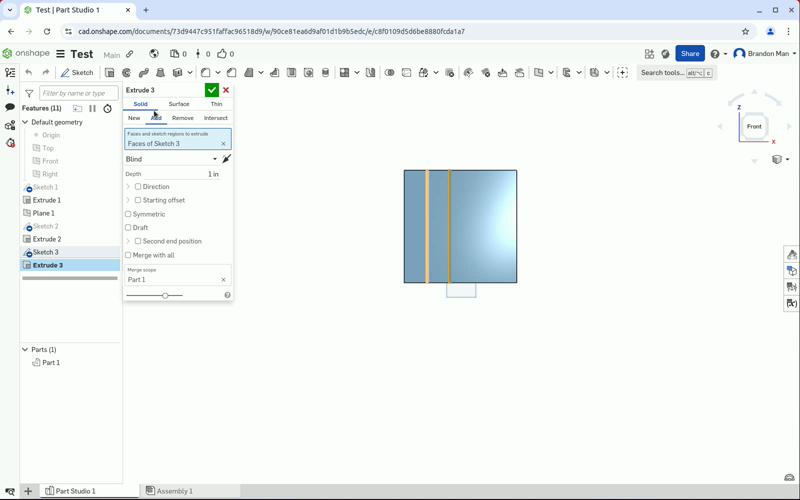
mouse_move(186, 120)
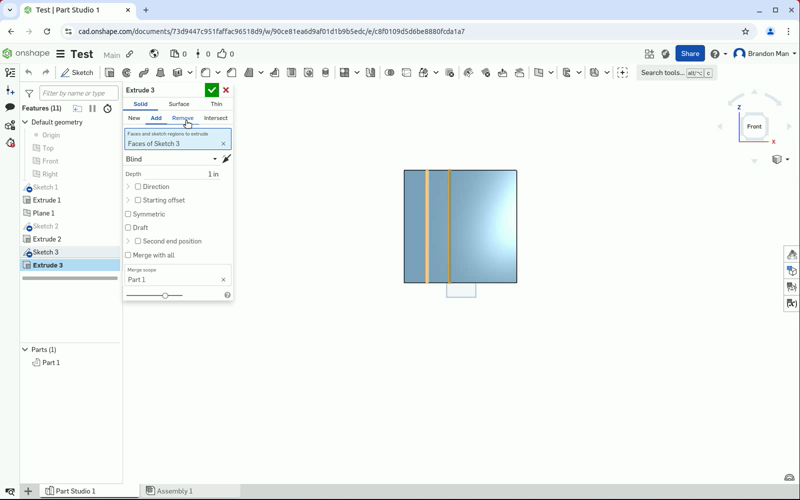
click(186, 120)
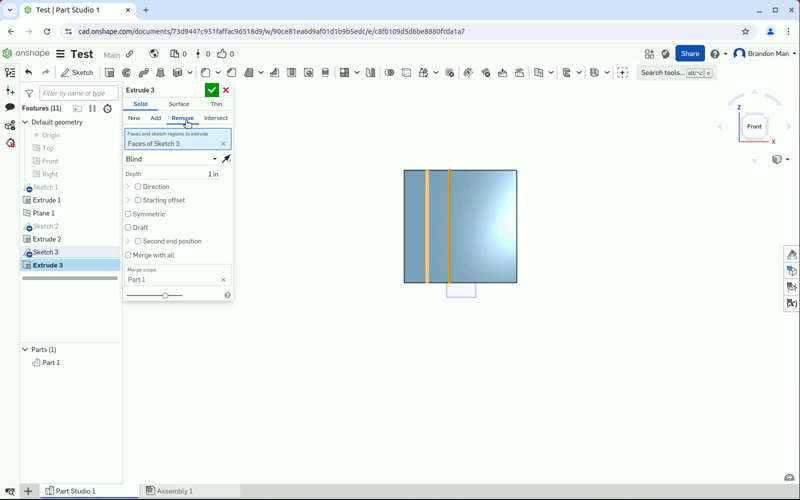
key(tab, 4)
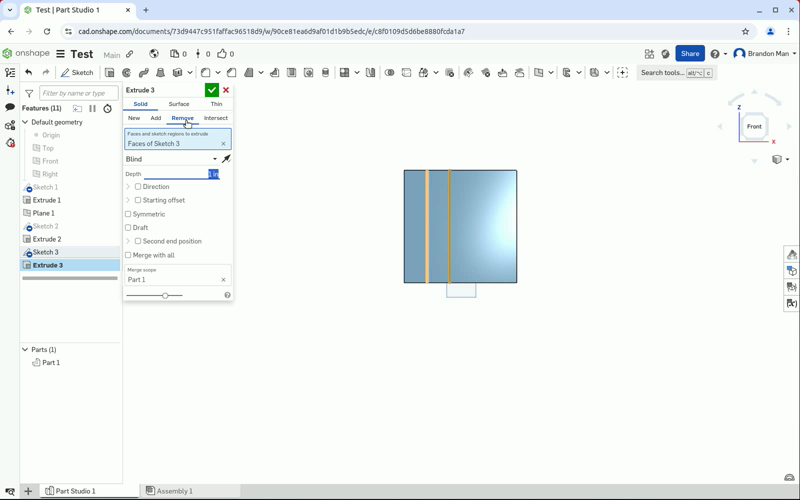
text(0.241)
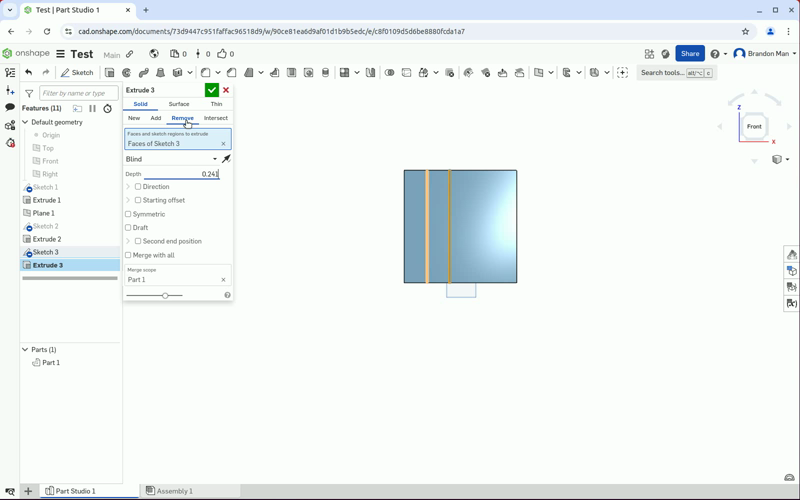
key(tab, 6)
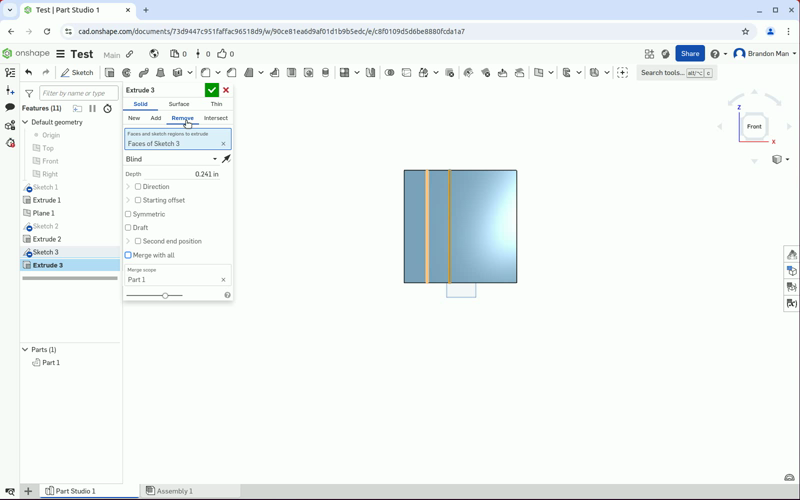
key(space)
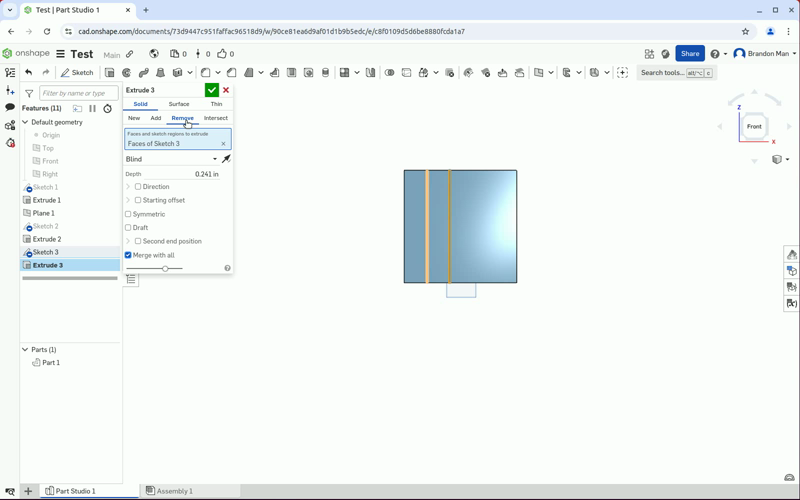
key(enter)
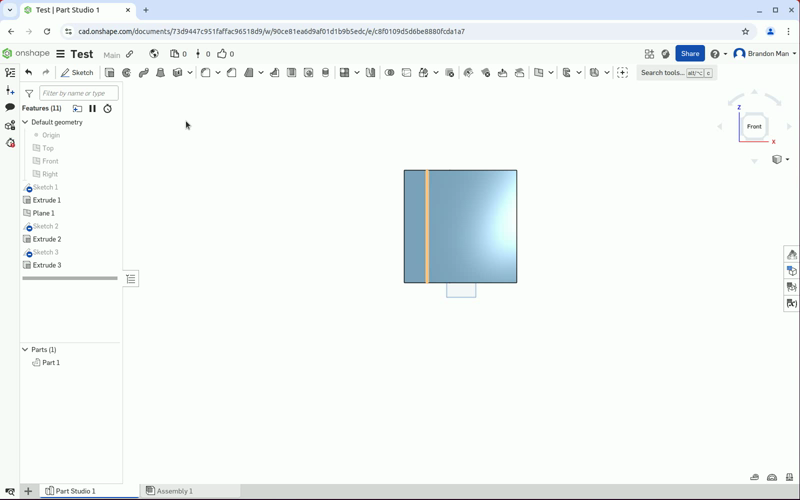
key(shift+h)
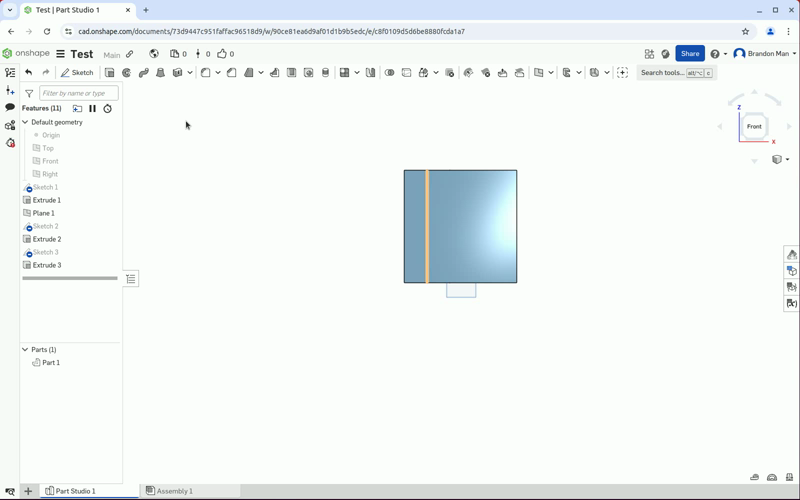
key(shift+h)
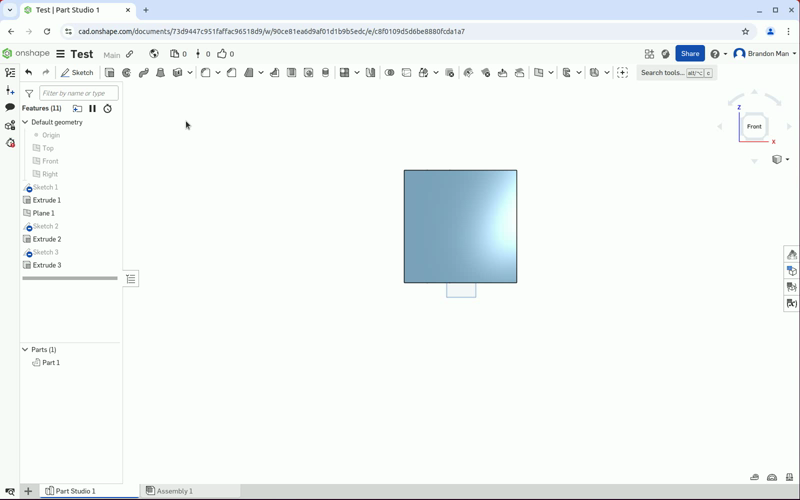
mouse_move(73, 189)
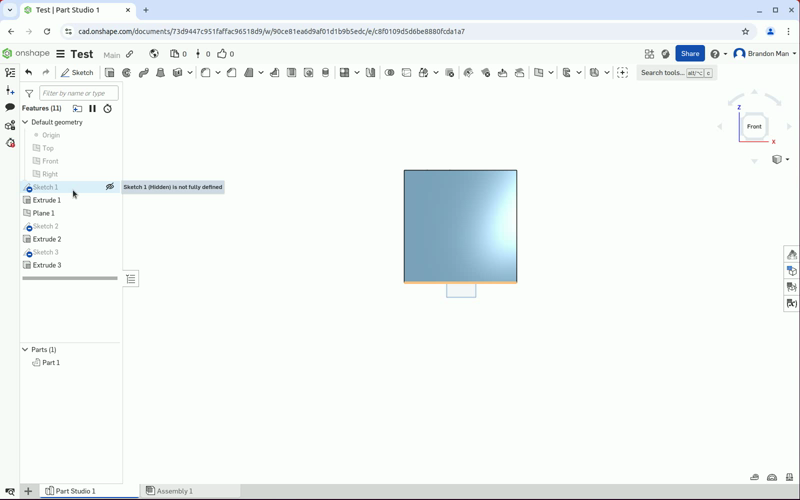
click(73, 189)
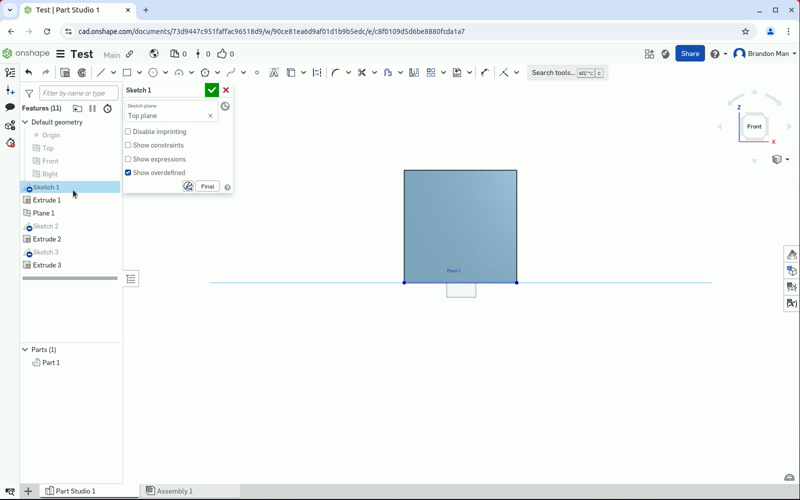
mouse_move(229, 92)
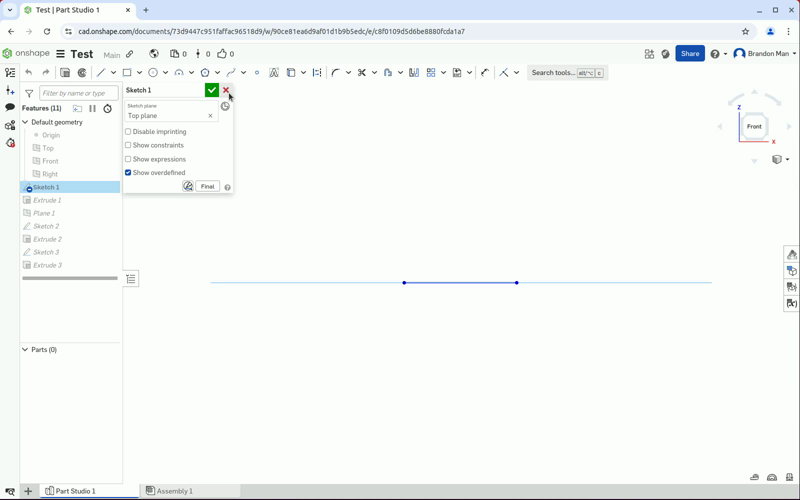
click(229, 92)
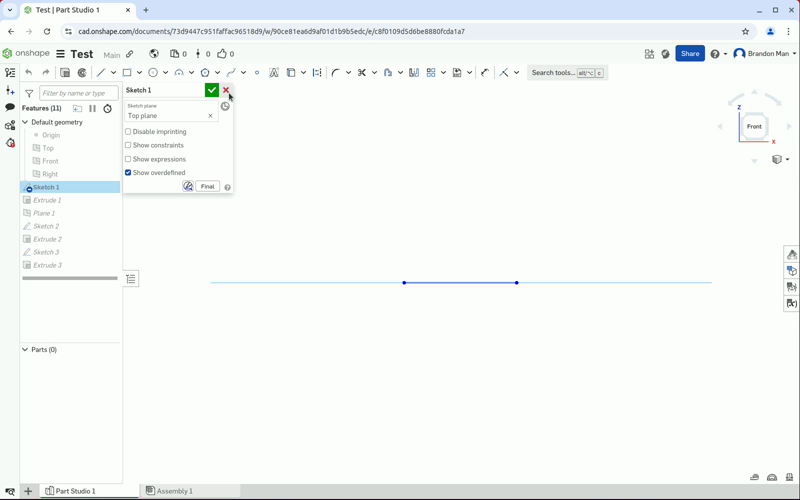
key(shift+s)
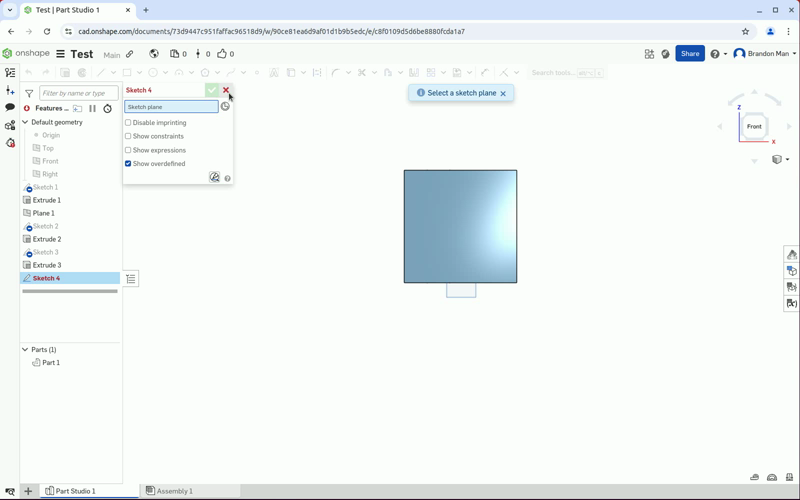
mouse_move(73, 215)
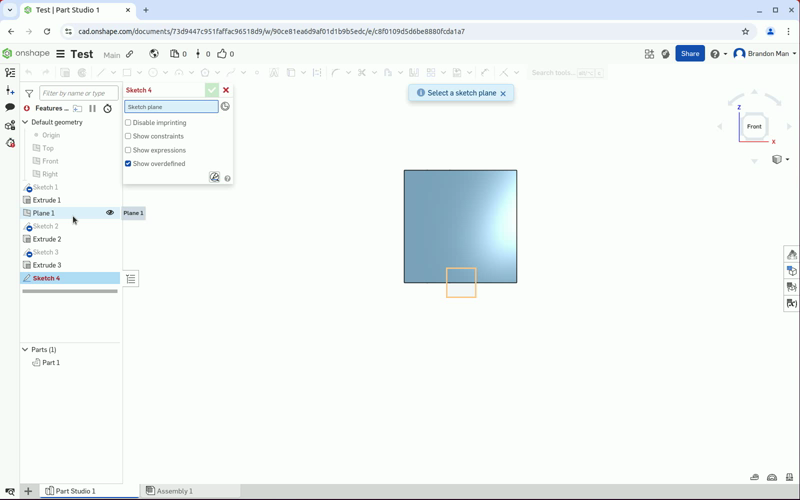
click(73, 215)
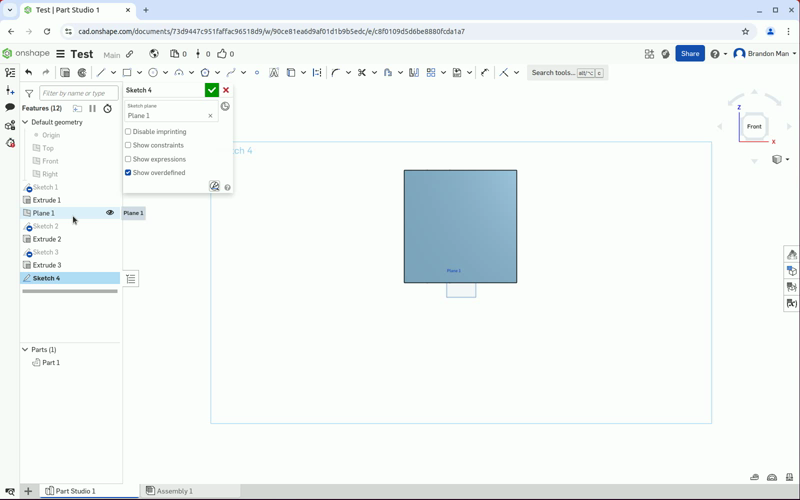
mouse_move(73, 352)
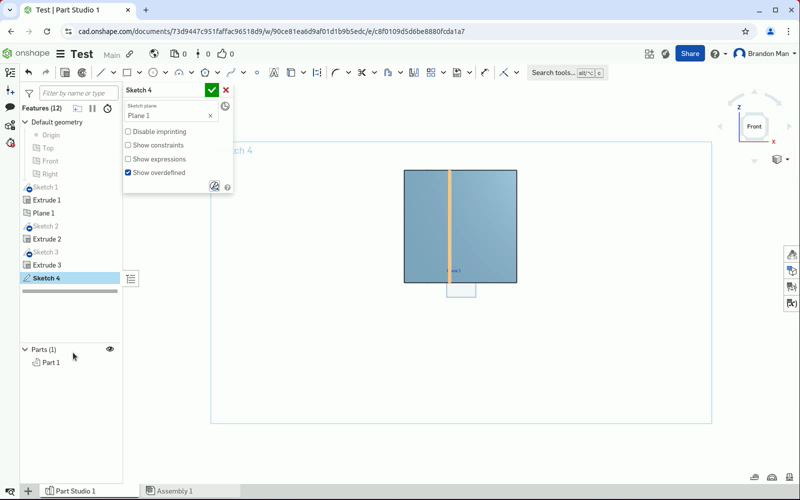
key(y)
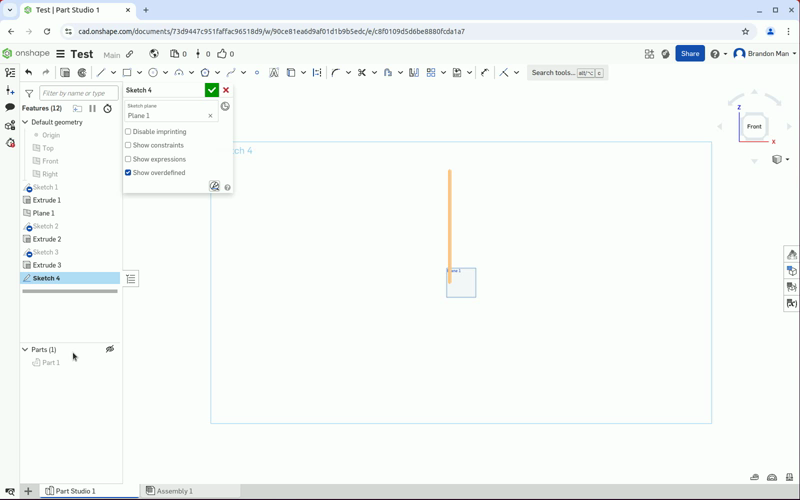
key(l)
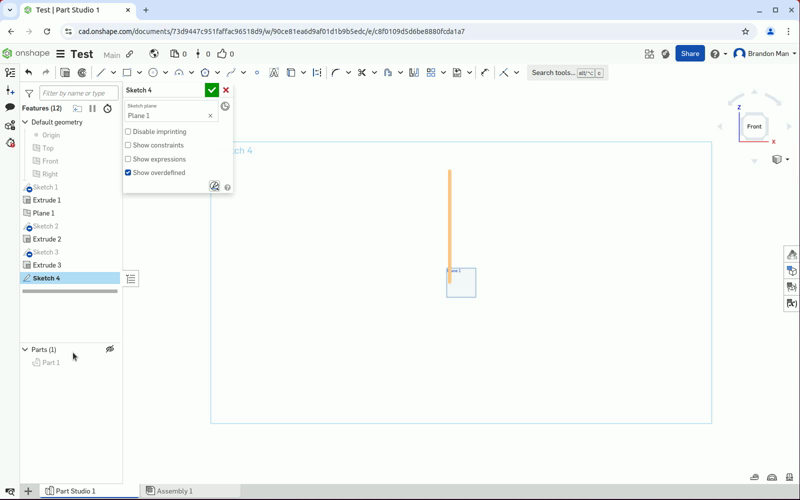
key_down(shift)
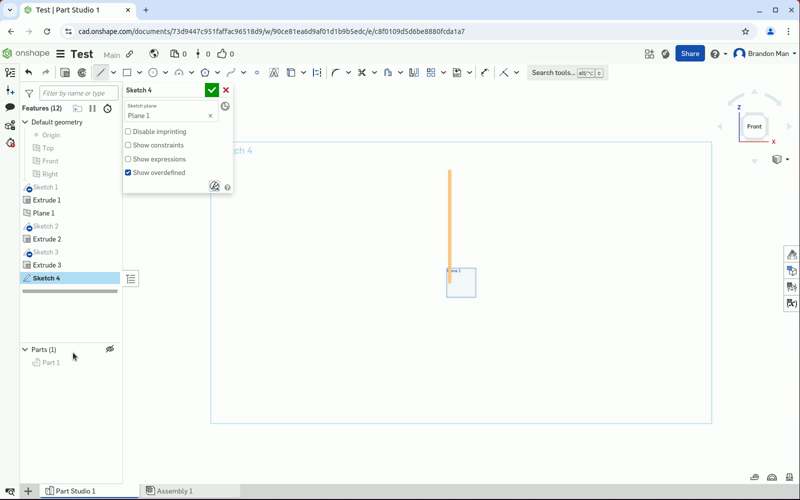
mouse_move(471, 282)
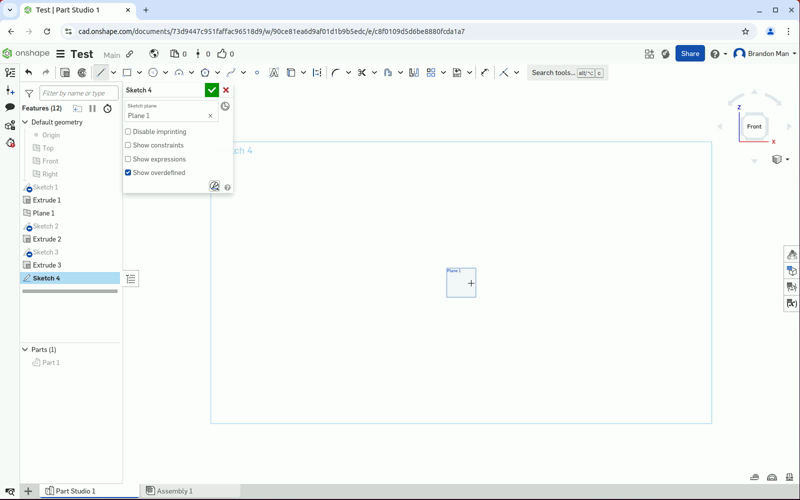
click(471, 282)
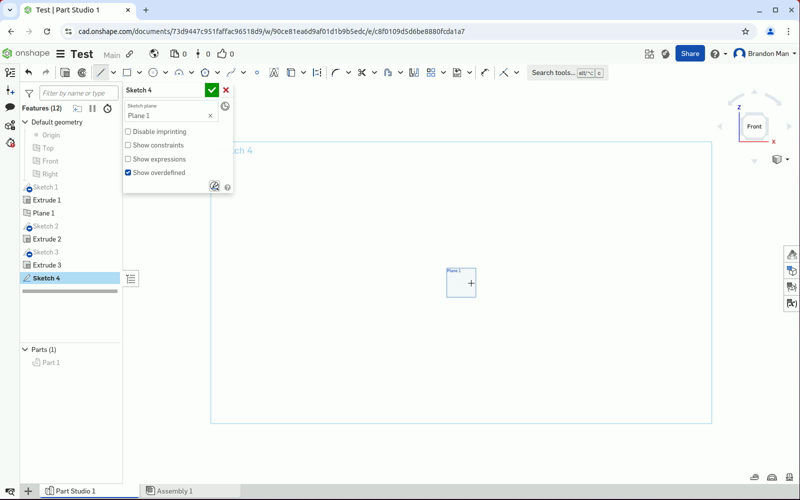
key_up(shift)
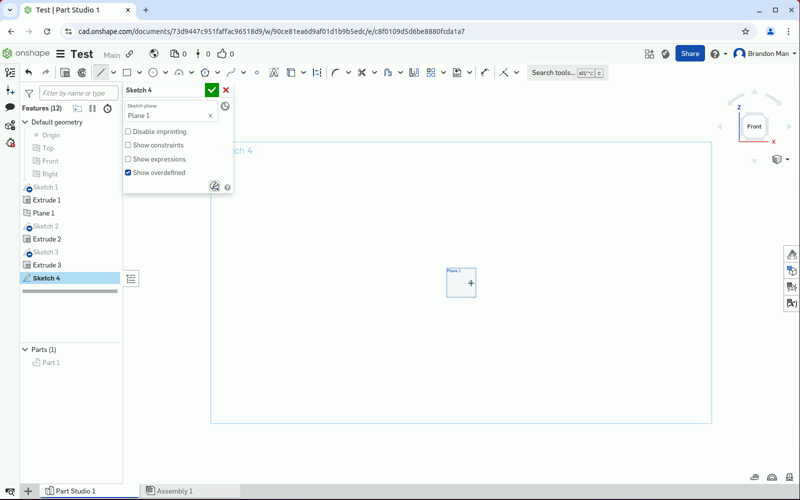
key_down(shift)
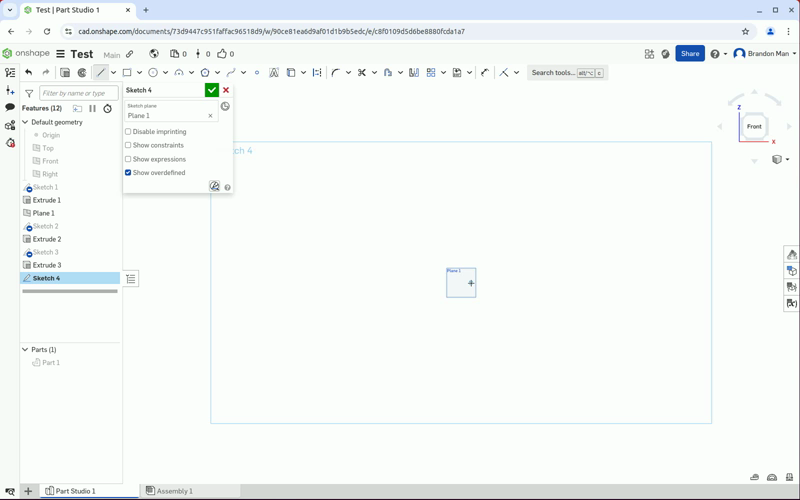
mouse_move(501, 282)
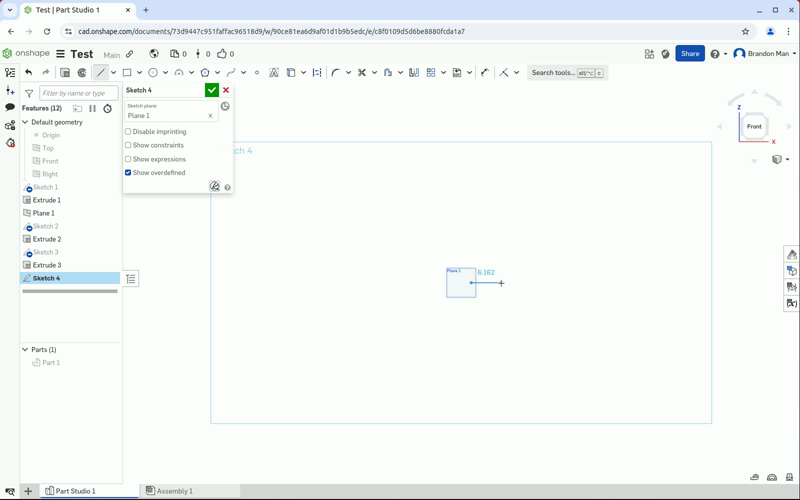
mouse_move(472, 282)
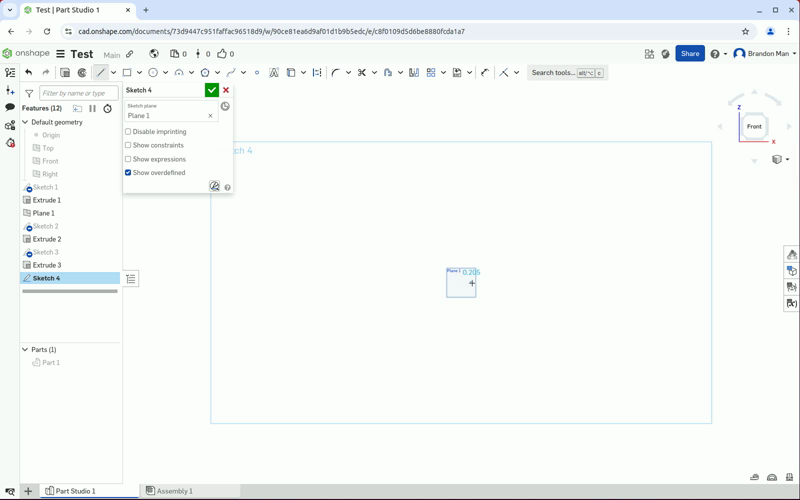
scroll(6)
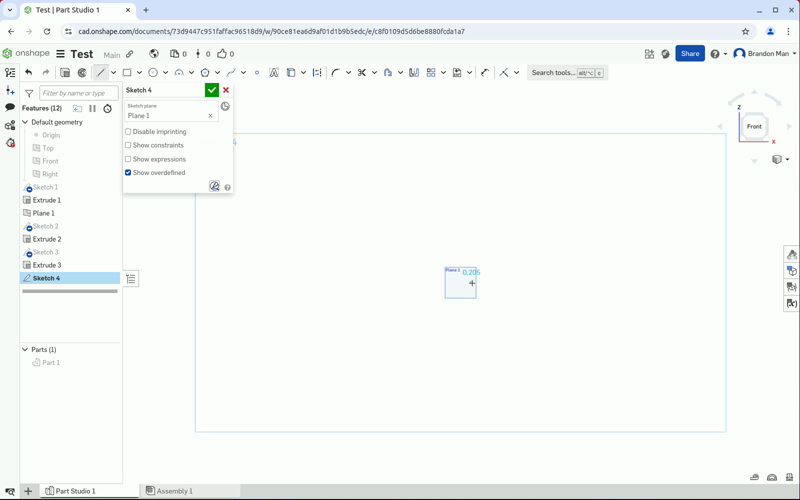
scroll(6)
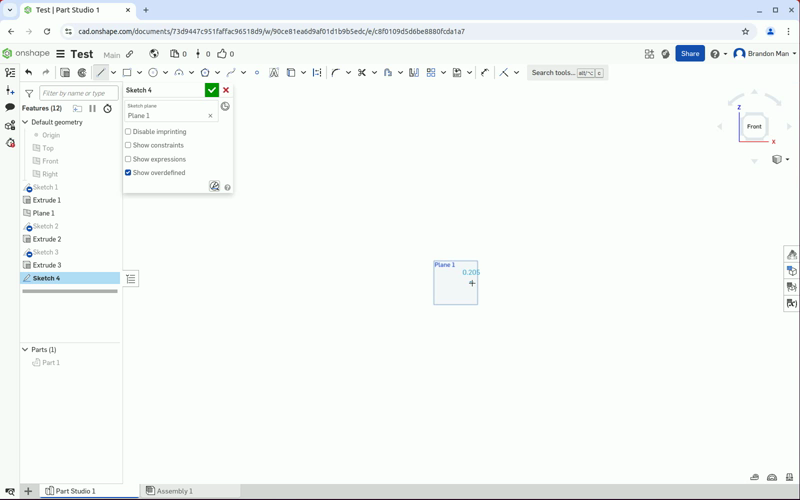
scroll(6)
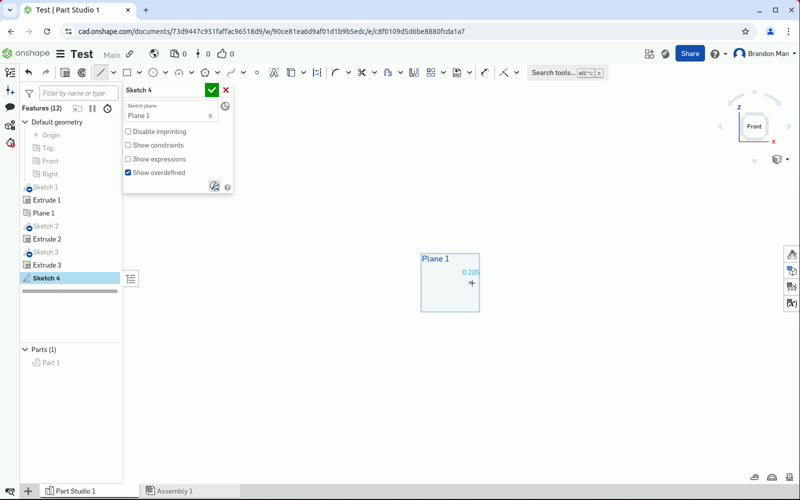
scroll(6)
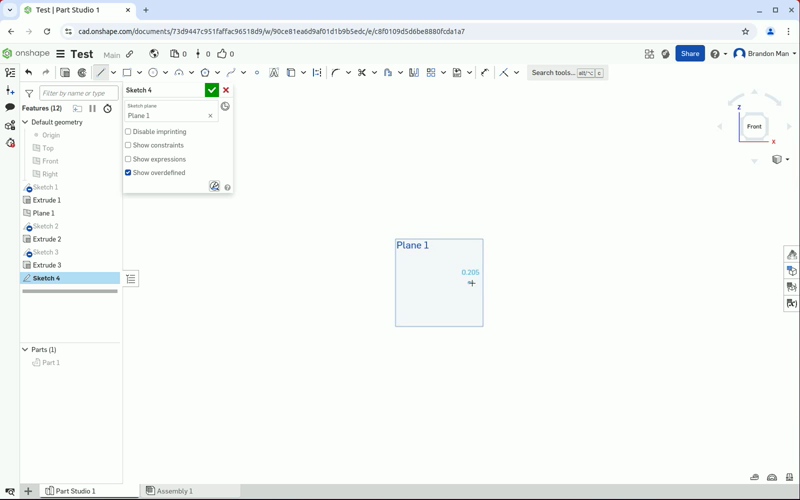
scroll(6)
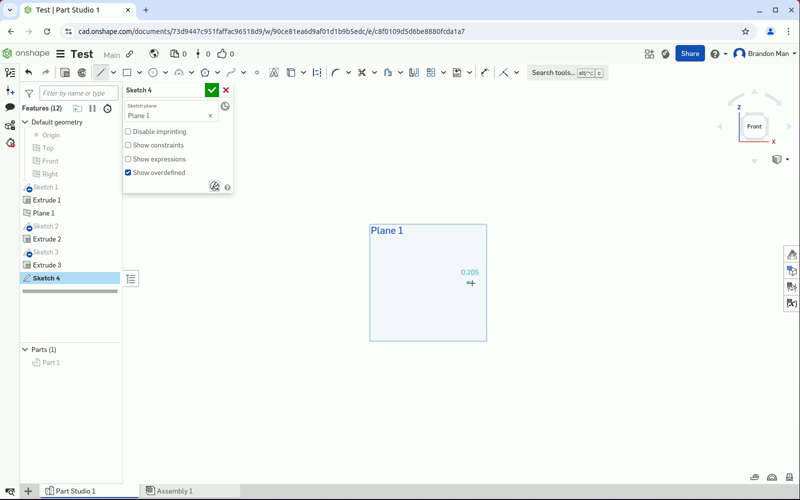
scroll(6)
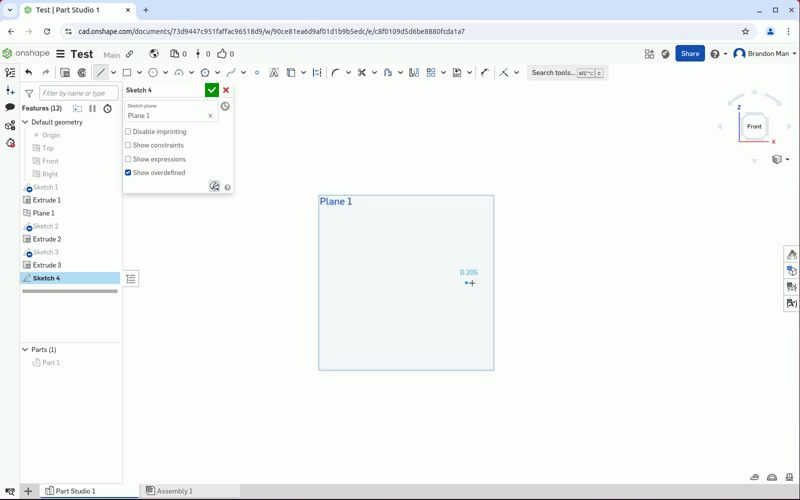
scroll(6)
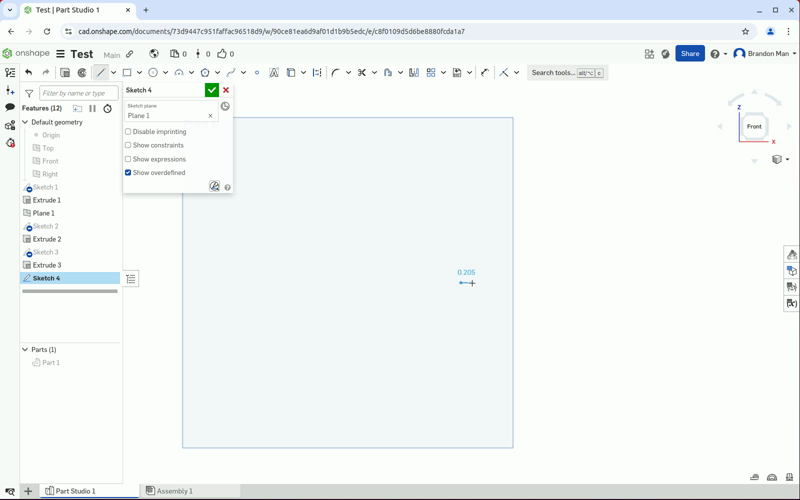
click(472, 282)
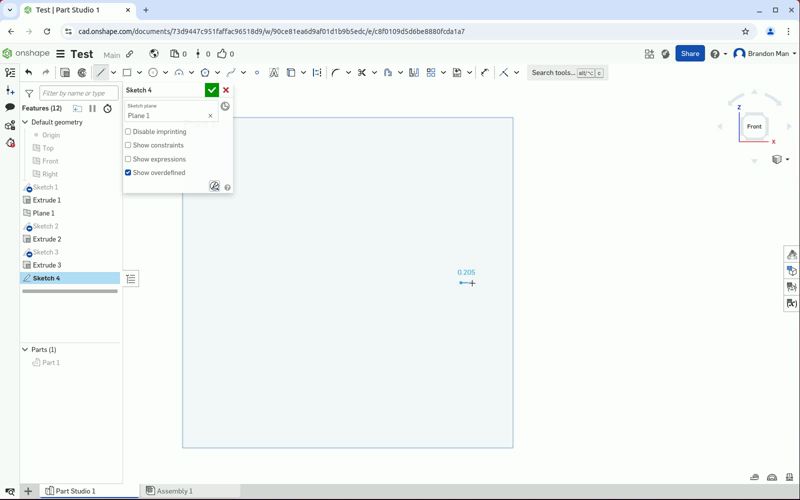
scroll(-6)
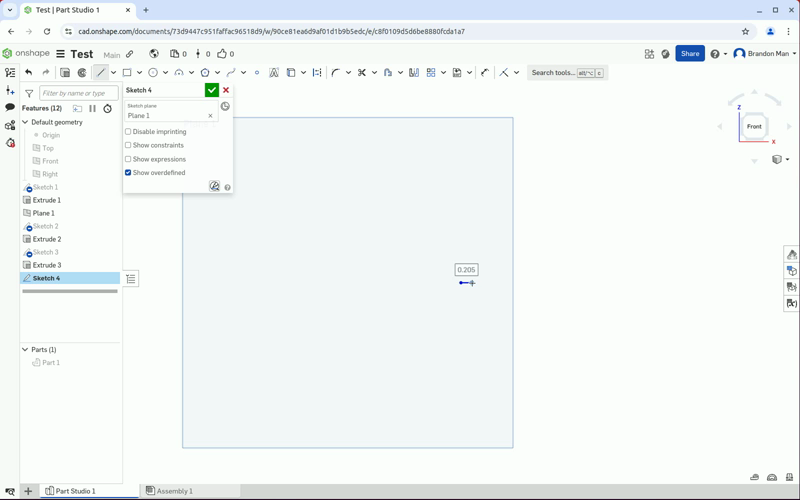
scroll(-6)
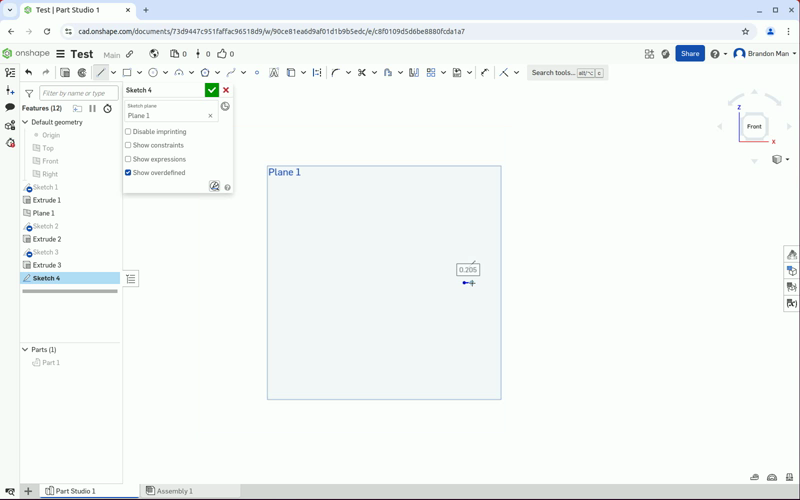
scroll(-6)
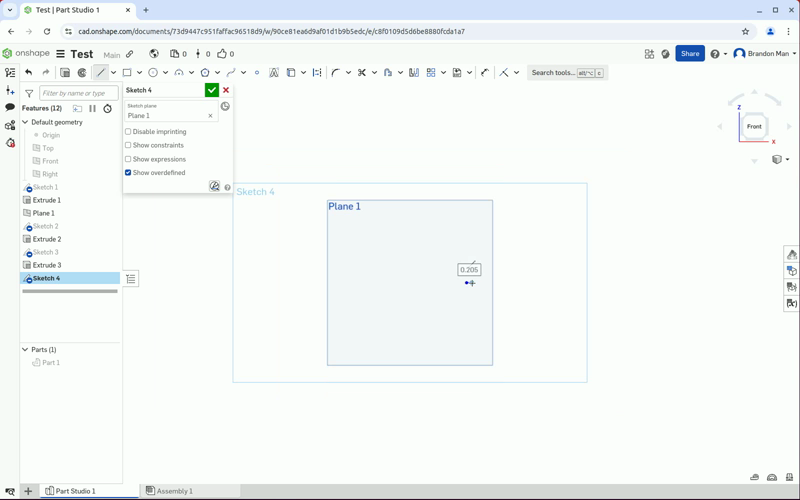
scroll(-6)
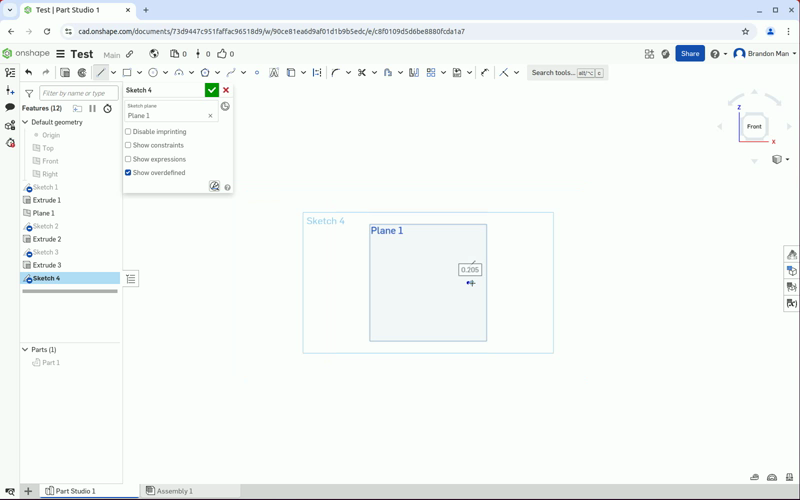
scroll(-6)
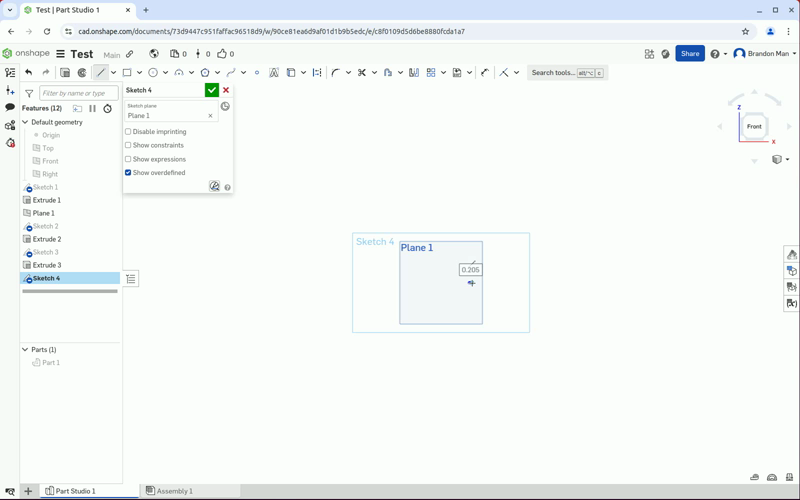
scroll(-6)
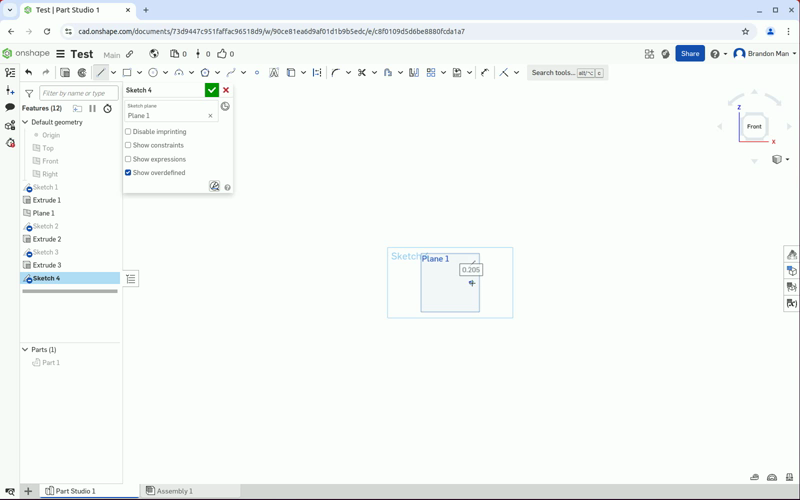
scroll(-6)
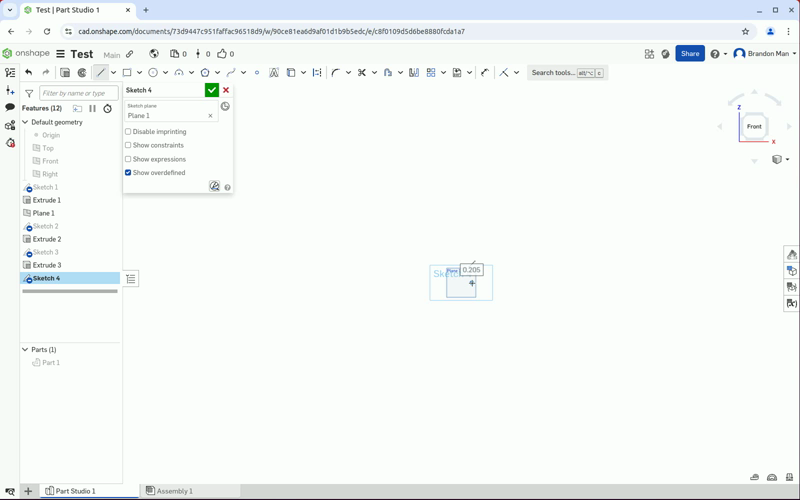
key_up(shift)
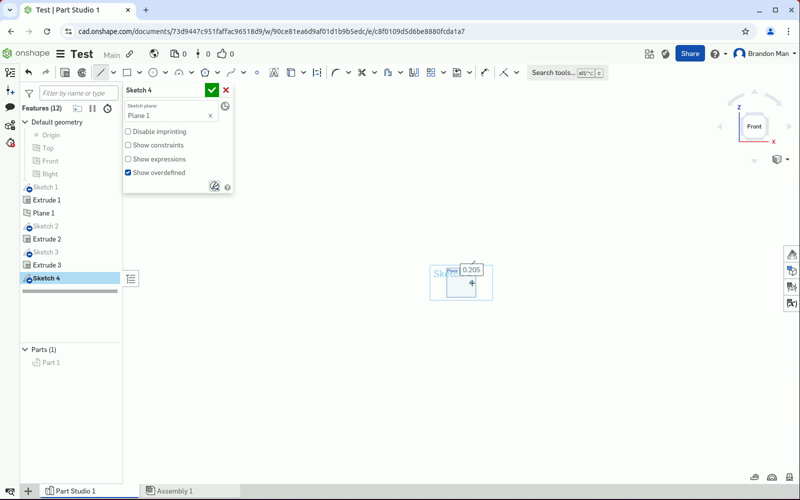
key_down(shift)
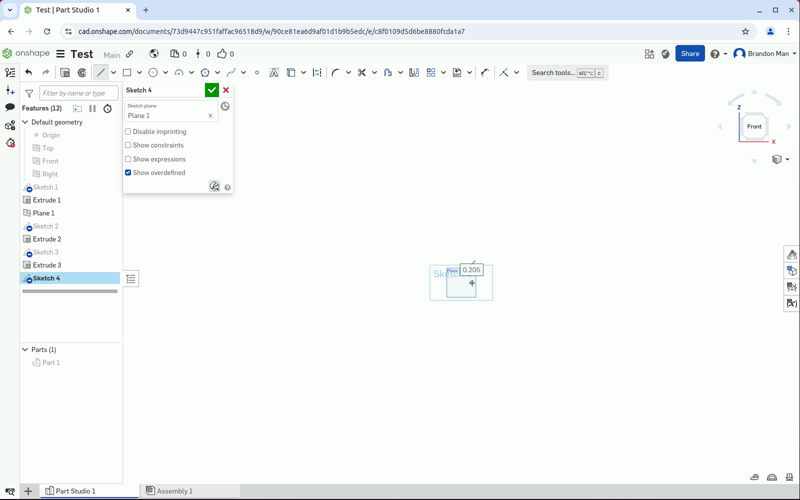
mouse_move(472, 170)
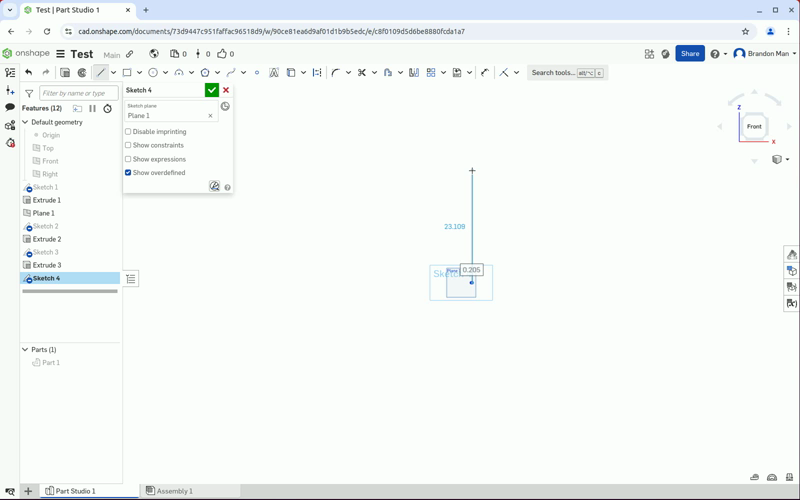
click(472, 170)
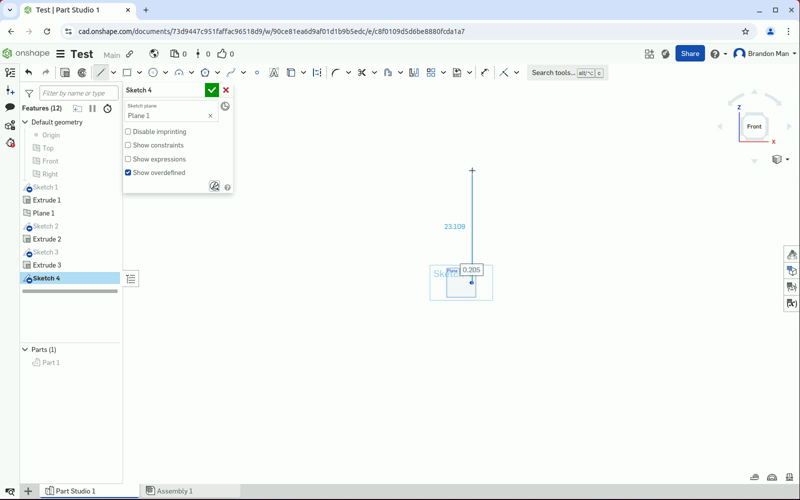
key_up(shift)
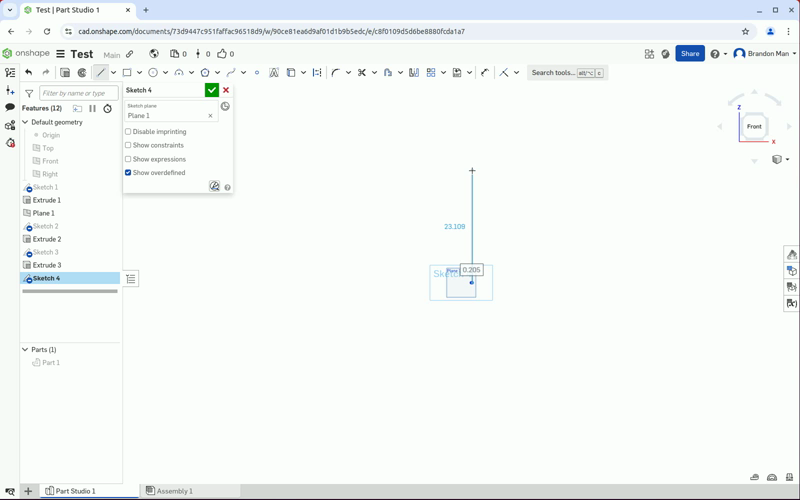
key_down(shift)
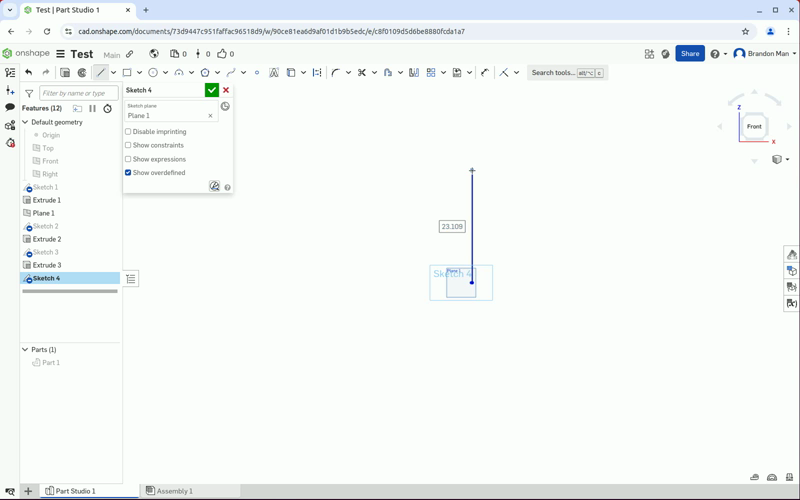
mouse_move(502, 170)
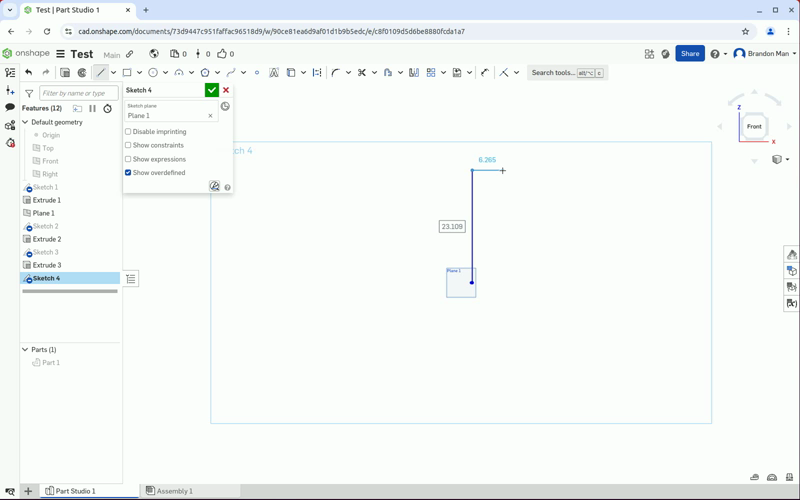
mouse_move(471, 170)
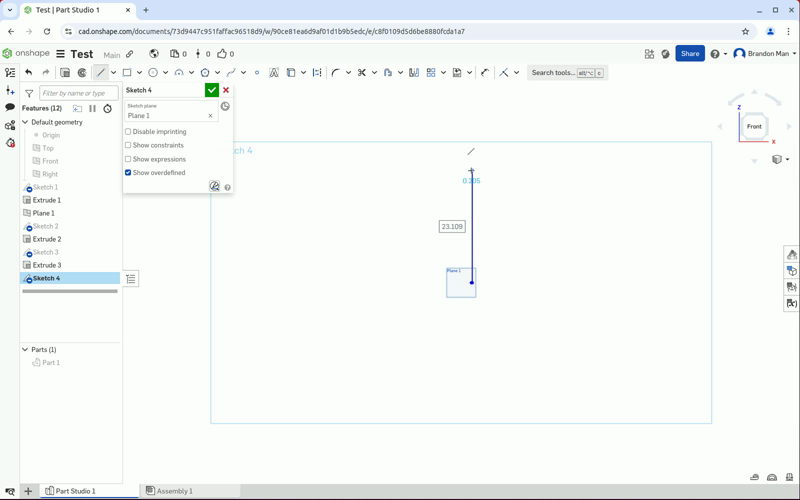
scroll(6)
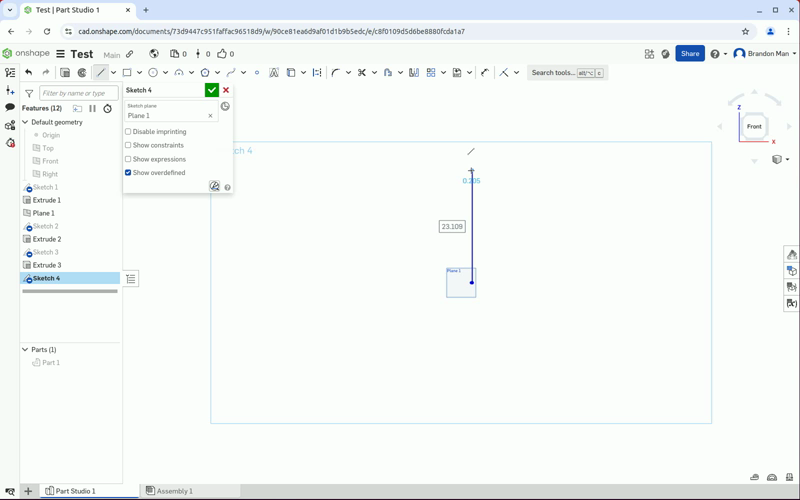
scroll(6)
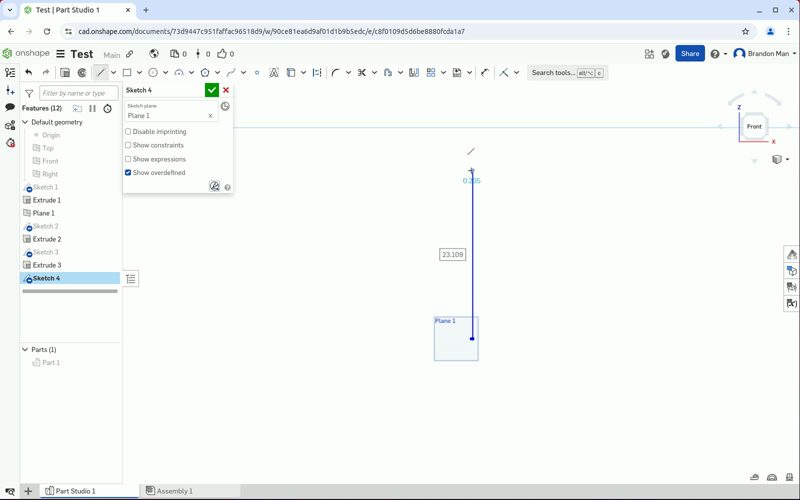
scroll(6)
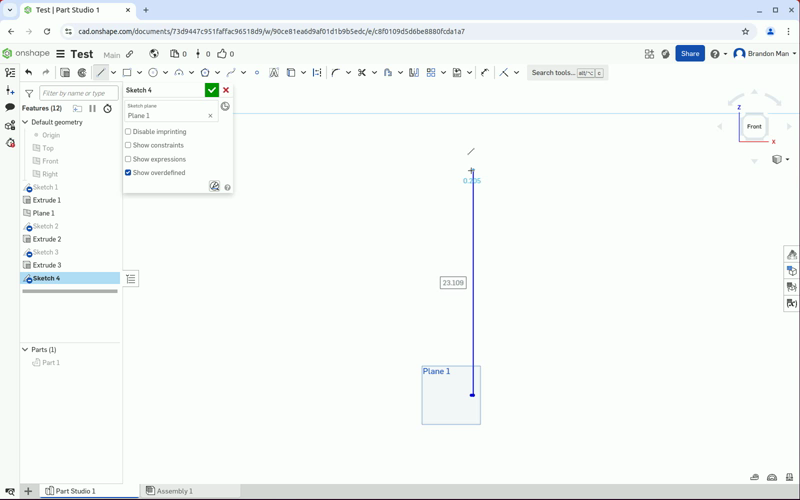
scroll(6)
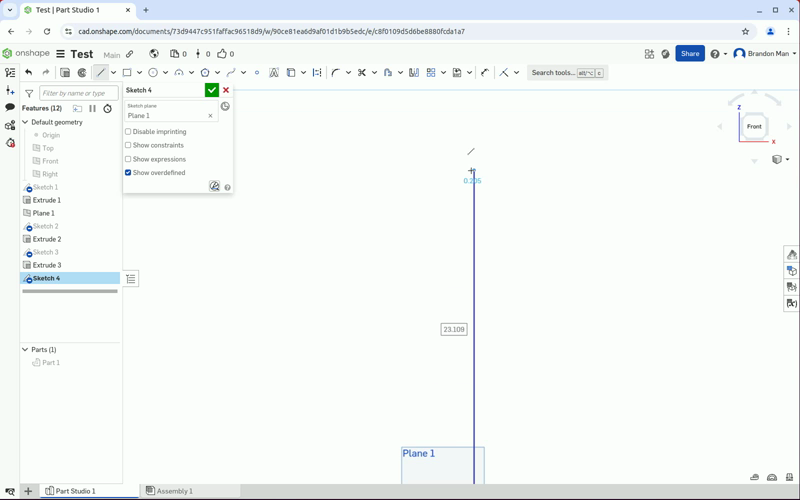
scroll(6)
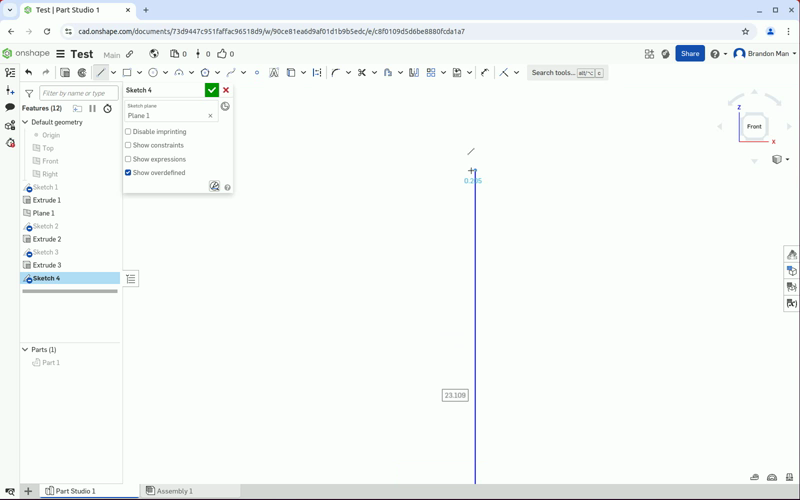
scroll(6)
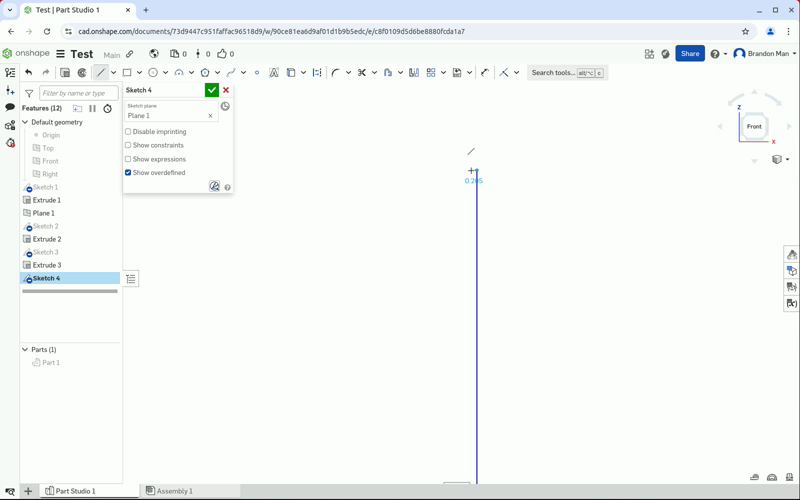
scroll(6)
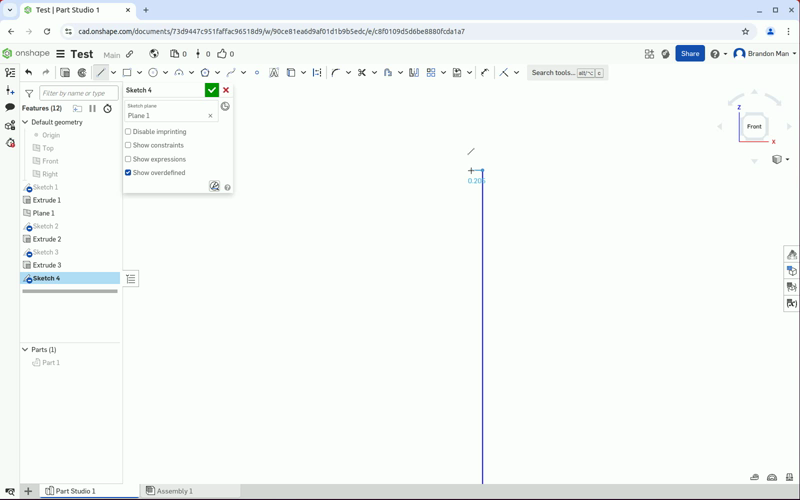
click(471, 170)
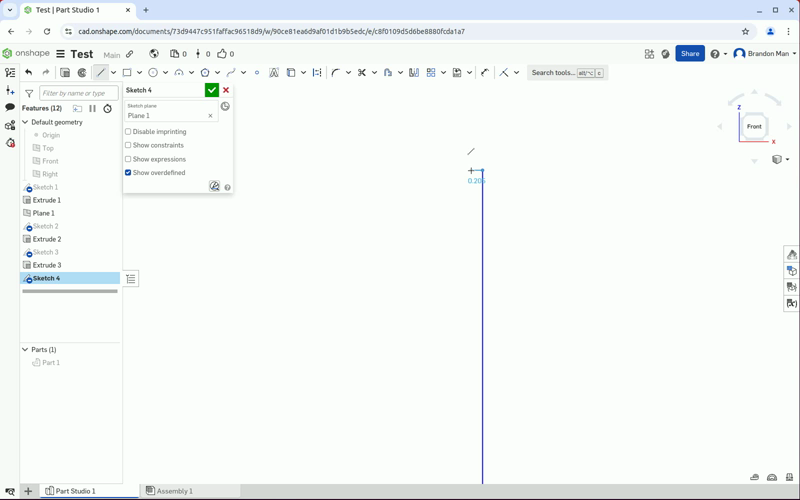
scroll(-6)
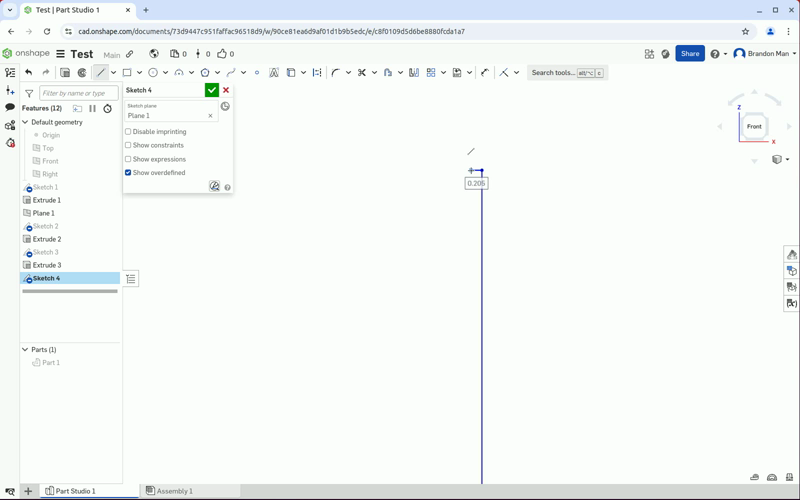
scroll(-6)
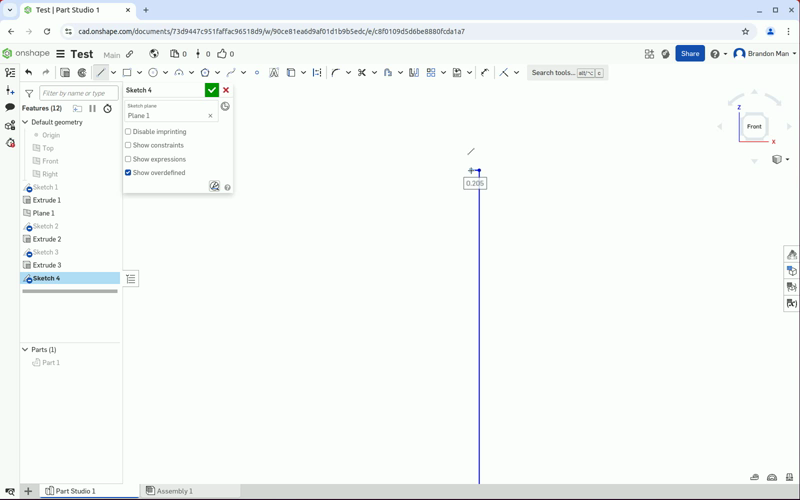
scroll(-6)
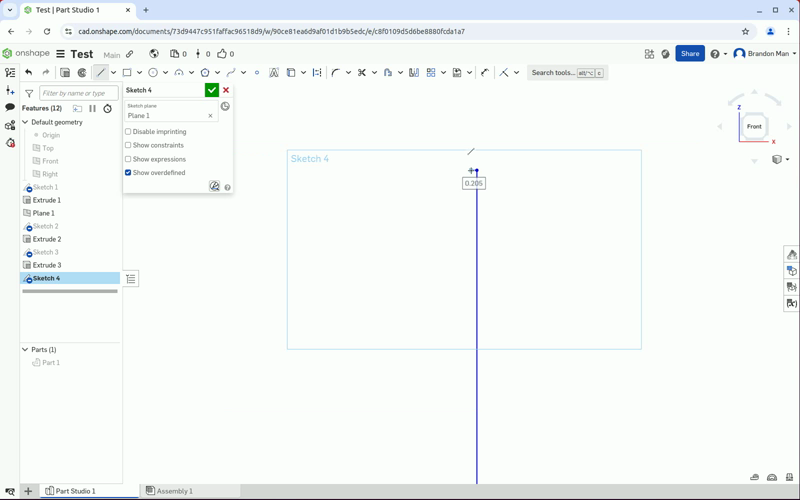
scroll(-6)
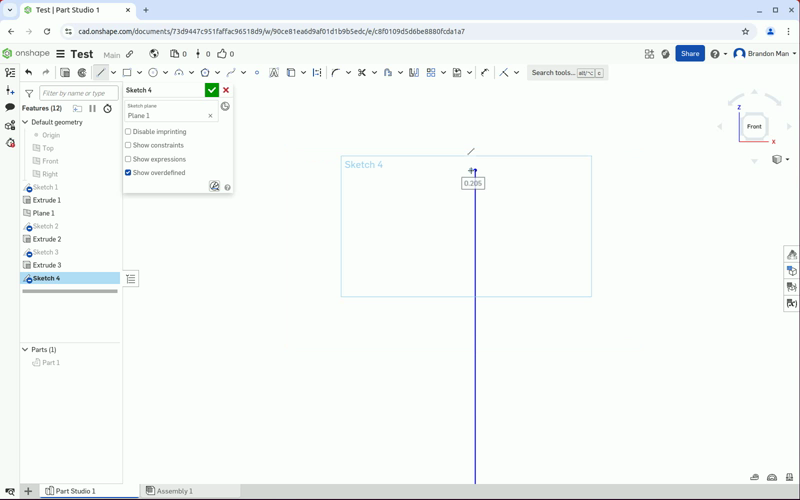
scroll(-6)
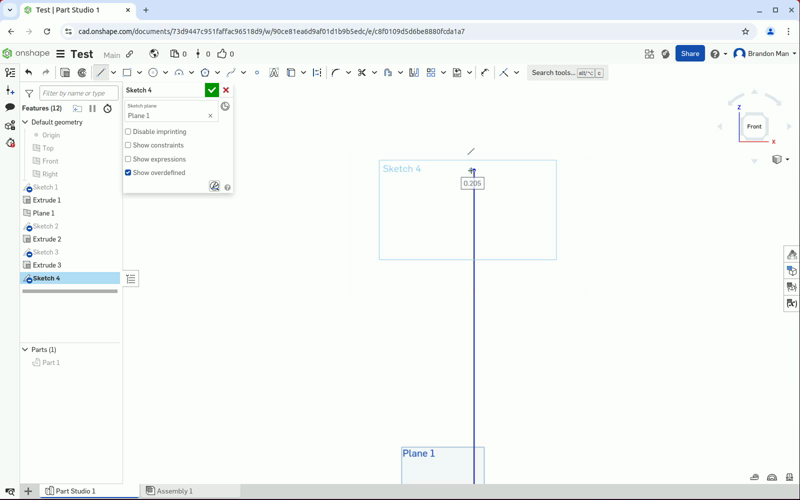
scroll(-6)
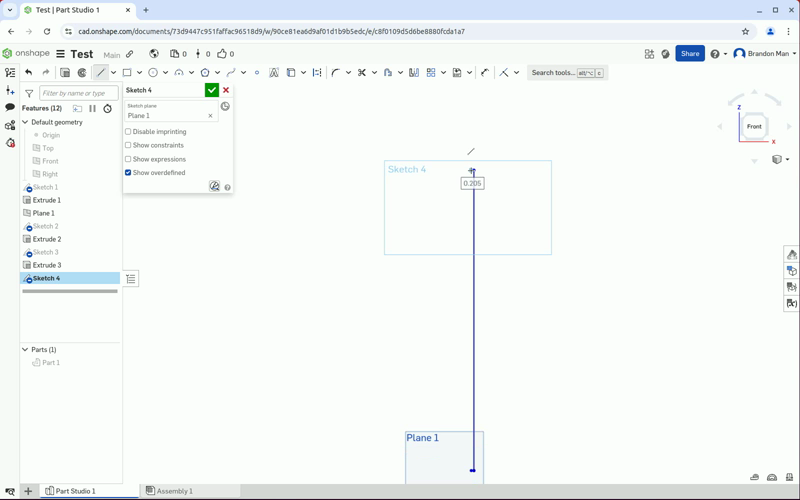
scroll(-6)
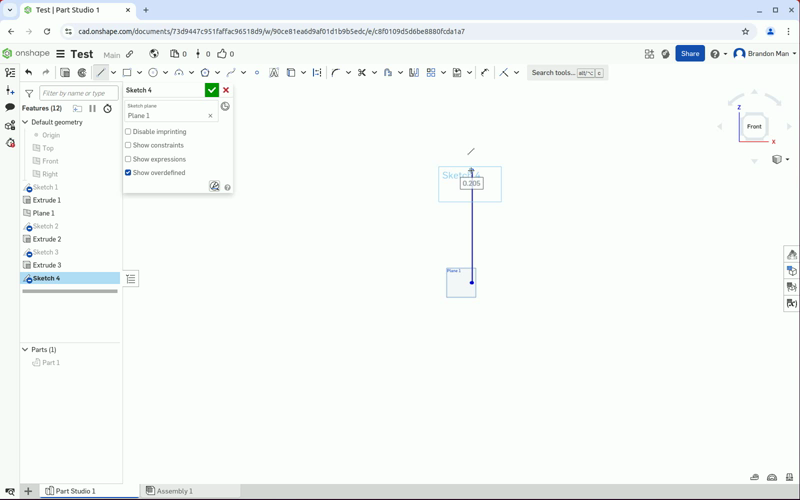
key_up(shift)
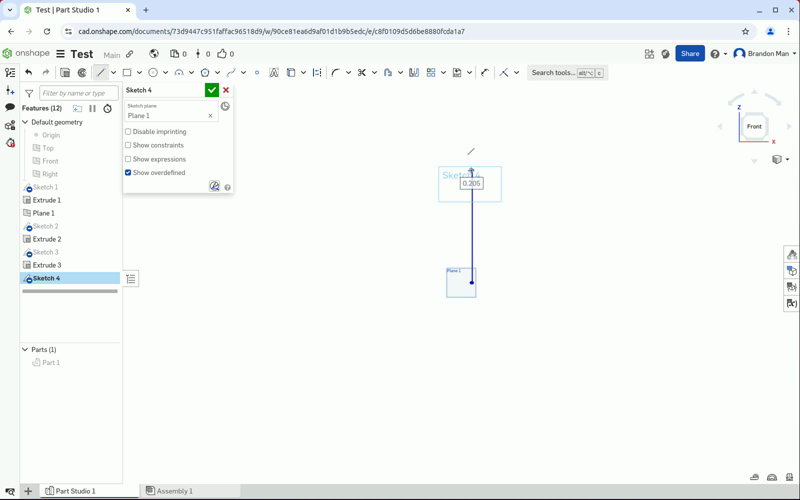
key_down(shift)
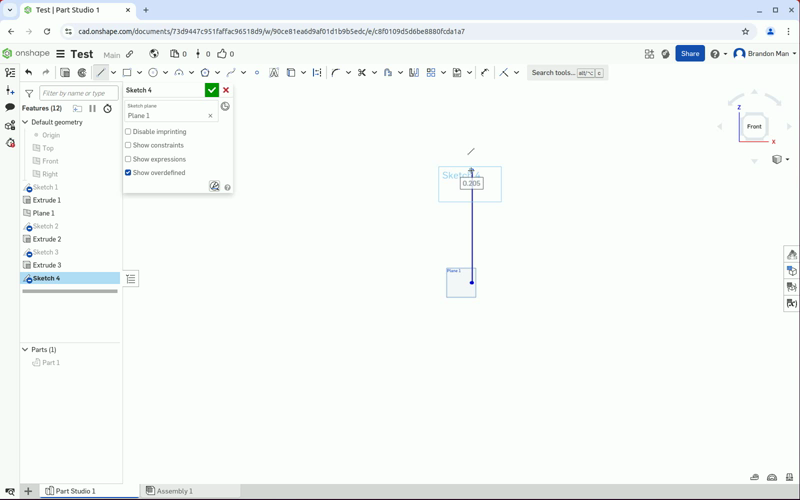
mouse_move(471, 282)
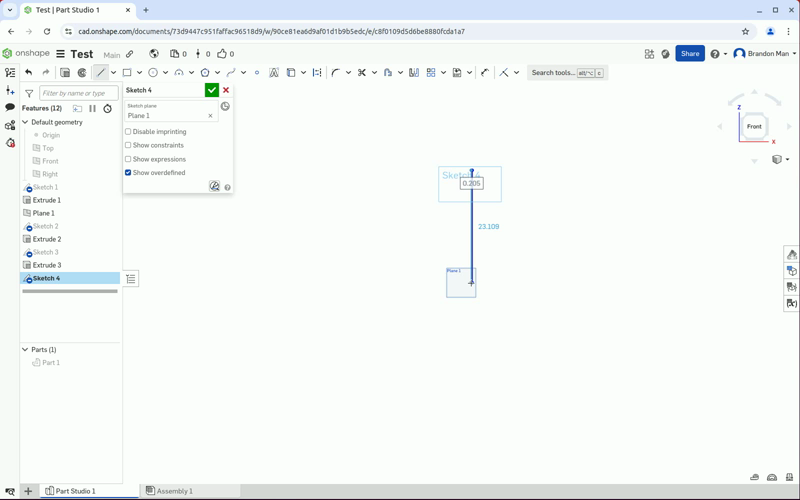
scroll(6)
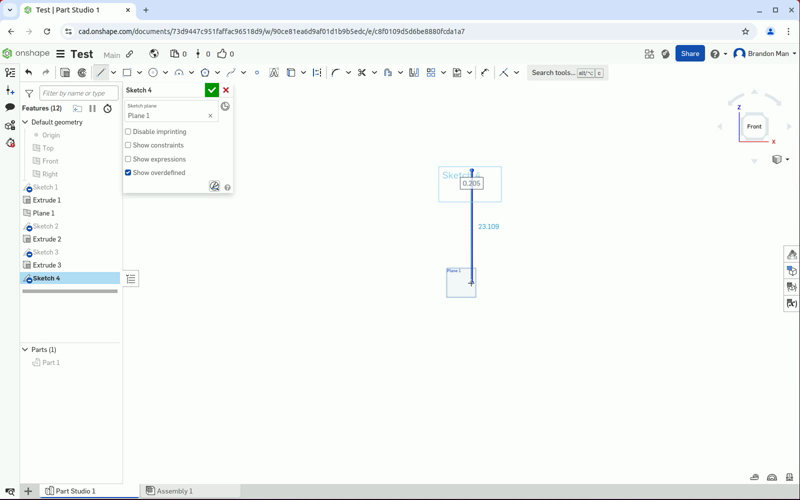
scroll(6)
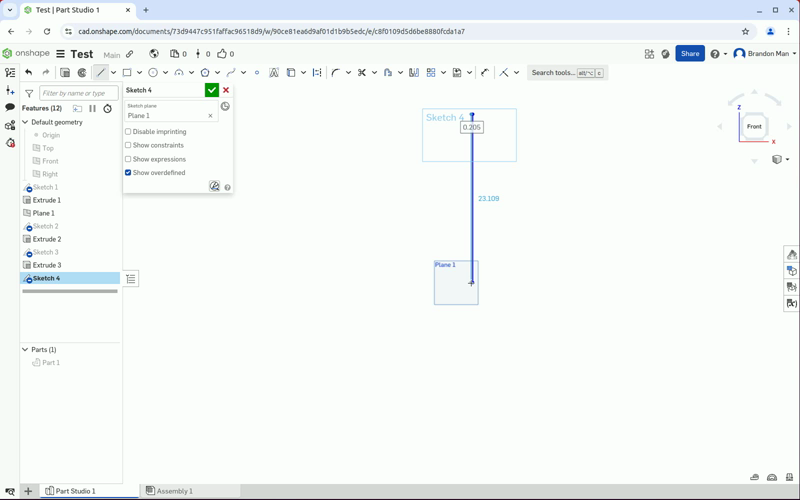
scroll(6)
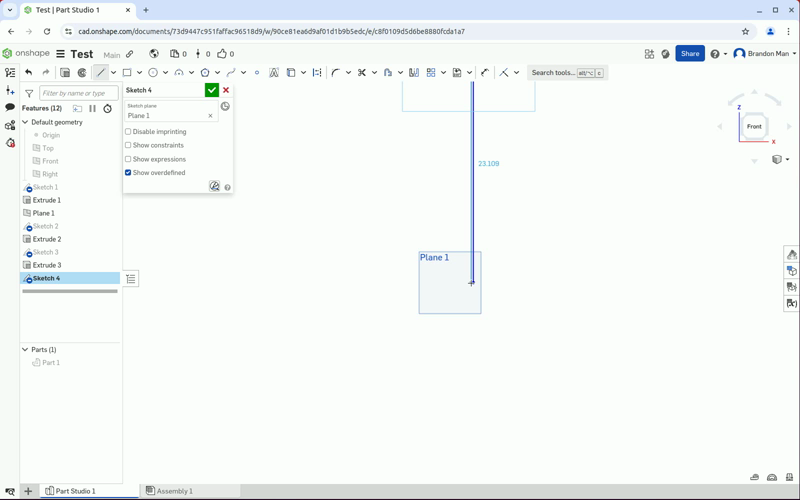
scroll(6)
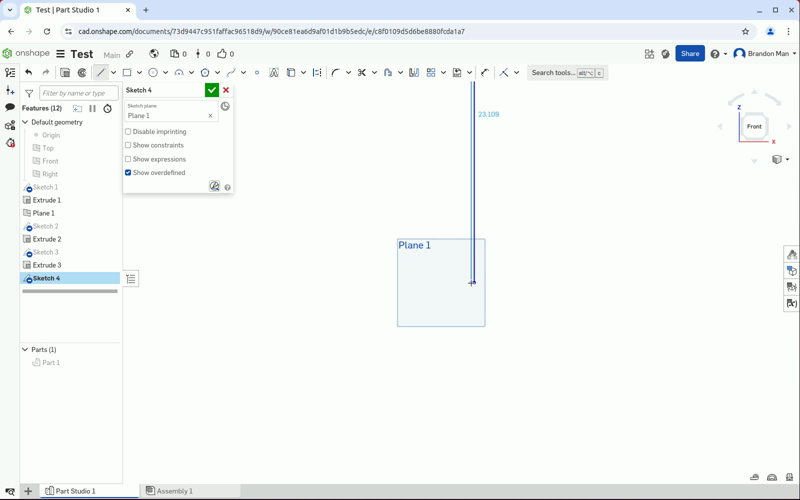
scroll(6)
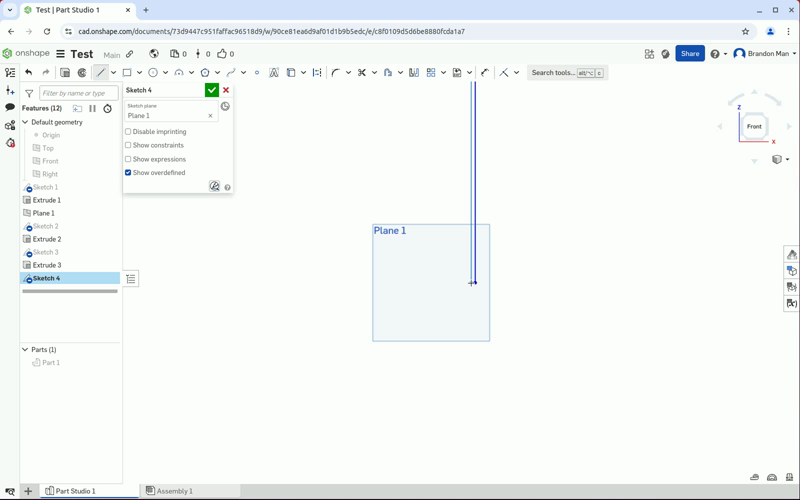
scroll(6)
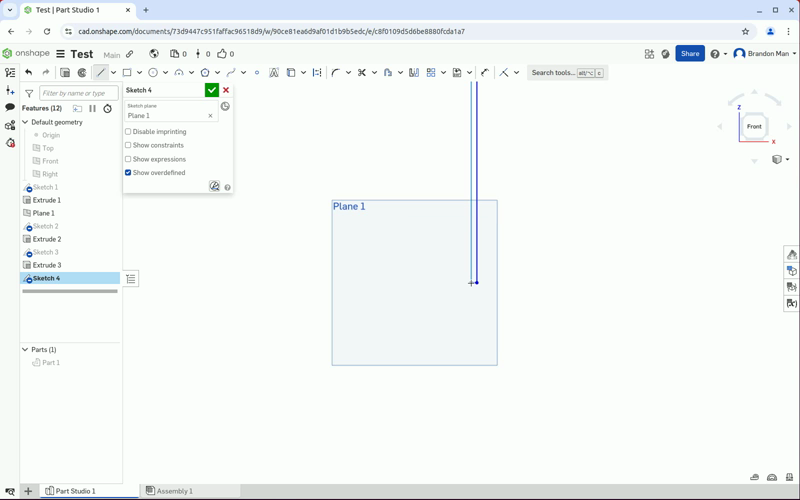
scroll(6)
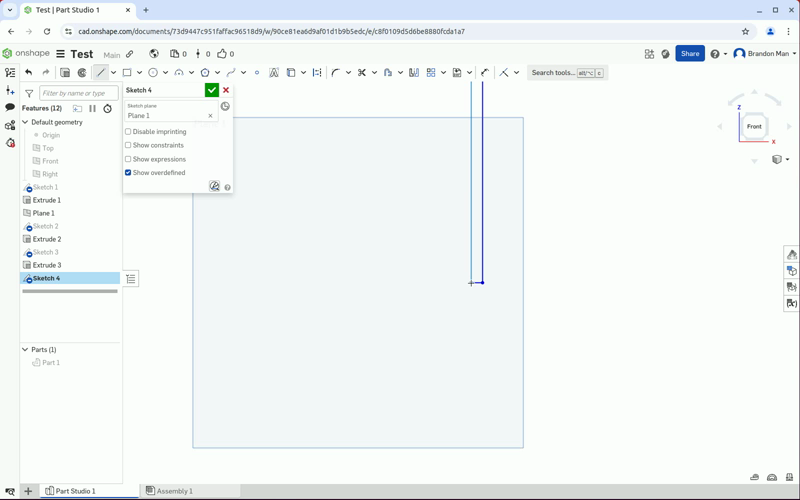
key_up(shift)
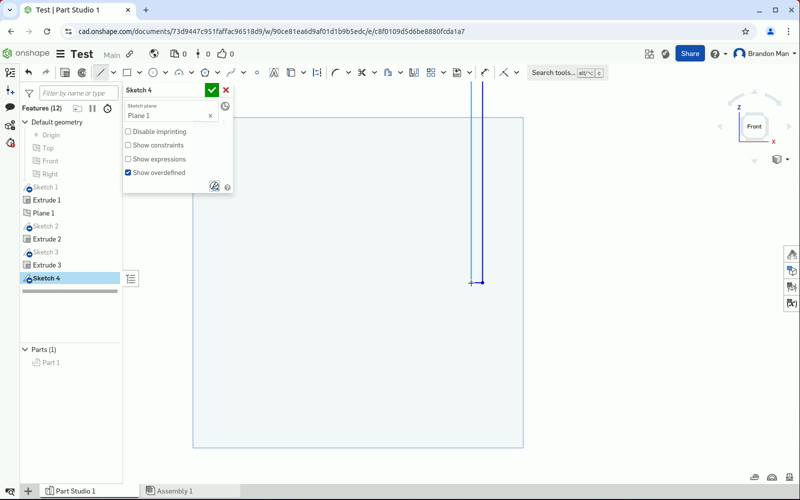
click(471, 282)
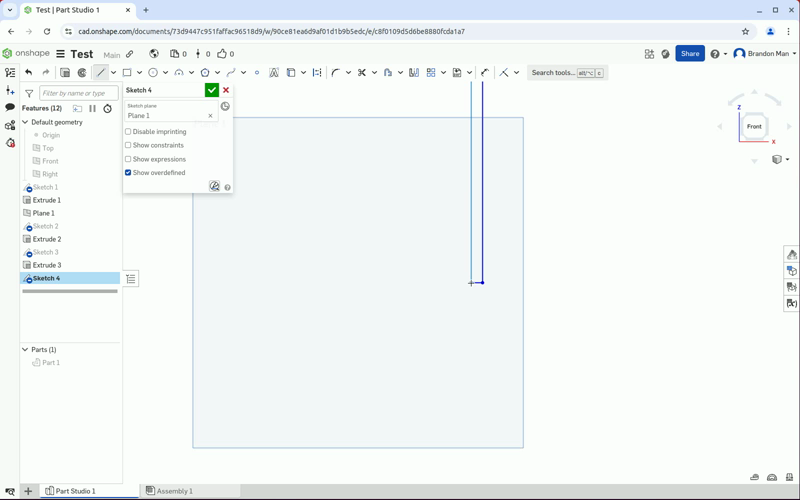
scroll(-6)
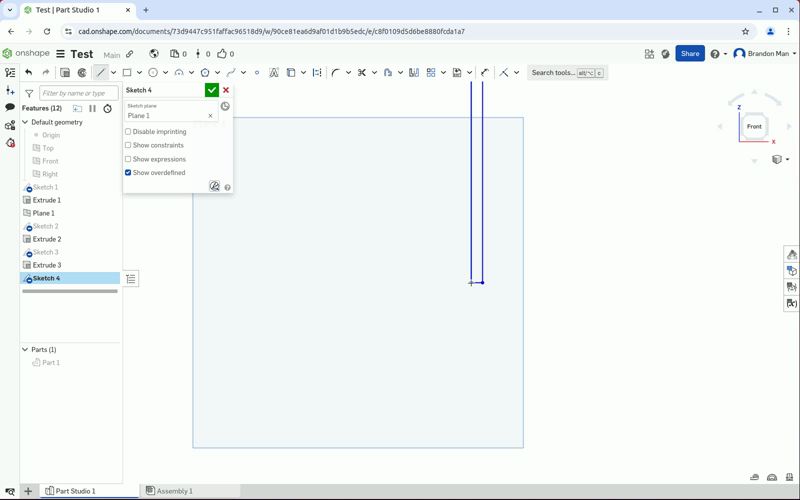
scroll(-6)
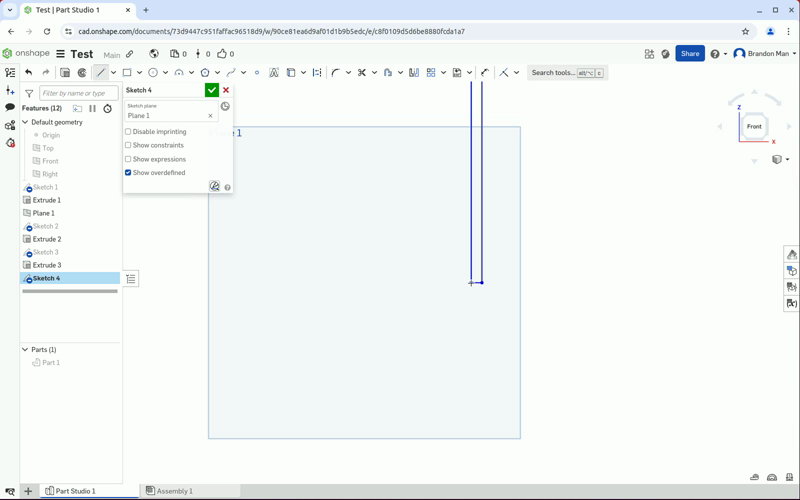
scroll(-6)
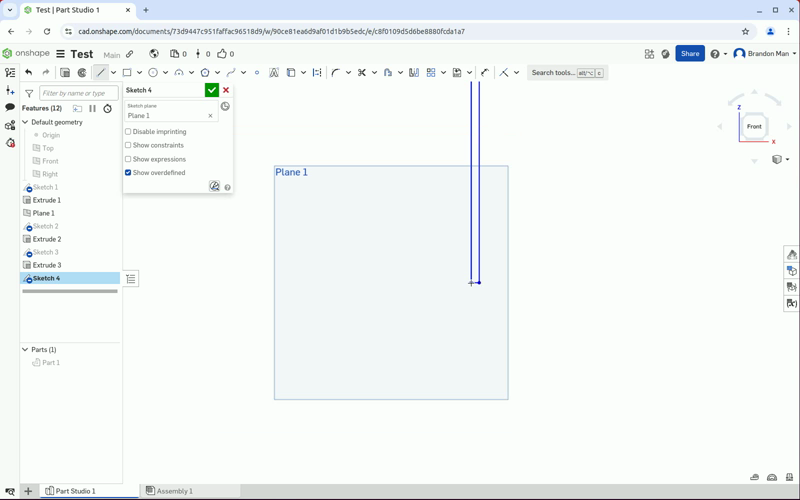
scroll(-6)
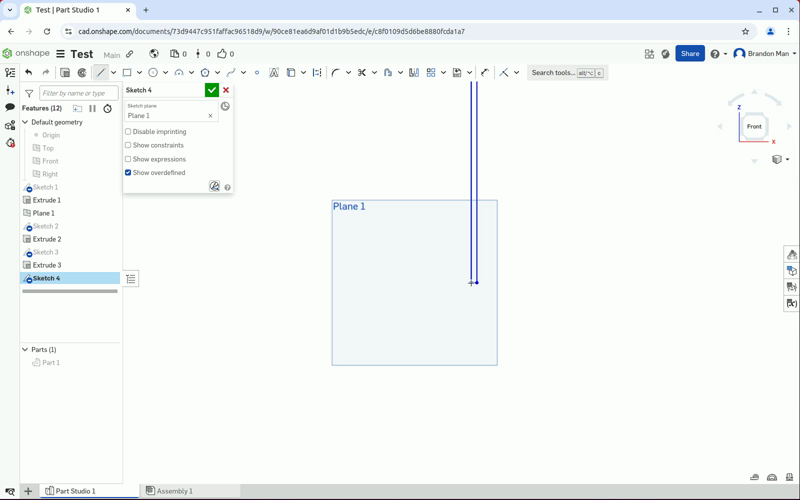
scroll(-6)
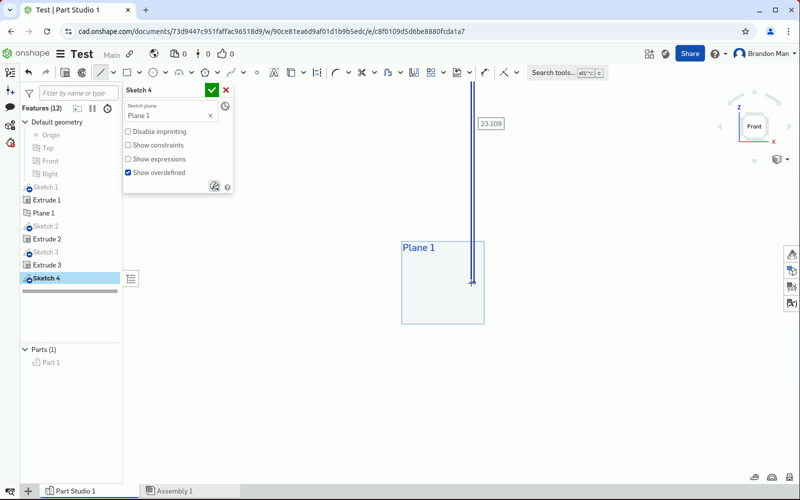
scroll(-6)
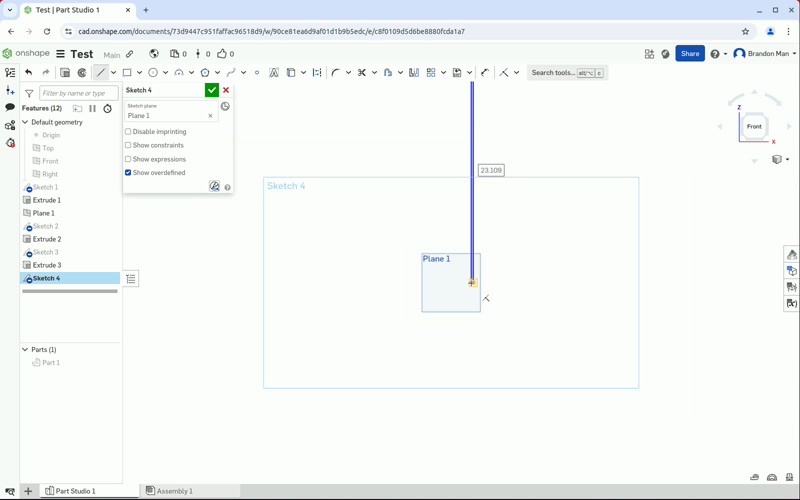
scroll(-6)
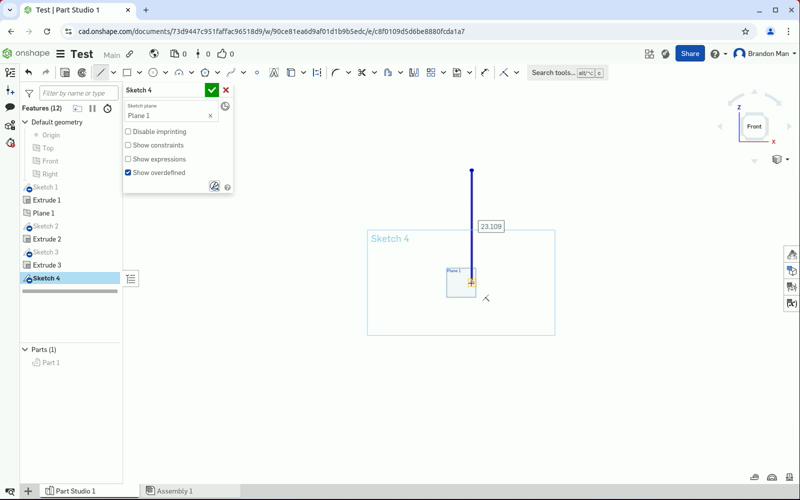
key(esc)
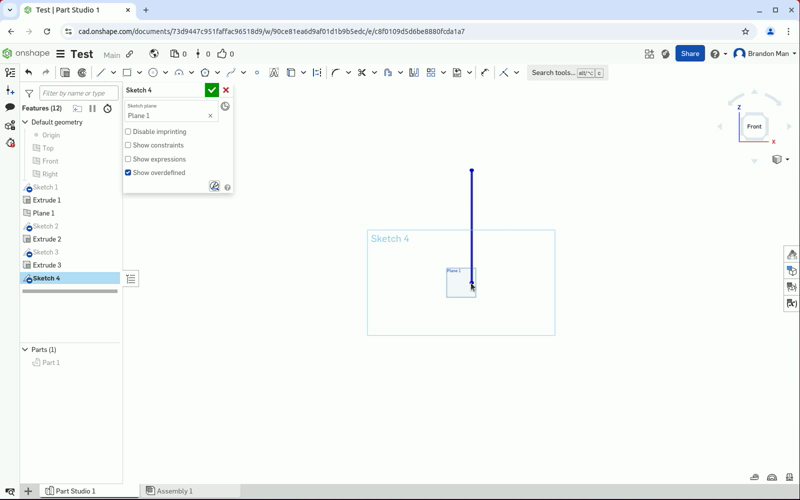
mouse_move(472, 234)
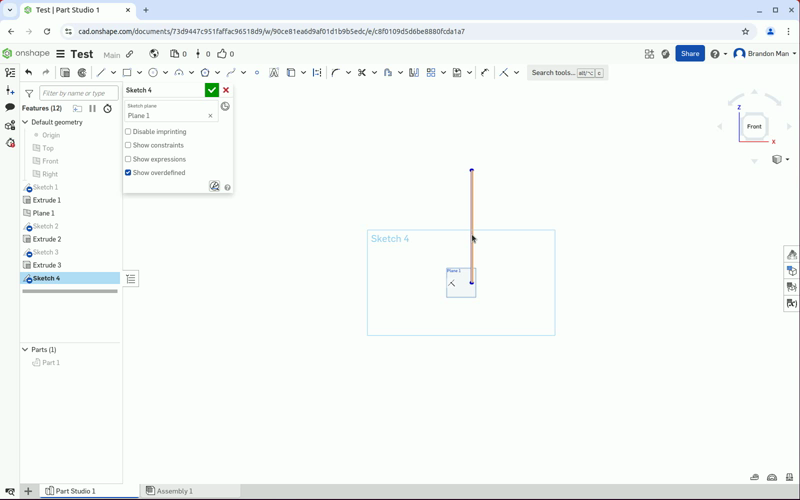
scroll(6)
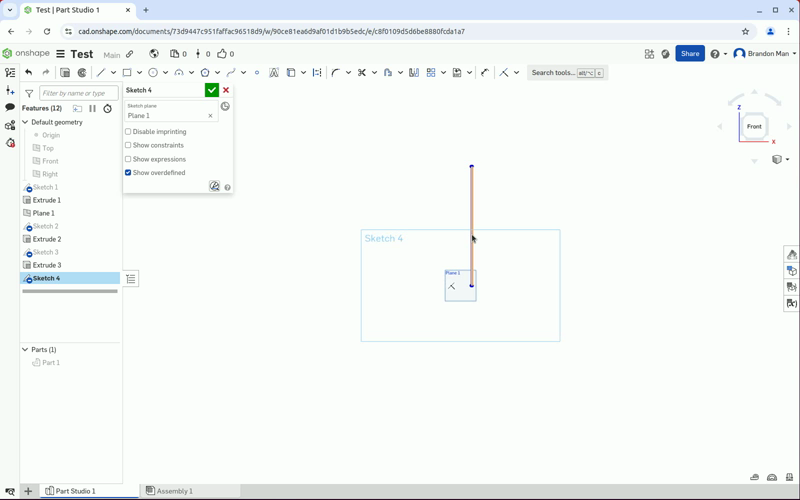
scroll(6)
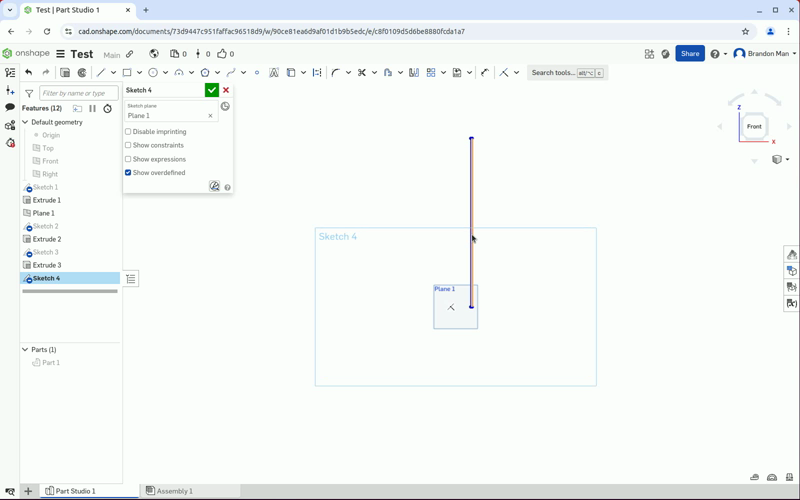
scroll(6)
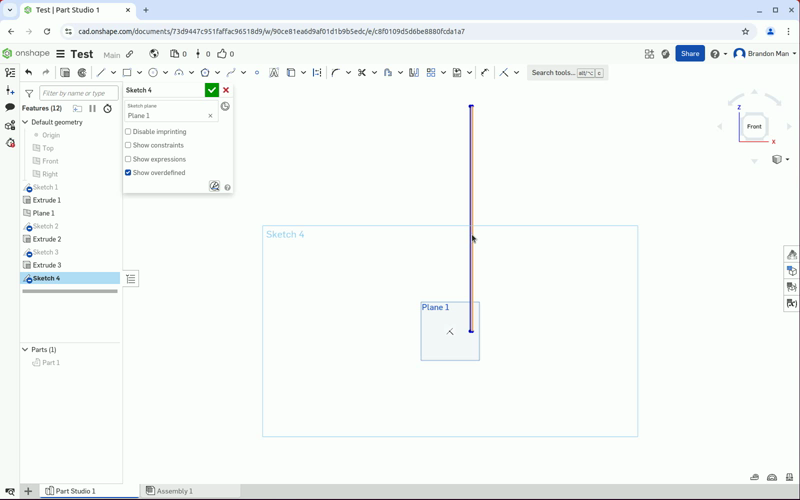
scroll(6)
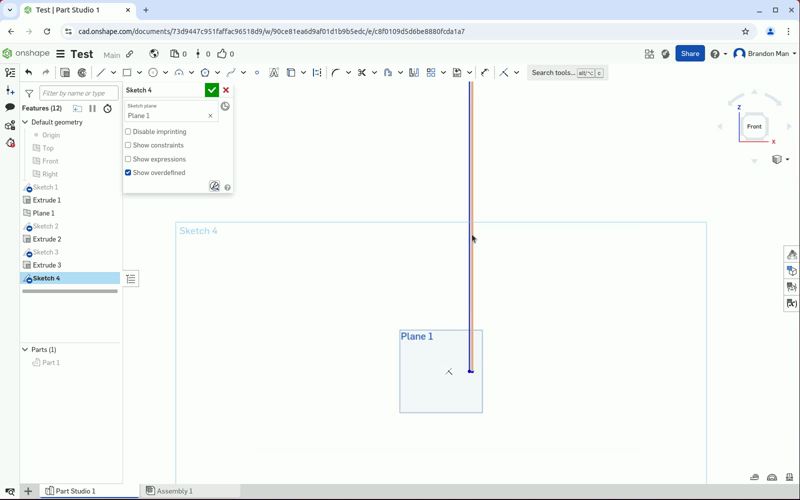
scroll(6)
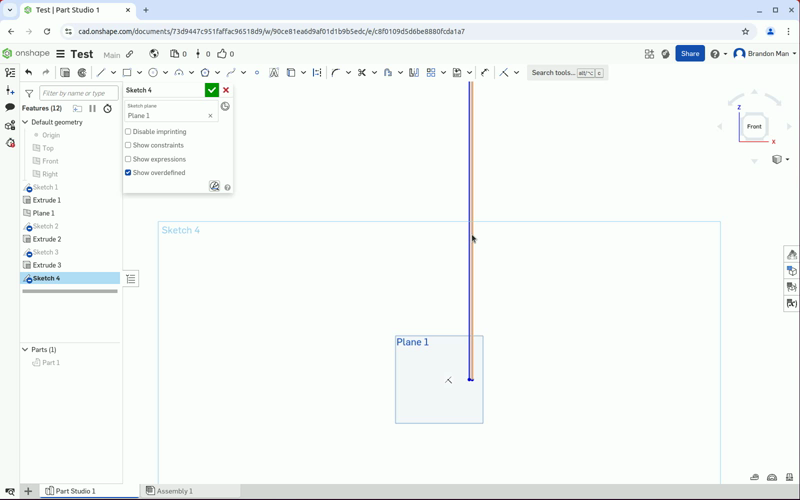
scroll(6)
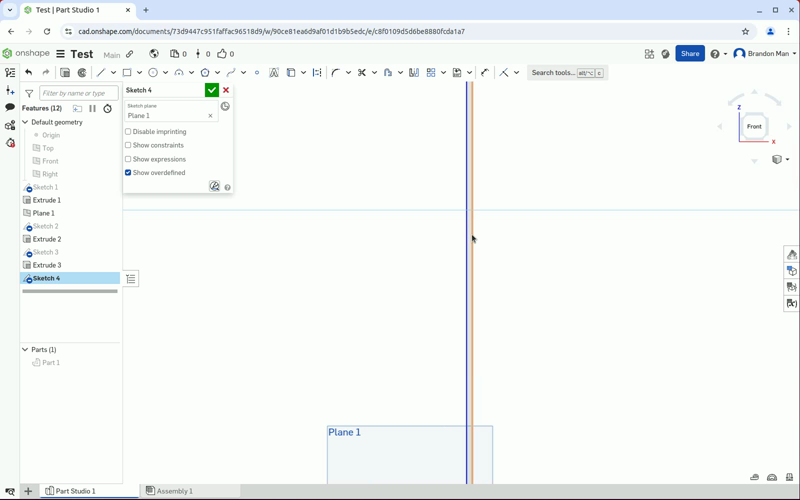
scroll(6)
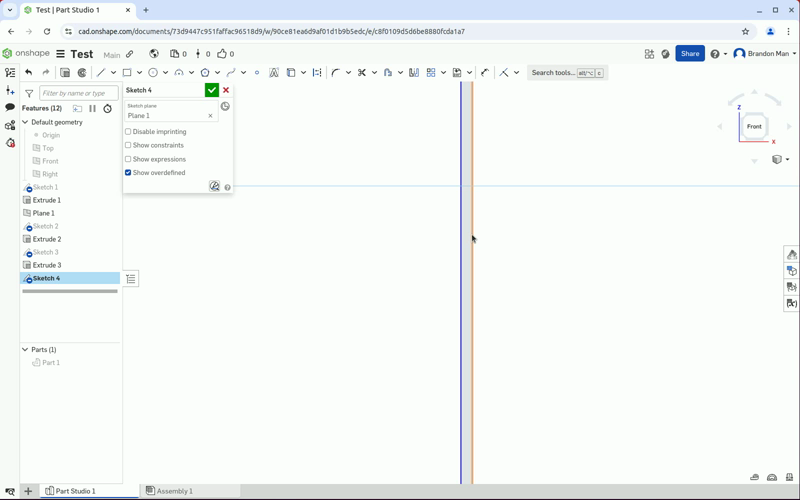
click(472, 234)
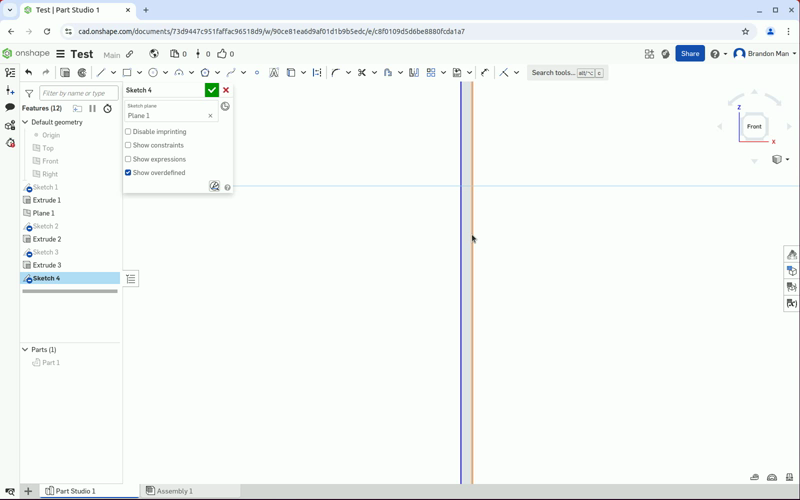
scroll(-6)
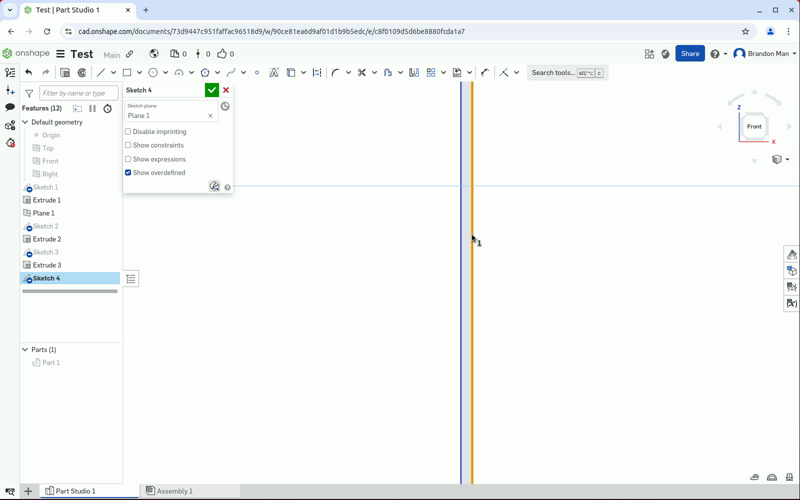
scroll(-6)
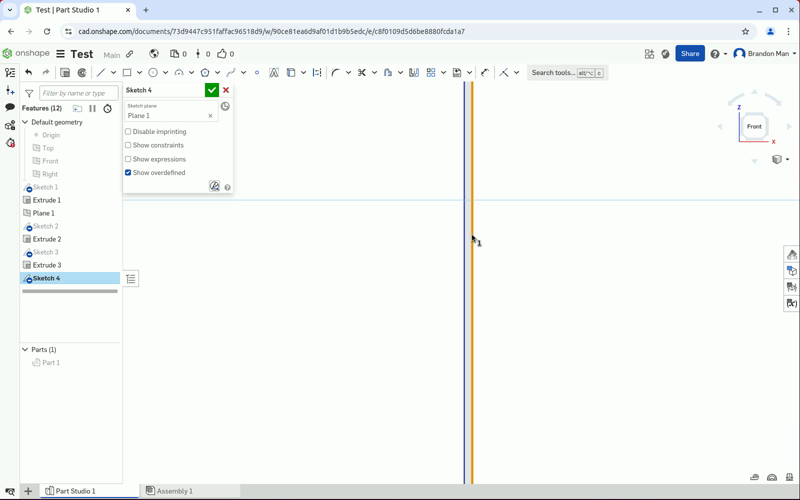
scroll(-6)
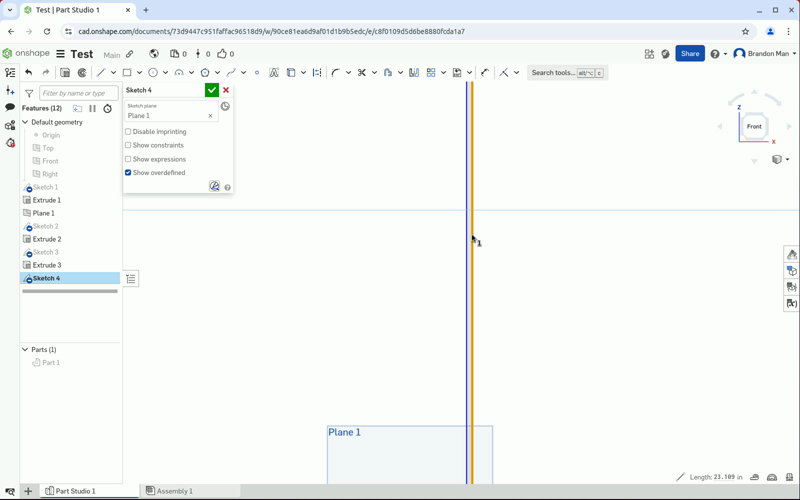
scroll(-6)
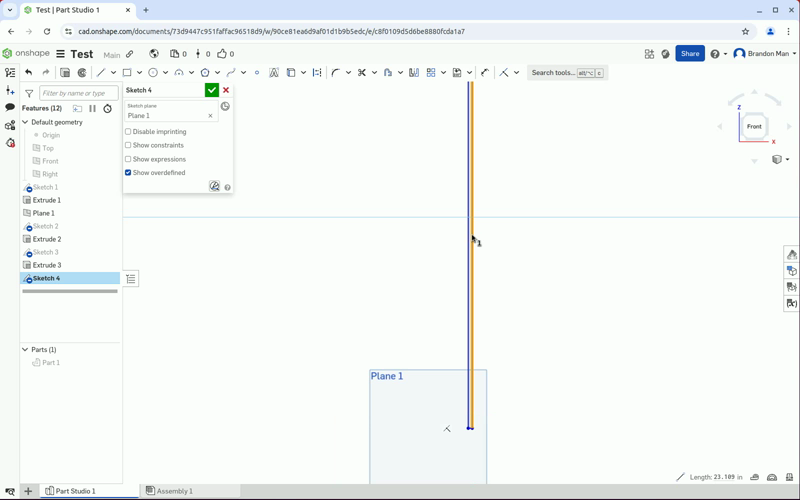
scroll(-6)
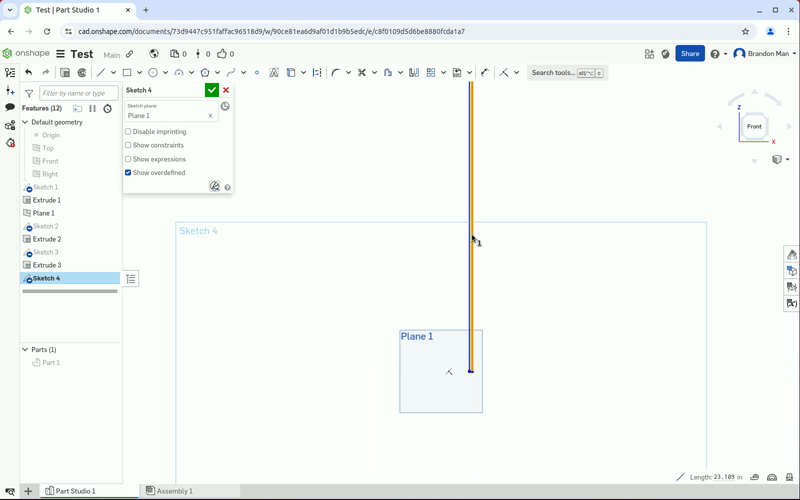
scroll(-6)
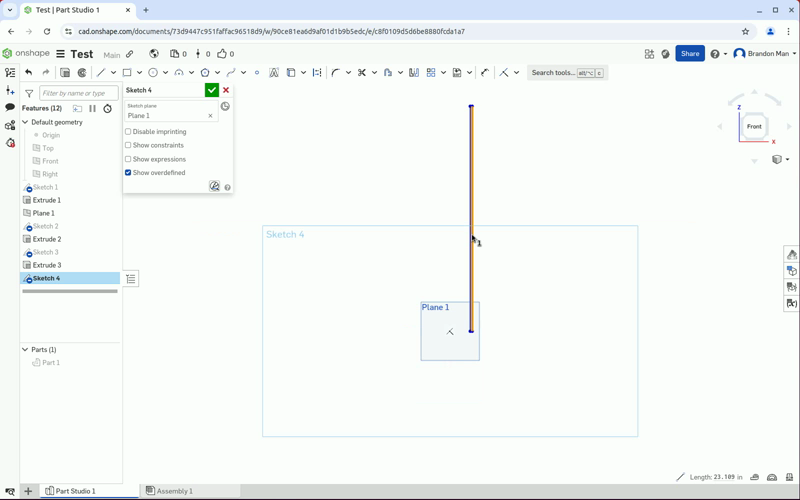
scroll(-6)
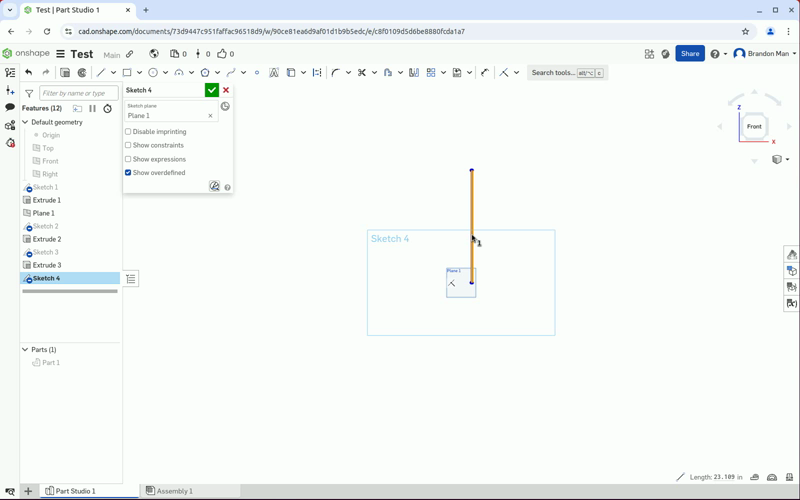
mouse_move(73, 352)
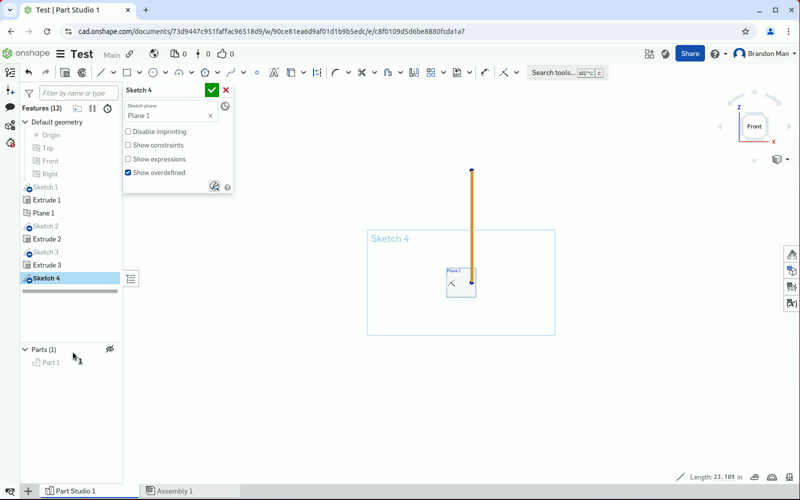
key(shift+y)
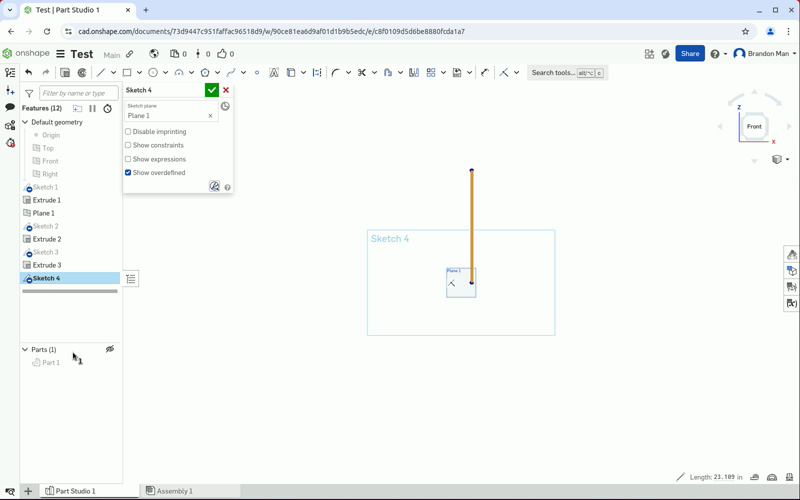
key(shift+e)
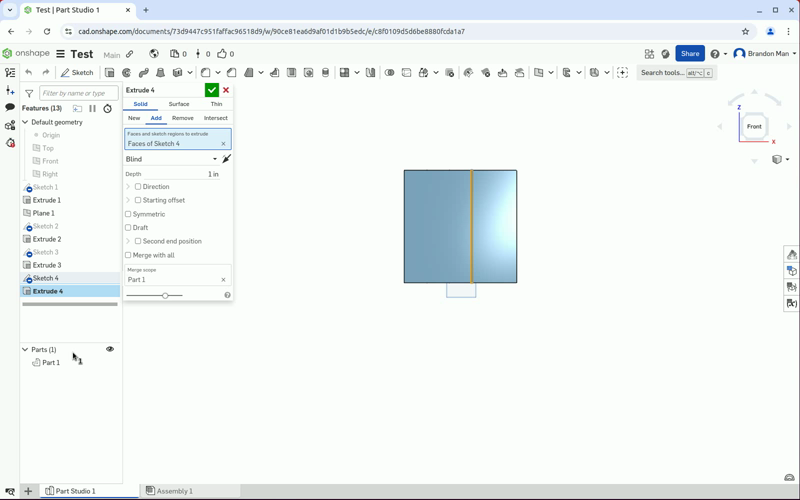
mouse_move(143, 106)
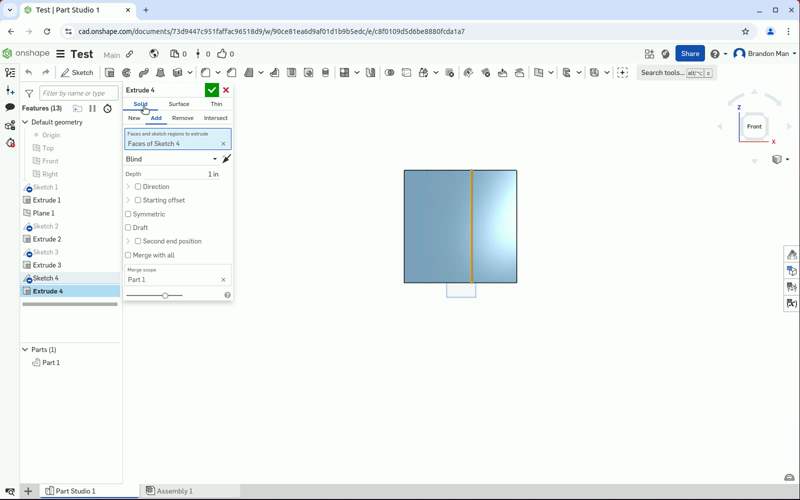
click(143, 106)
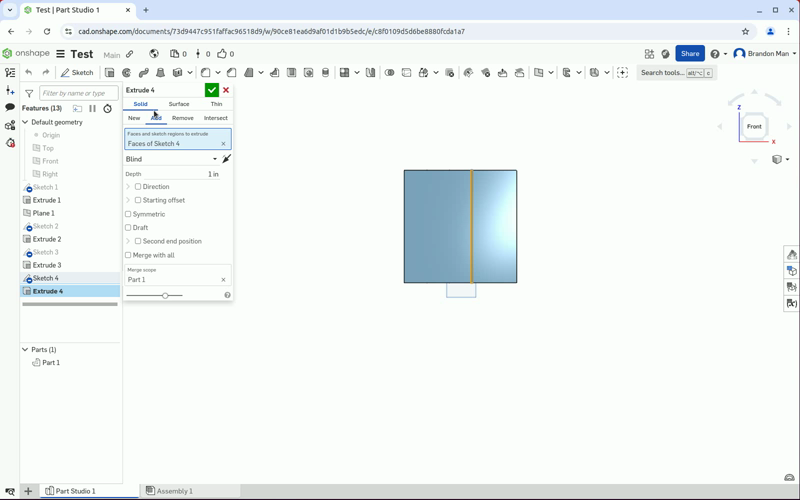
mouse_move(186, 120)
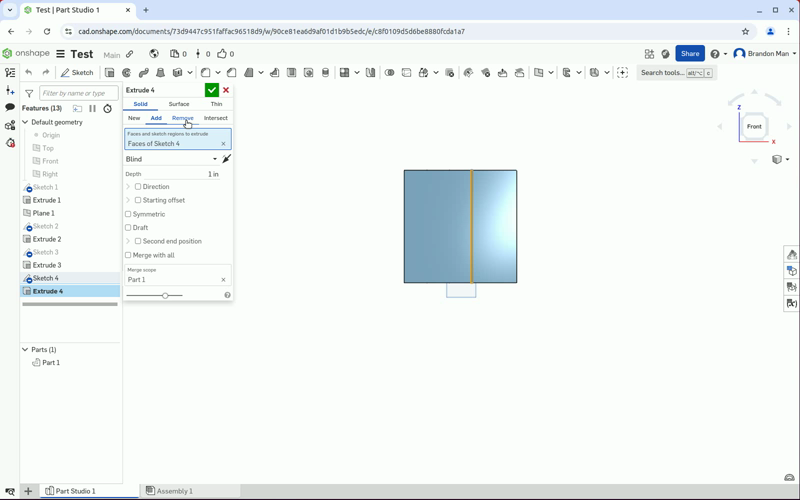
click(186, 120)
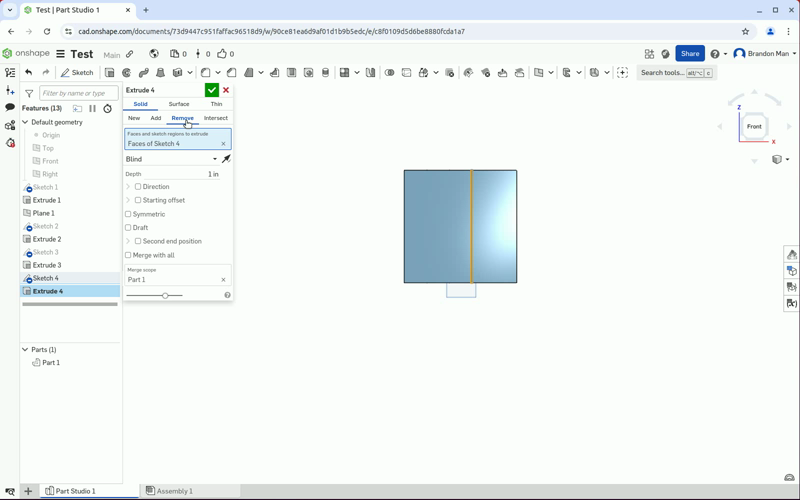
key(tab, 4)
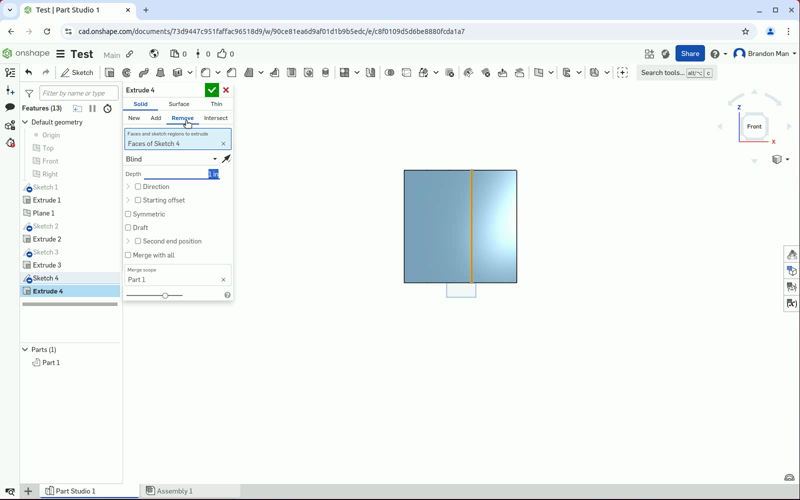
text(0.241)
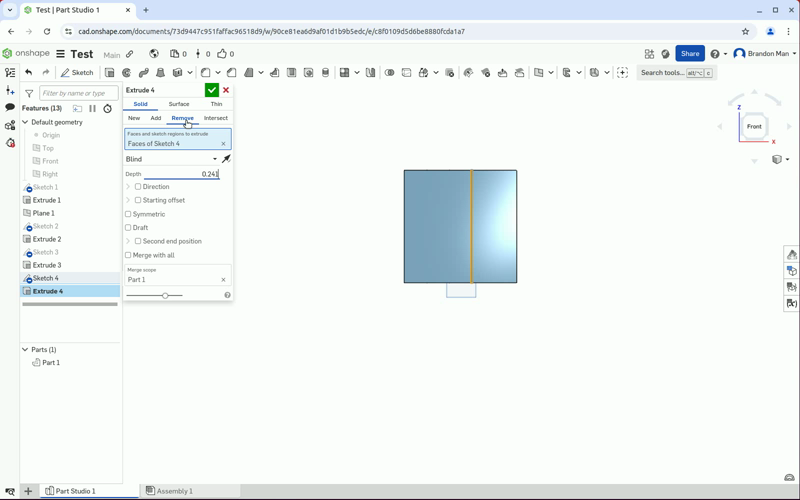
key(tab, 6)
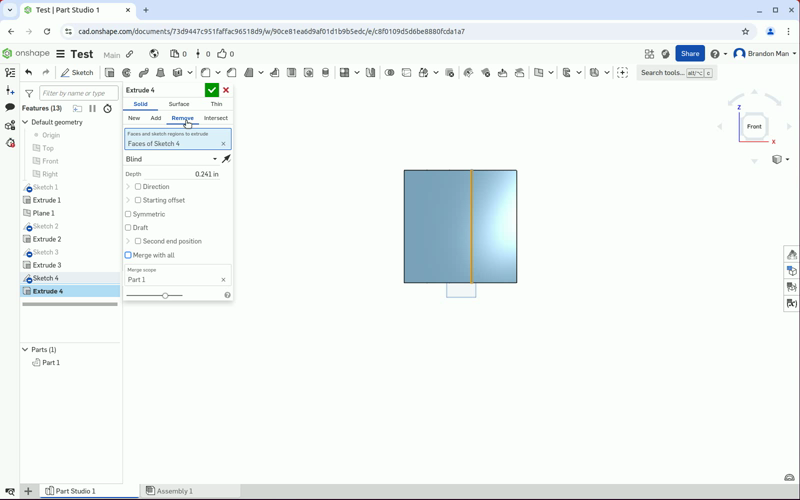
key(space)
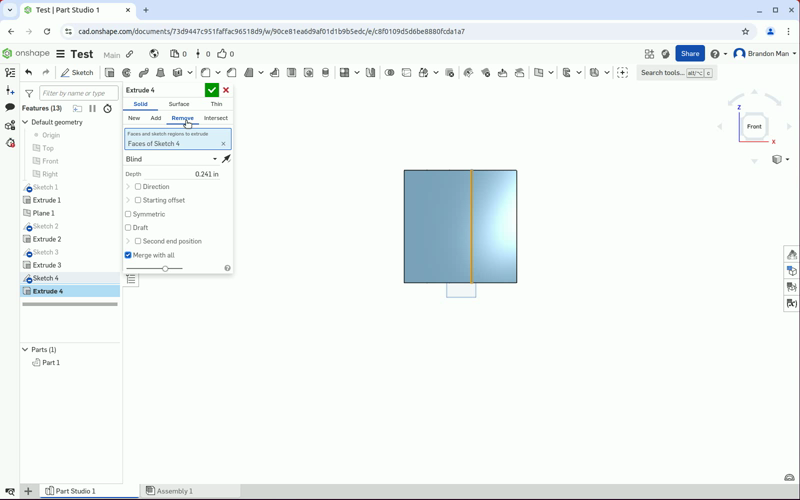
key(enter)
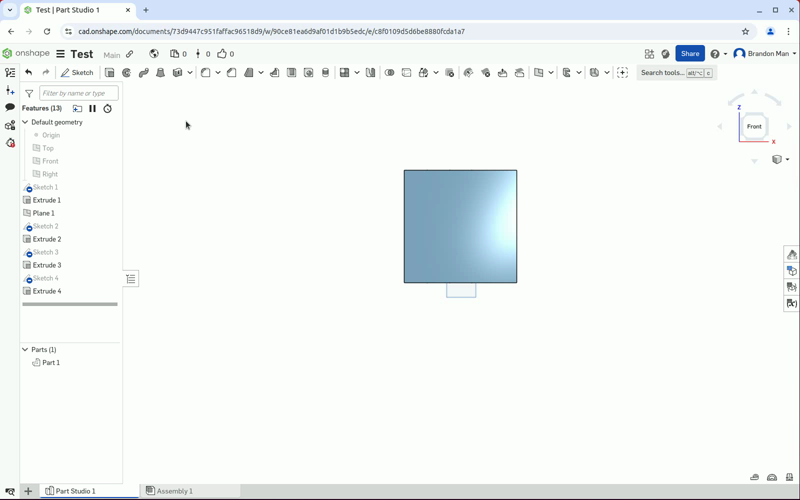
key(shift+h)
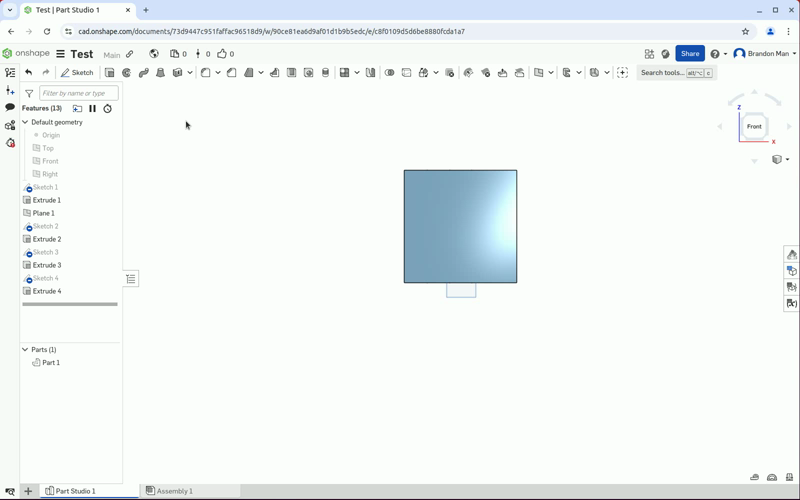
key(shift+h)
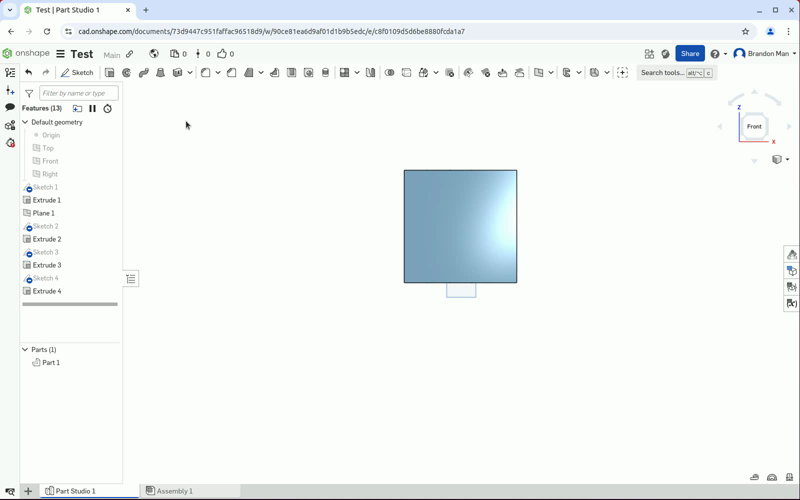
mouse_move(73, 189)
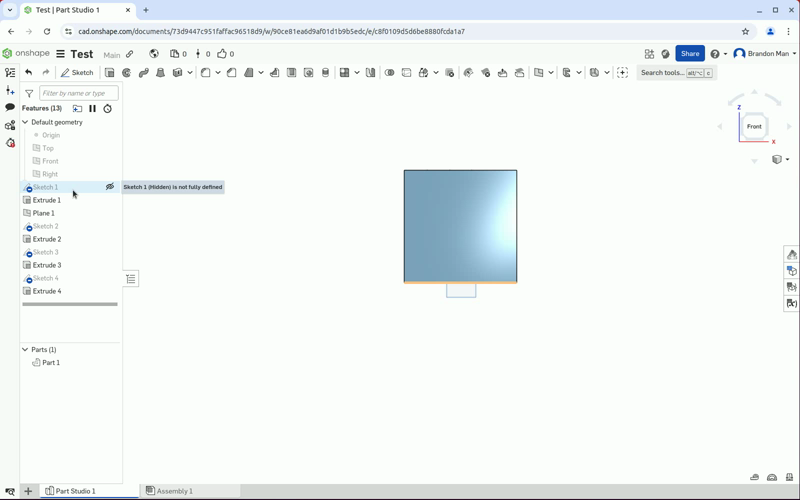
click(73, 189)
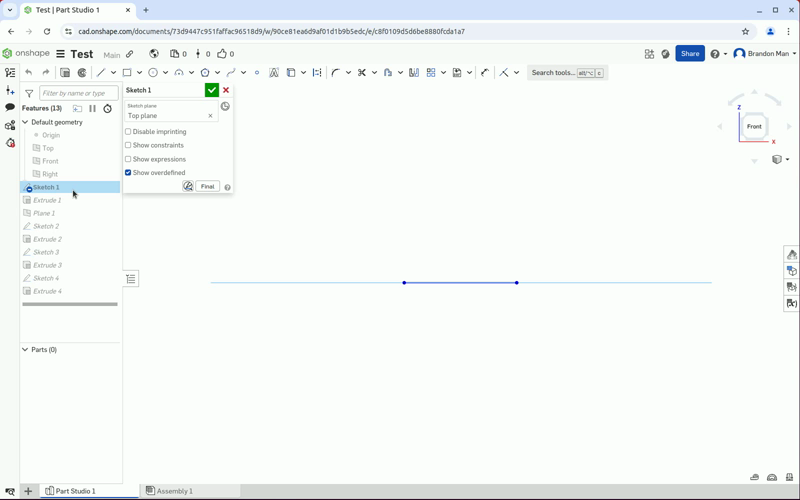
mouse_move(229, 92)
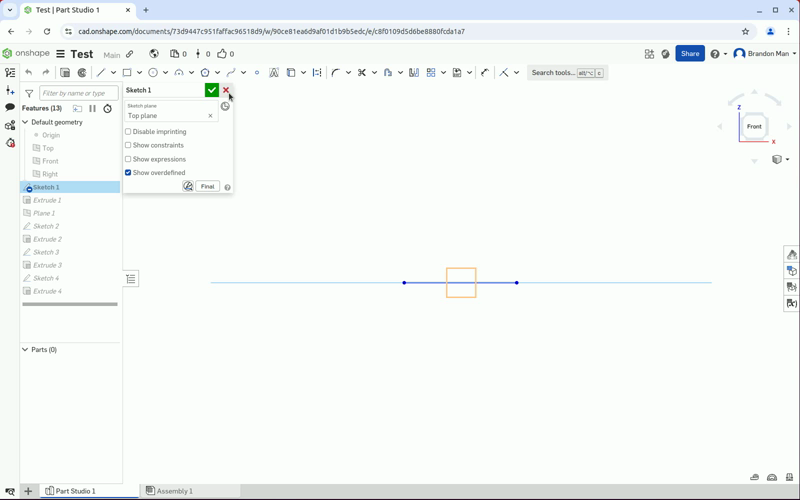
click(229, 92)
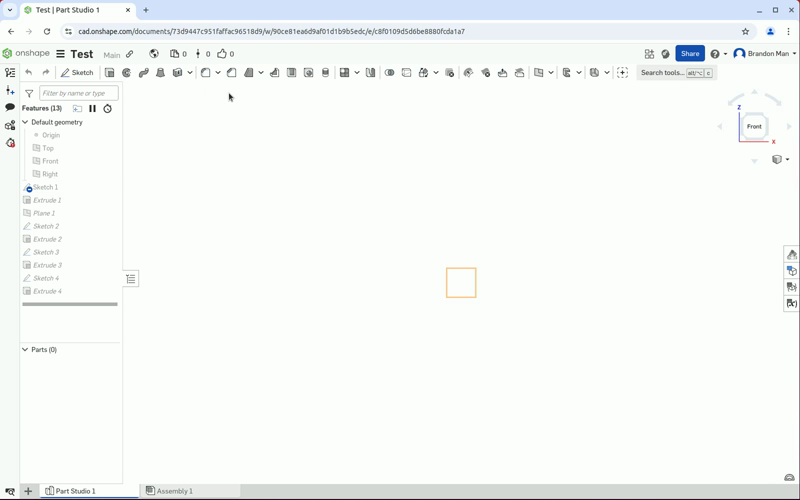
key(shift+s)
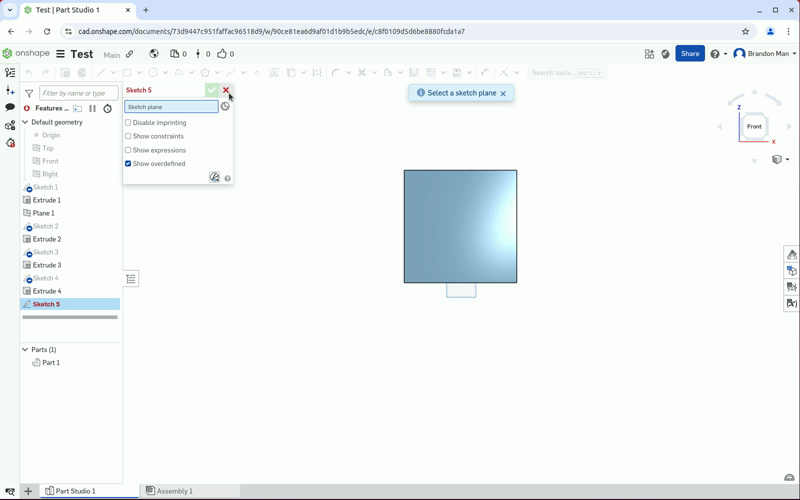
mouse_move(73, 215)
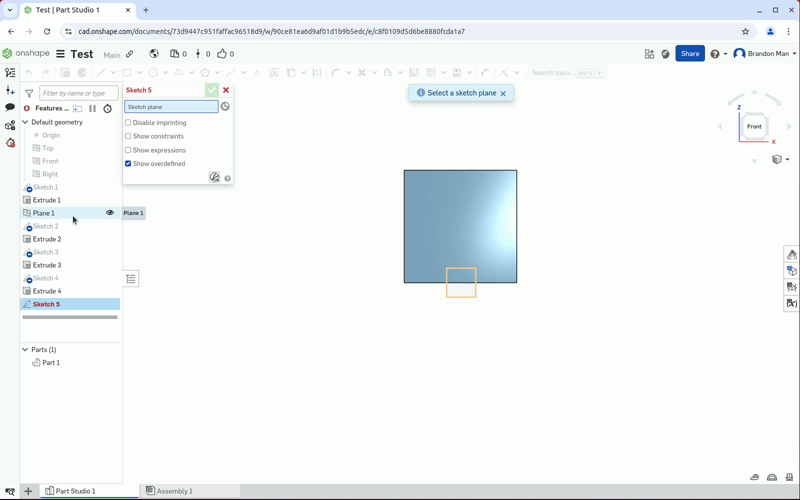
click(73, 215)
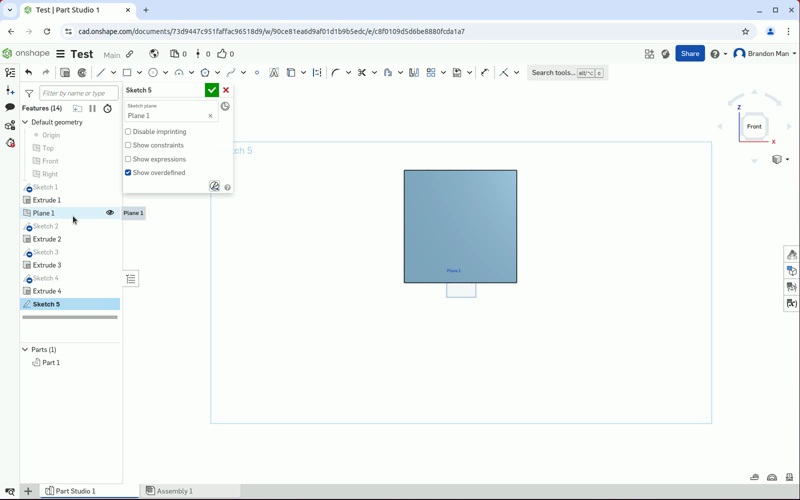
mouse_move(73, 352)
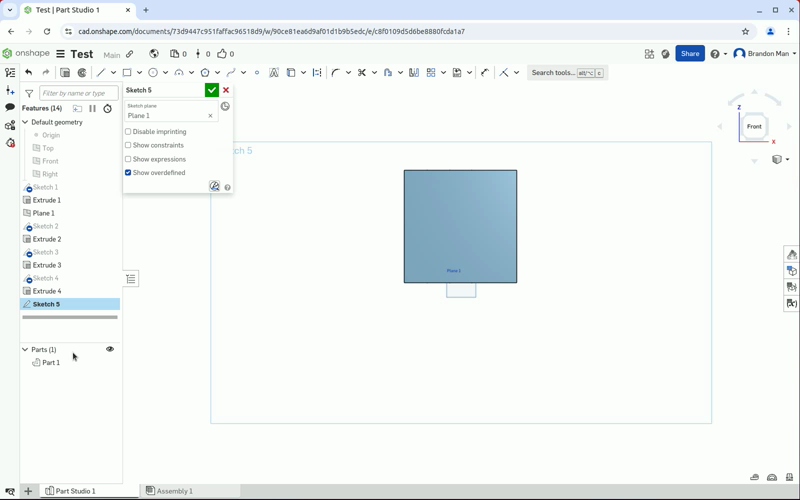
key(y)
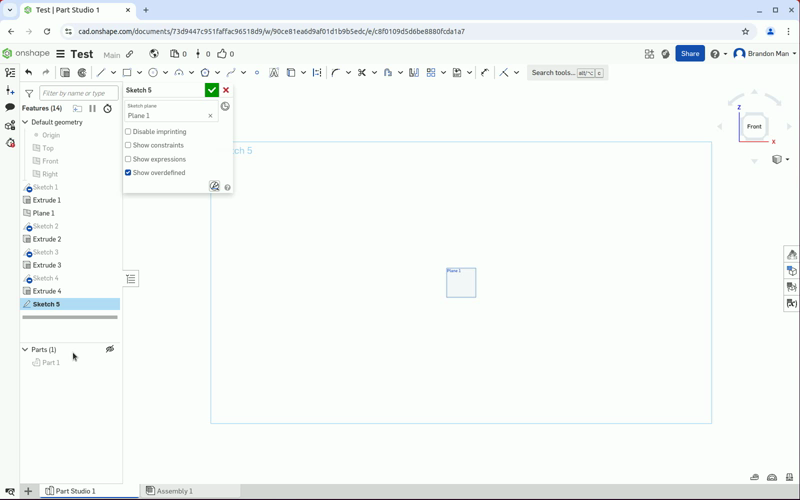
key(l)
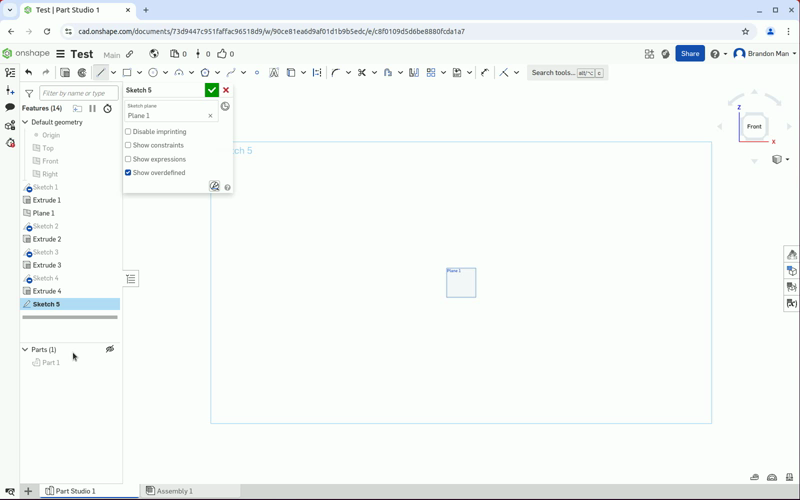
key_down(shift)
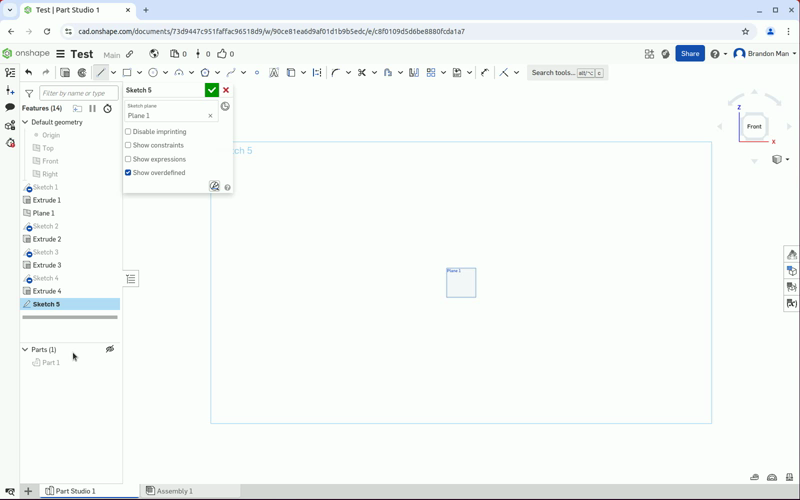
mouse_move(493, 282)
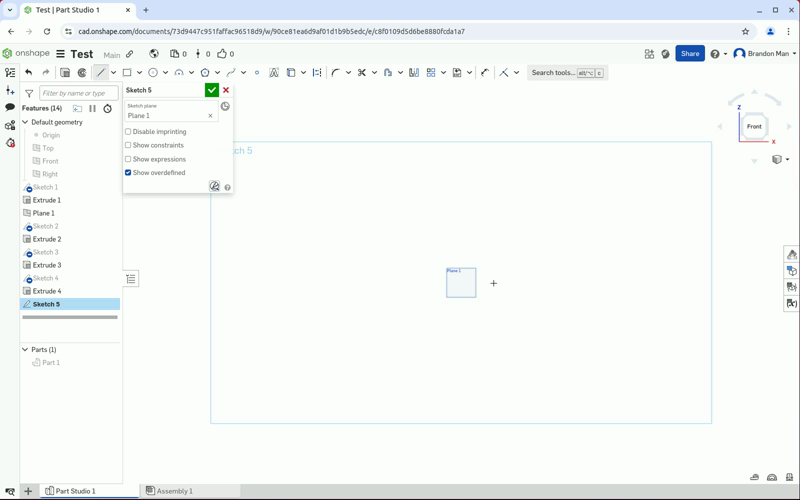
click(493, 282)
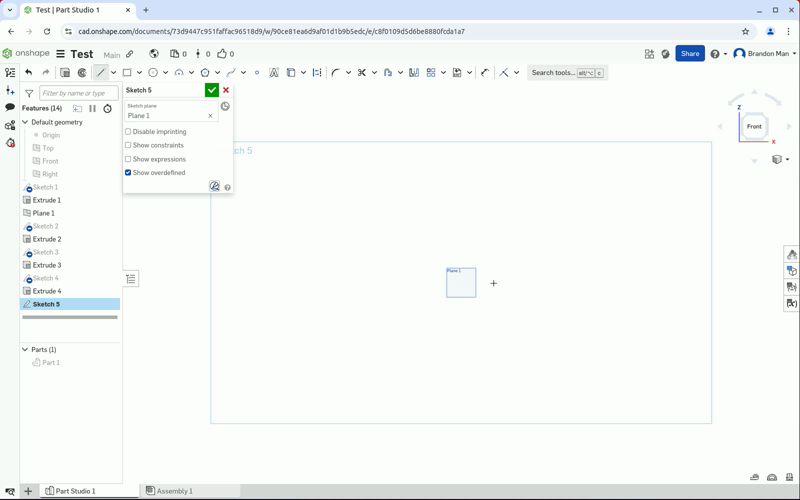
key_up(shift)
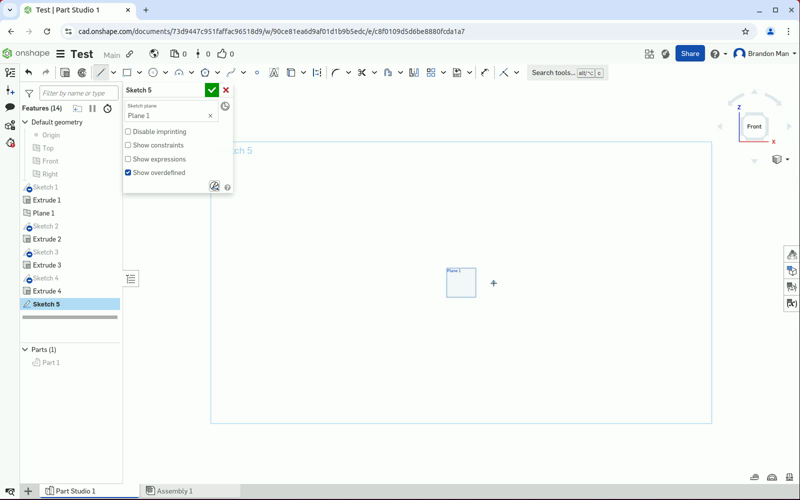
key_down(shift)
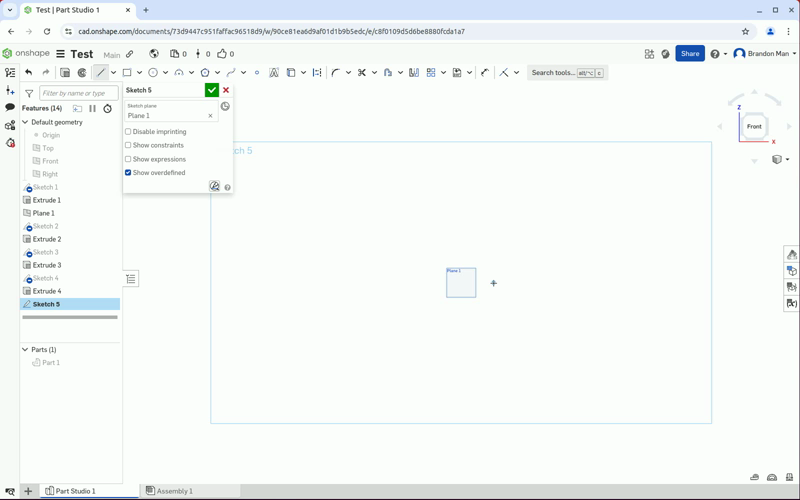
mouse_move(523, 282)
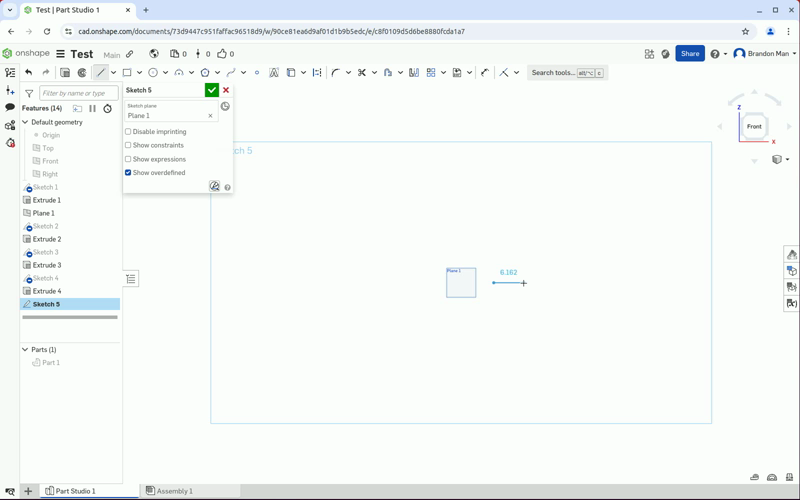
mouse_move(494, 282)
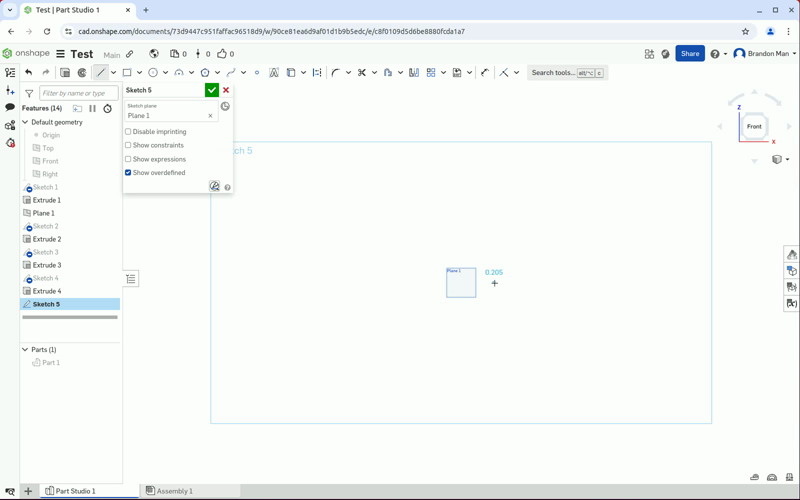
scroll(6)
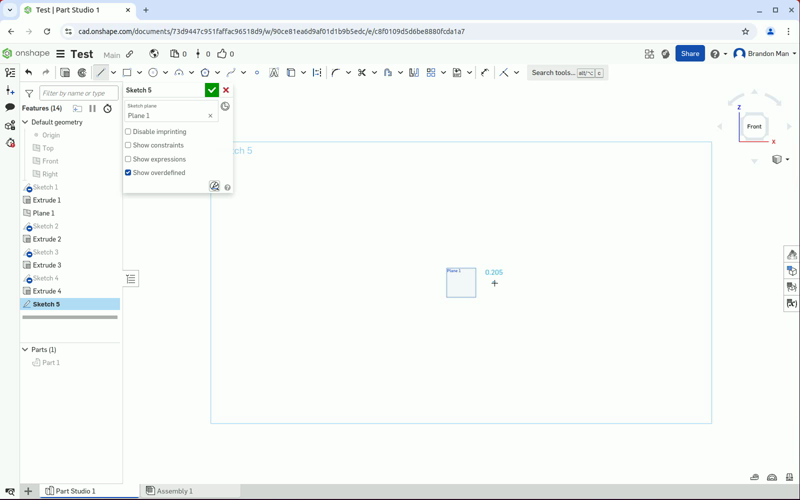
scroll(6)
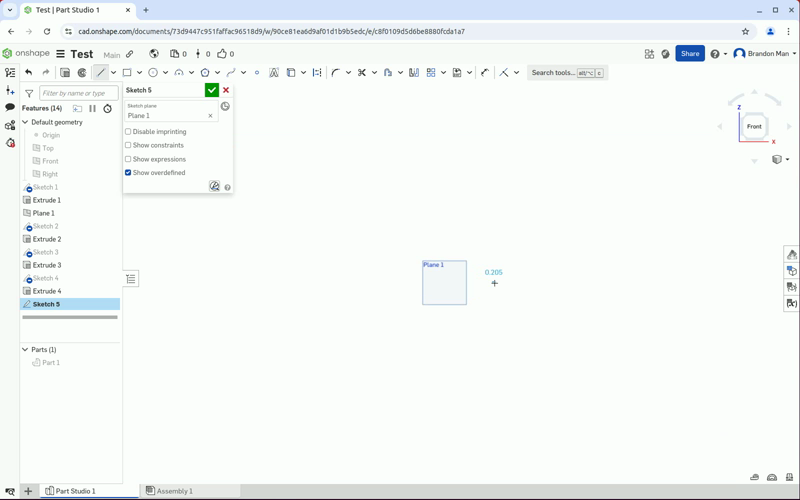
scroll(6)
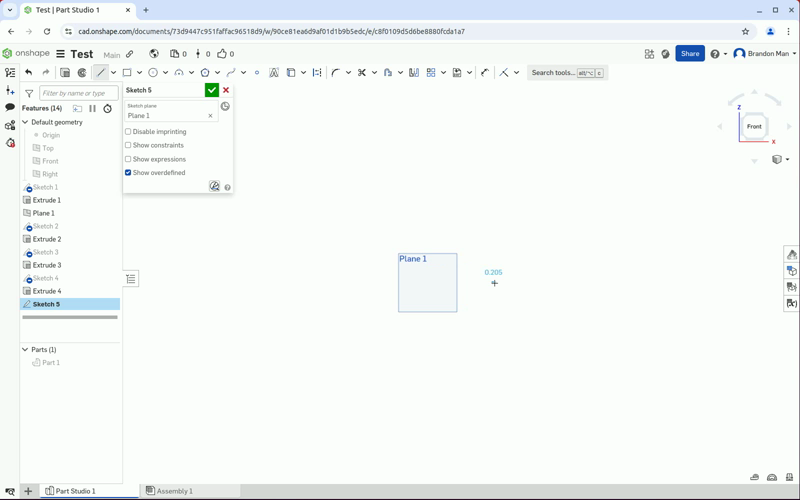
scroll(6)
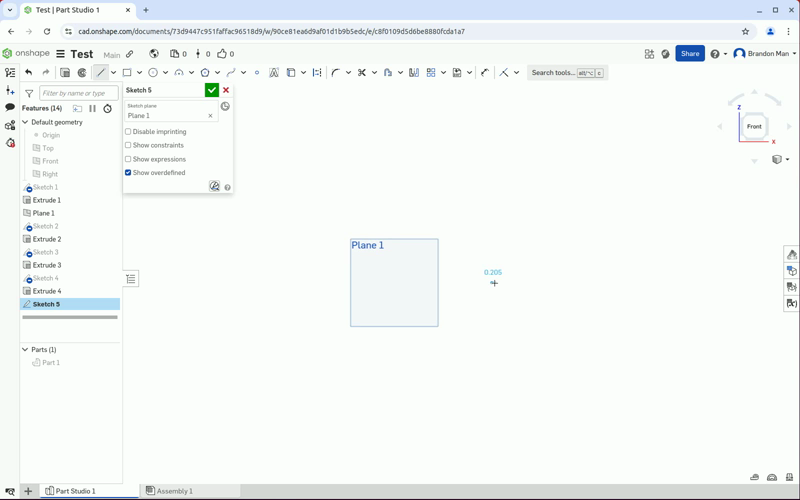
scroll(6)
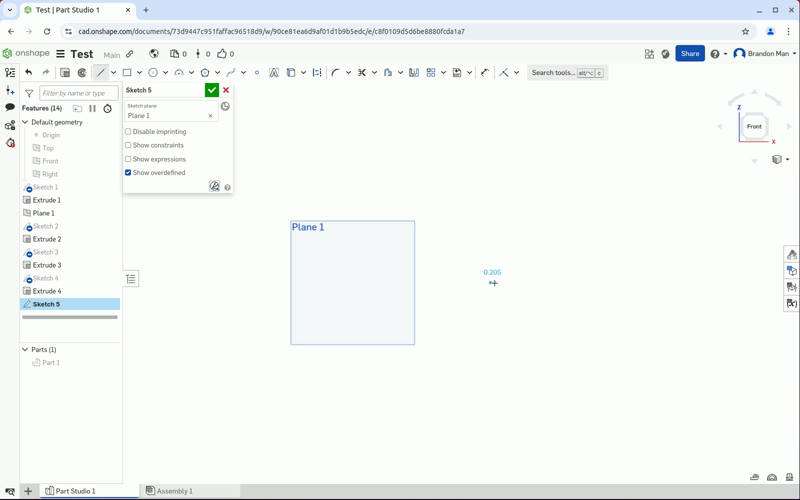
scroll(6)
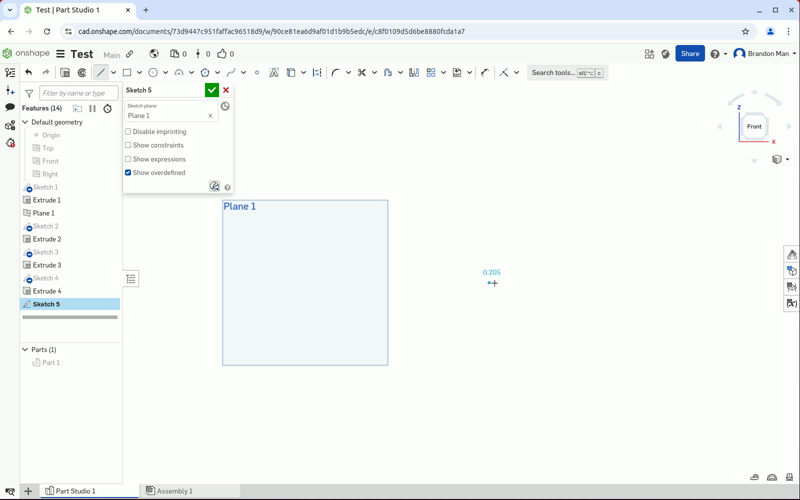
scroll(6)
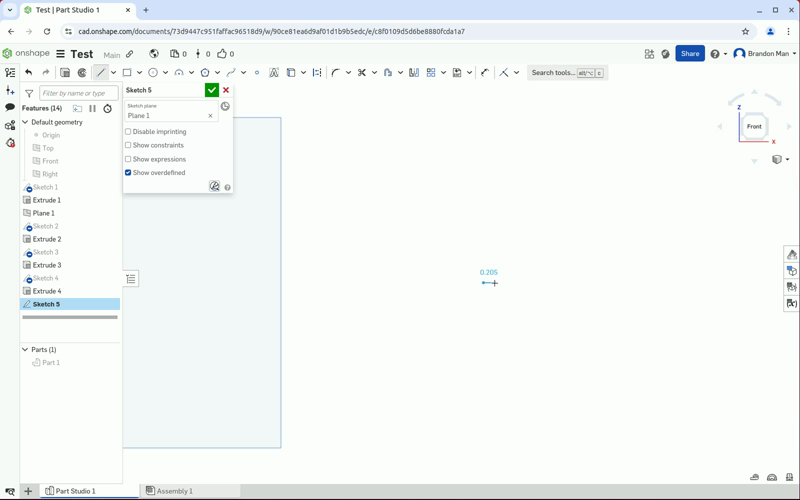
click(494, 282)
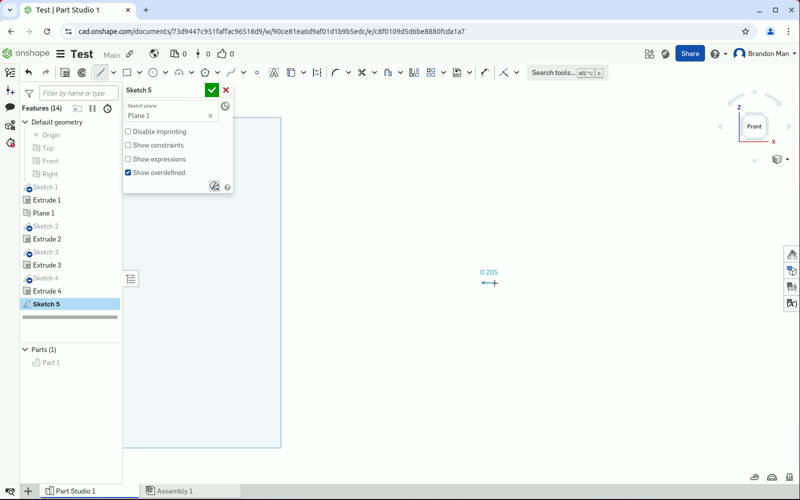
scroll(-6)
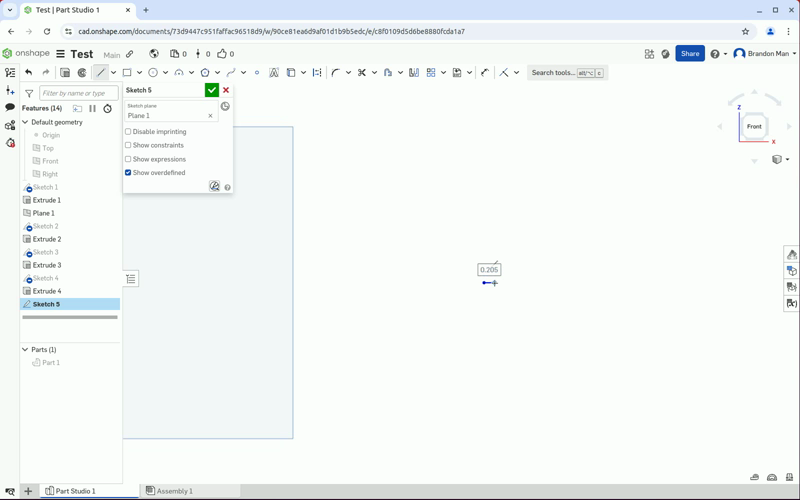
scroll(-6)
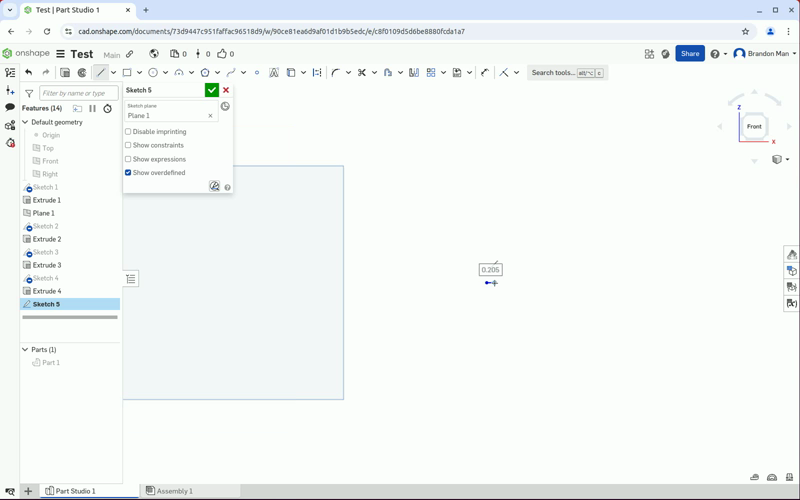
scroll(-6)
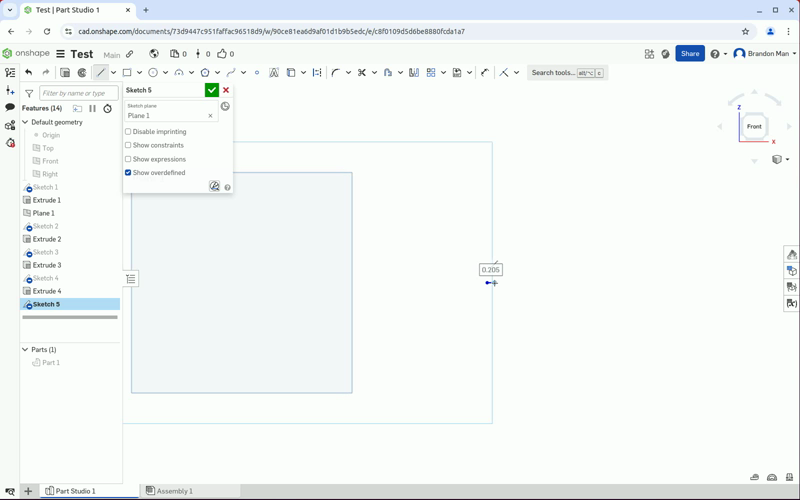
scroll(-6)
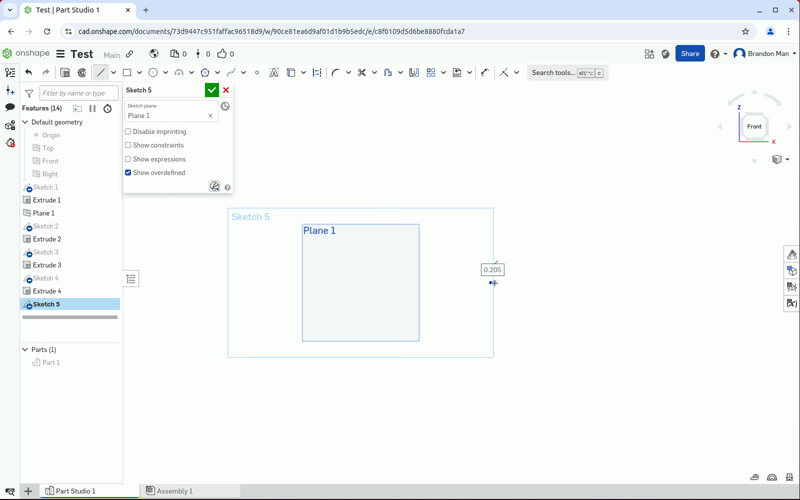
scroll(-6)
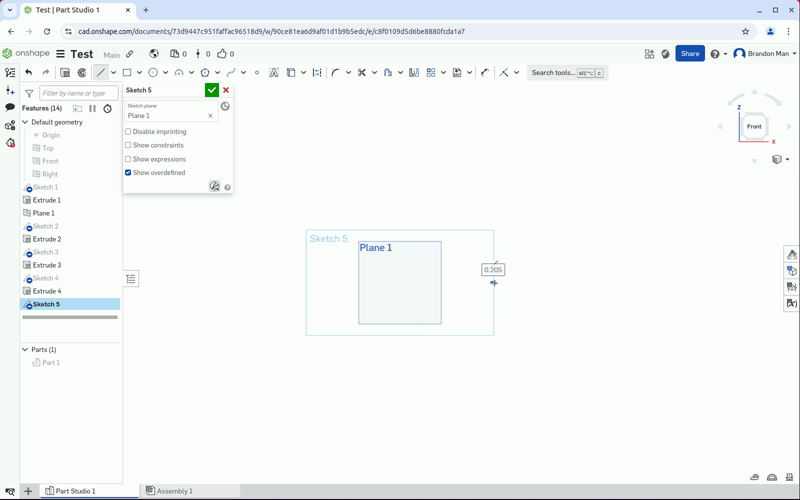
scroll(-6)
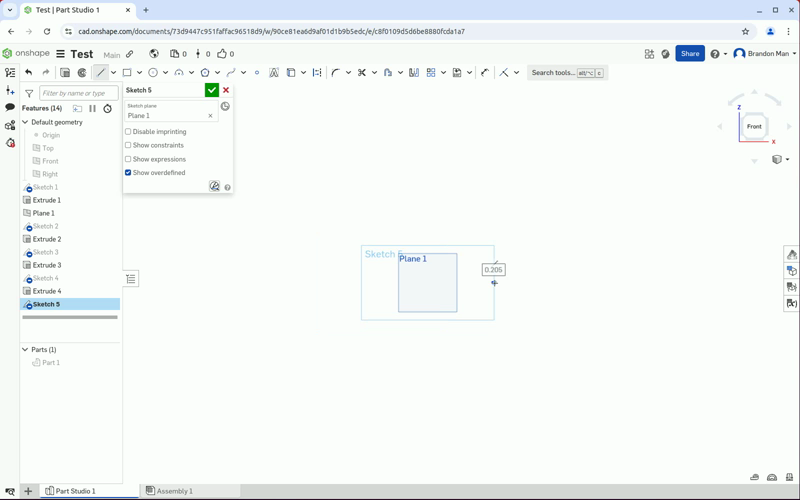
scroll(-6)
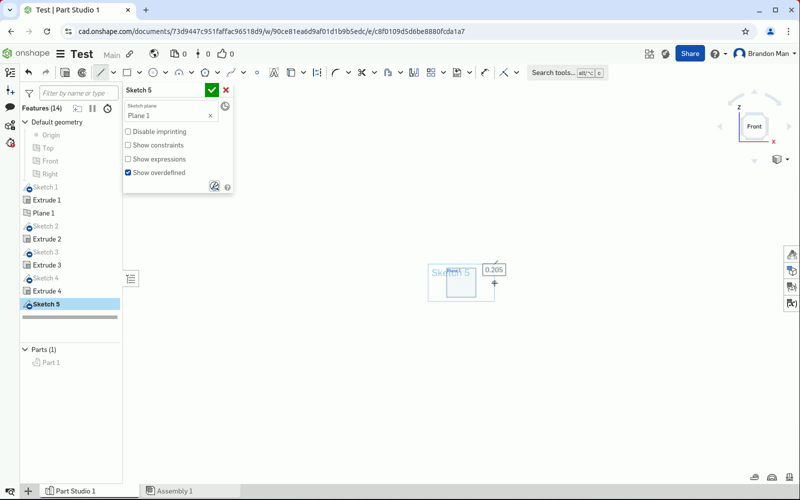
key_up(shift)
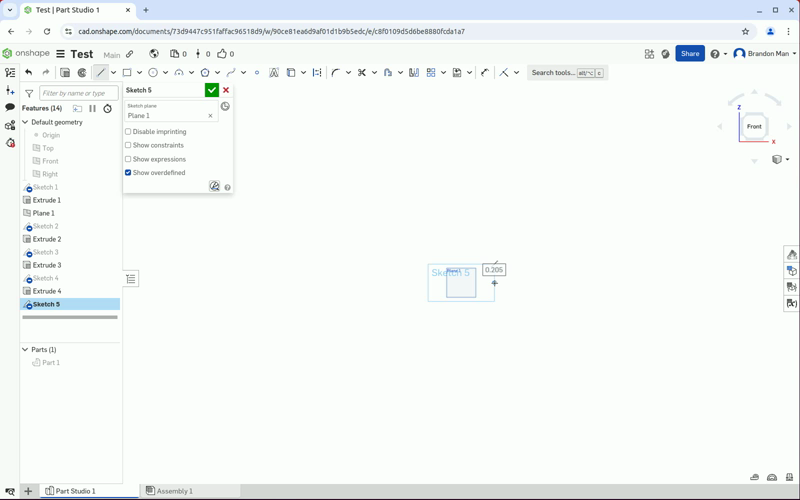
key_down(shift)
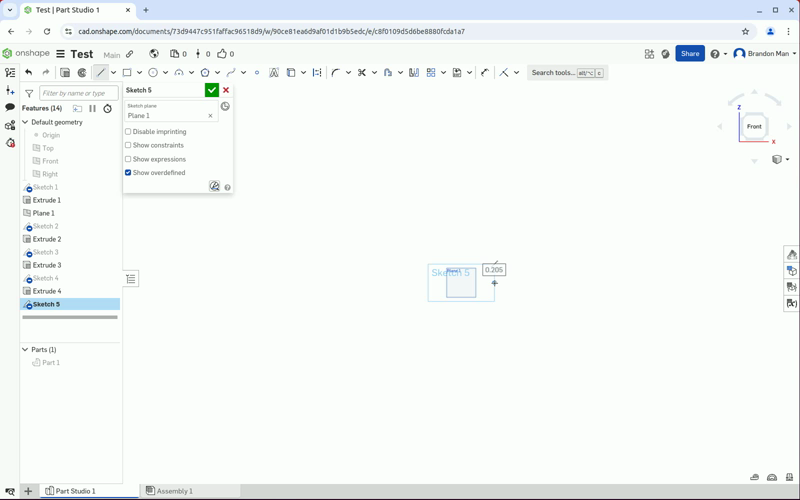
mouse_move(494, 170)
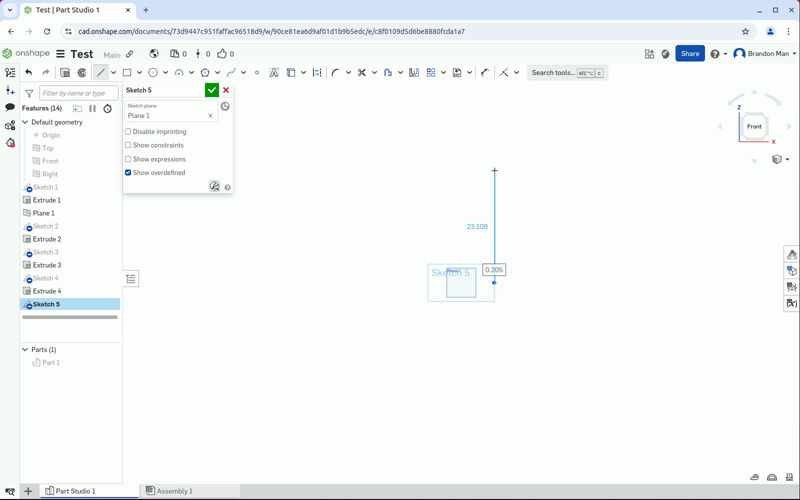
click(494, 170)
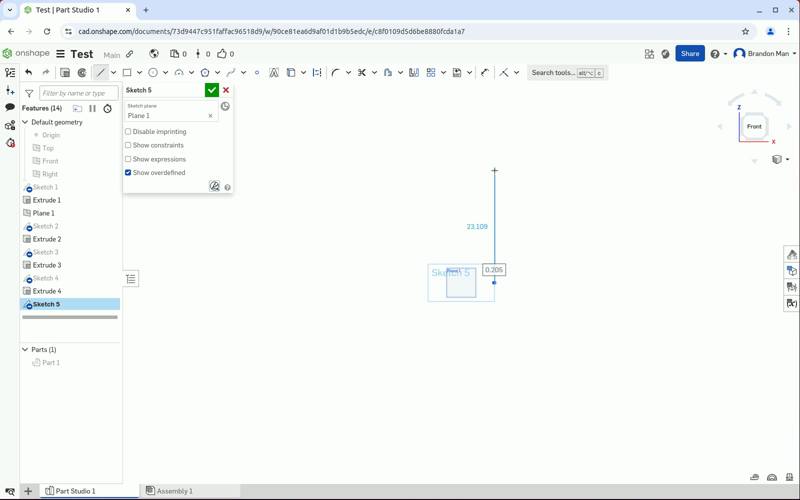
key_up(shift)
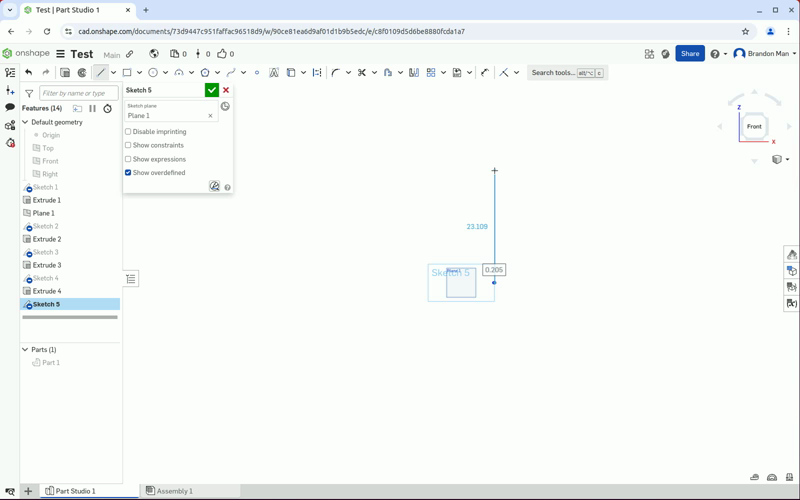
key_down(shift)
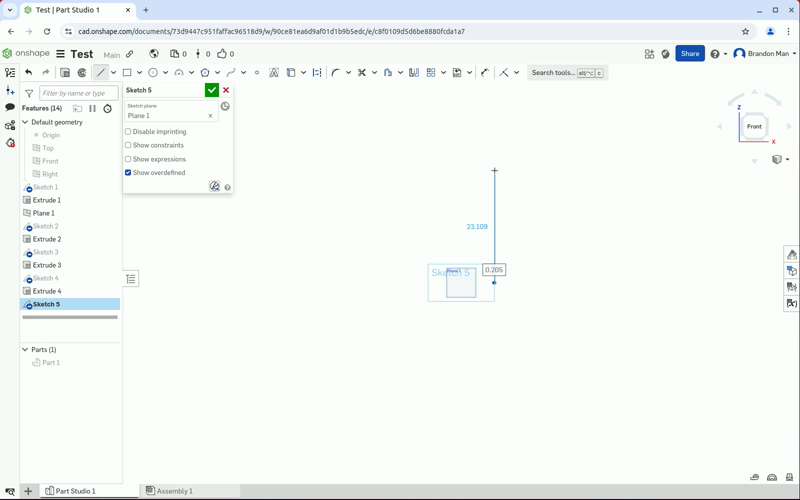
mouse_move(524, 170)
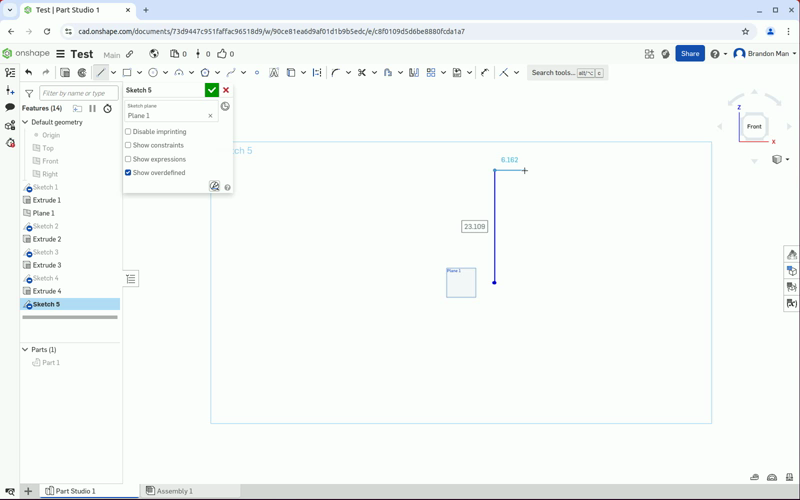
mouse_move(493, 170)
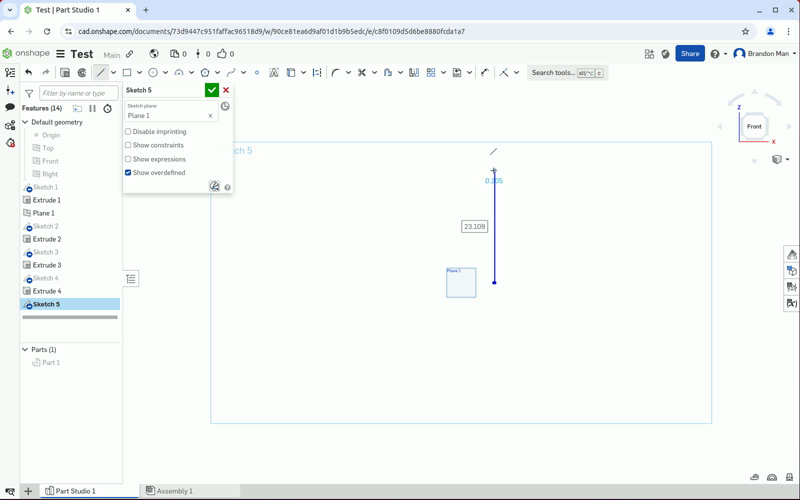
scroll(6)
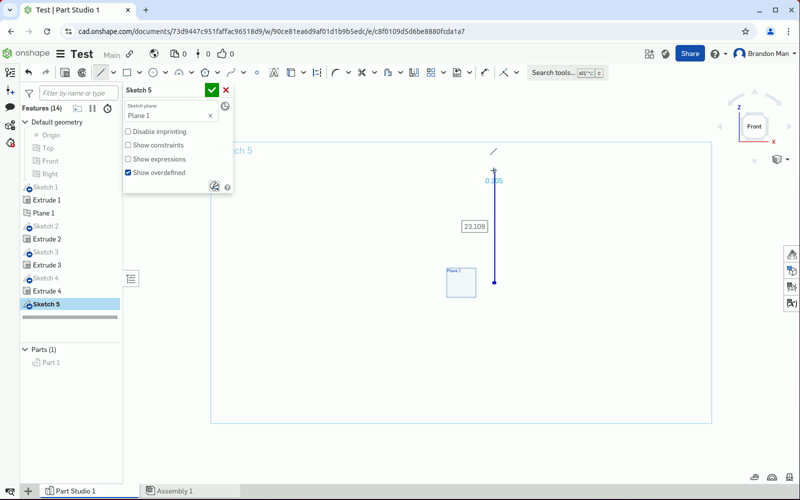
scroll(6)
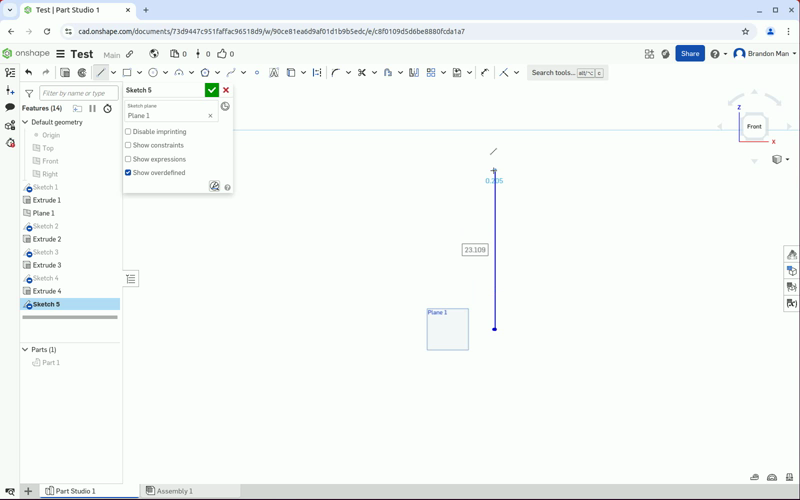
scroll(6)
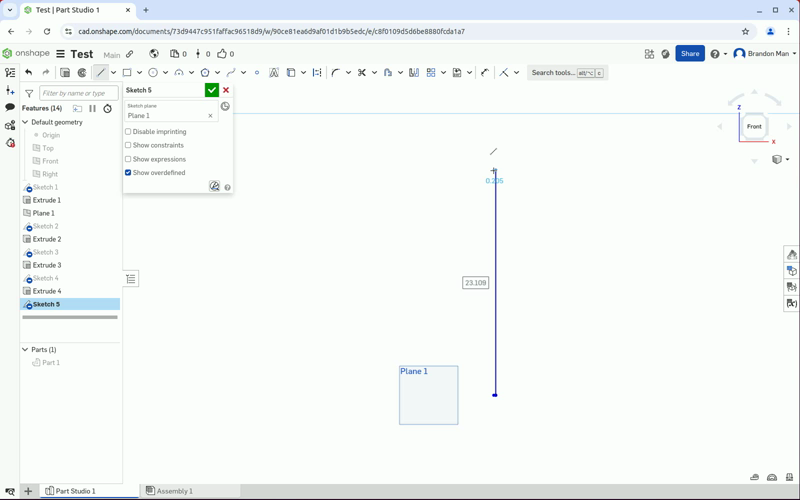
scroll(6)
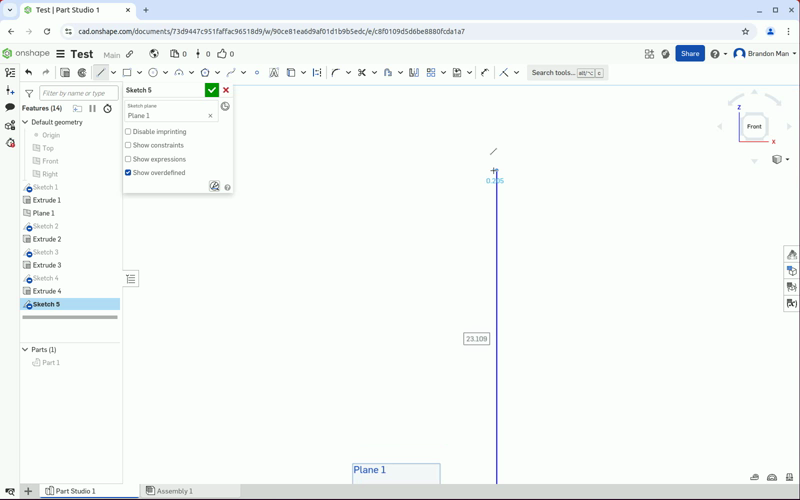
scroll(6)
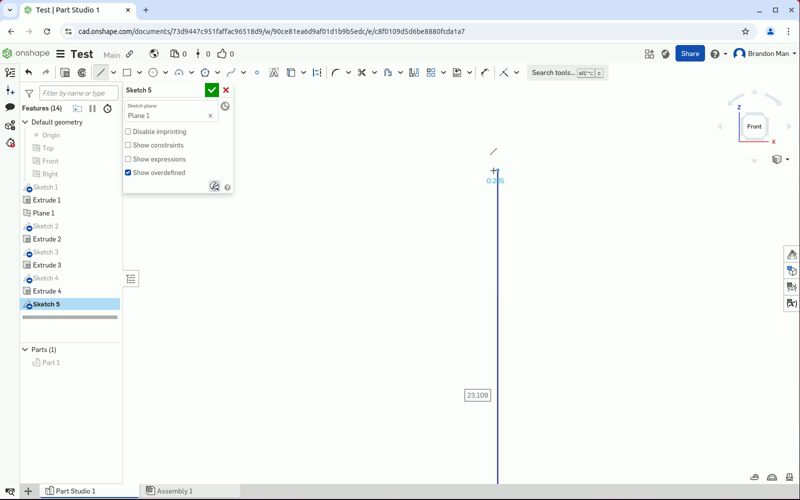
scroll(6)
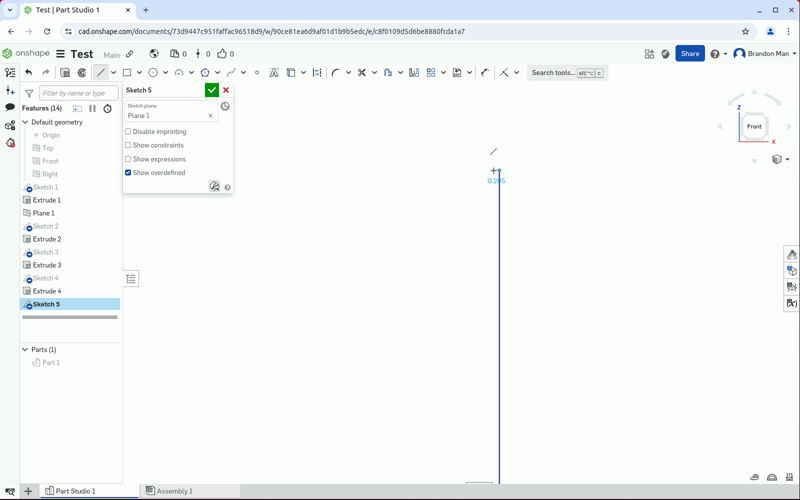
scroll(6)
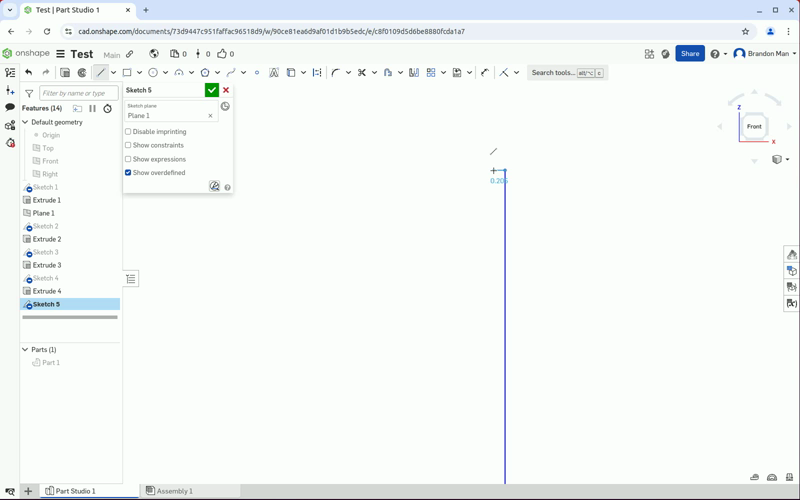
click(493, 170)
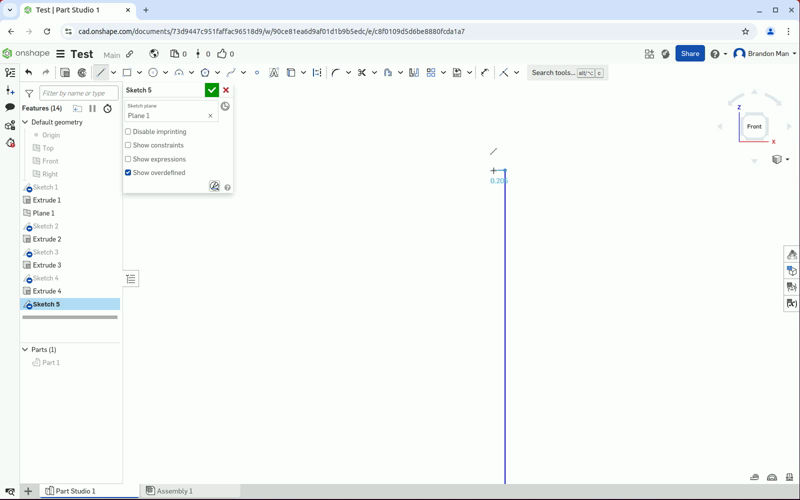
scroll(-6)
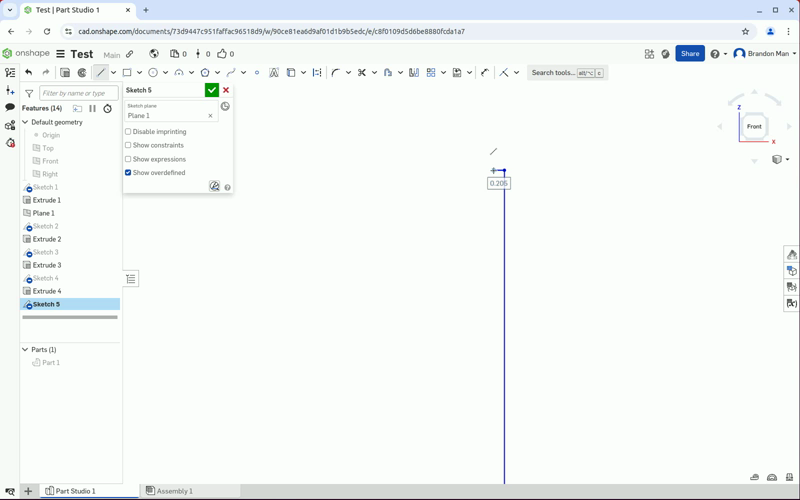
scroll(-6)
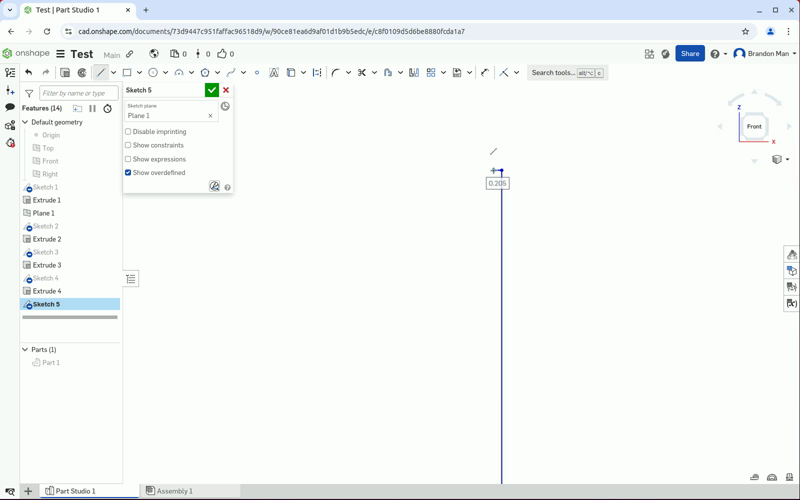
scroll(-6)
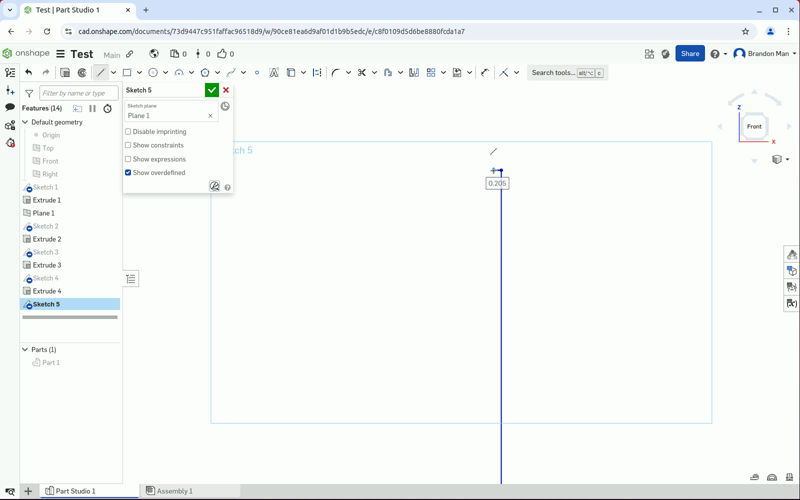
scroll(-6)
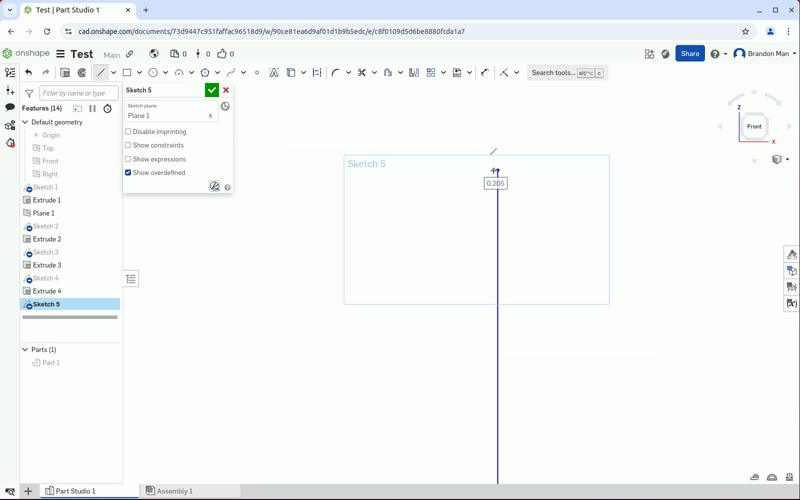
scroll(-6)
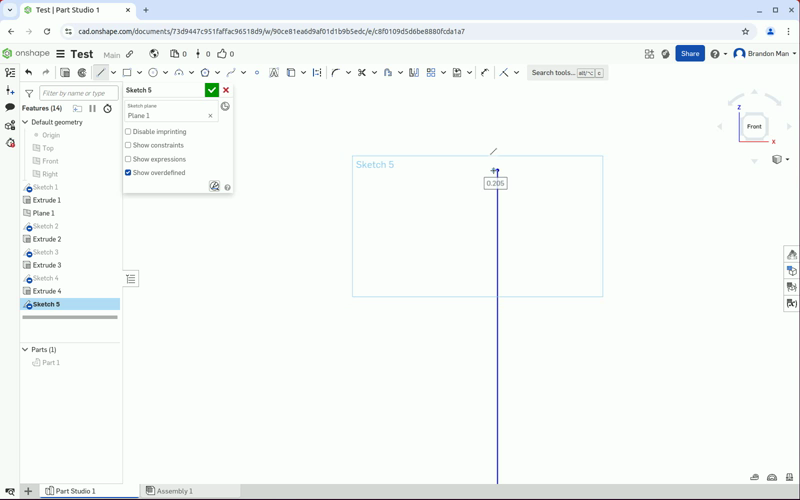
scroll(-6)
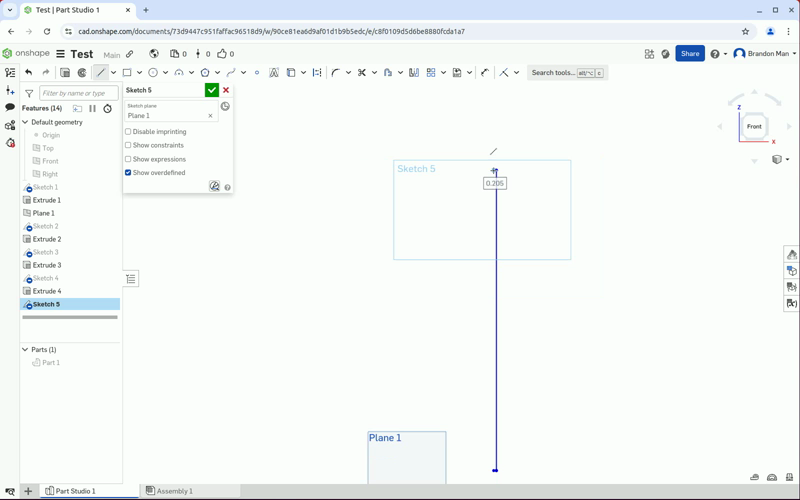
scroll(-6)
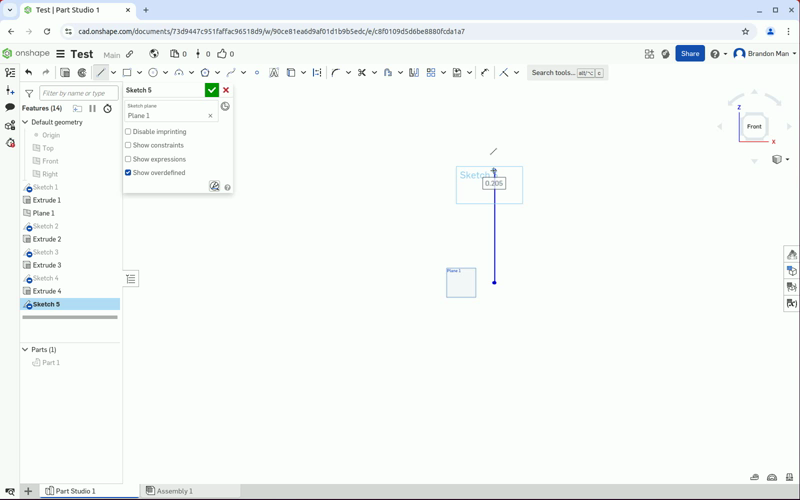
key_up(shift)
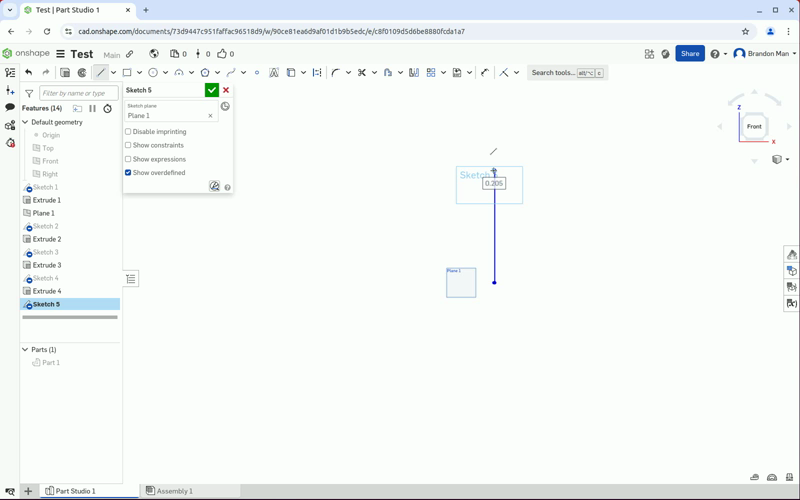
key_down(shift)
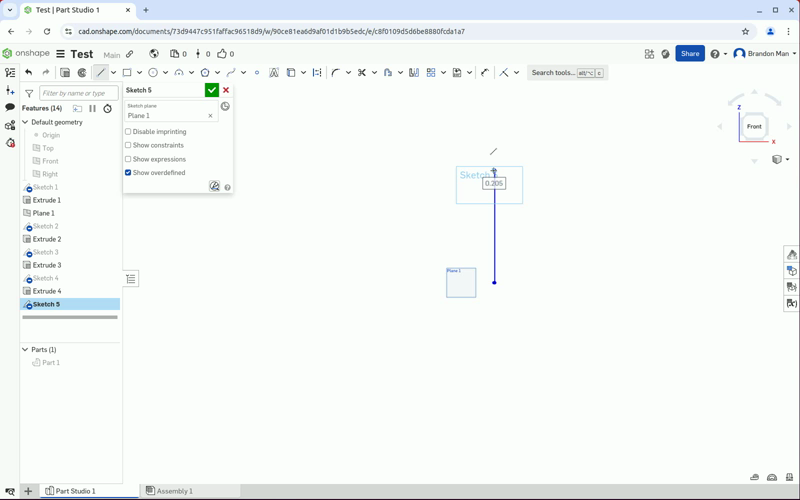
mouse_move(493, 282)
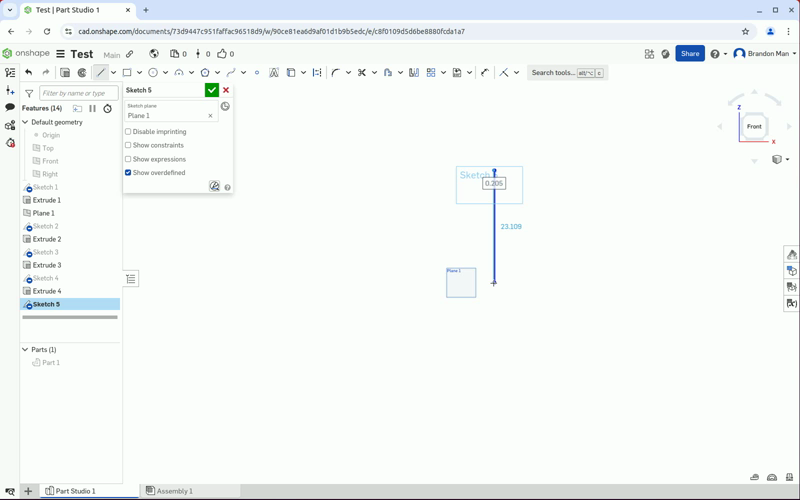
scroll(6)
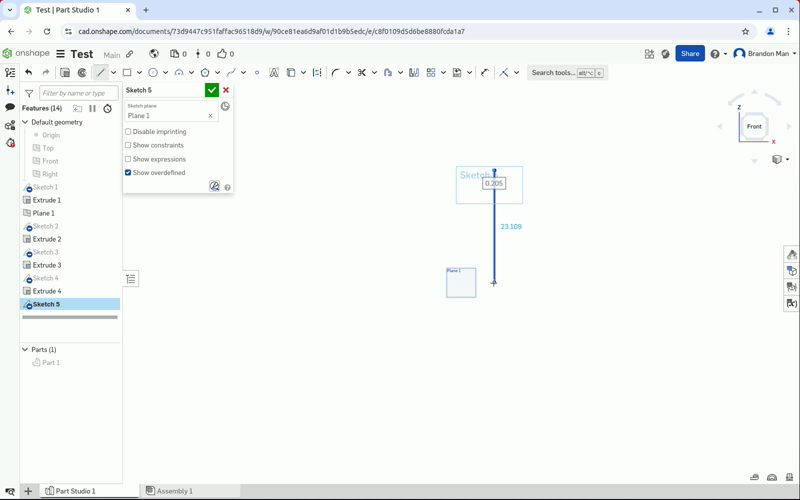
scroll(6)
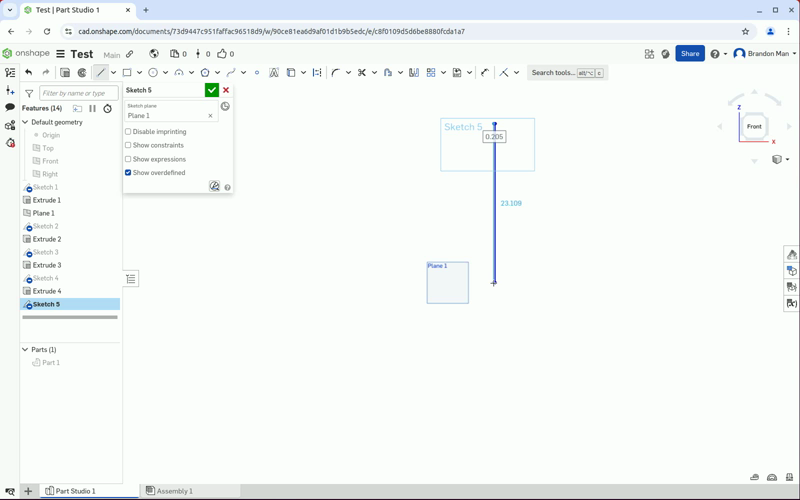
scroll(6)
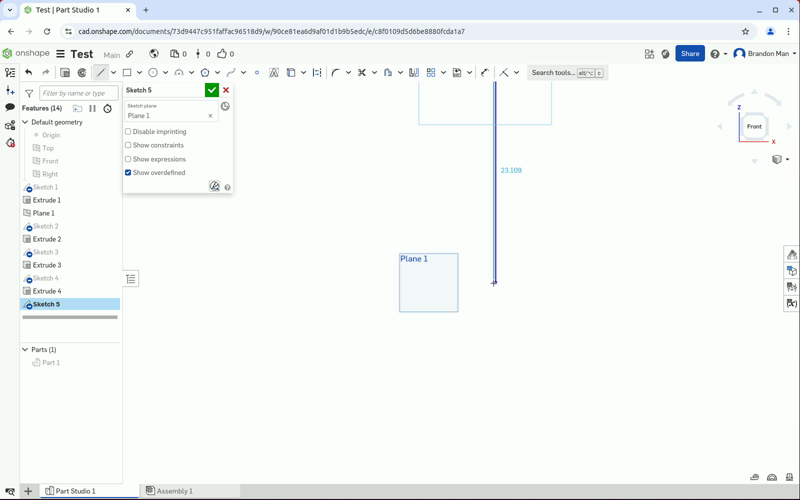
scroll(6)
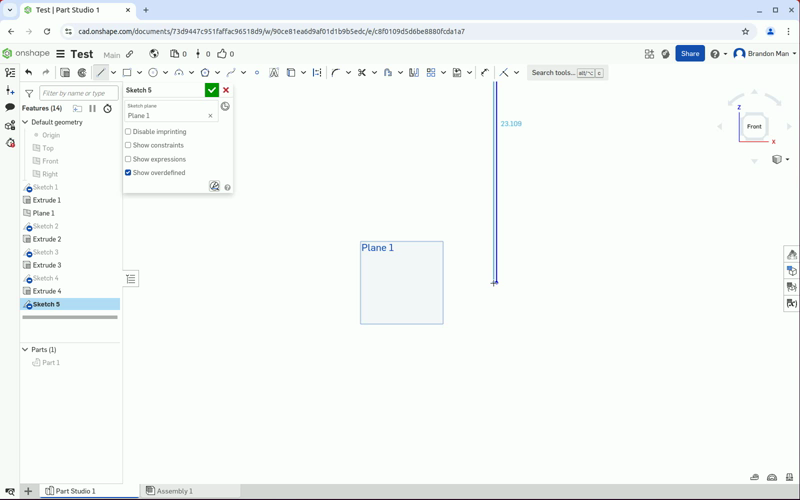
scroll(6)
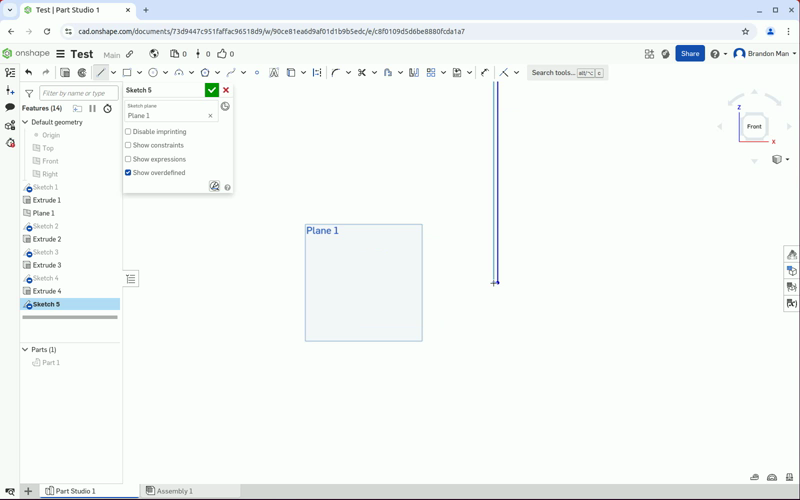
scroll(6)
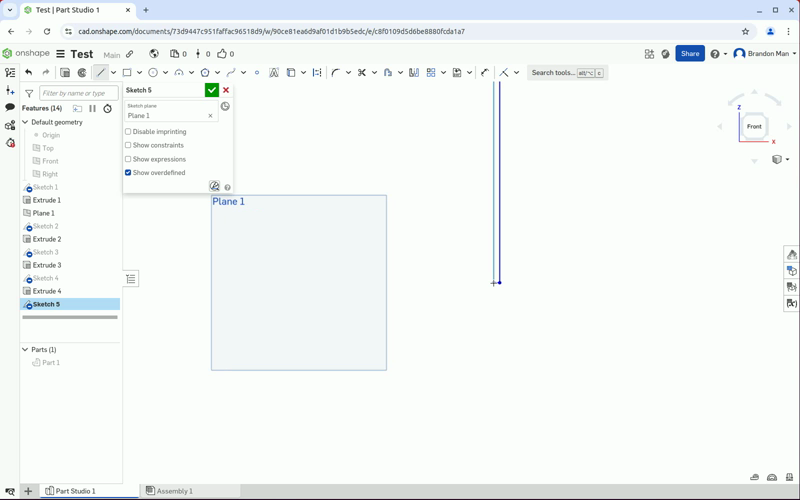
scroll(6)
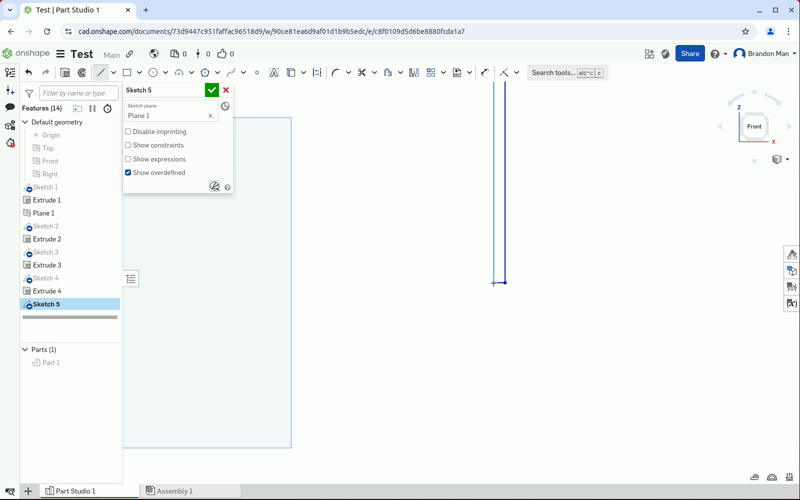
key_up(shift)
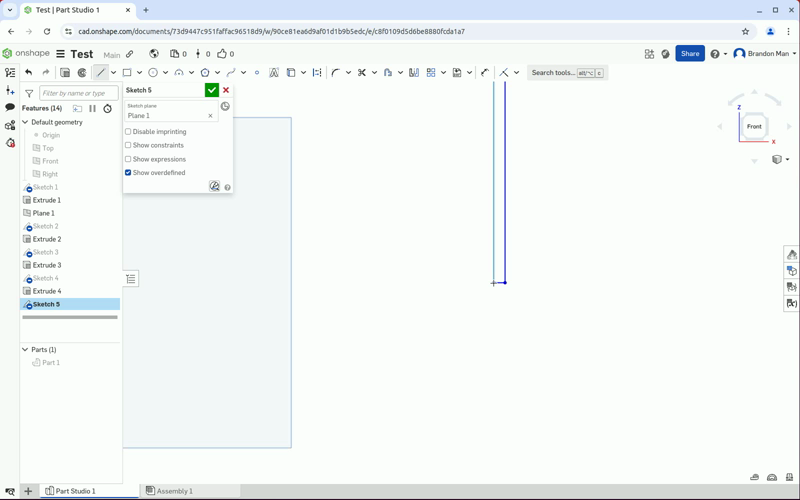
click(493, 282)
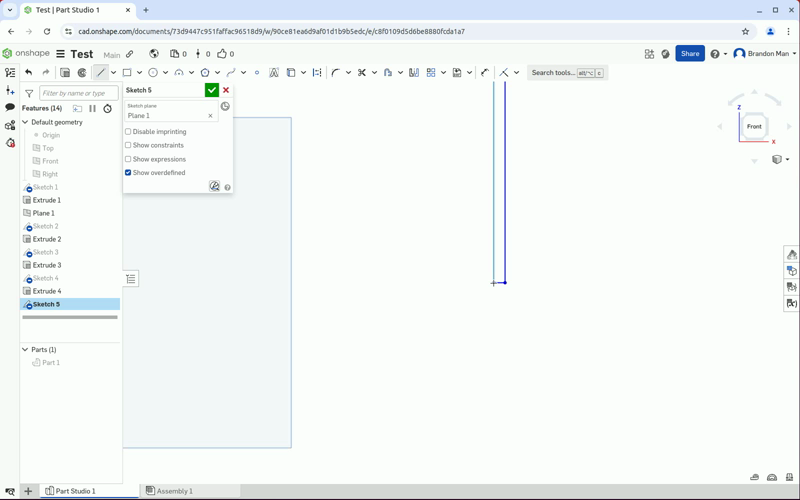
scroll(-6)
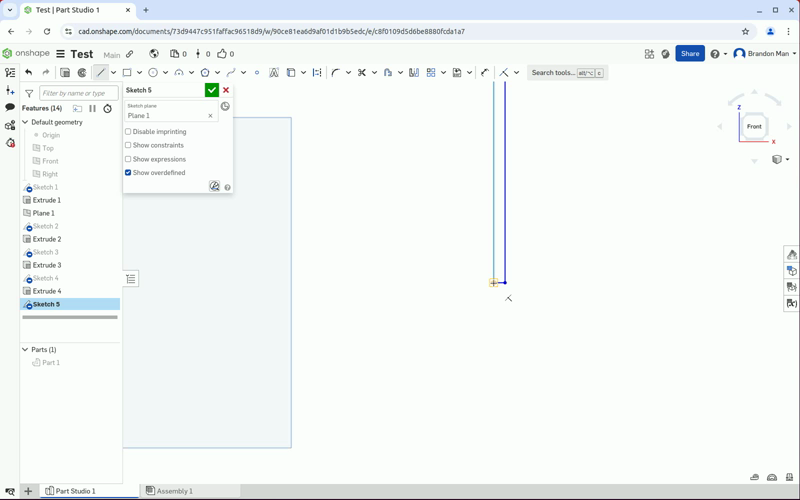
scroll(-6)
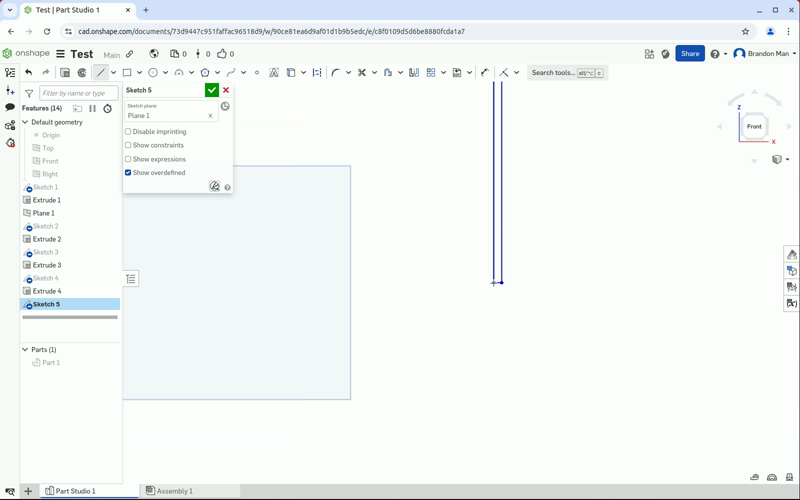
scroll(-6)
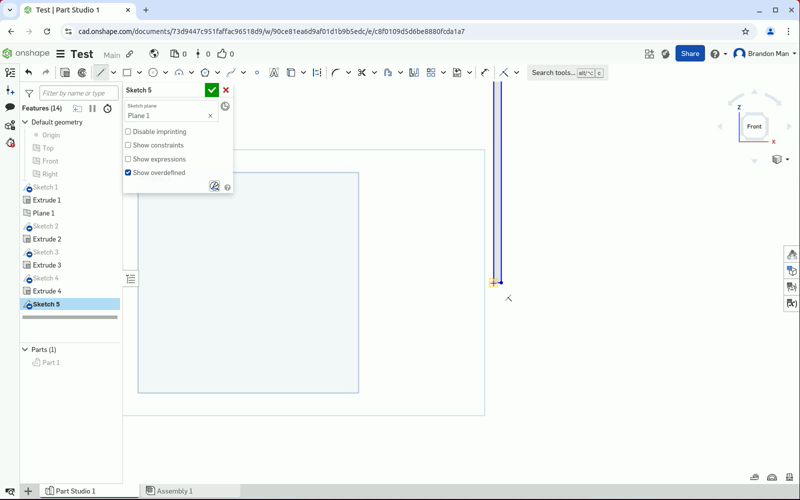
scroll(-6)
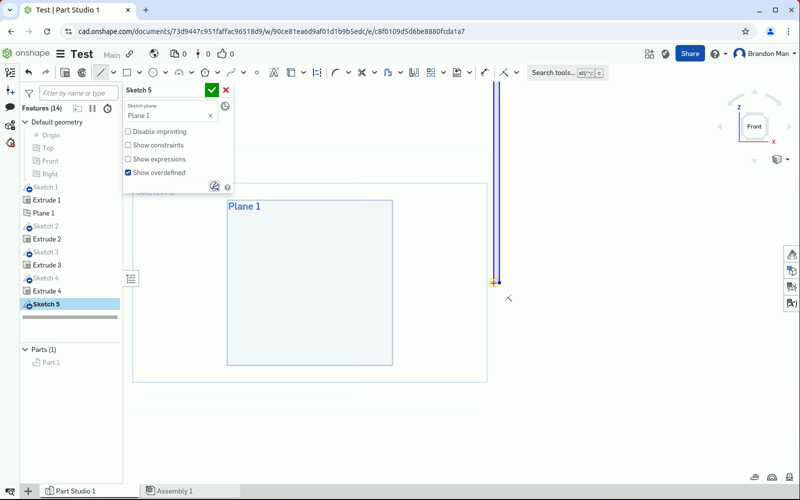
scroll(-6)
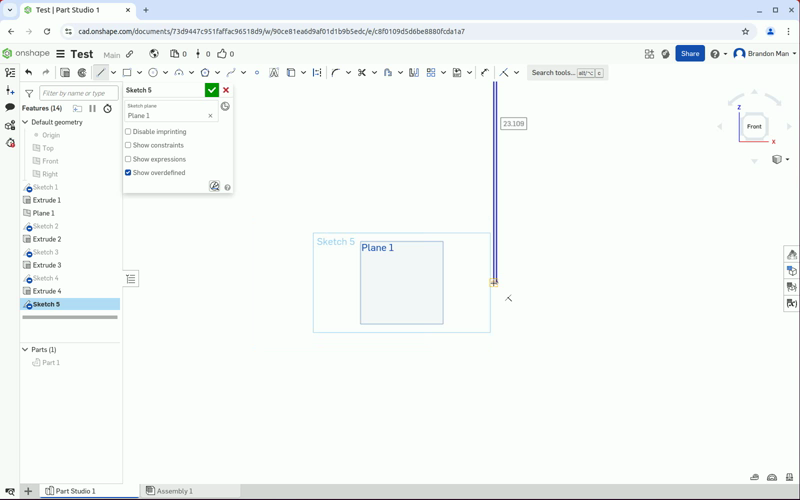
scroll(-6)
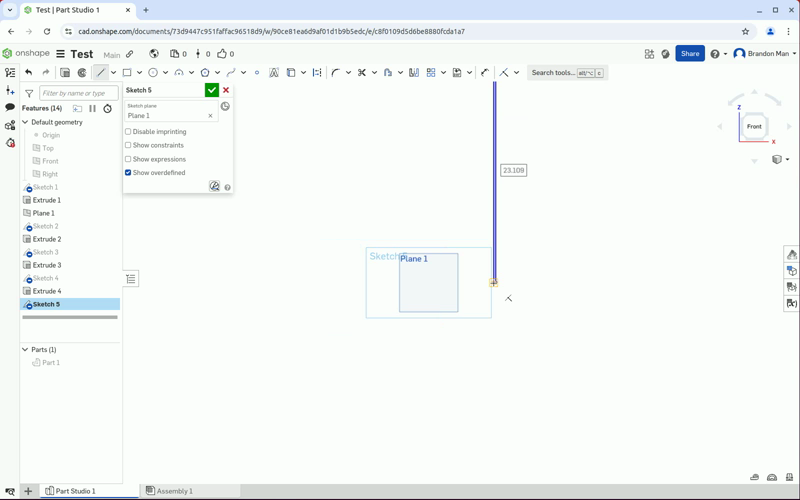
scroll(-6)
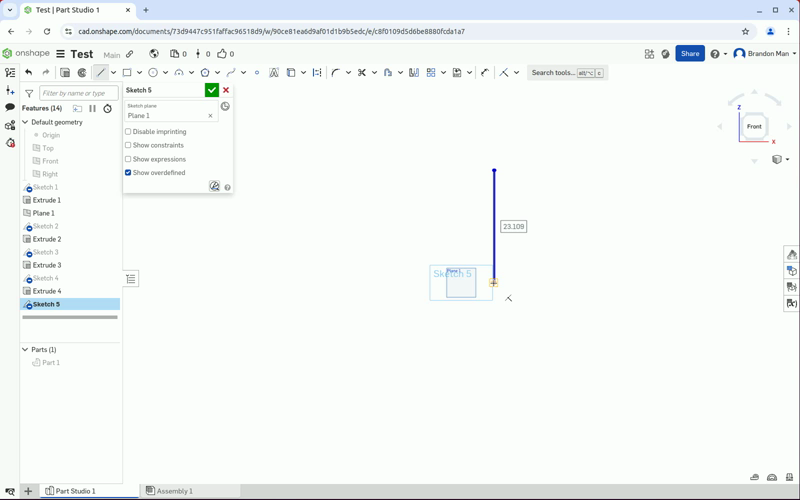
key(esc)
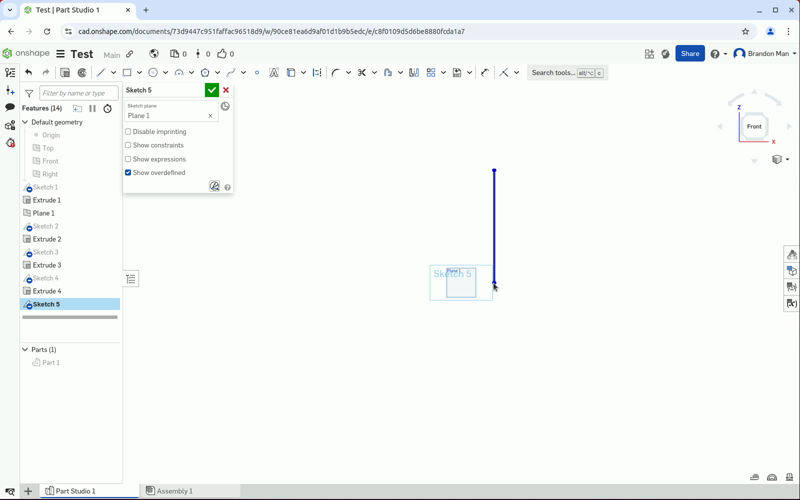
mouse_move(493, 187)
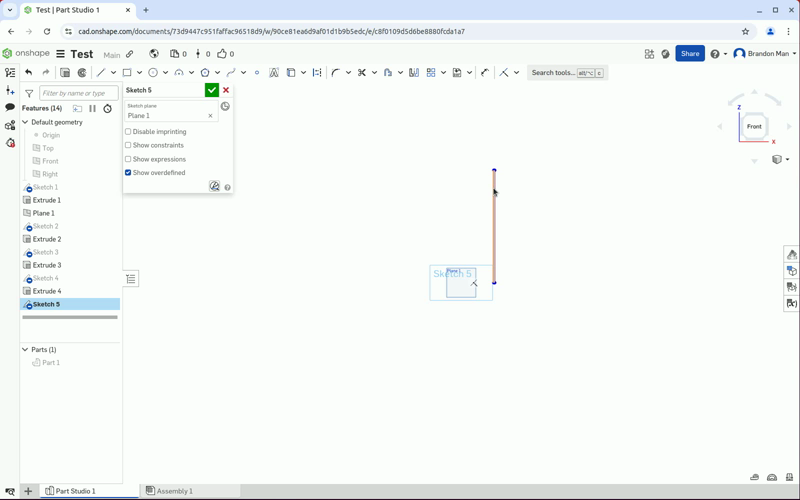
scroll(6)
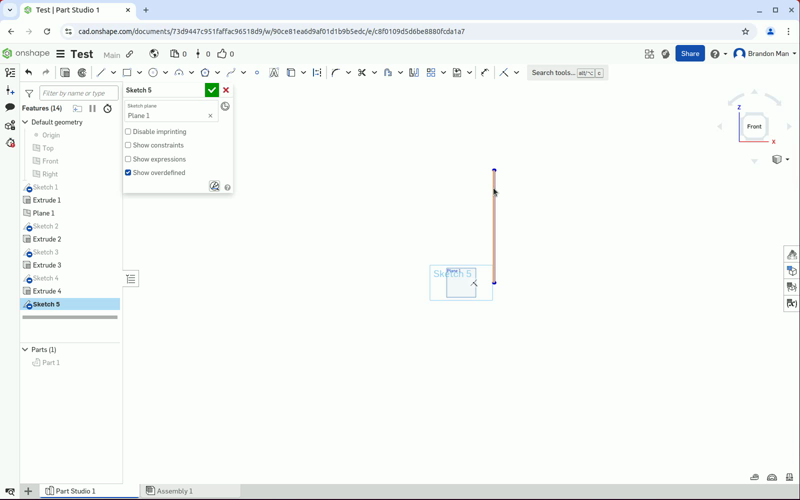
scroll(6)
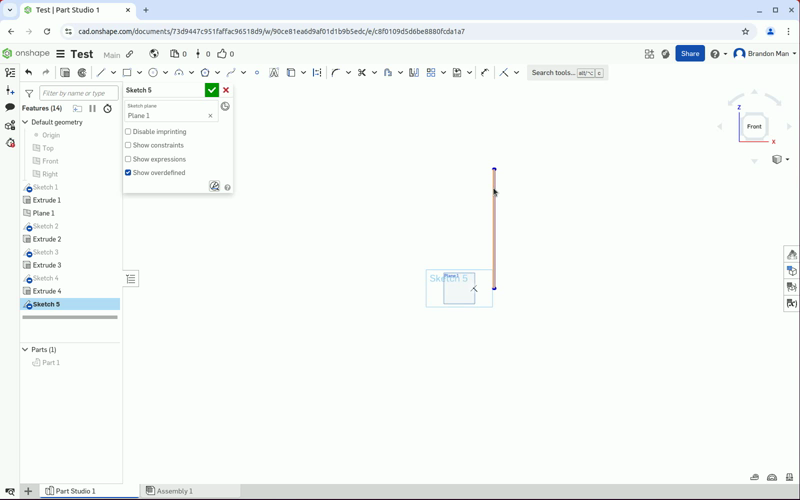
scroll(6)
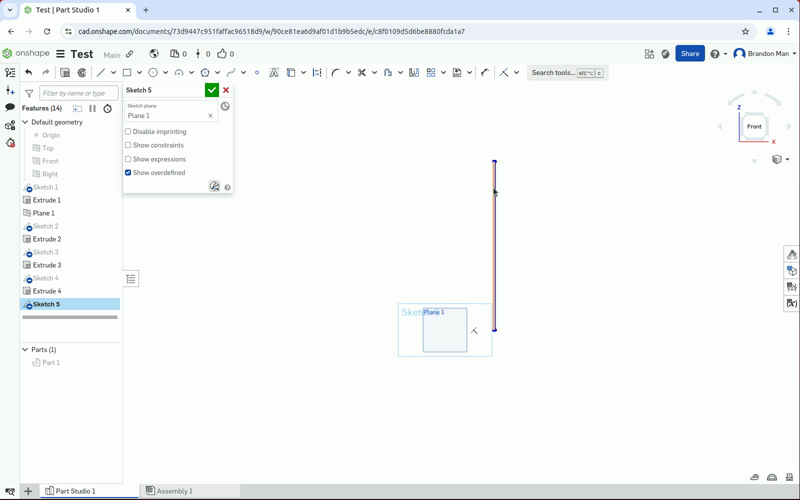
scroll(6)
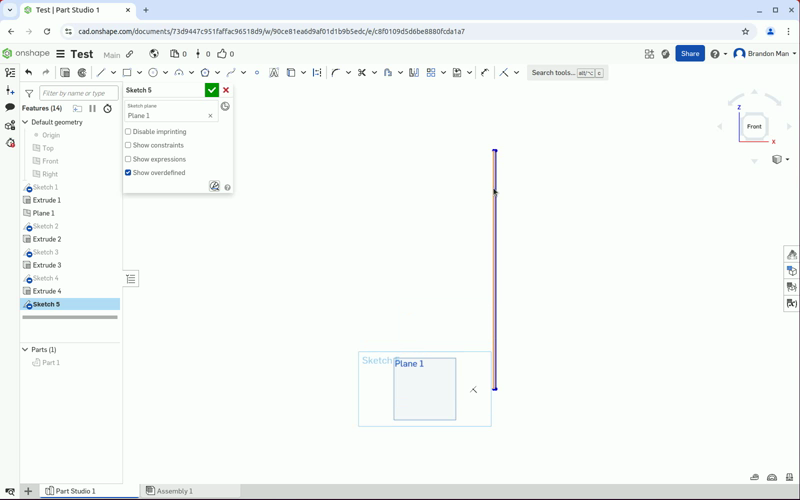
scroll(6)
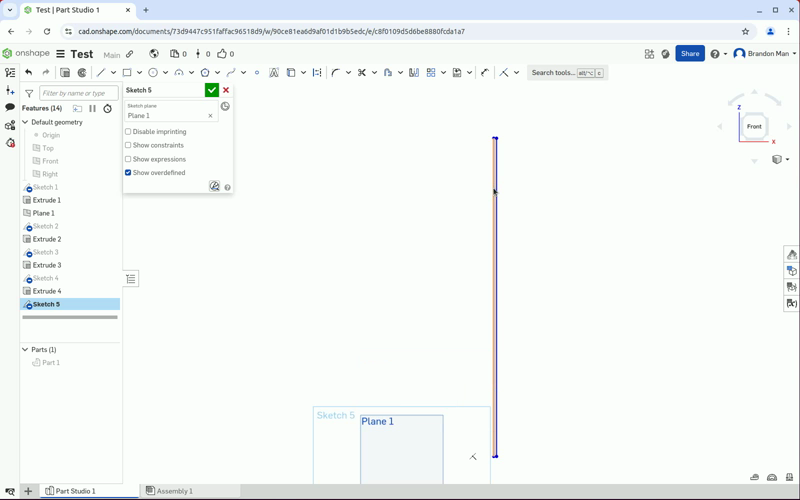
scroll(6)
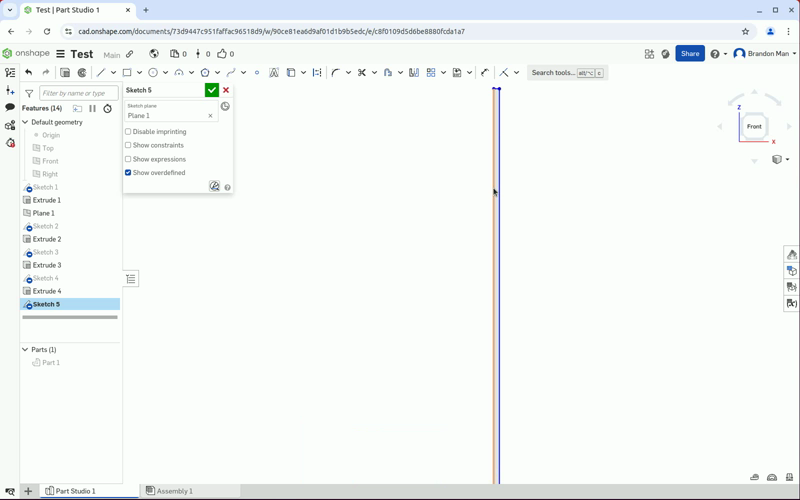
scroll(6)
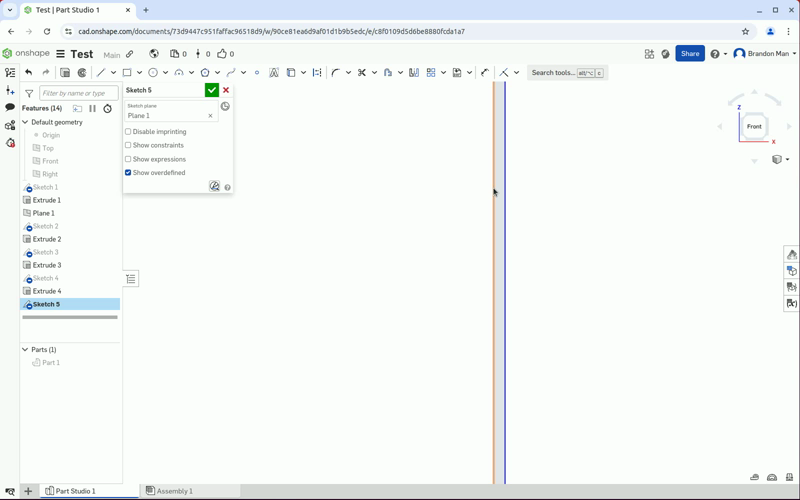
click(493, 187)
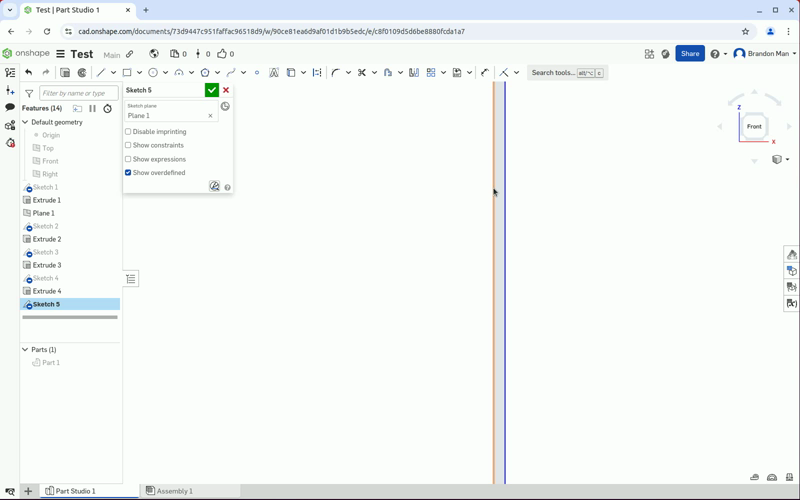
scroll(-6)
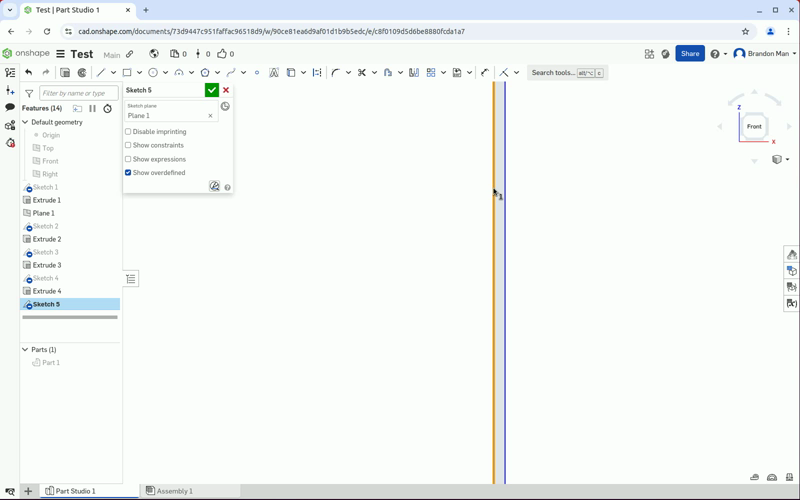
scroll(-6)
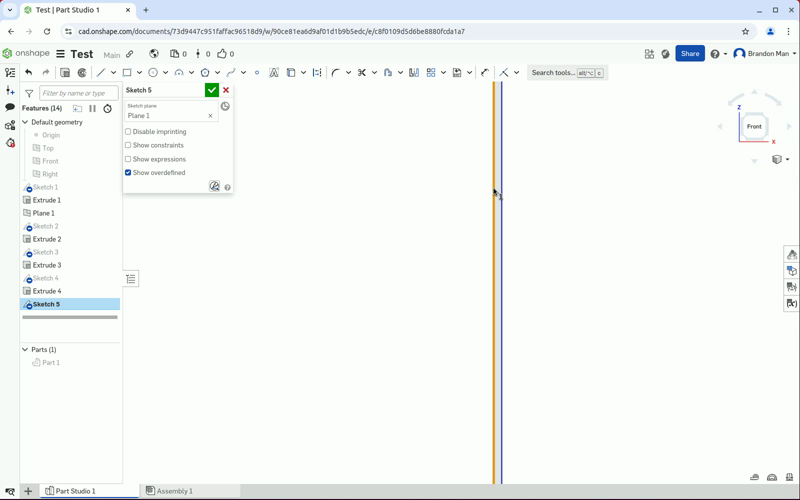
scroll(-6)
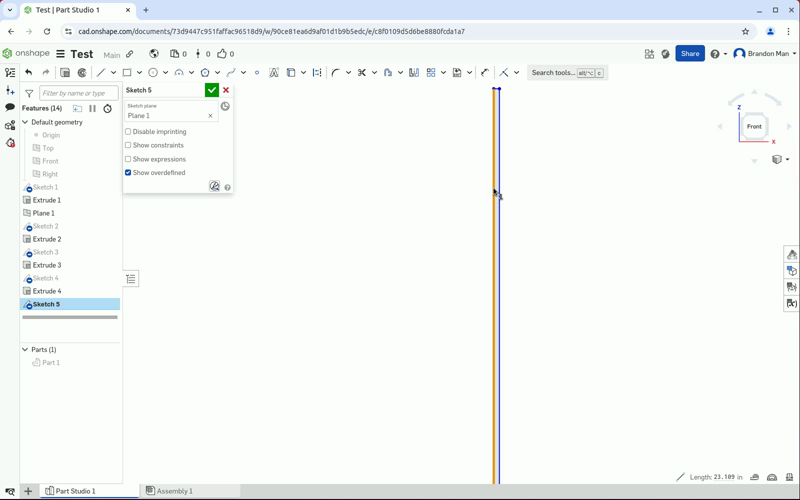
scroll(-6)
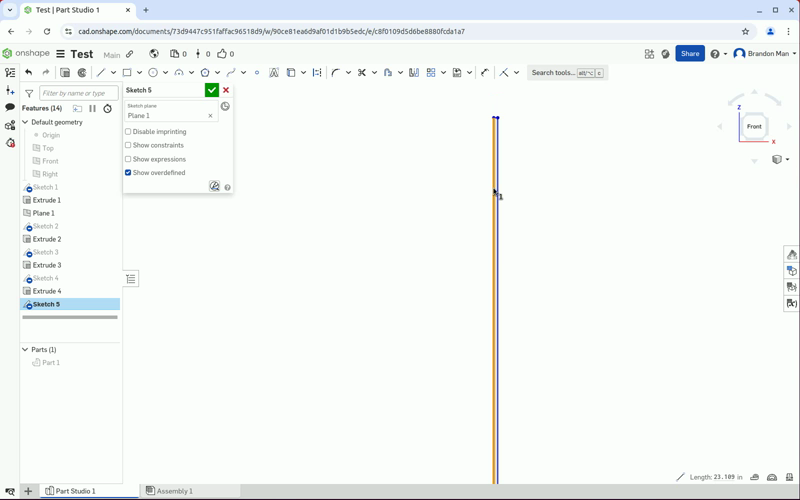
scroll(-6)
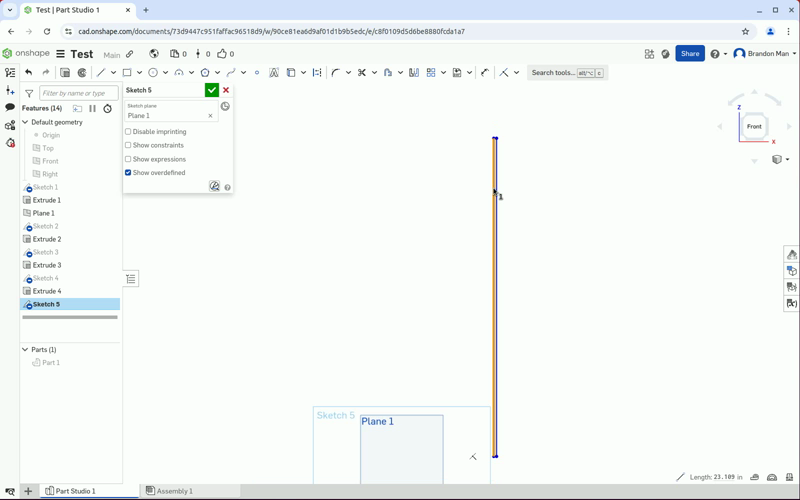
scroll(-6)
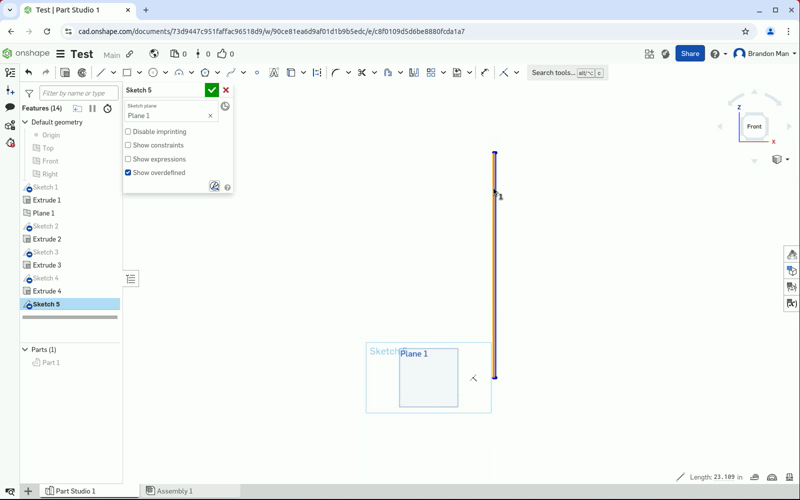
scroll(-6)
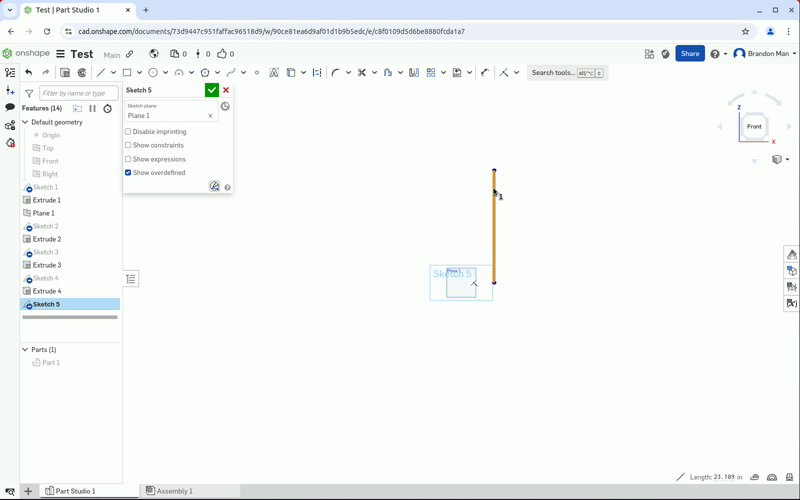
mouse_move(73, 352)
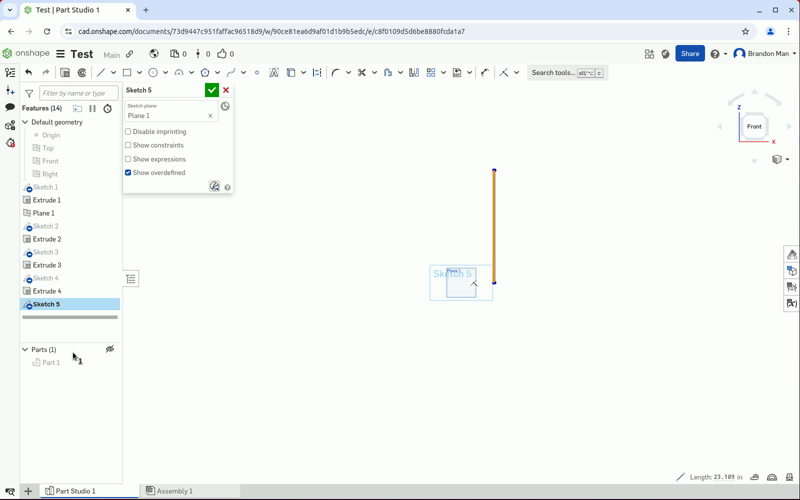
key(shift+y)
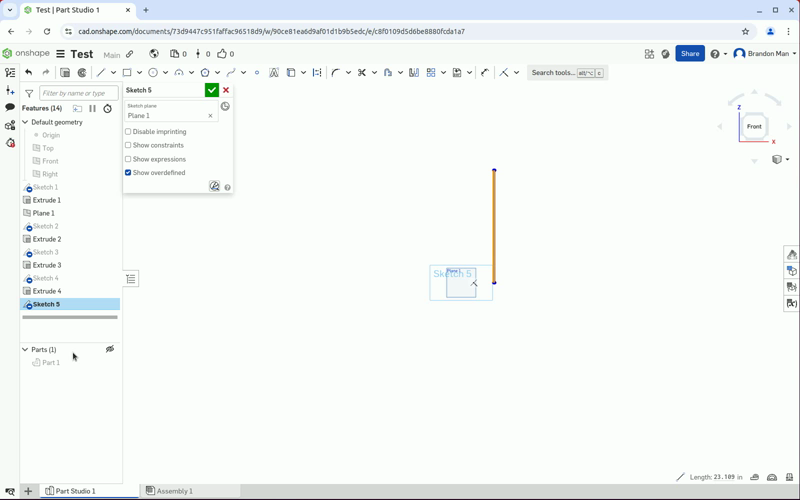
key(shift+e)
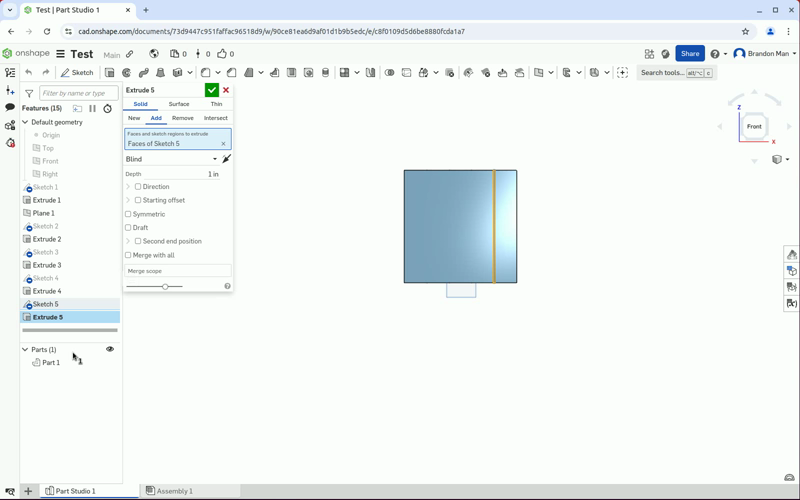
mouse_move(143, 106)
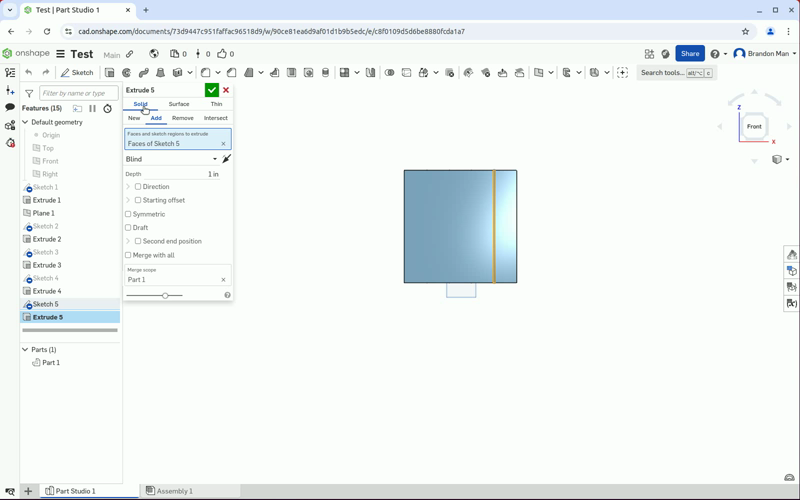
click(143, 106)
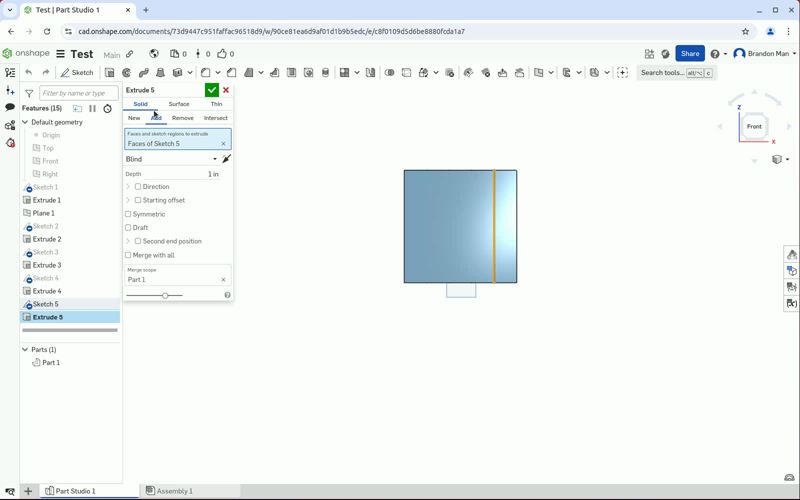
mouse_move(186, 120)
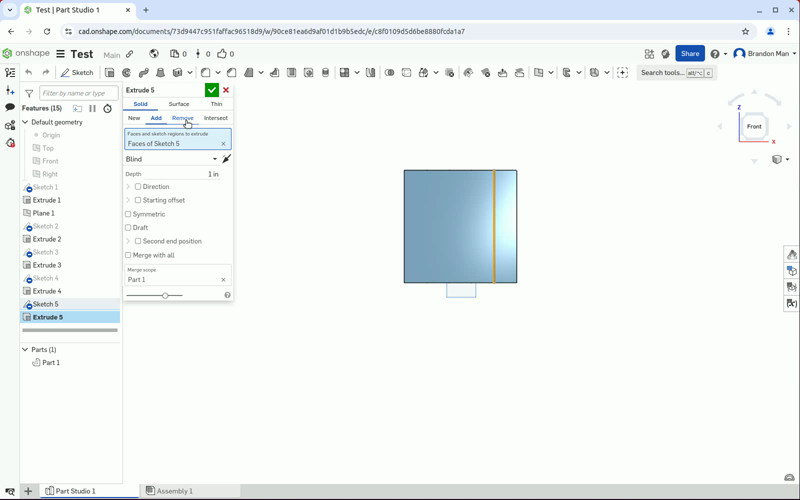
click(186, 120)
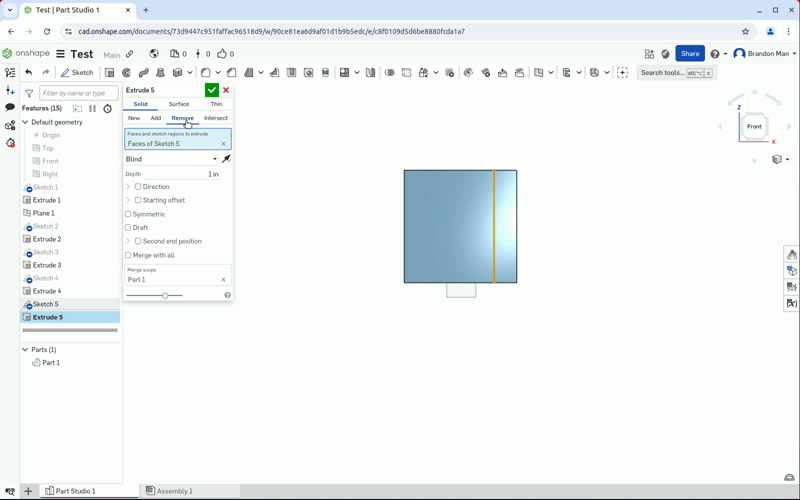
key(tab, 4)
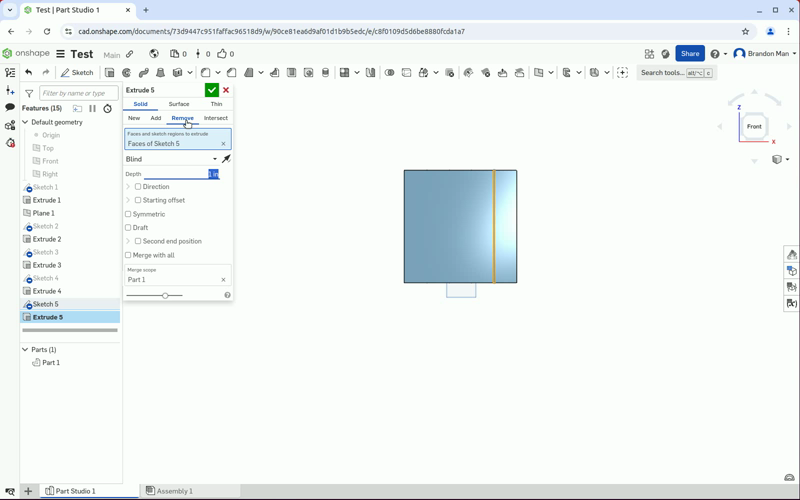
text(0.241)
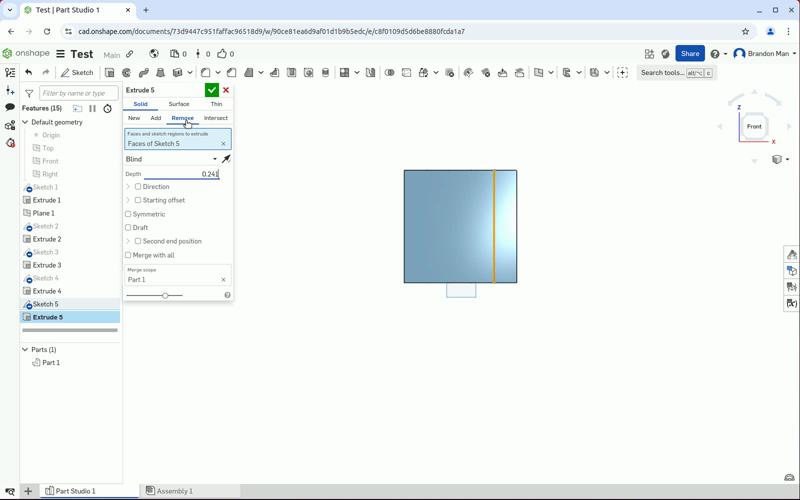
key(tab, 6)
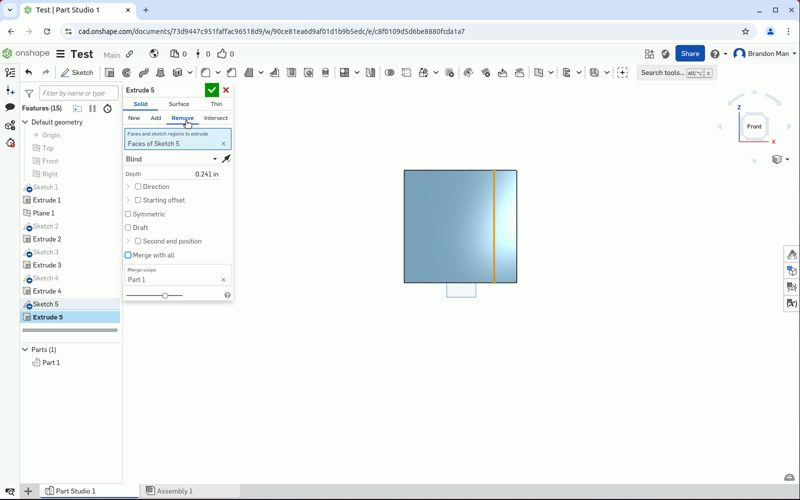
key(space)
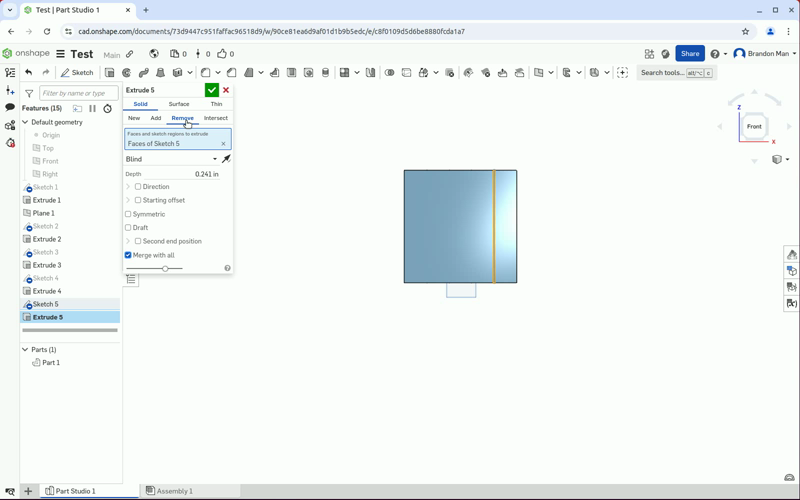
key(enter)
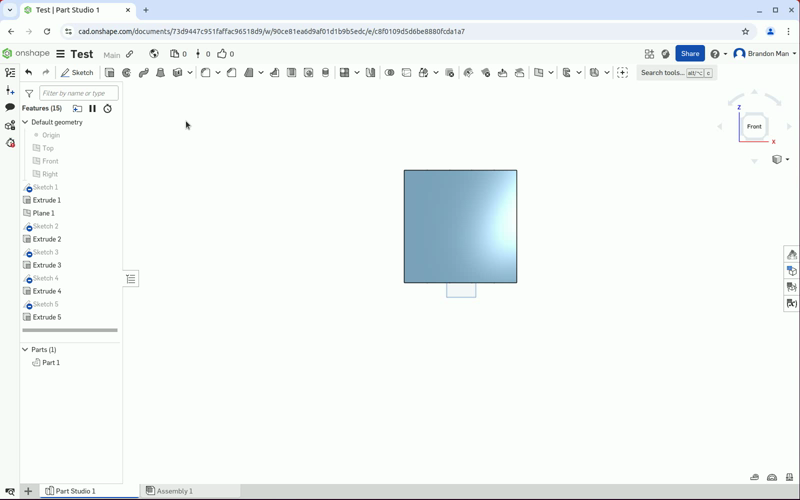
key(shift+h)
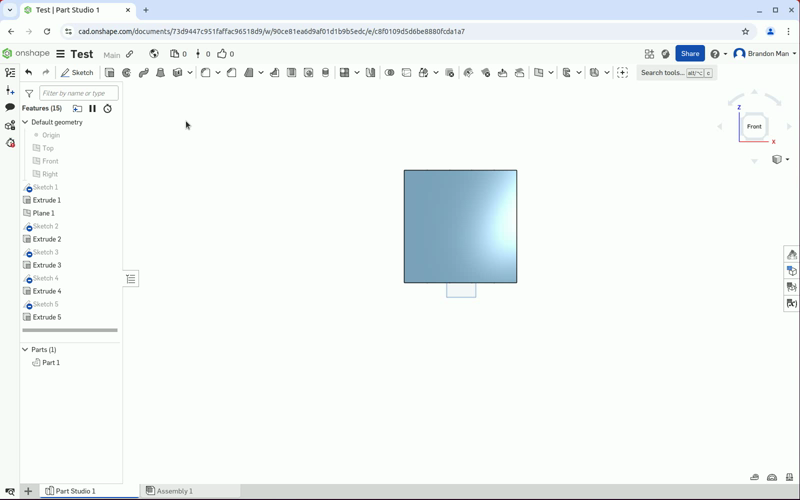
key(shift+h)
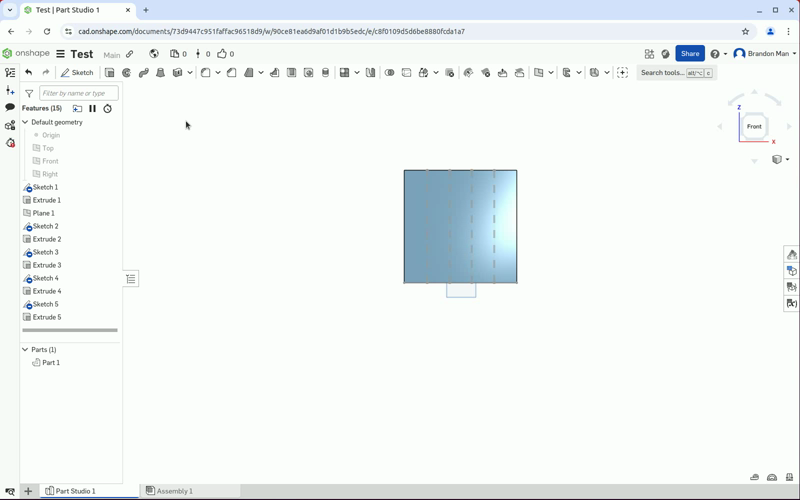
key(shift+7)
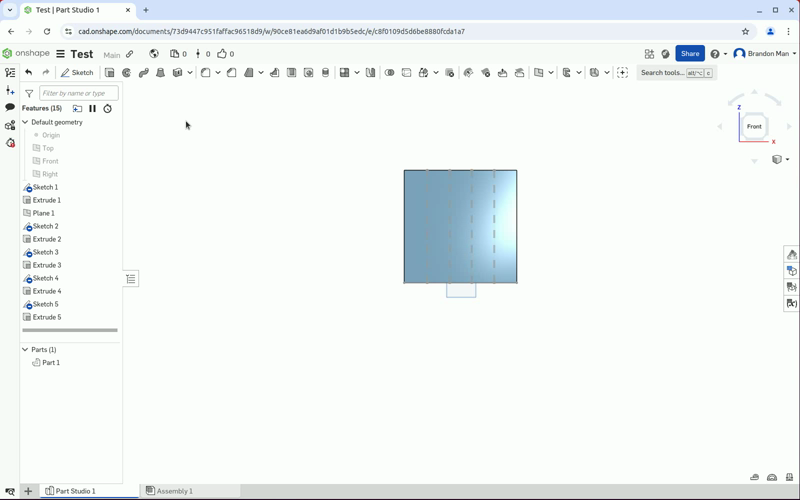
key(left, 2)
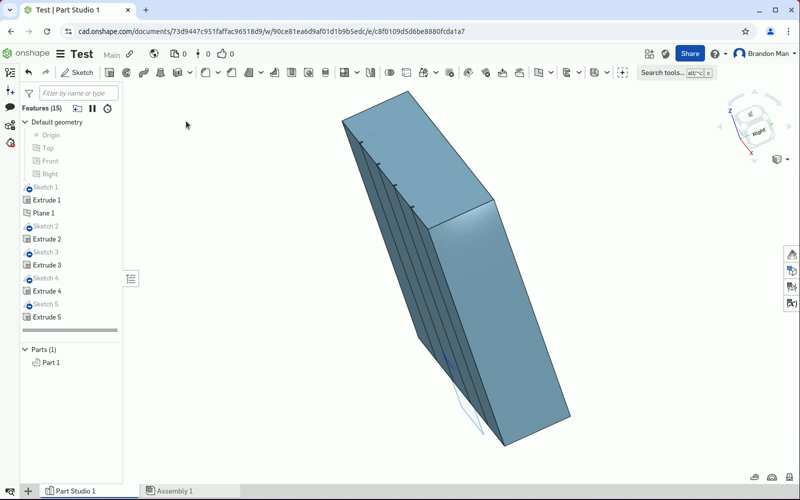
key(down, 2)
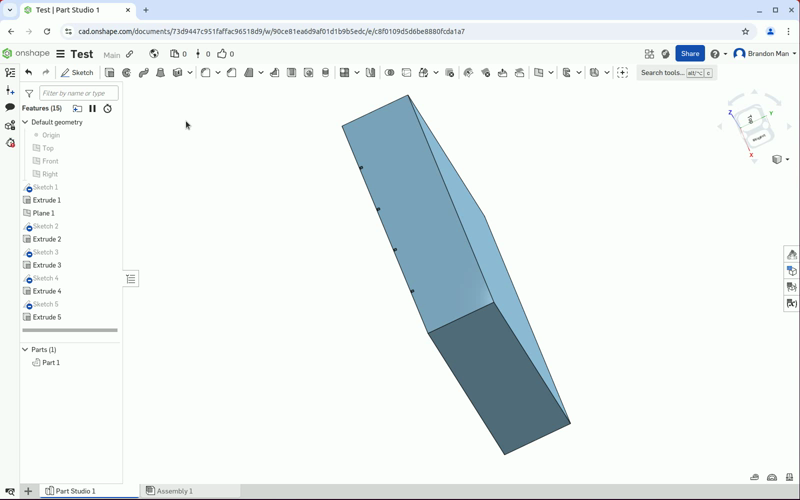
key(up, 2)
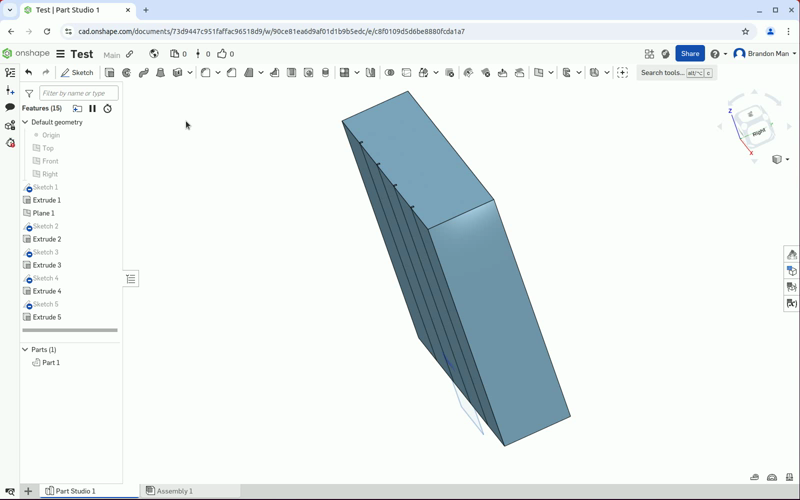
key(right, 2)
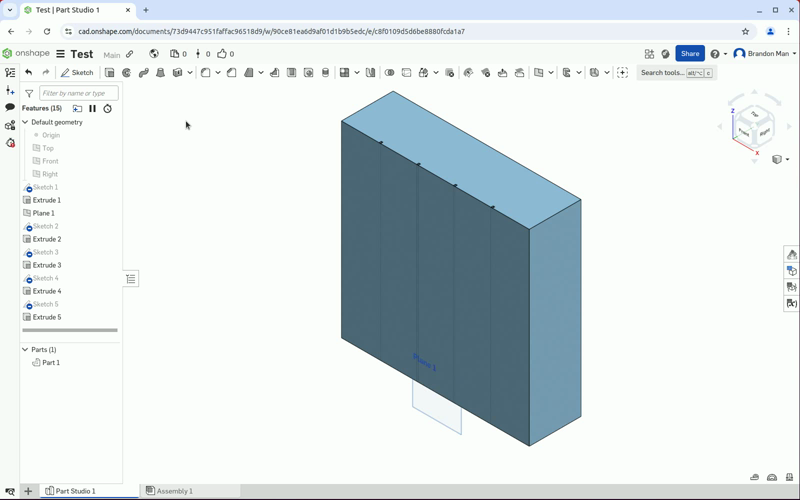
mouse_move(73, 189)
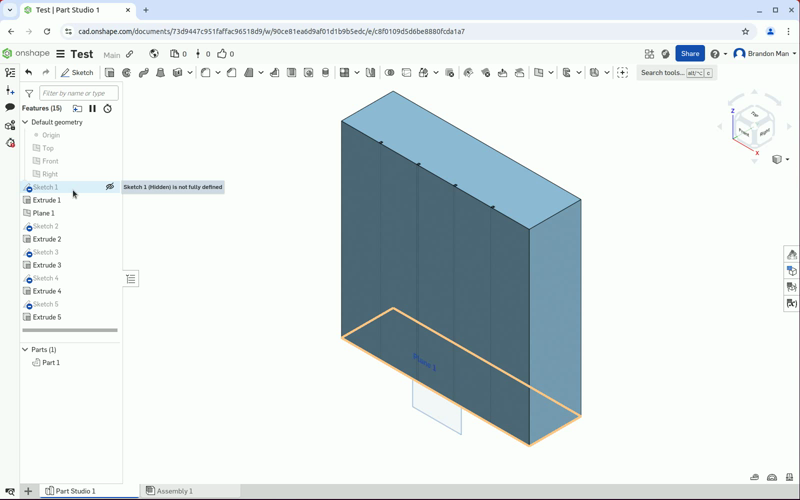
click(73, 189)